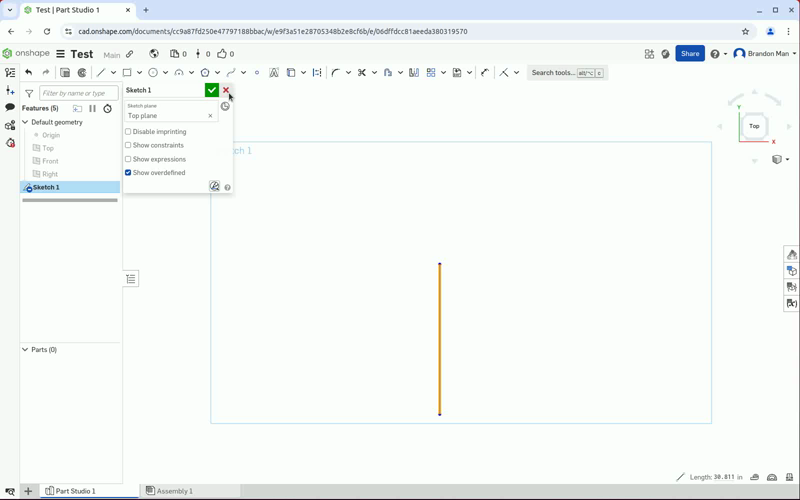
key(shift+h)
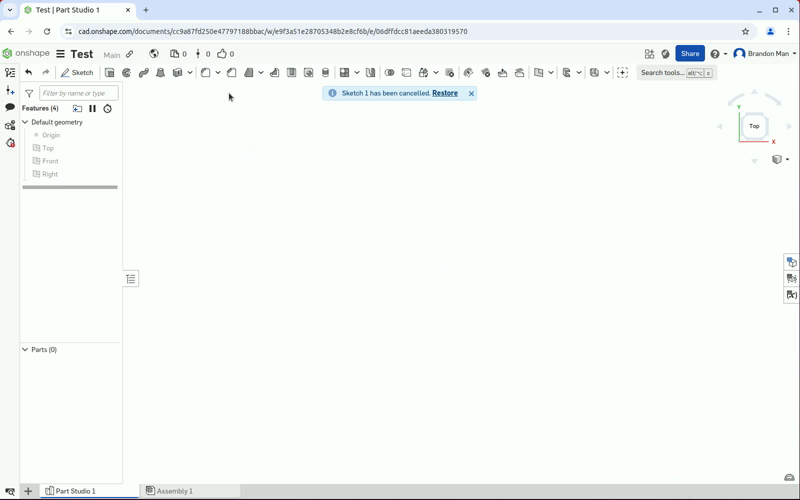
mouse_move(73, 352)
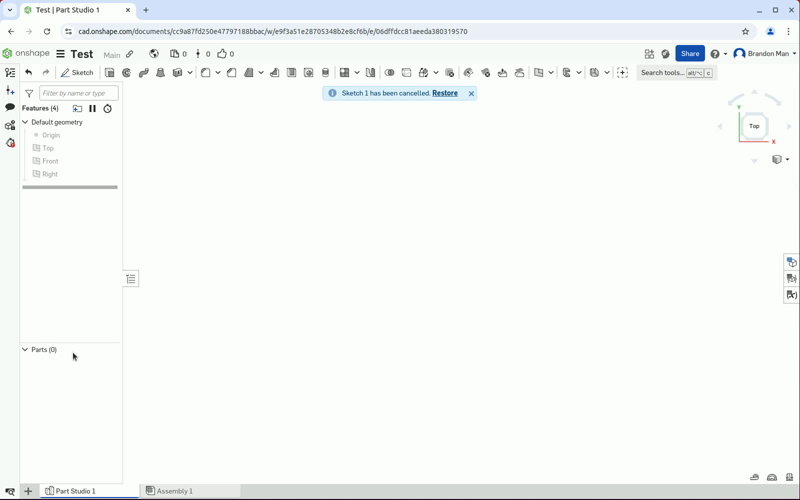
key(y)
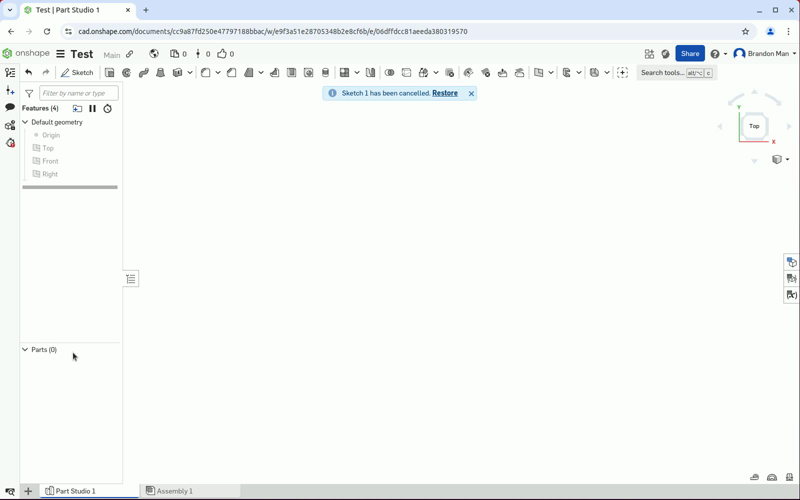
key(shift+p)
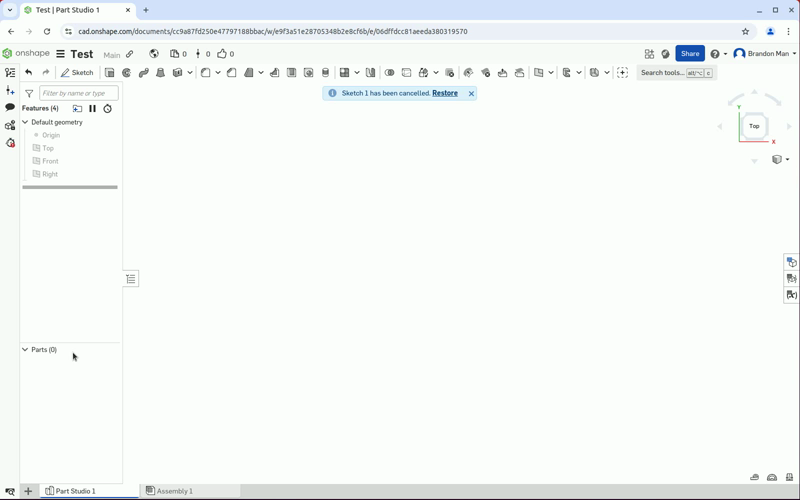
key(space)
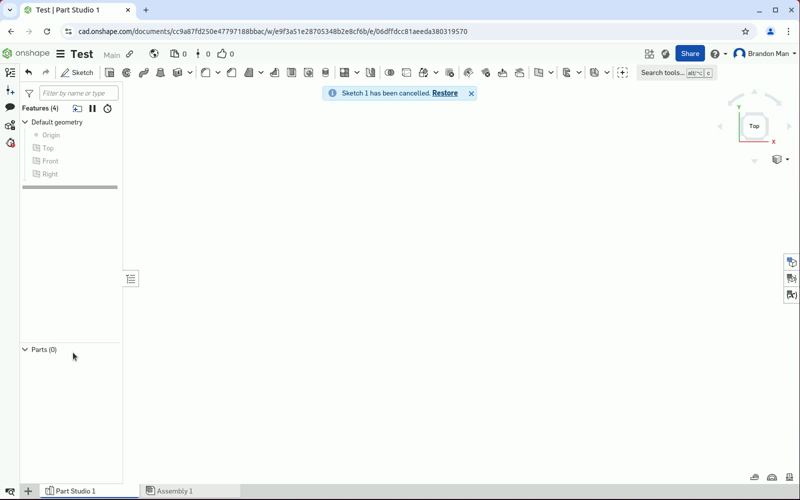
key_down(shift)
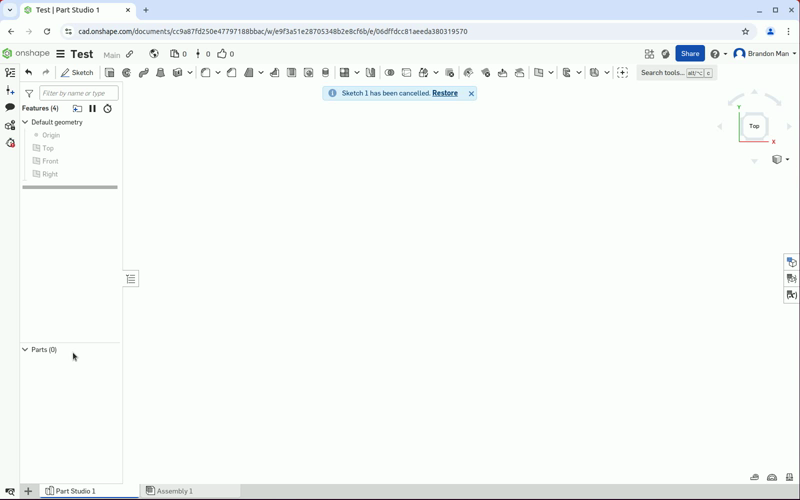
key(up)
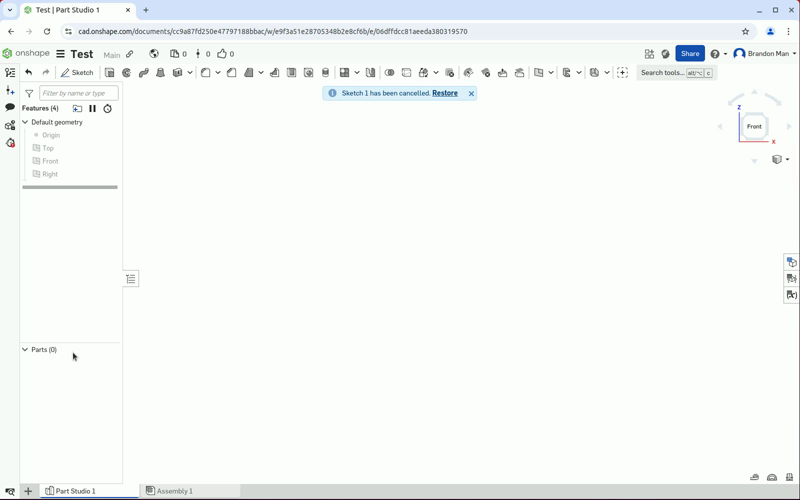
key_up(shift)
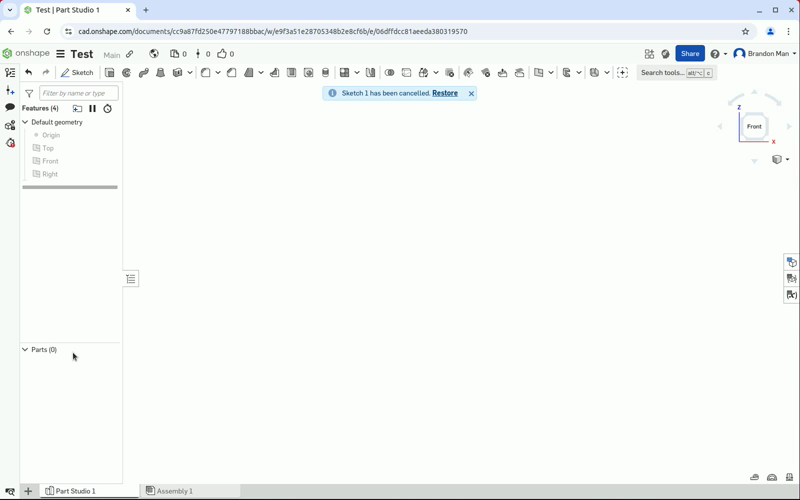
key(space)
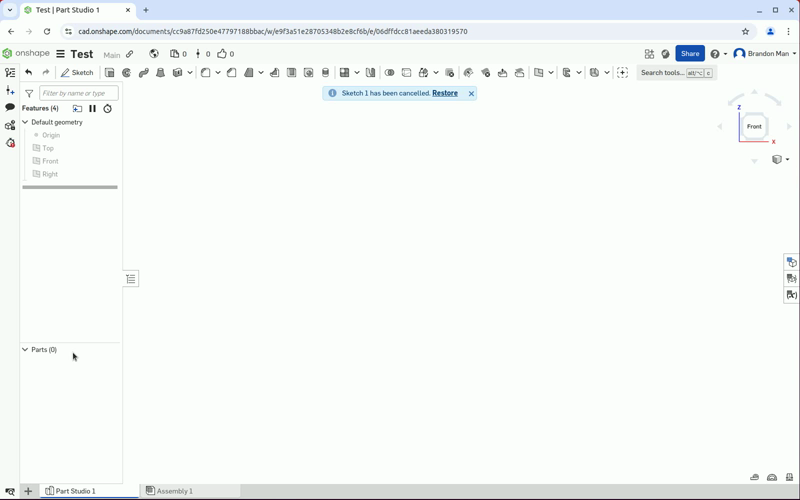
key_down(shift)
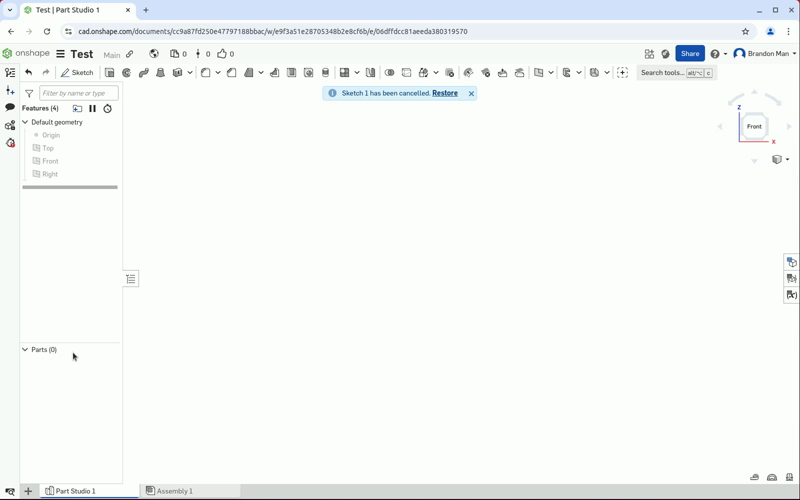
key(left)
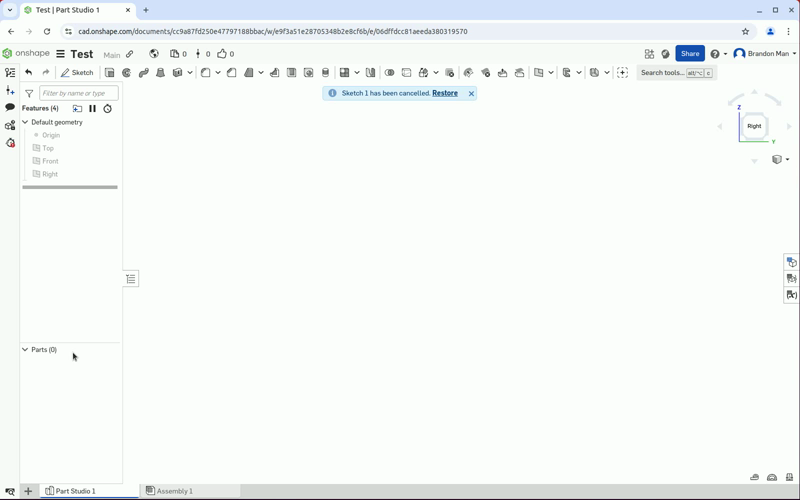
key_up(shift)
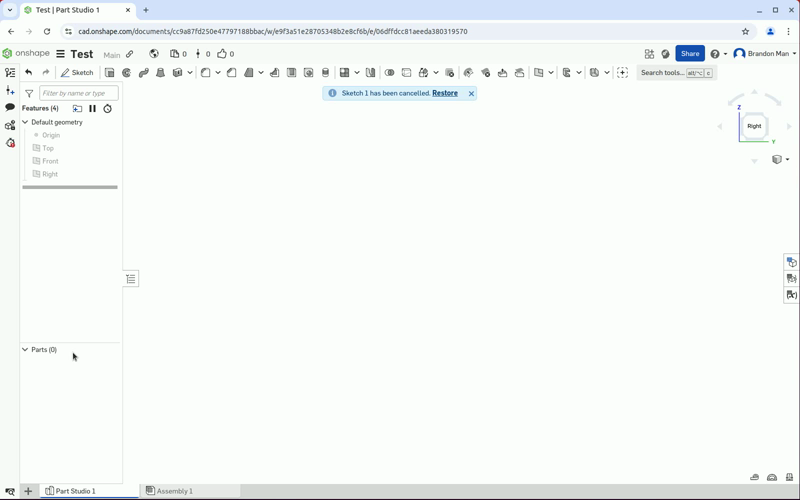
mouse_move(73, 352)
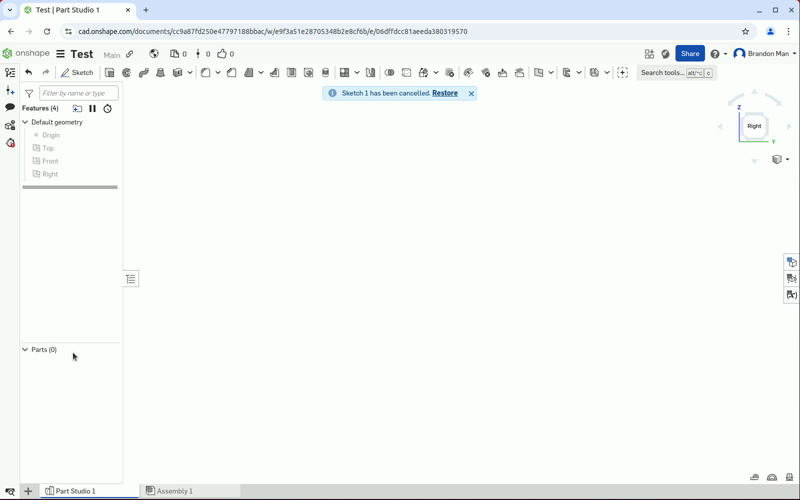
key(shift+y)
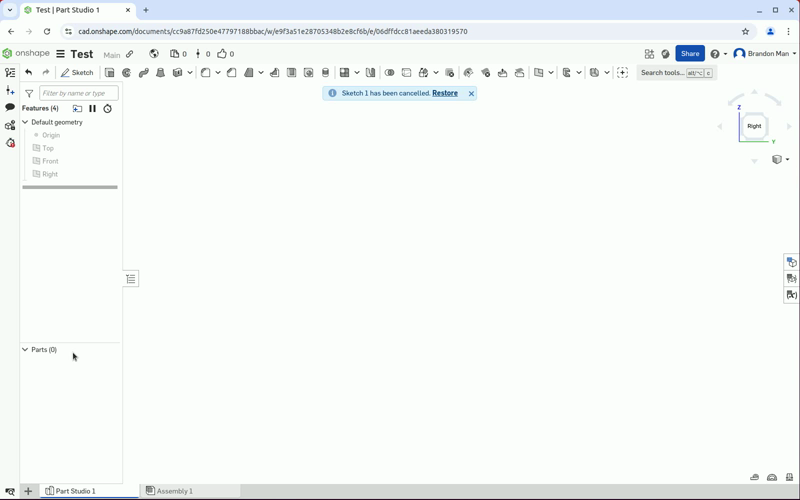
key(shift+s)
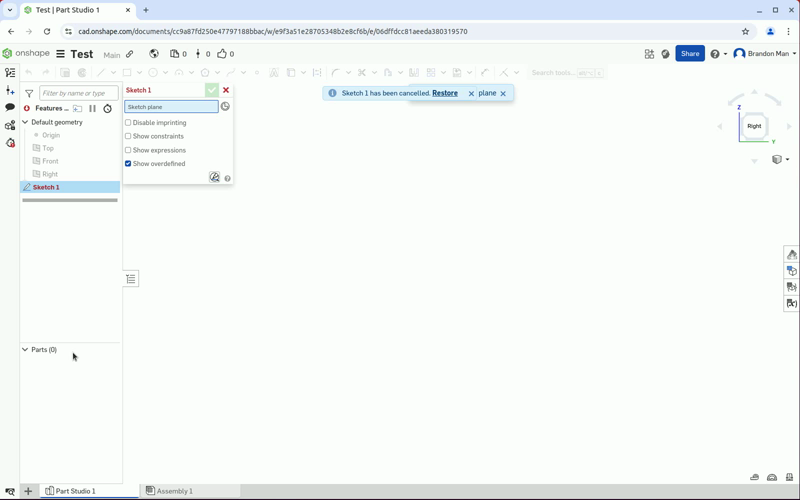
mouse_move(73, 176)
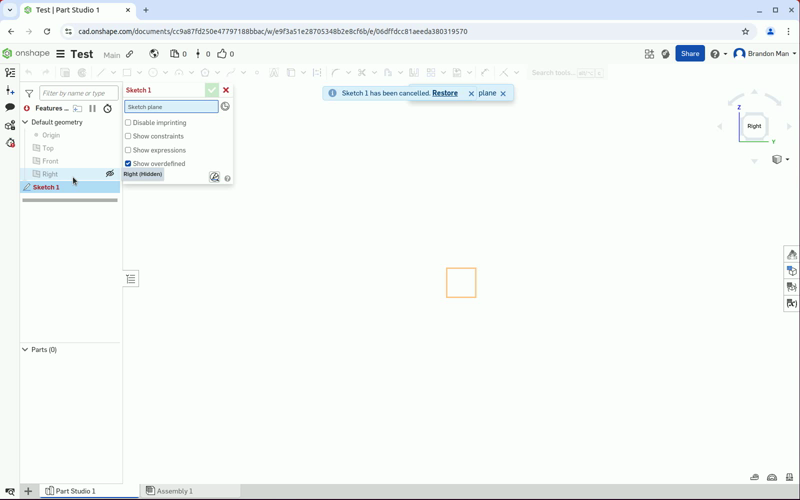
click(73, 176)
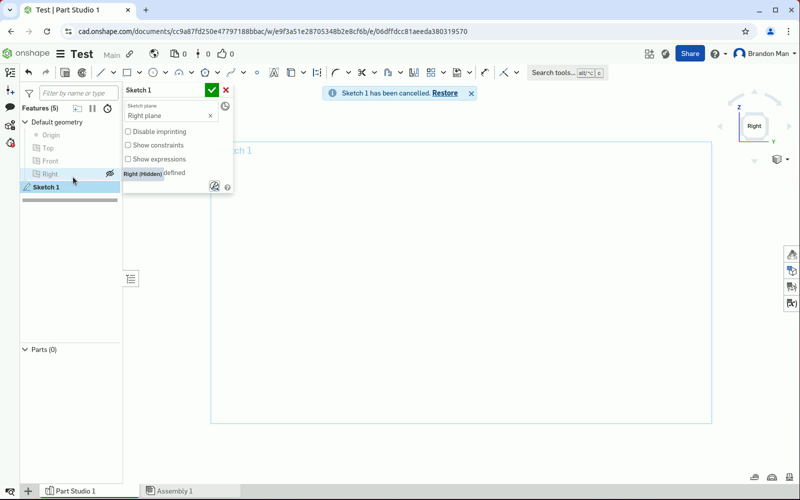
mouse_move(73, 352)
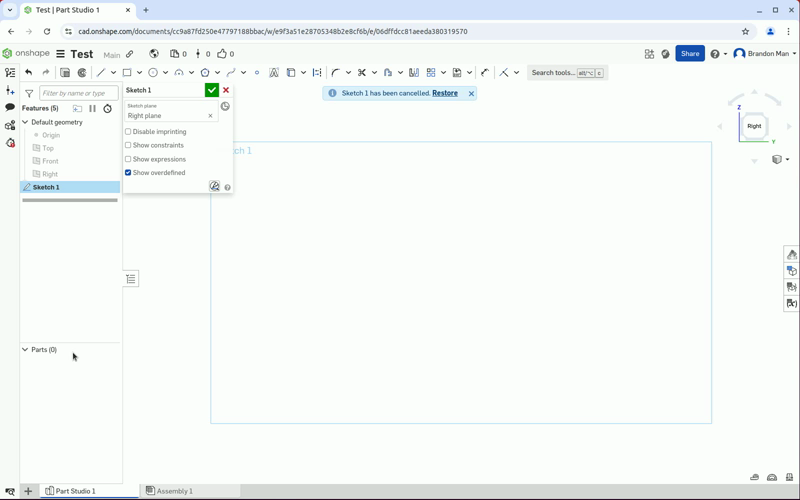
key(y)
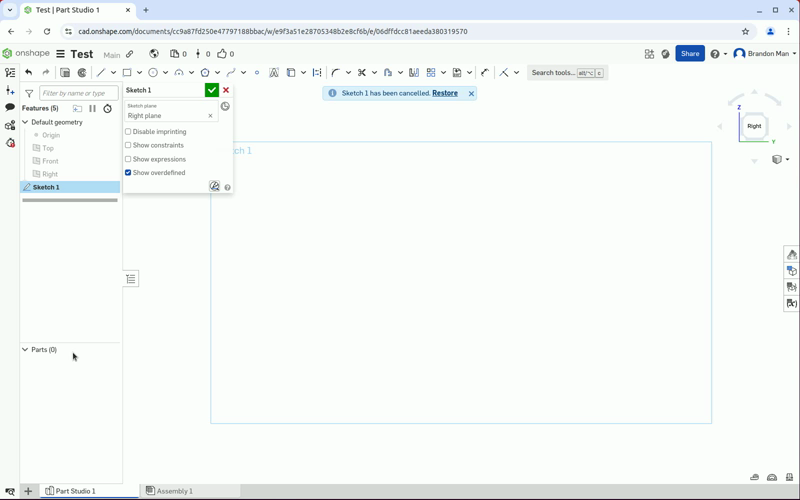
key(c)
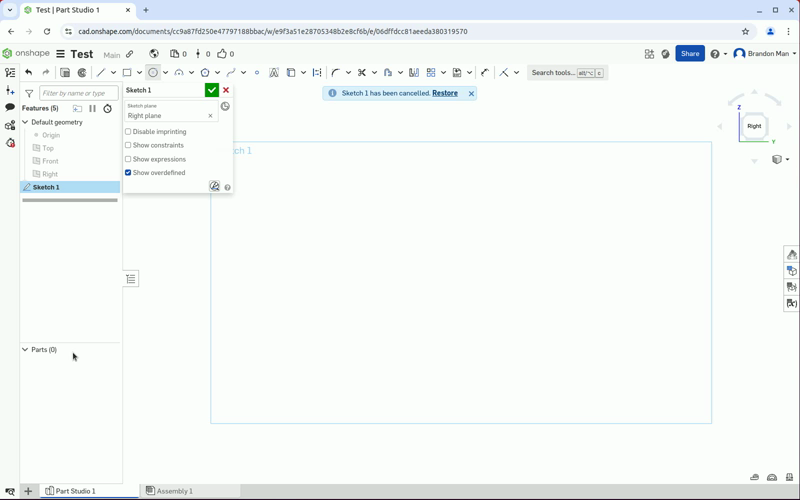
key_down(shift)
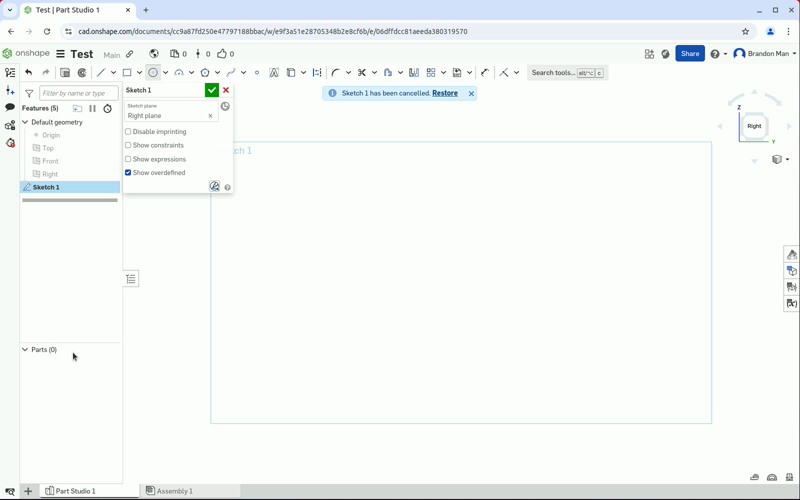
mouse_move(460, 282)
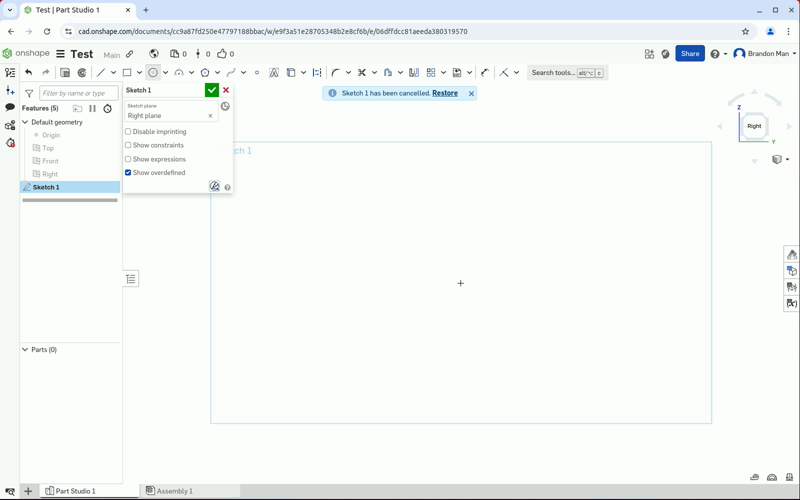
click(460, 282)
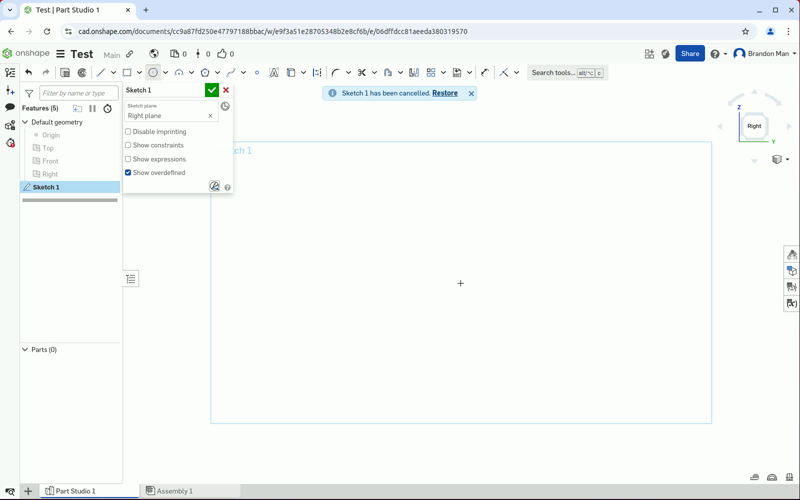
key_up(shift)
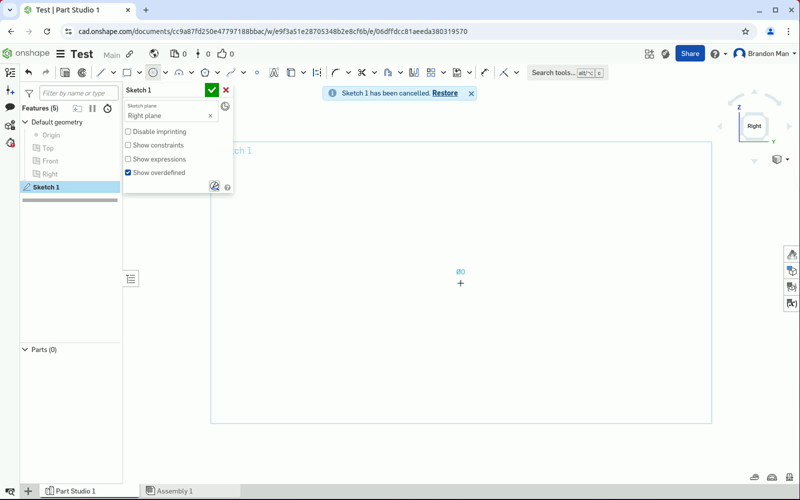
mouse_move(472, 282)
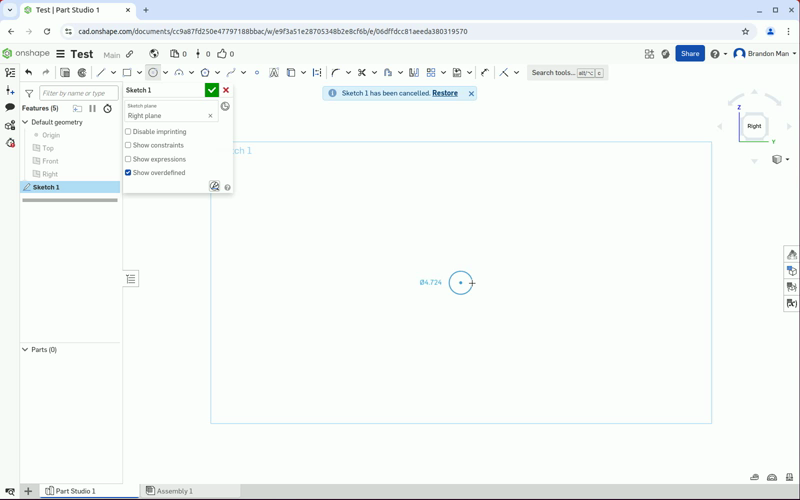
click(472, 282)
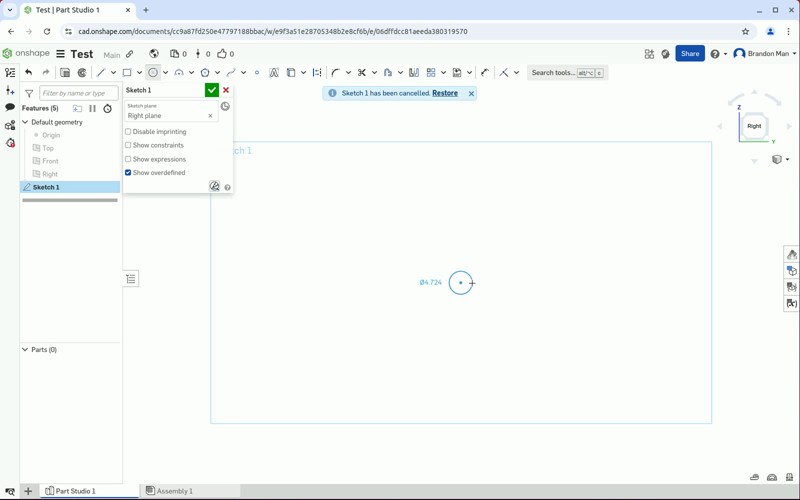
key(esc)
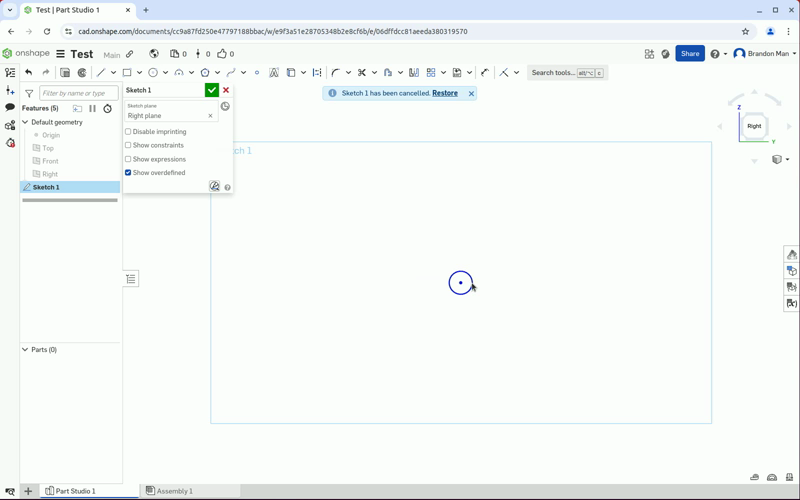
key(c)
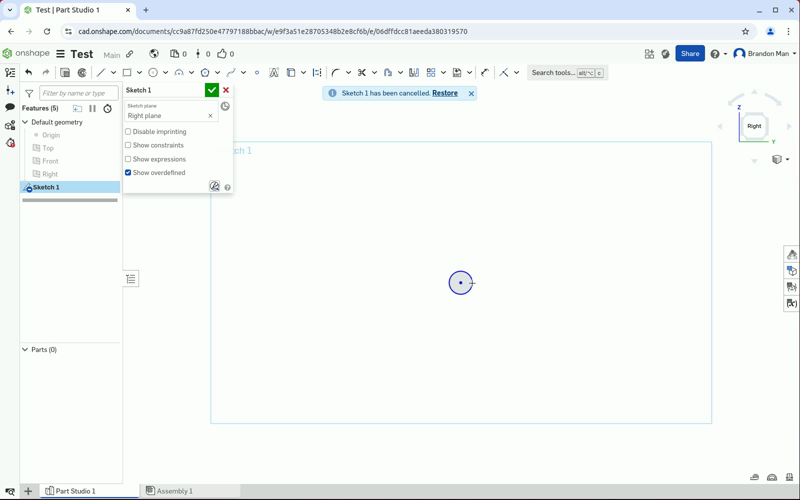
key_down(shift)
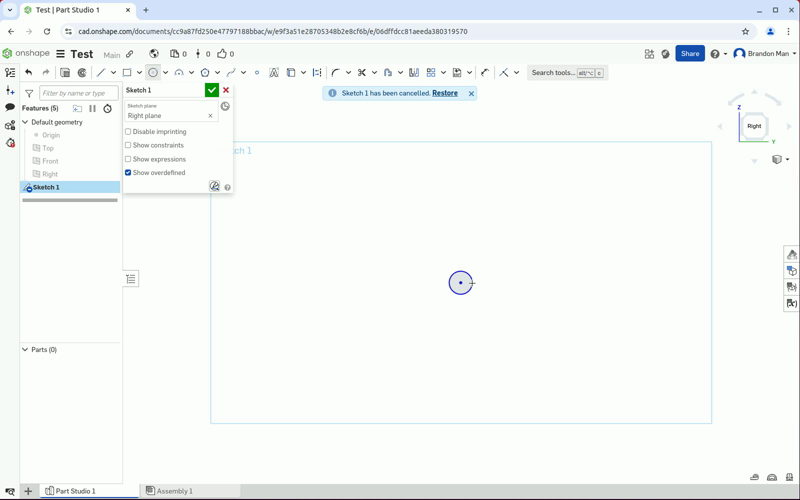
mouse_move(460, 282)
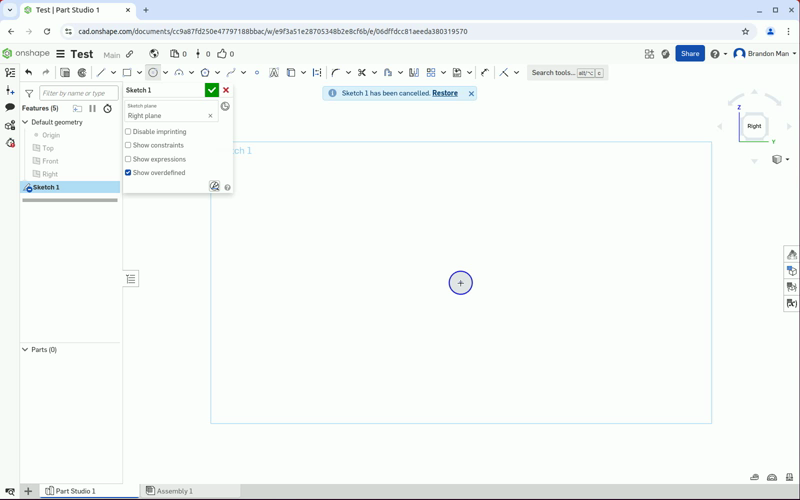
click(460, 282)
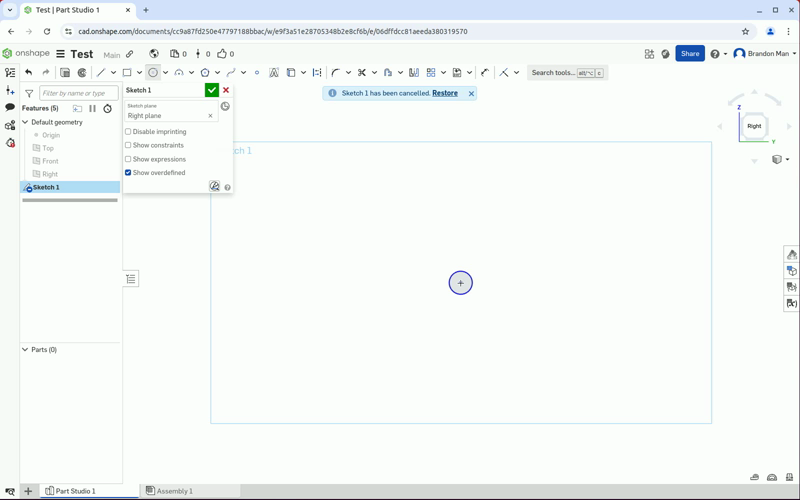
key_up(shift)
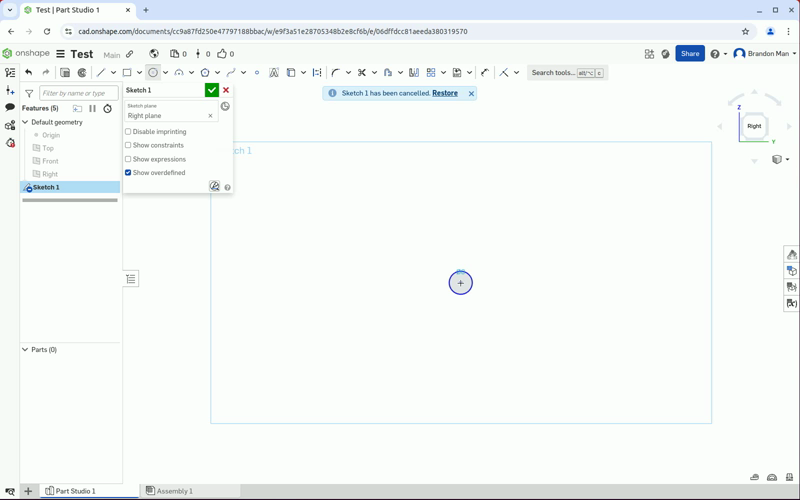
mouse_move(470, 282)
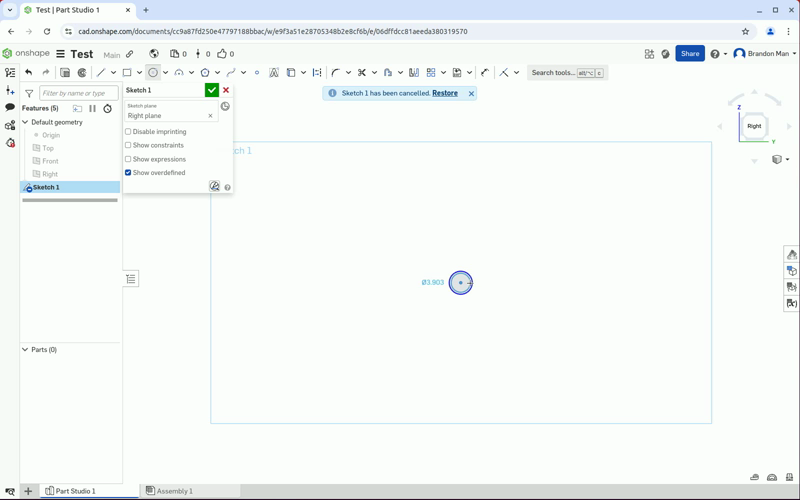
scroll(6)
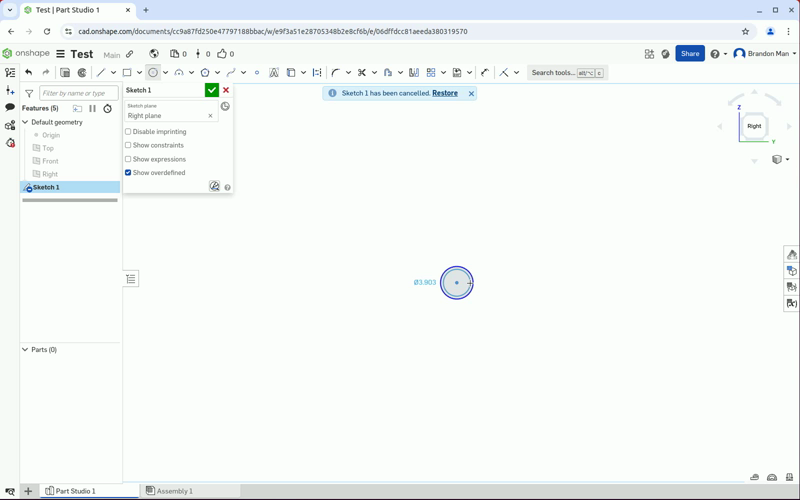
scroll(6)
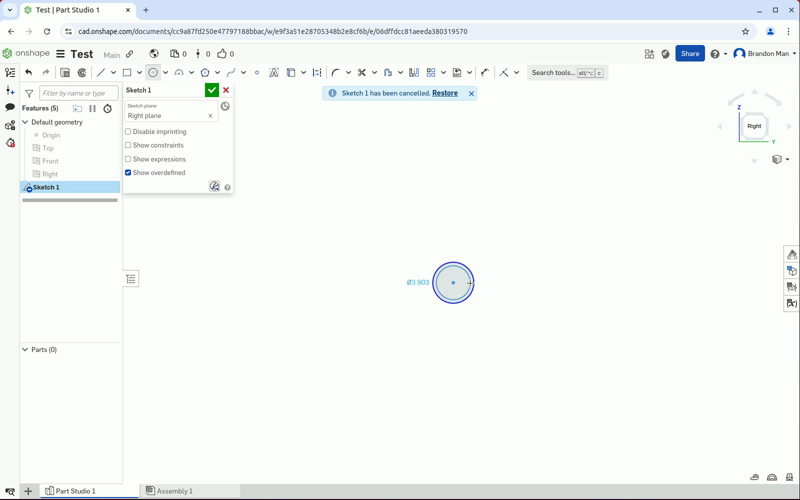
scroll(6)
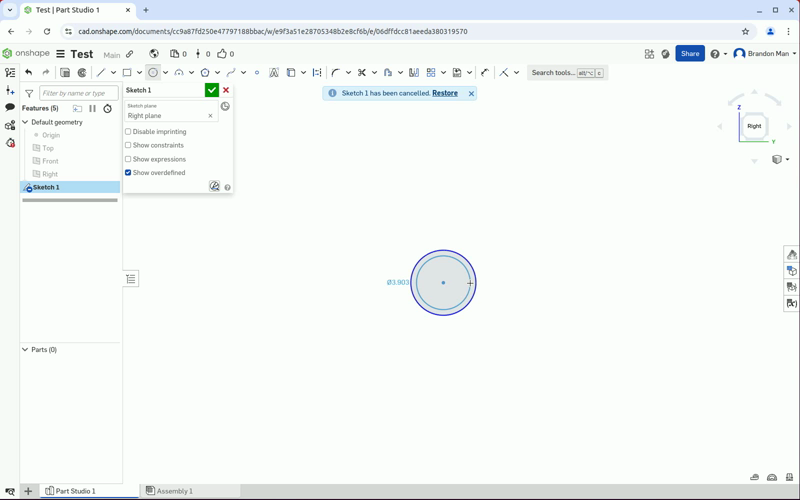
scroll(6)
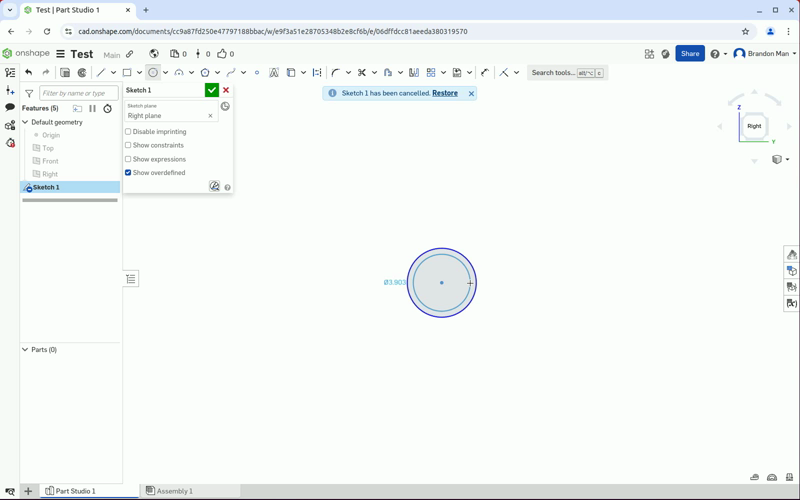
scroll(6)
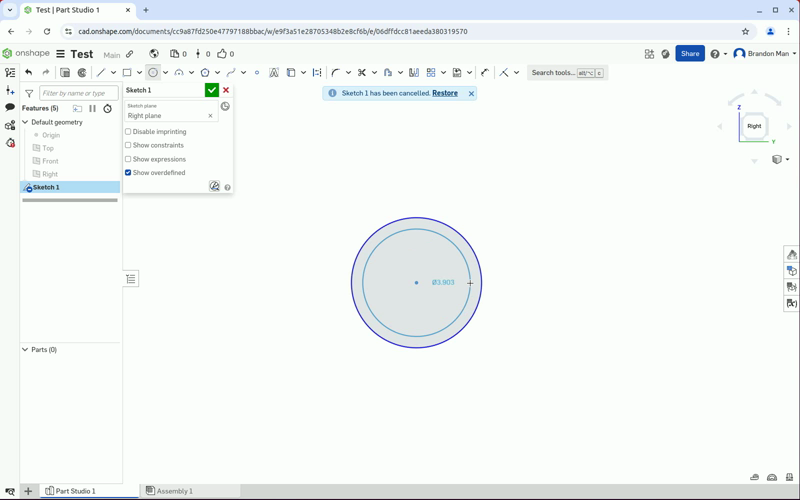
scroll(6)
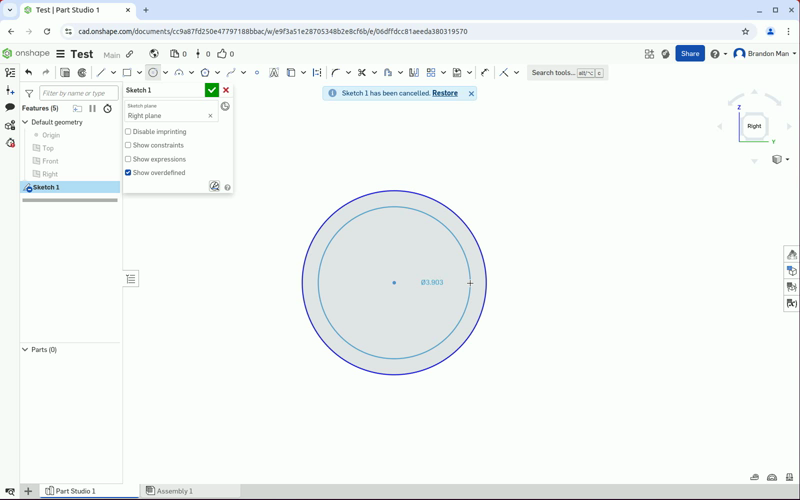
scroll(6)
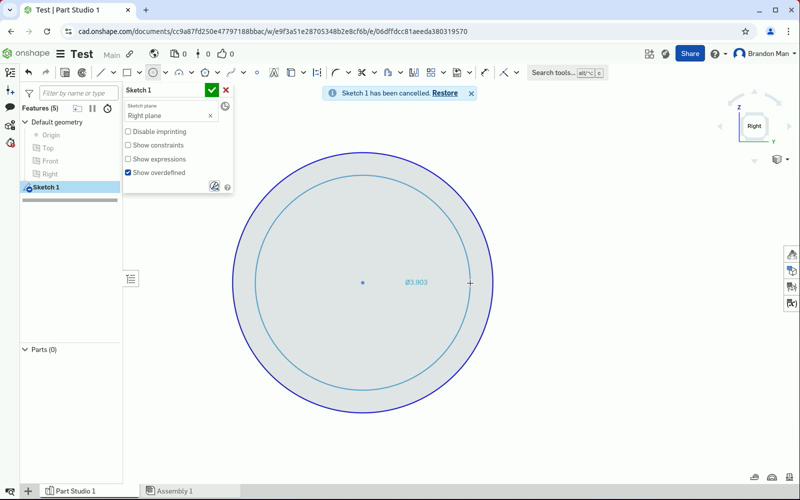
click(470, 282)
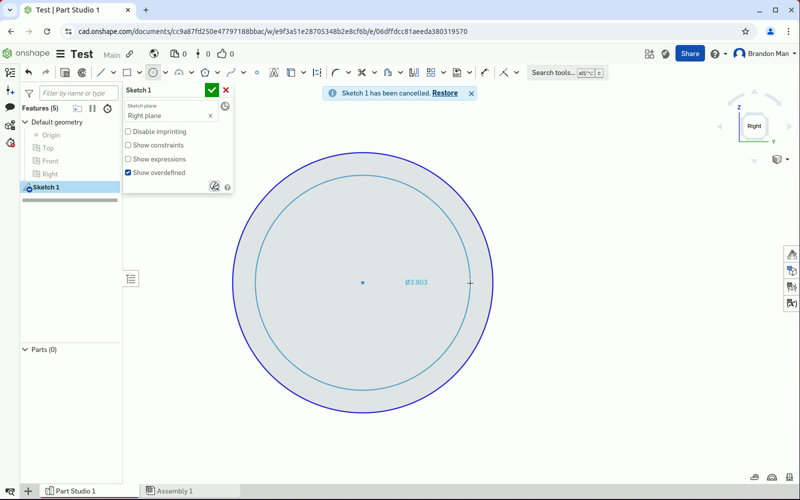
scroll(-6)
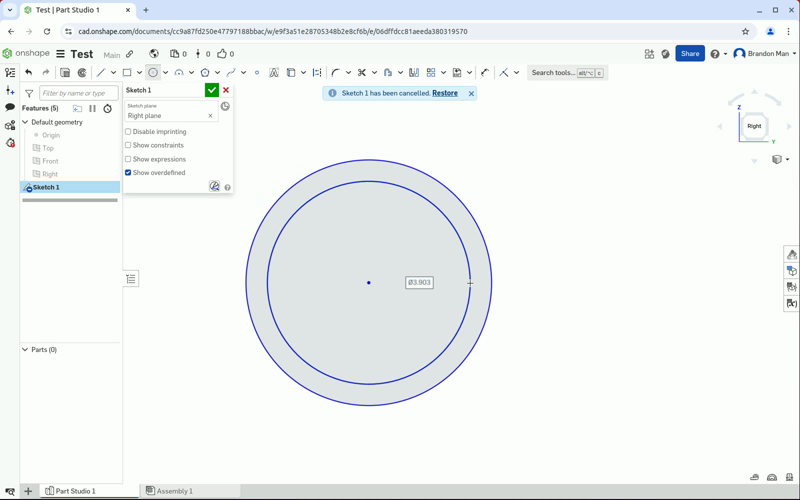
scroll(-6)
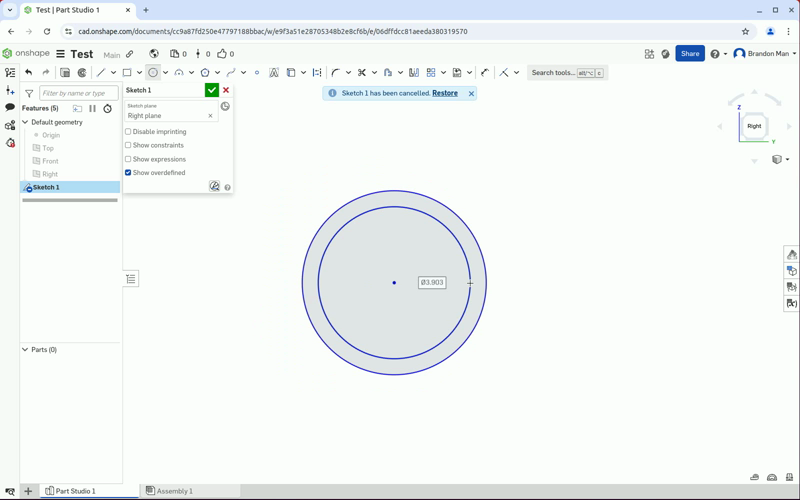
scroll(-6)
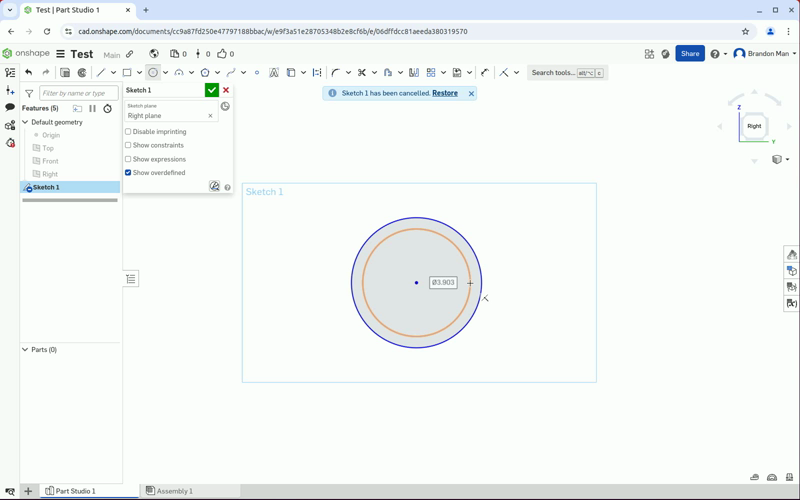
scroll(-6)
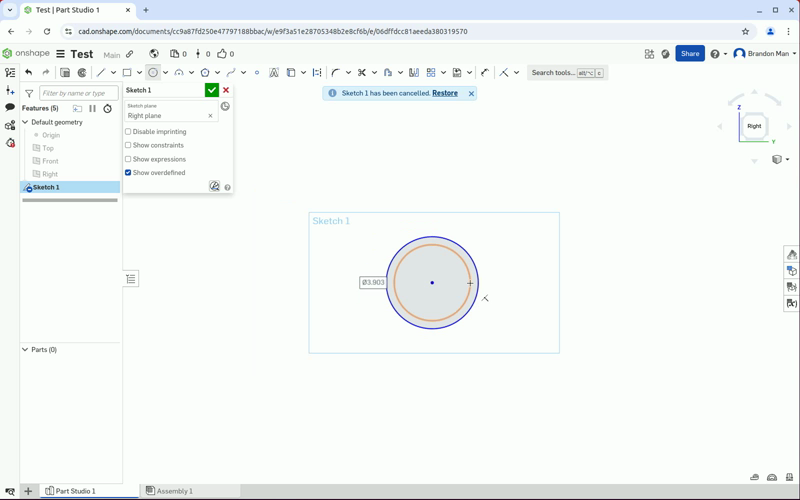
scroll(-6)
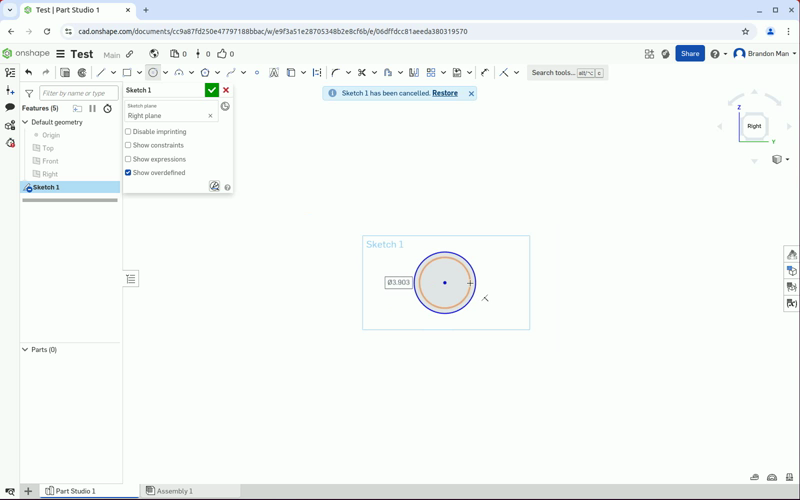
scroll(-6)
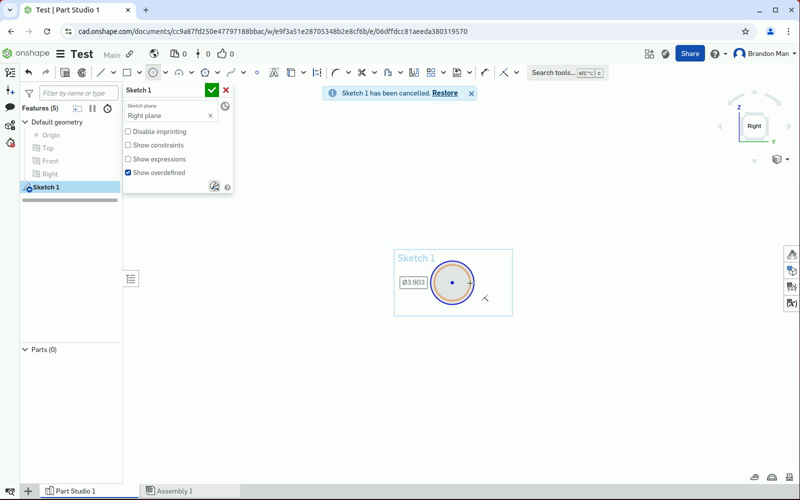
scroll(-6)
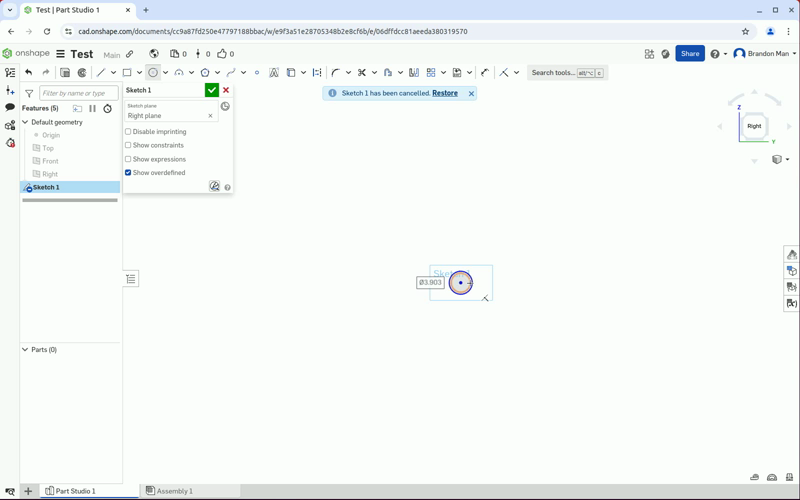
key(esc)
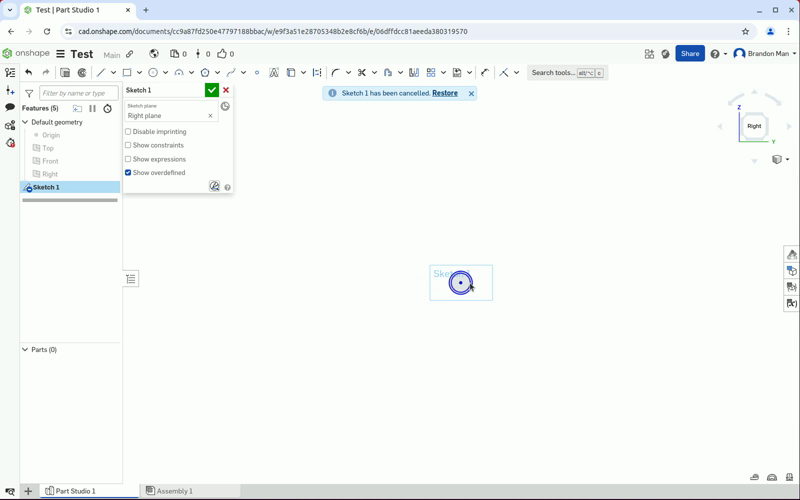
mouse_move(467, 290)
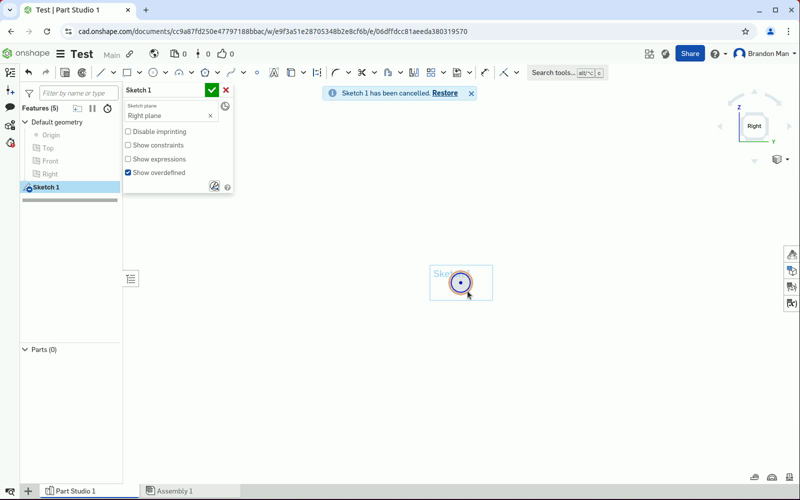
scroll(6)
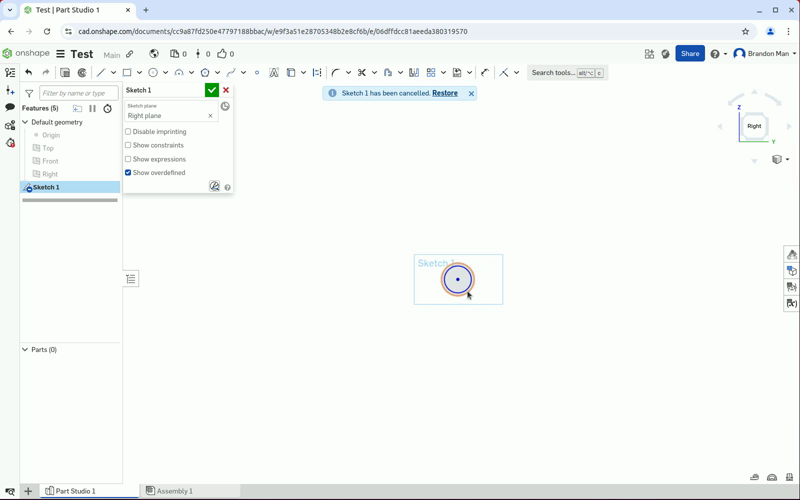
scroll(6)
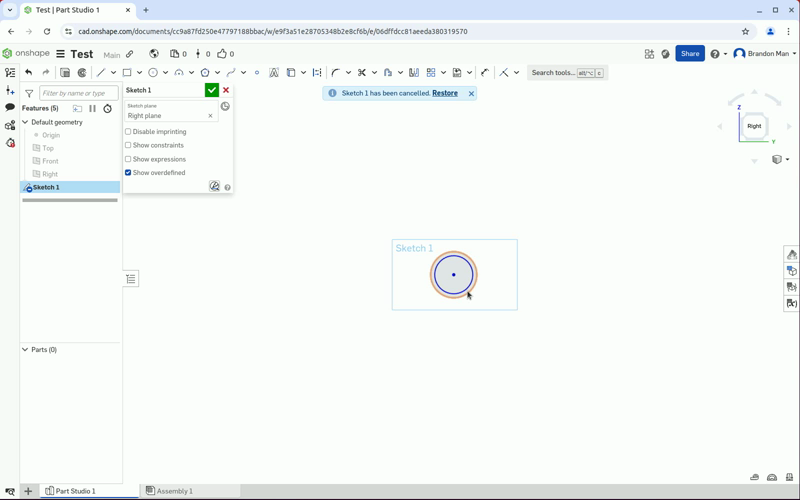
scroll(6)
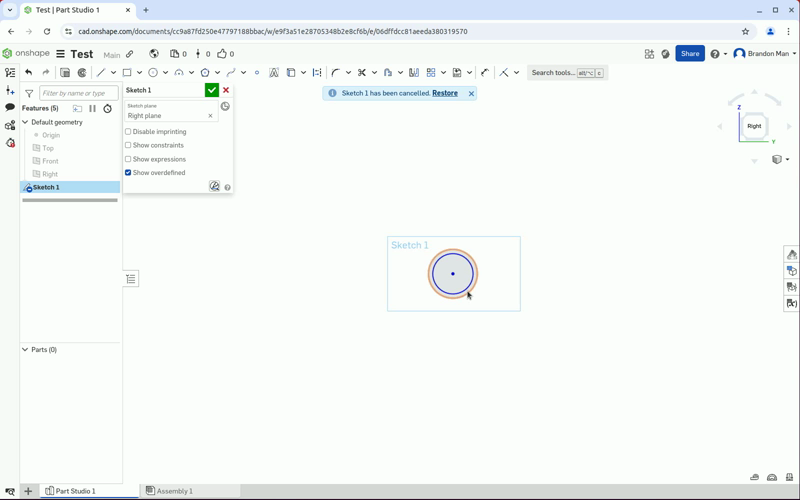
scroll(6)
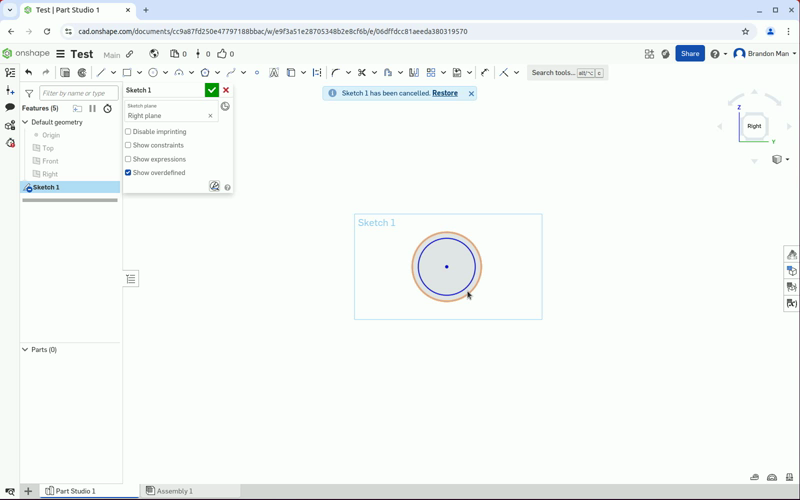
scroll(6)
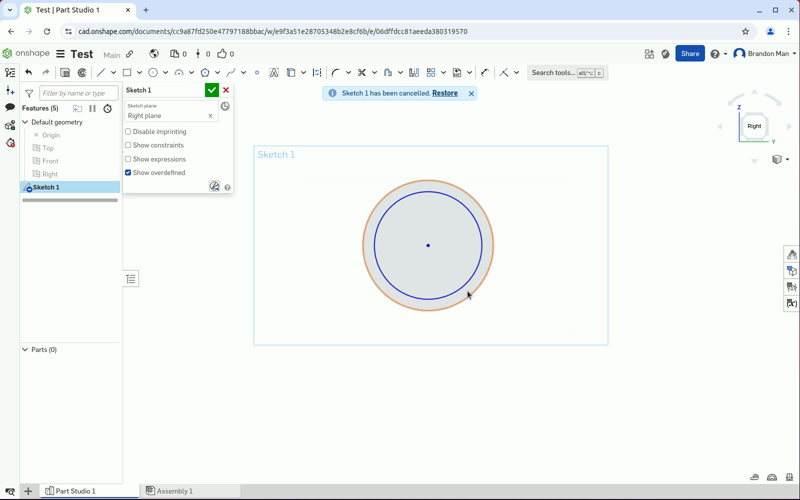
scroll(6)
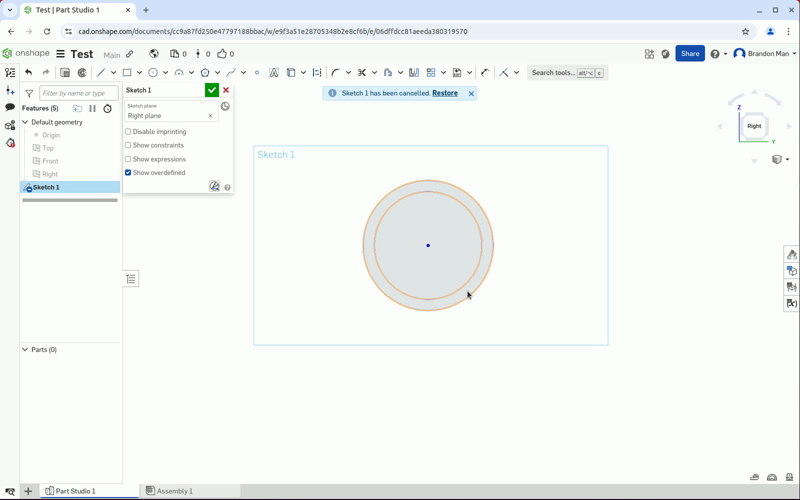
scroll(6)
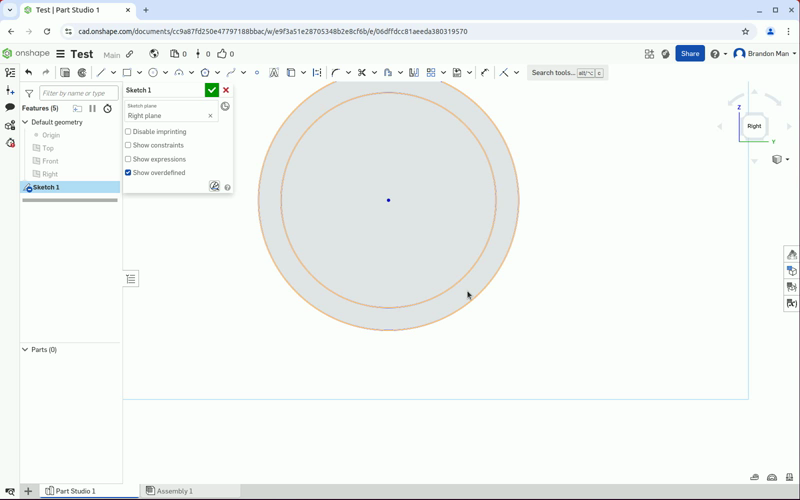
click(467, 290)
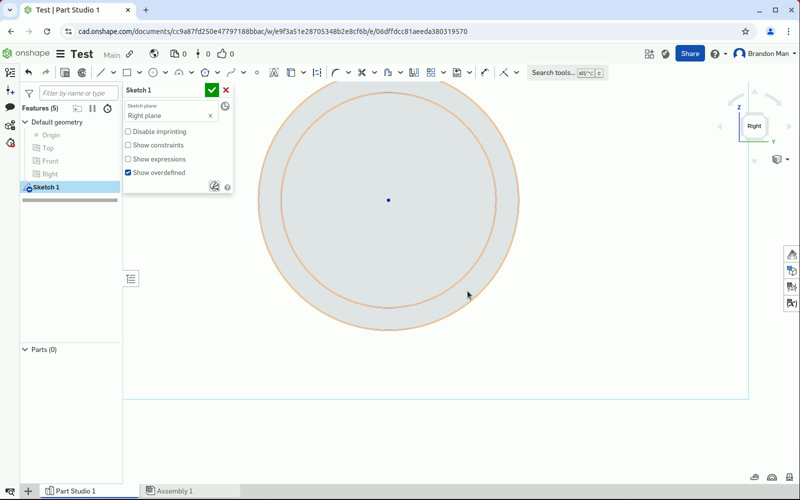
scroll(-6)
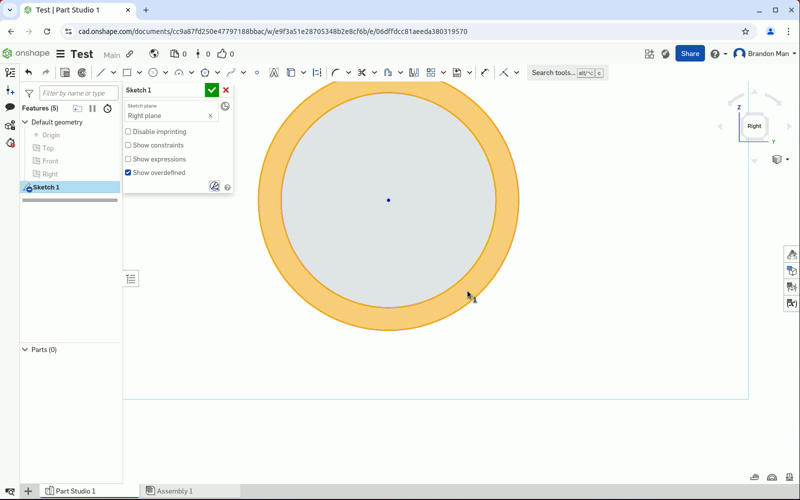
scroll(-6)
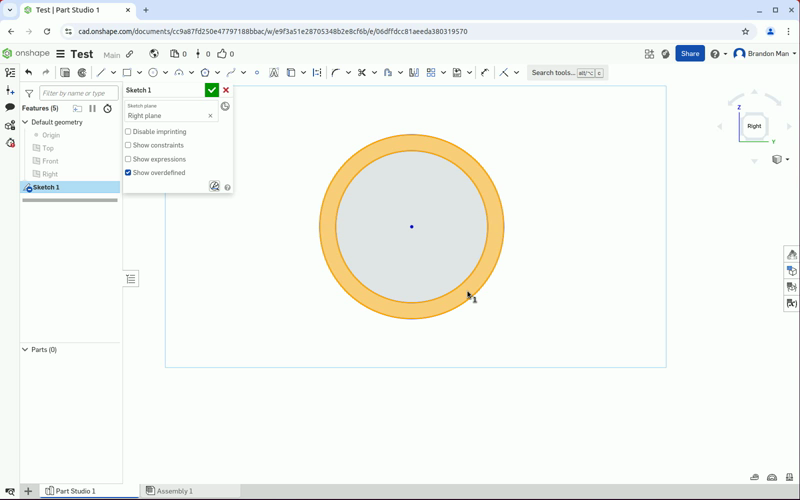
scroll(-6)
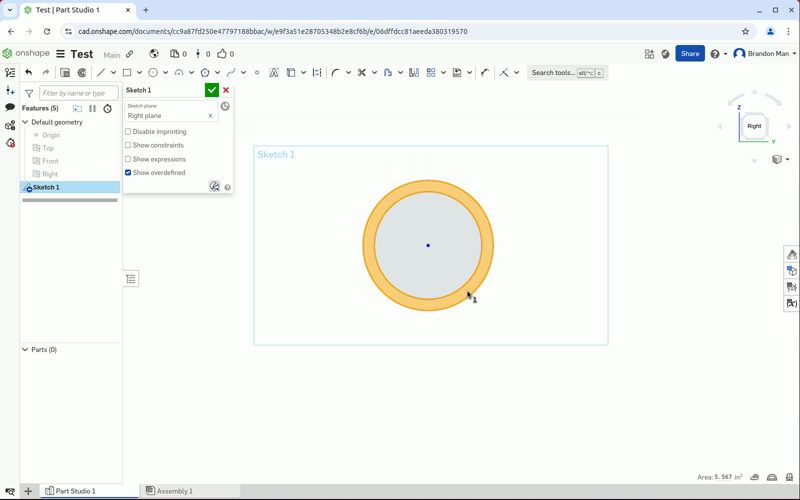
scroll(-6)
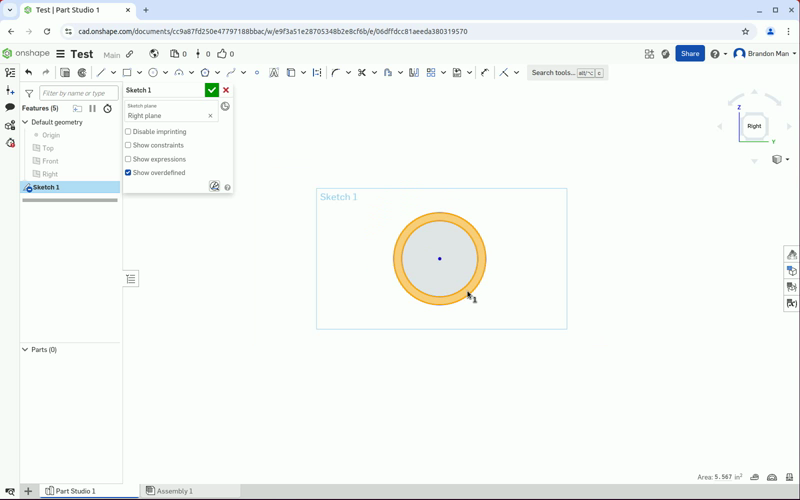
scroll(-6)
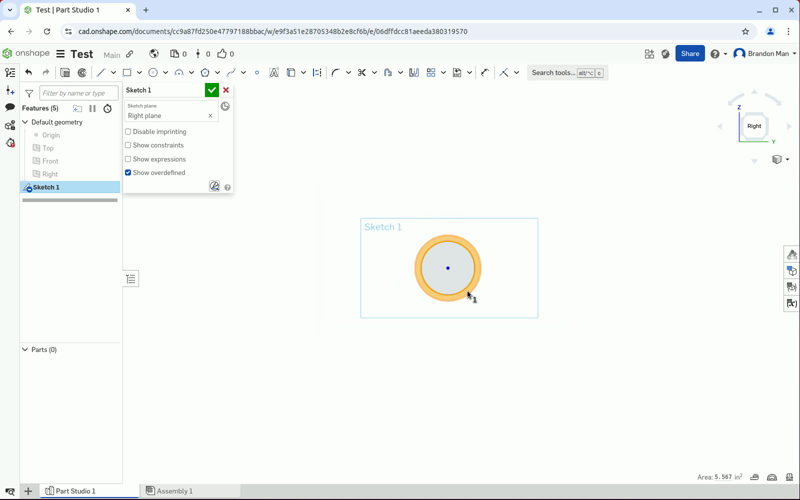
scroll(-6)
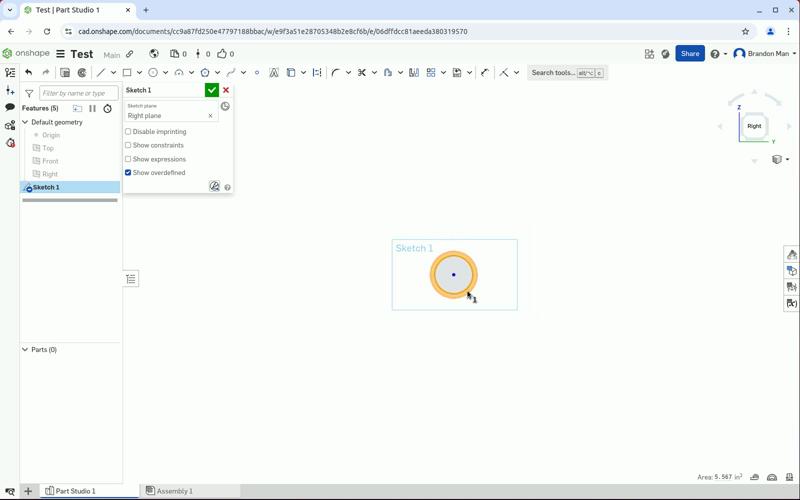
scroll(-6)
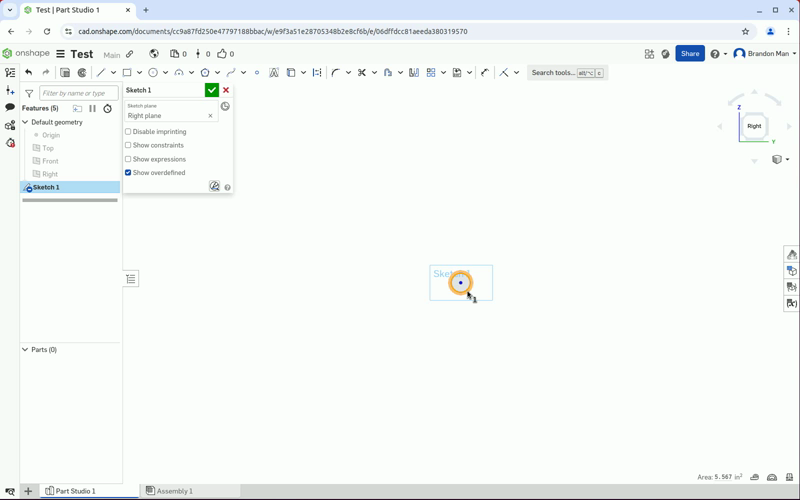
mouse_move(73, 352)
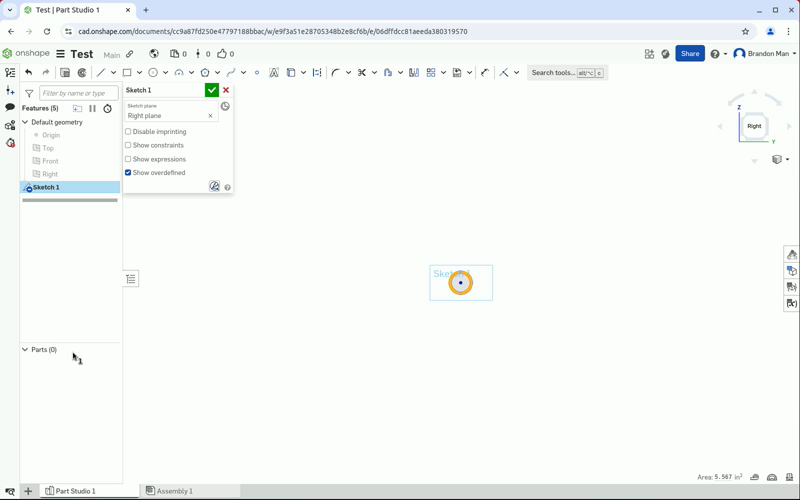
key(shift+y)
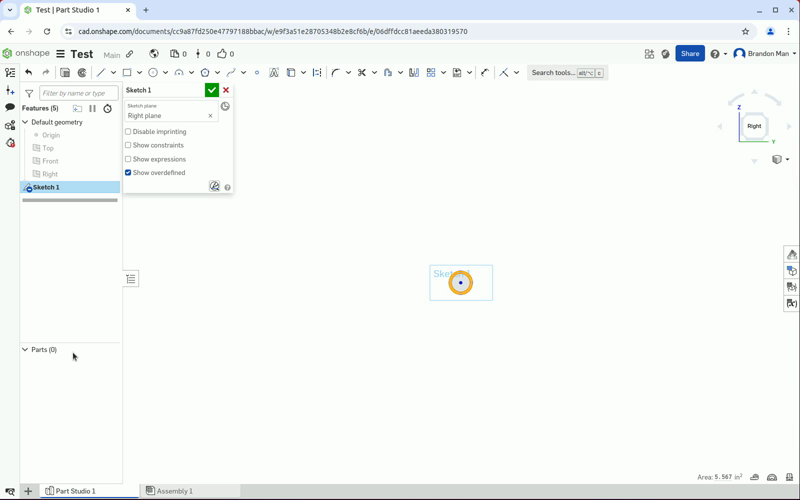
key(shift+e)
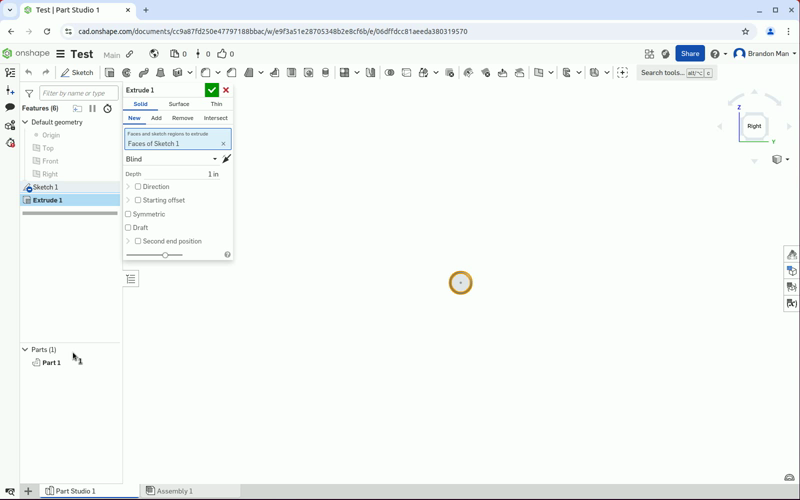
mouse_move(143, 106)
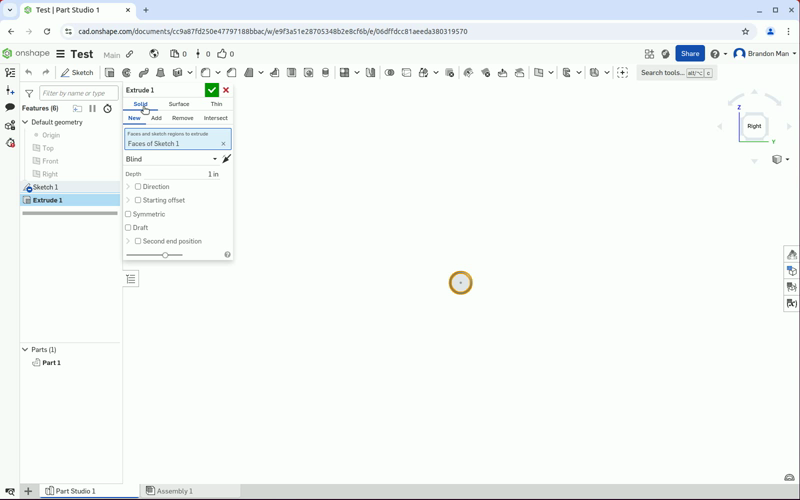
click(143, 106)
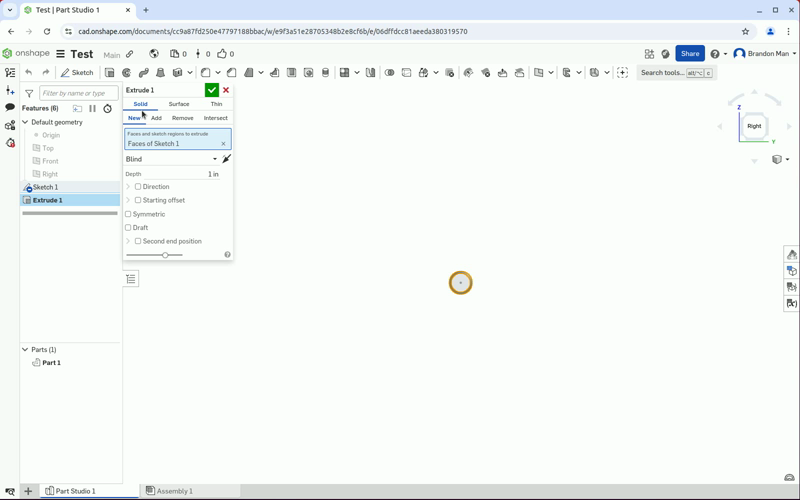
mouse_move(137, 120)
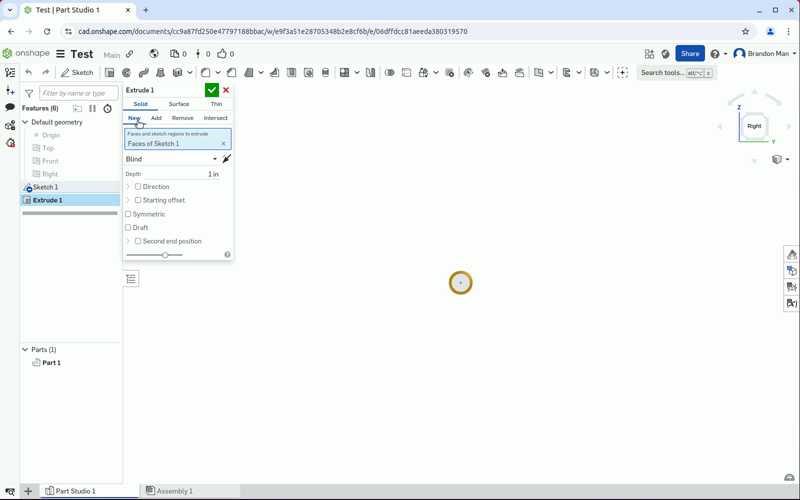
click(137, 120)
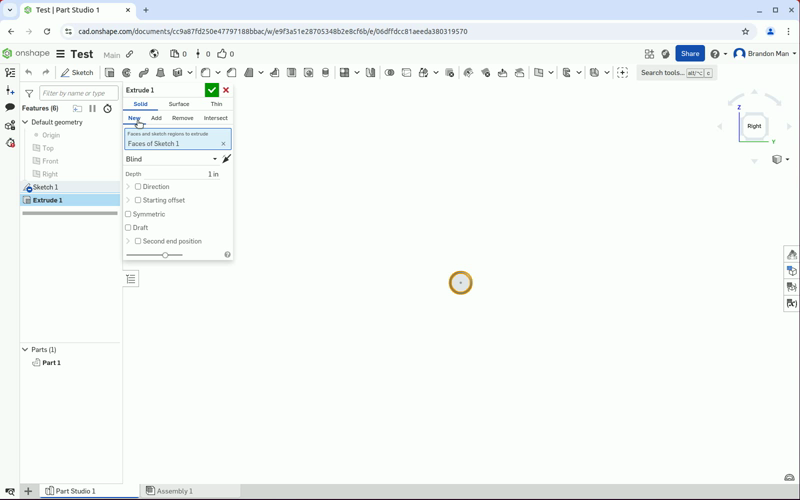
key(tab, 4)
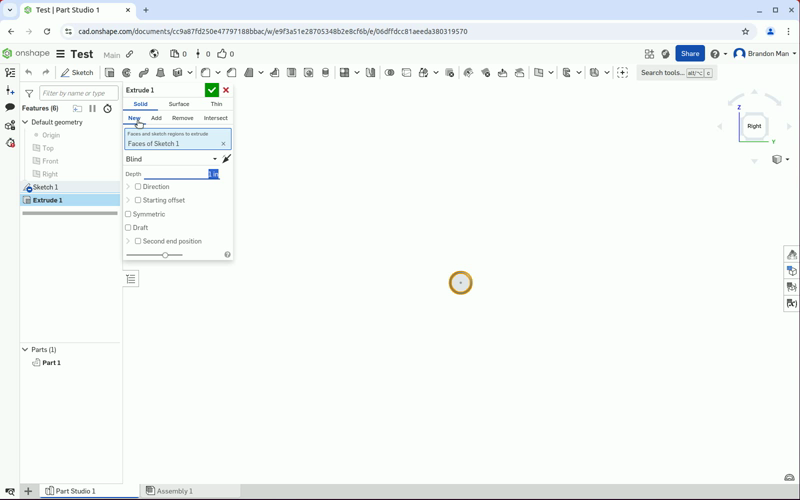
text(-23.108)
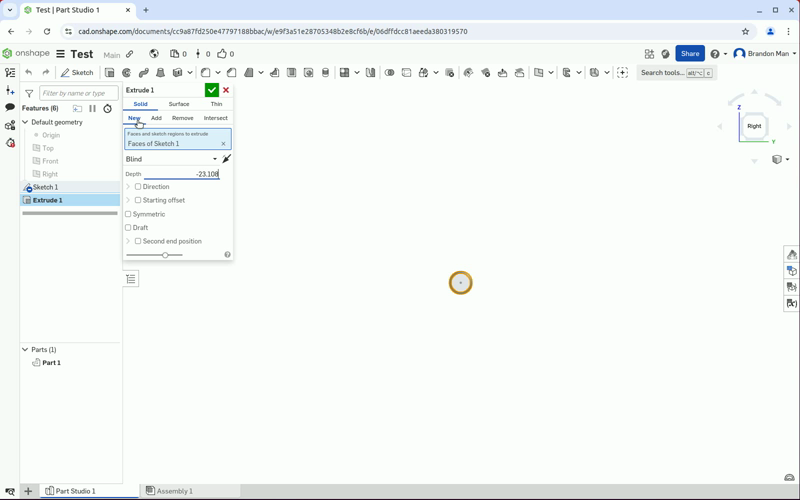
key(enter)
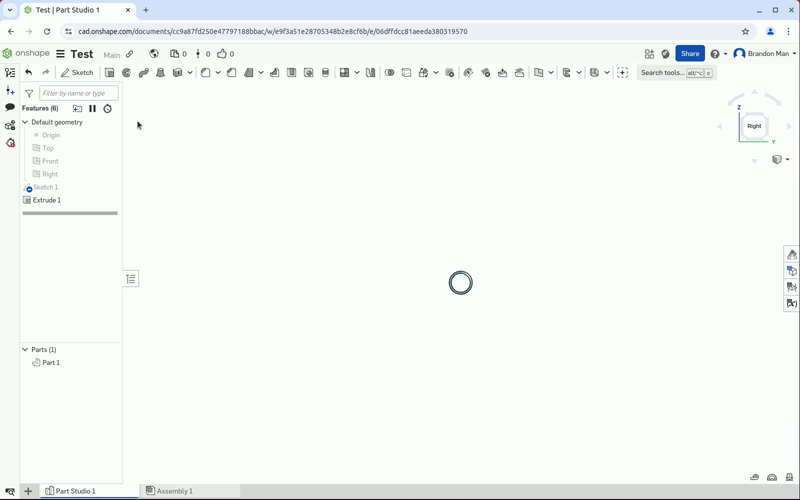
key(shift+h)
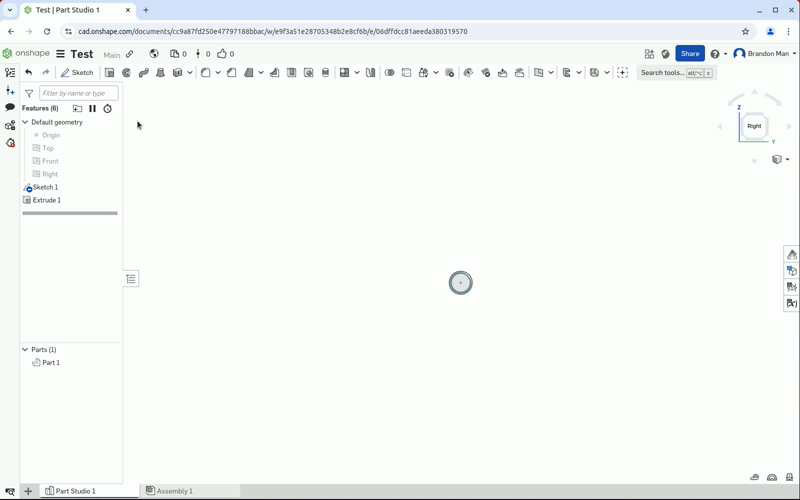
key(shift+h)
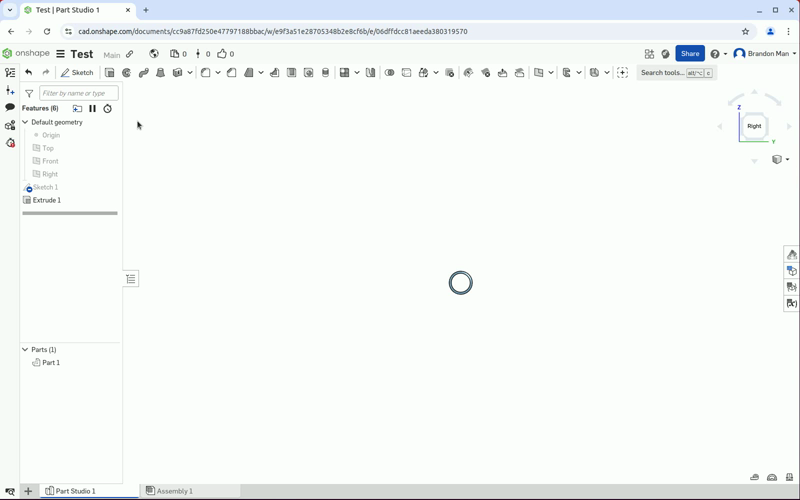
mouse_move(73, 189)
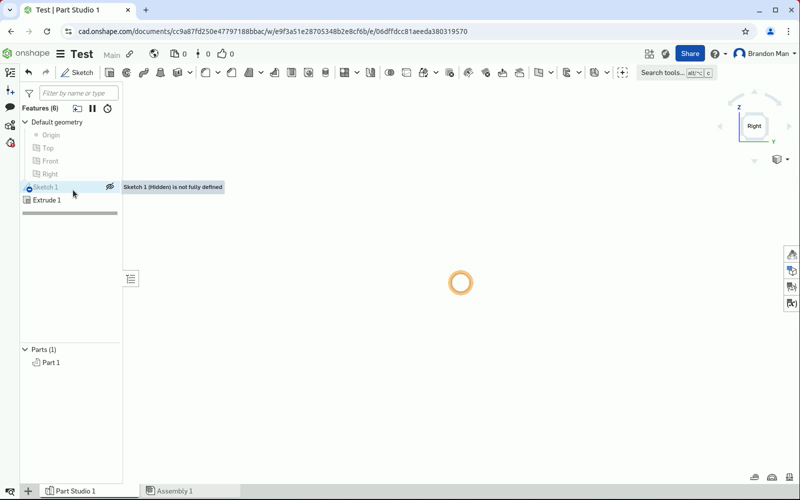
click(73, 189)
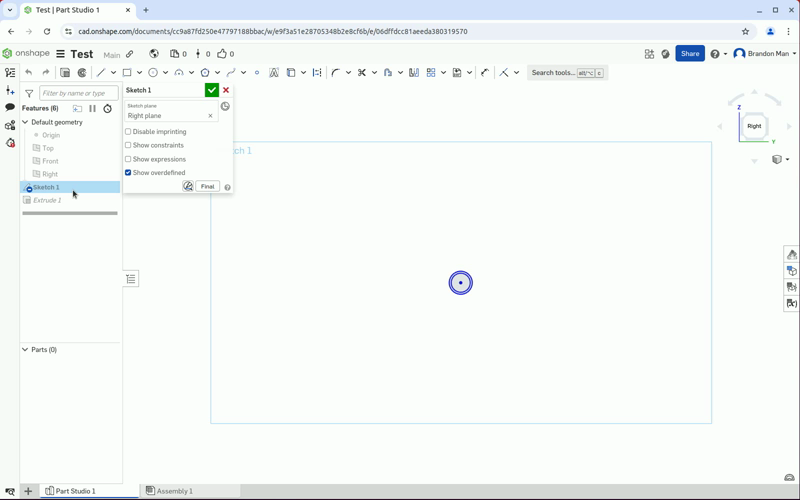
mouse_move(229, 92)
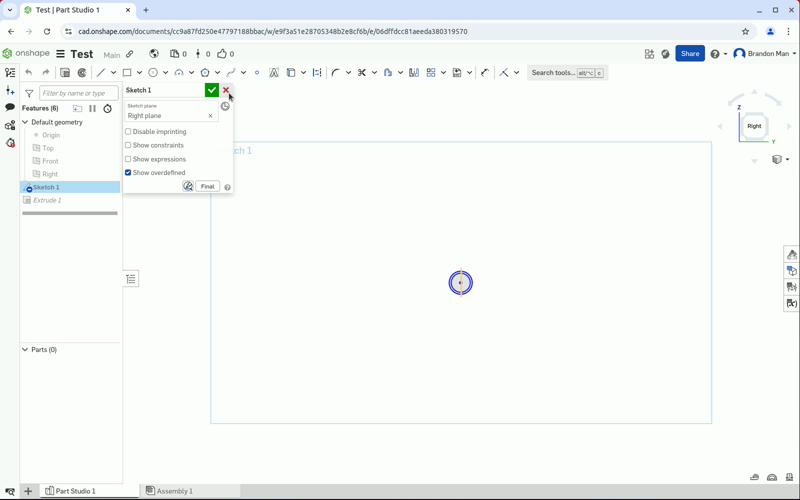
click(229, 92)
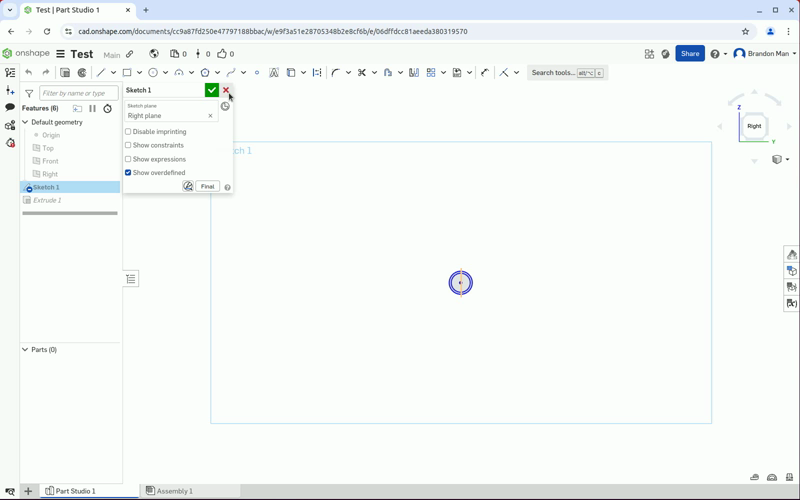
key(shift+s)
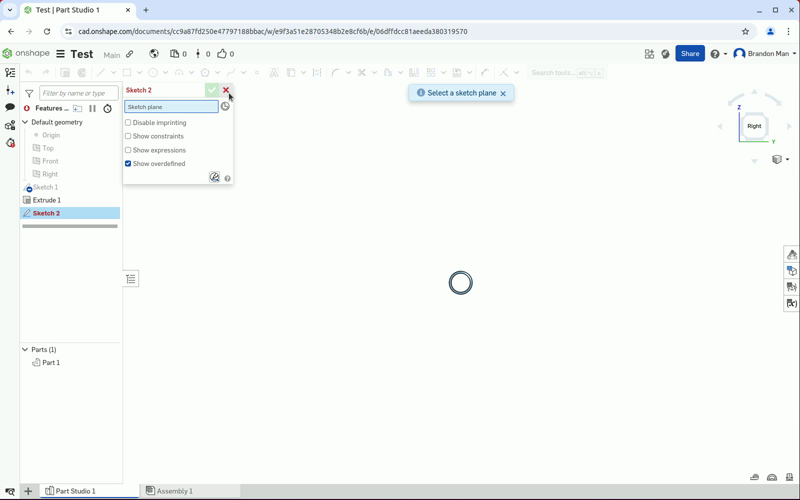
mouse_move(73, 176)
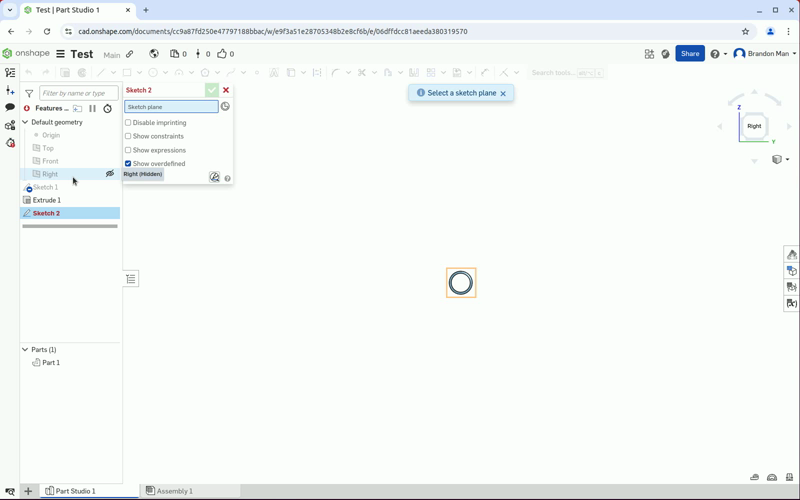
click(73, 176)
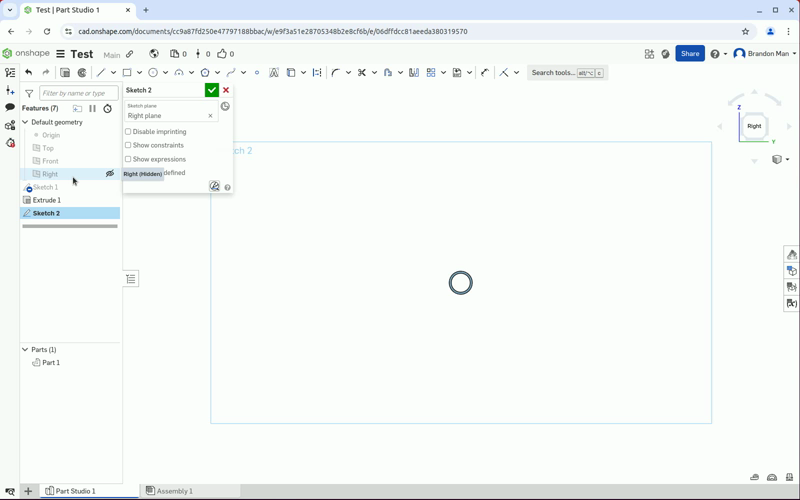
mouse_move(73, 352)
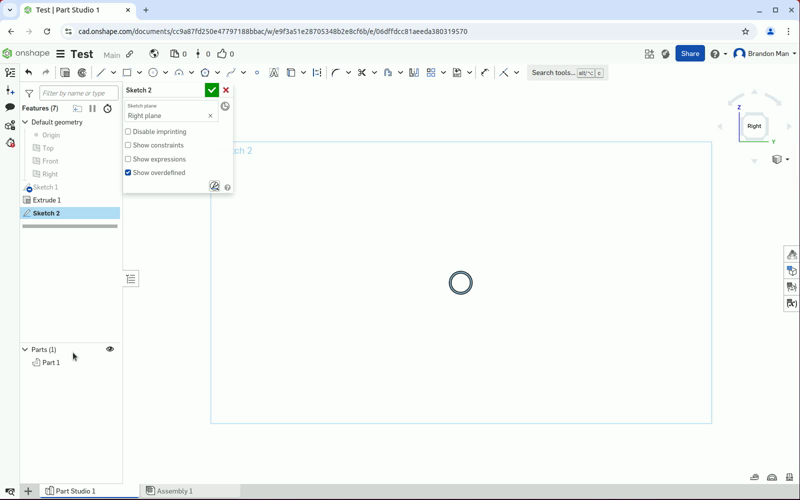
key(y)
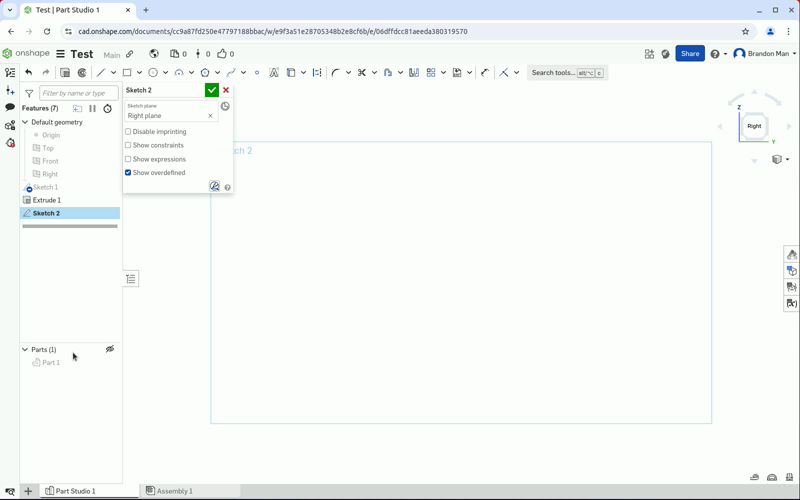
key(l)
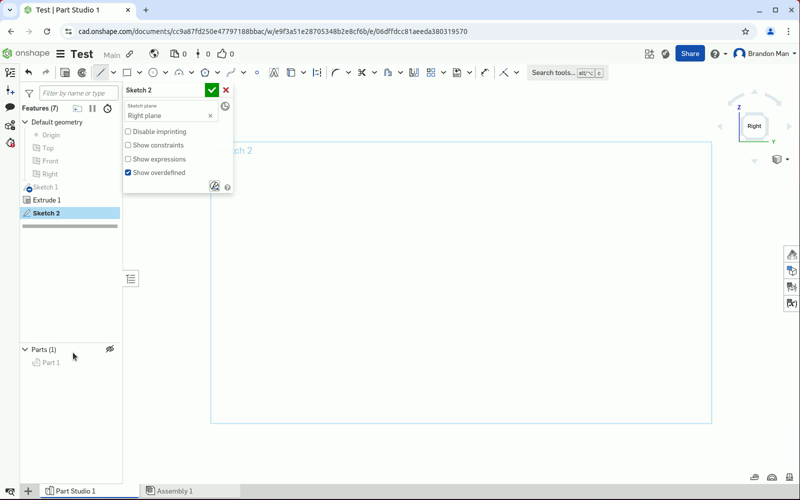
key_down(shift)
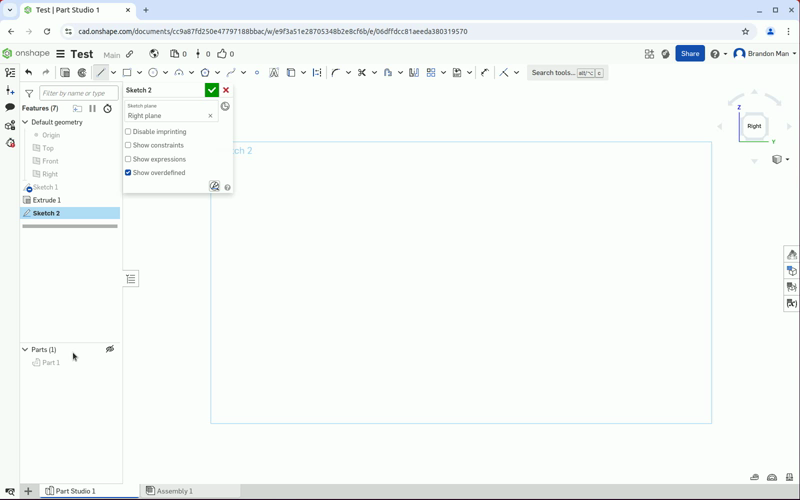
mouse_move(460, 294)
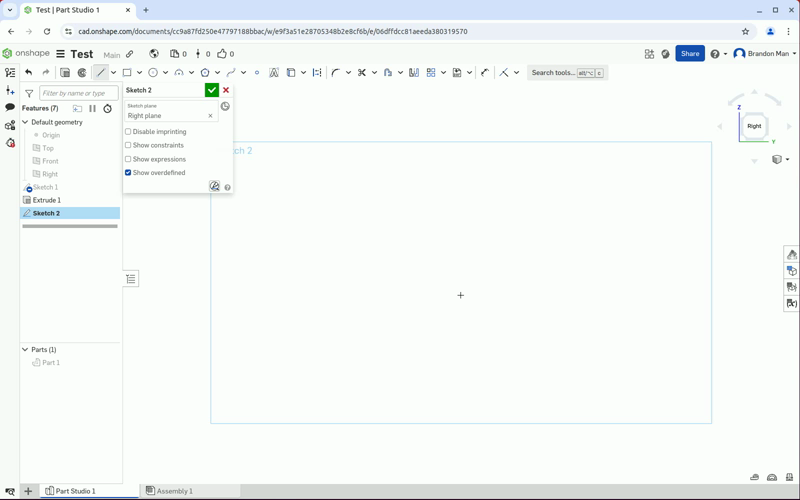
click(460, 294)
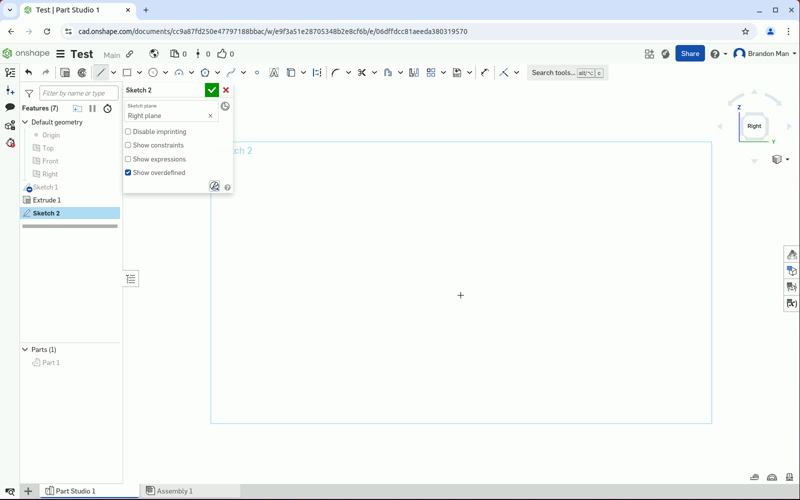
key_up(shift)
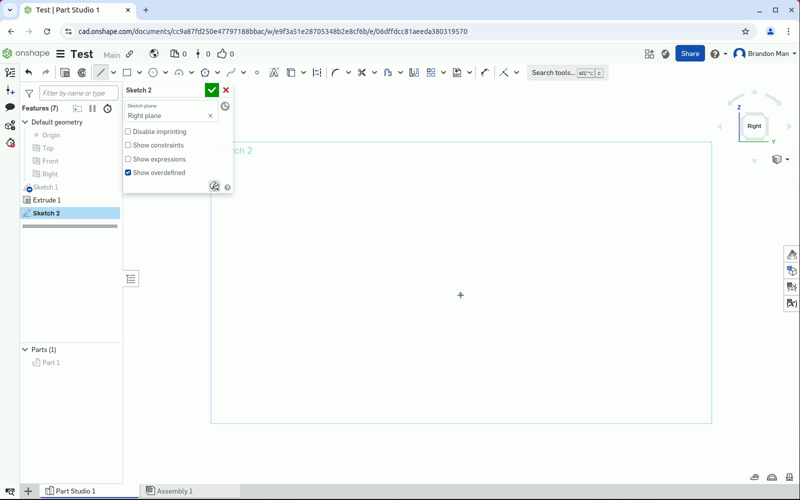
key_down(shift)
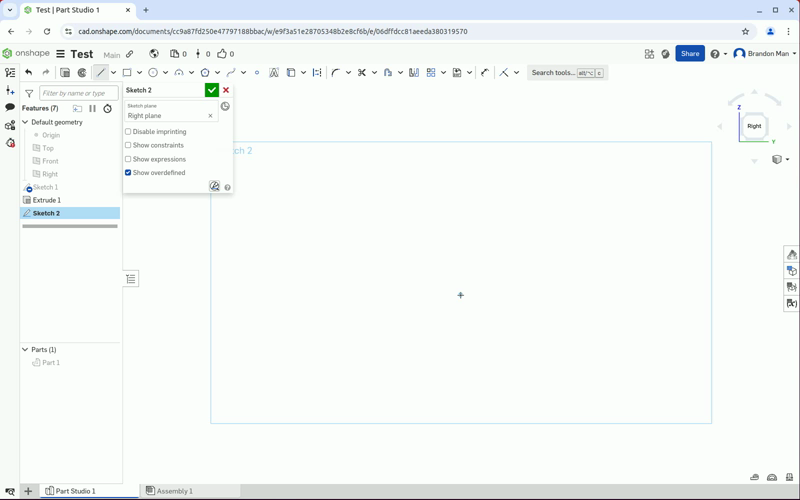
mouse_move(490, 294)
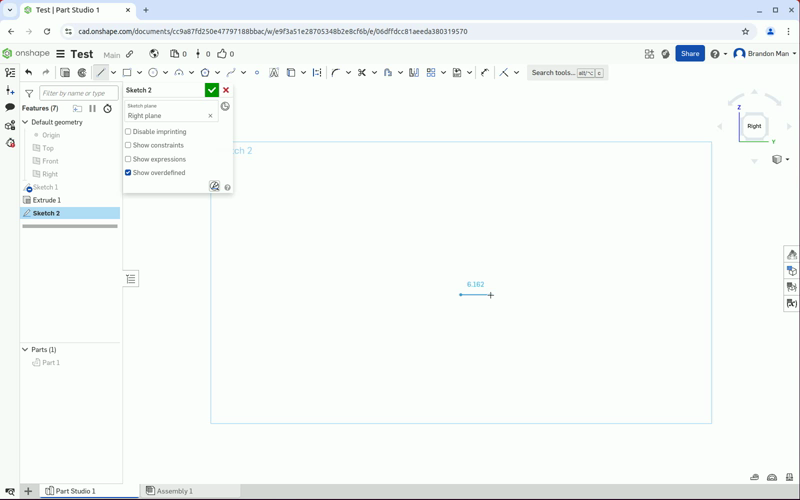
mouse_move(471, 294)
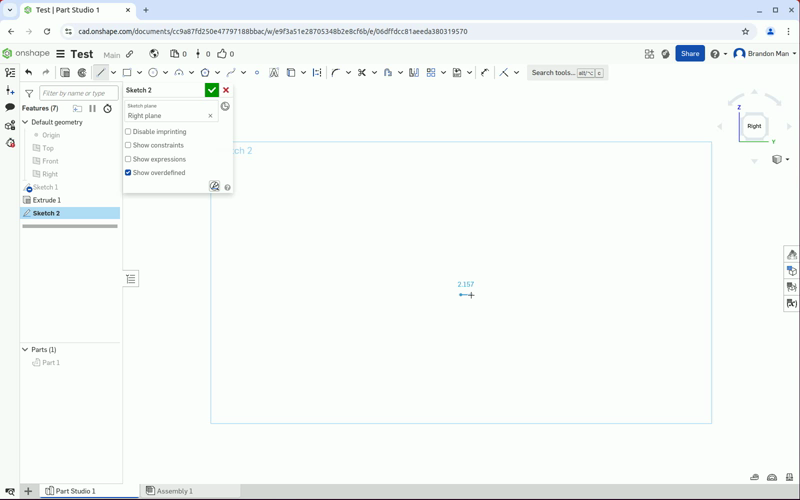
click(471, 294)
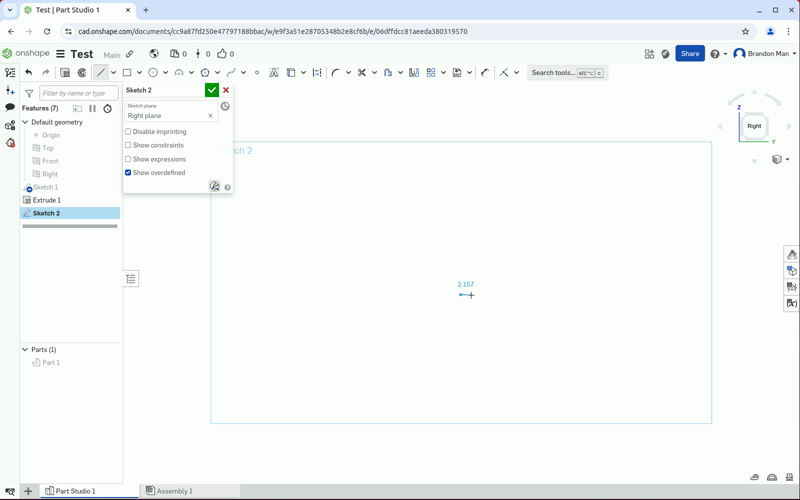
key_up(shift)
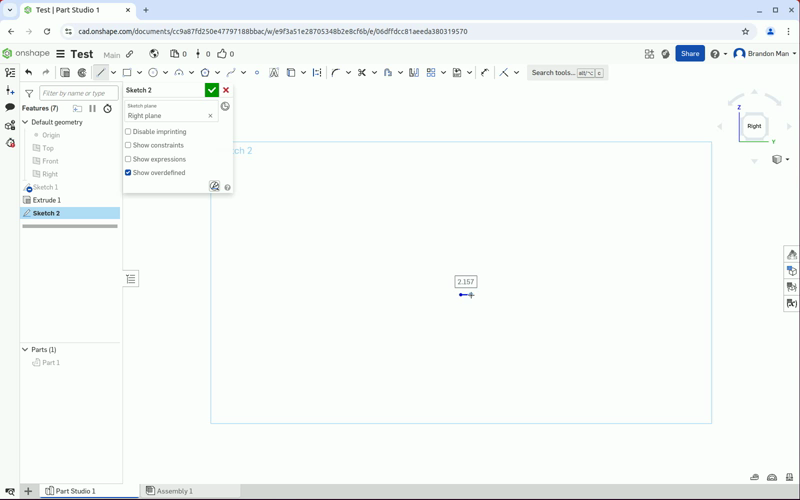
key_down(shift)
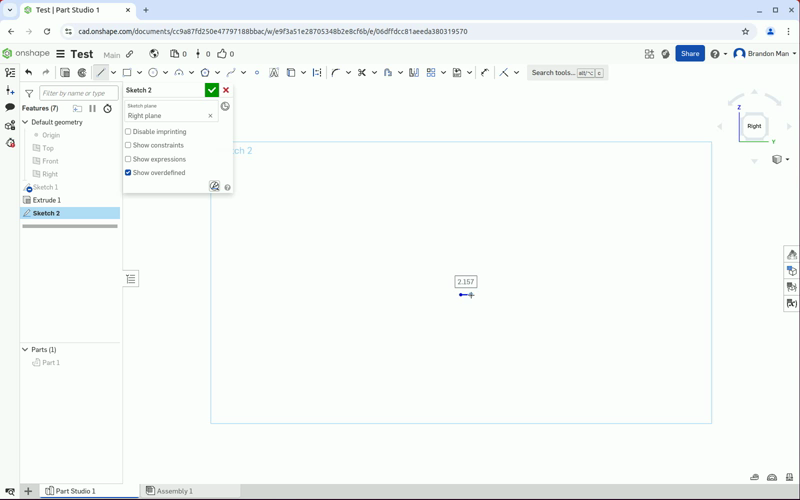
mouse_move(501, 294)
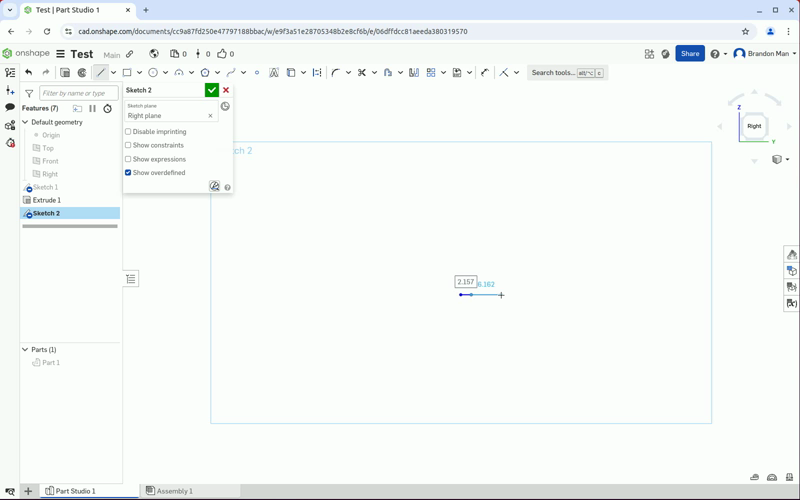
mouse_move(471, 288)
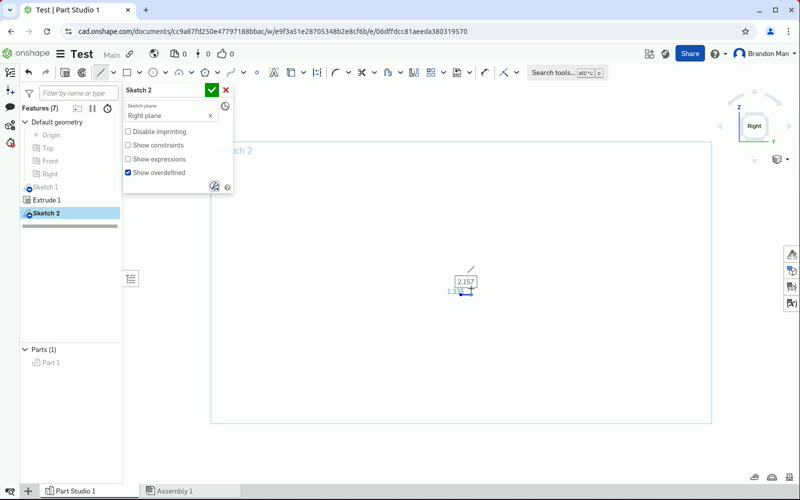
scroll(6)
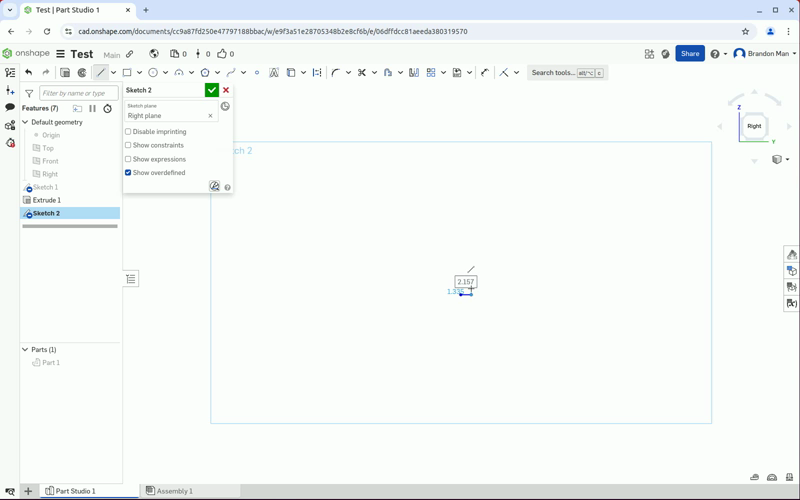
scroll(6)
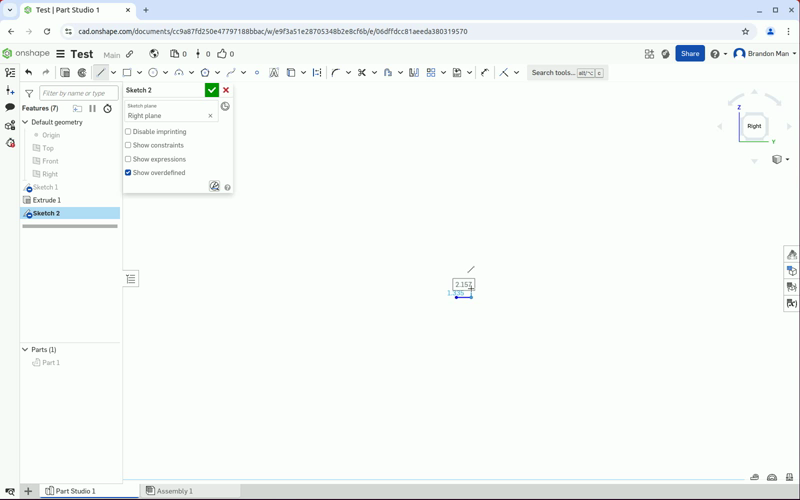
scroll(6)
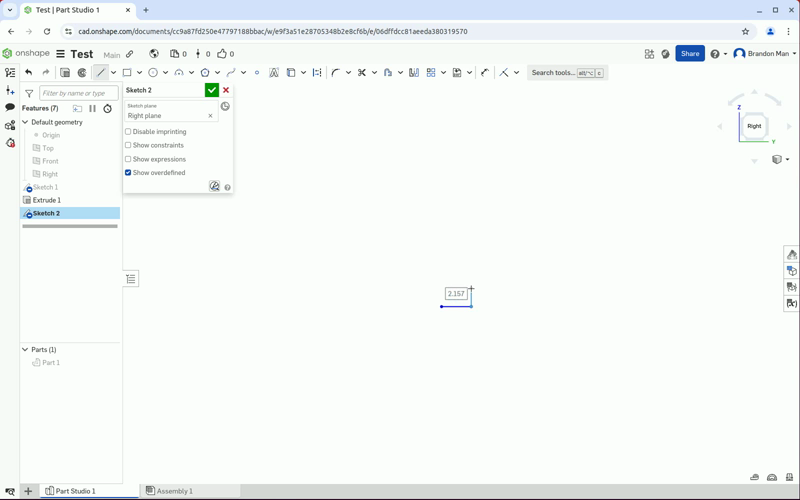
scroll(6)
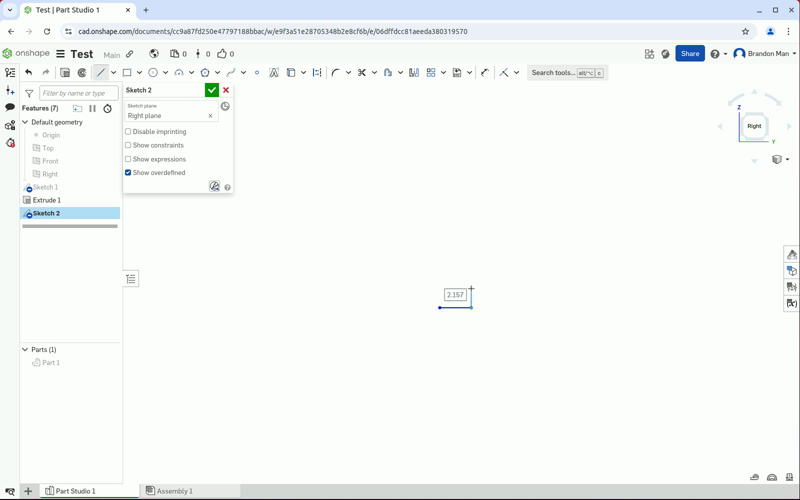
scroll(6)
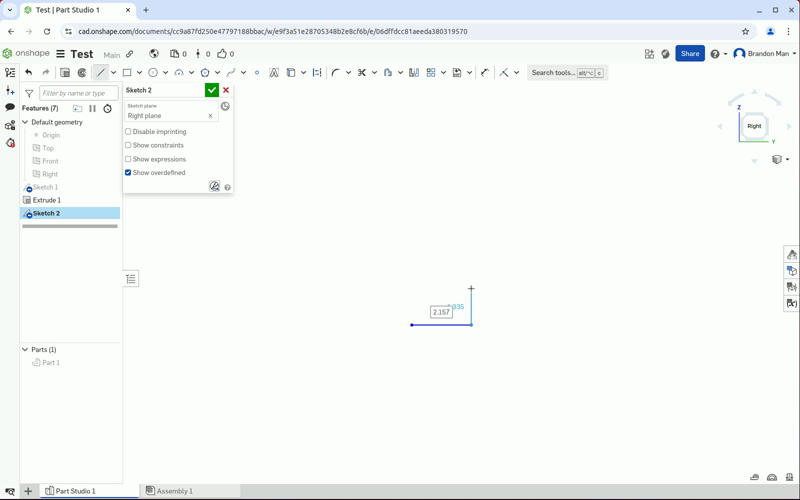
scroll(6)
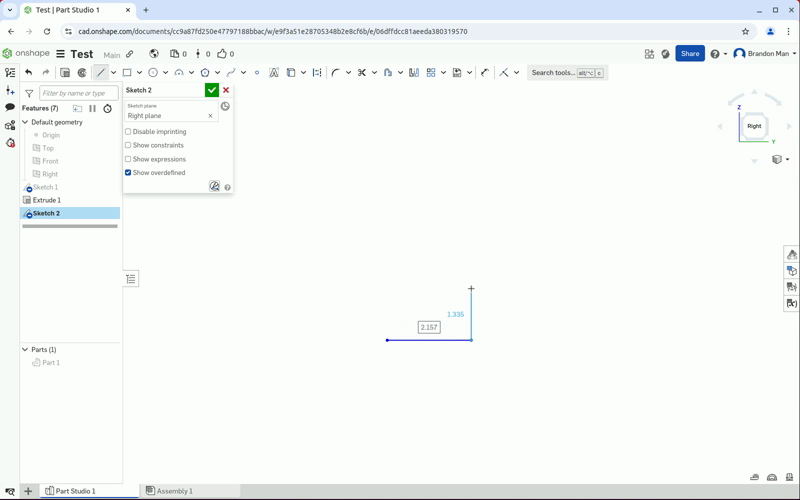
scroll(6)
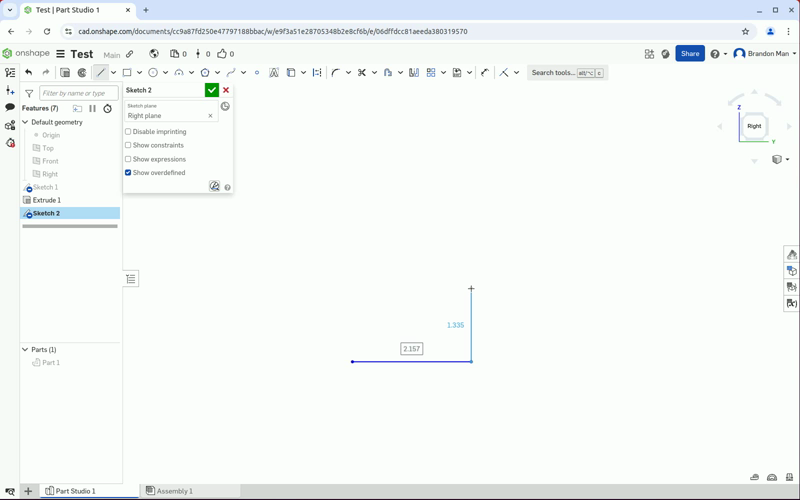
click(471, 288)
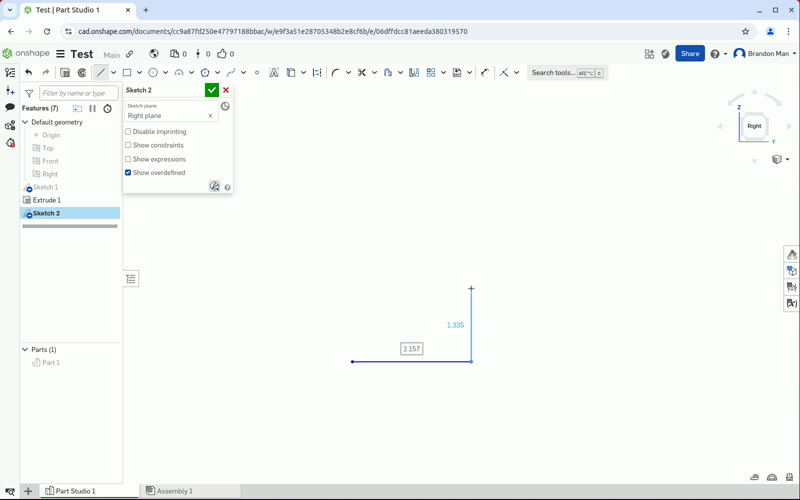
scroll(-6)
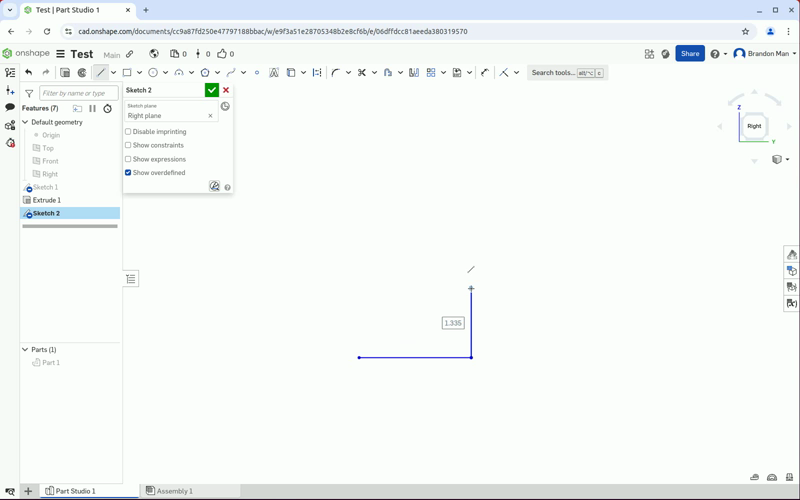
scroll(-6)
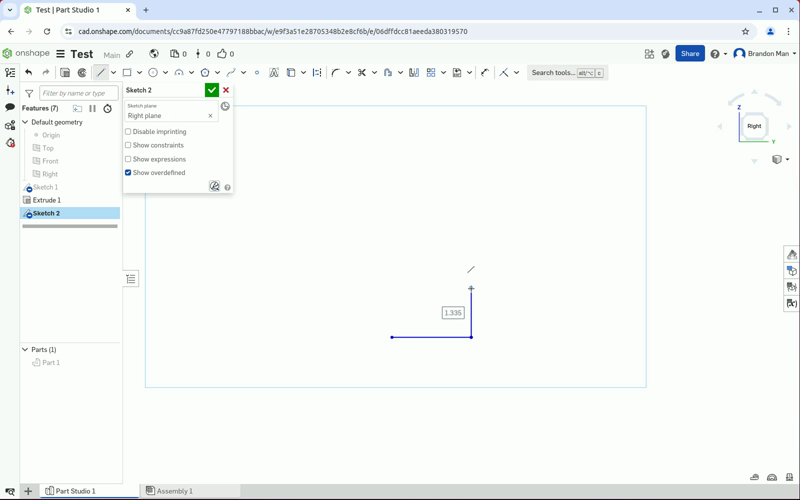
scroll(-6)
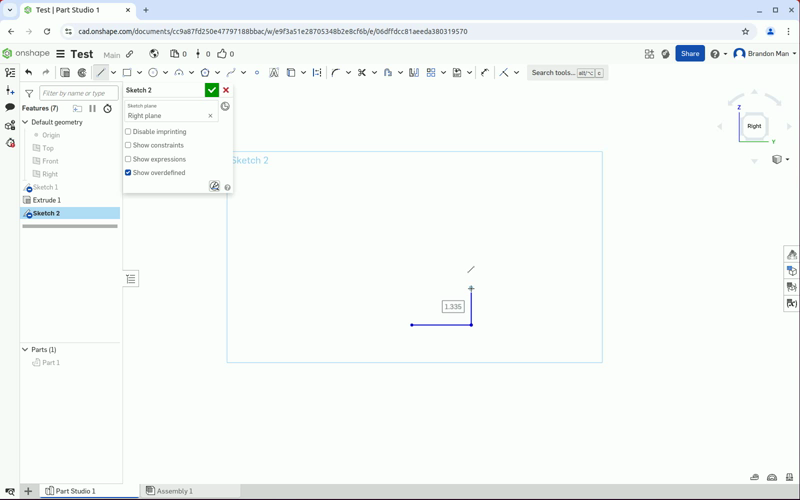
scroll(-6)
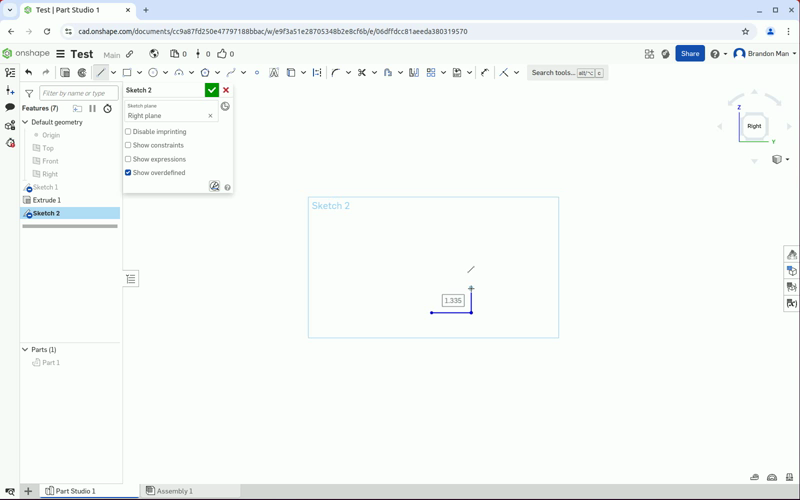
scroll(-6)
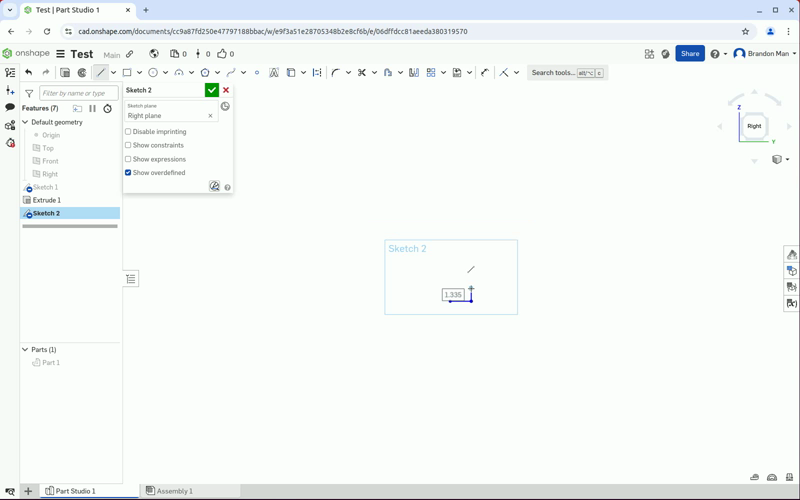
scroll(-6)
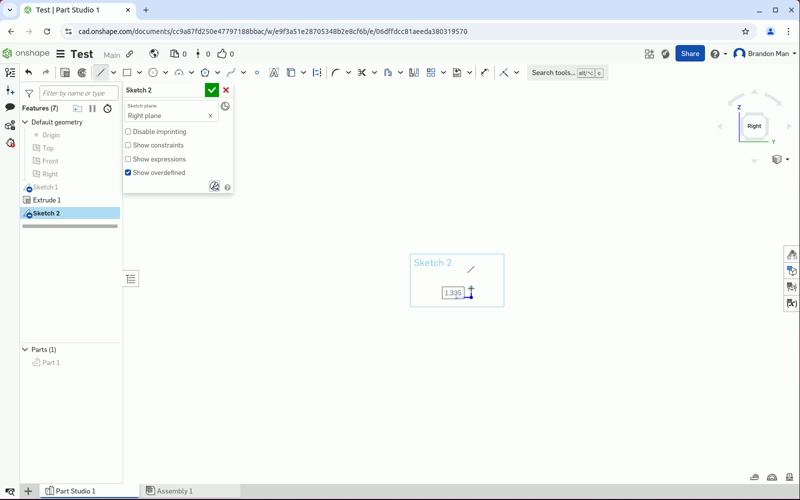
scroll(-6)
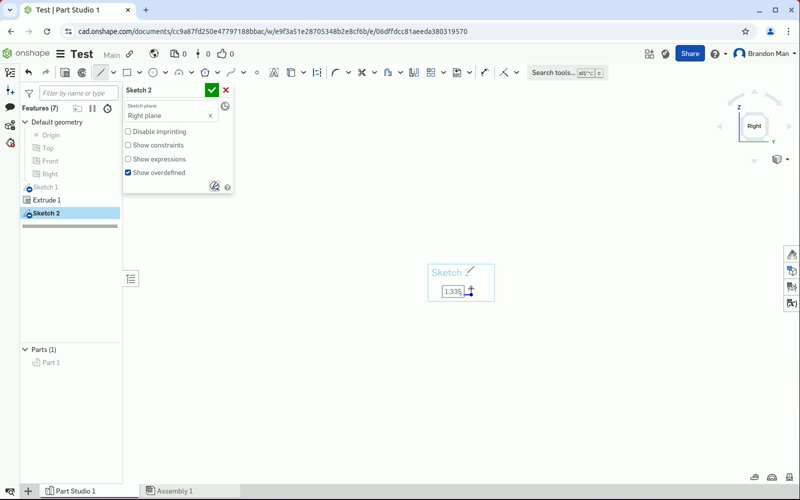
key_up(shift)
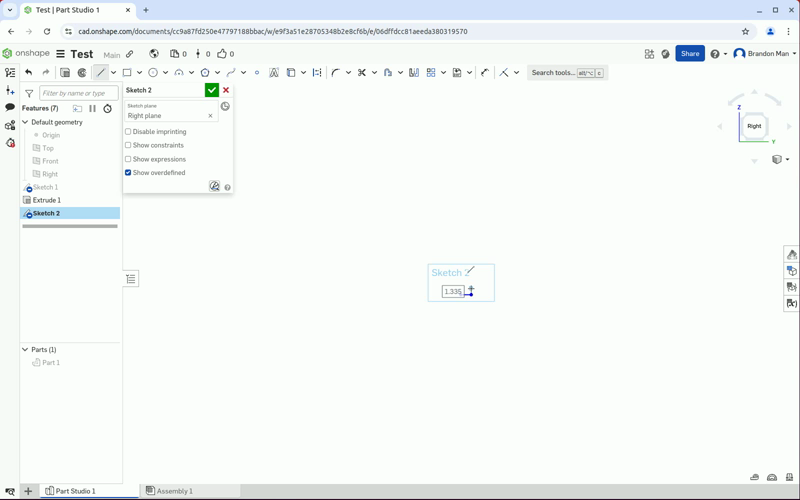
key(esc)
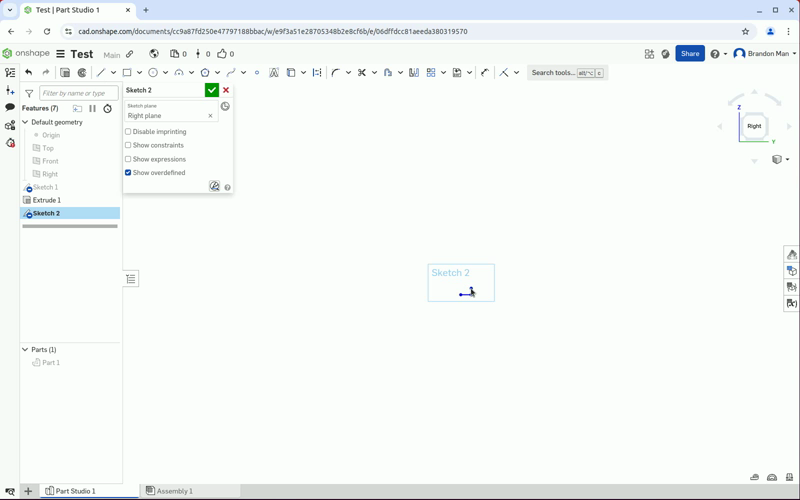
key(a)
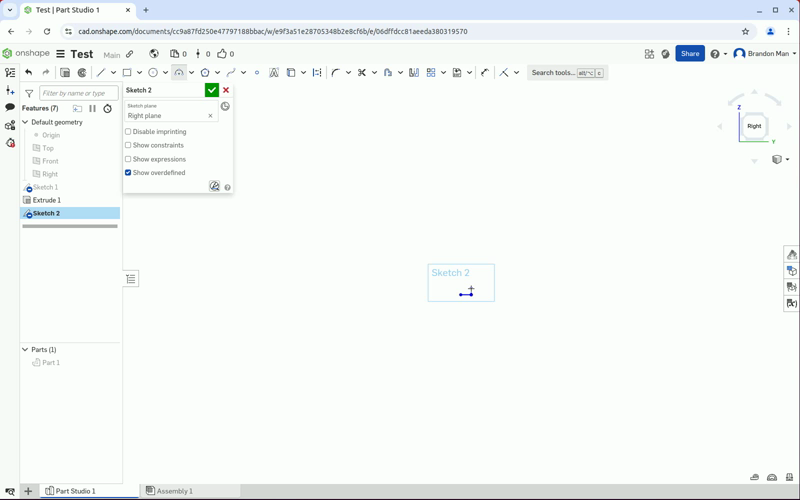
mouse_move(471, 288)
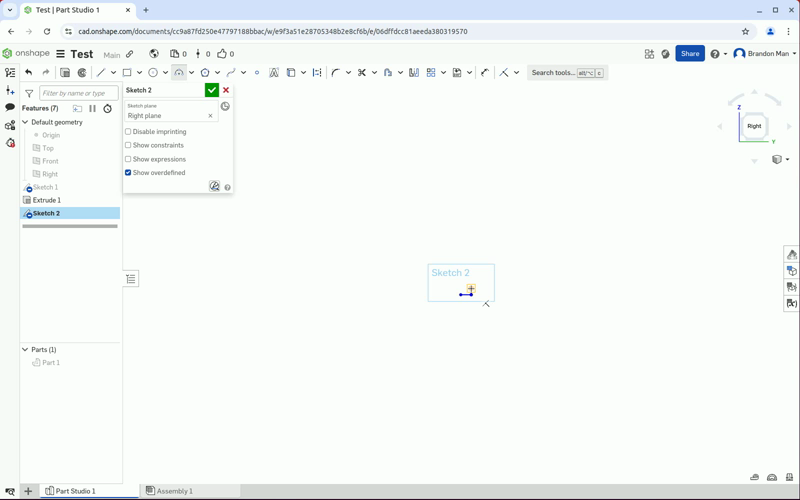
click(471, 288)
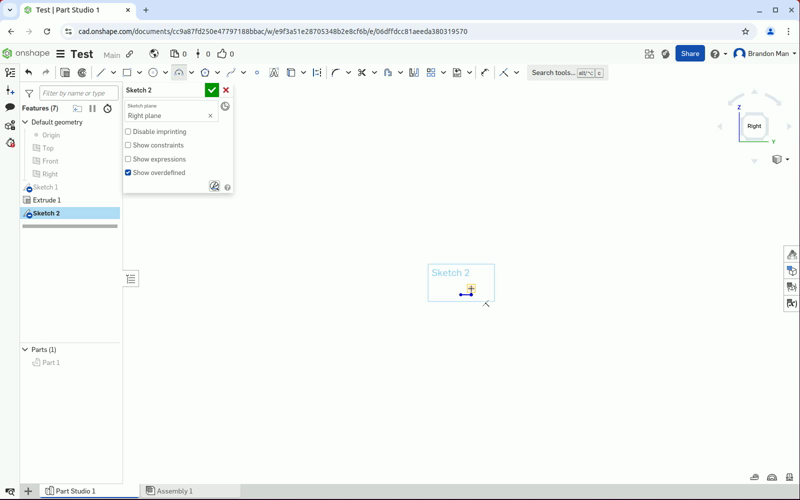
mouse_move(460, 294)
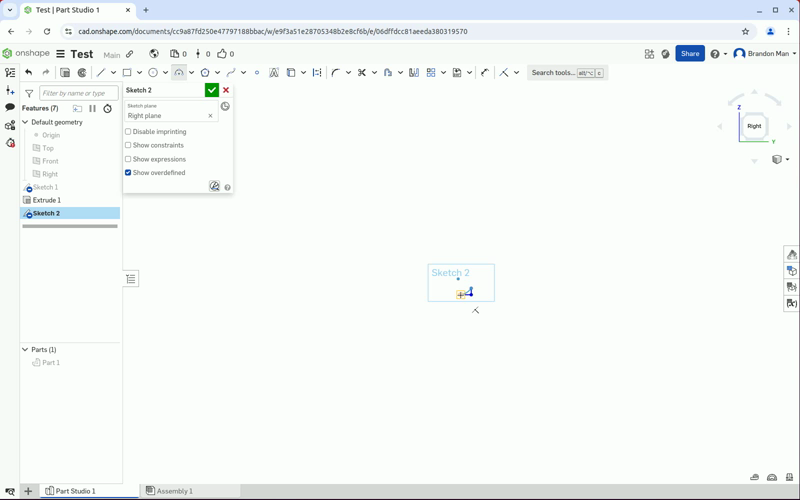
click(460, 294)
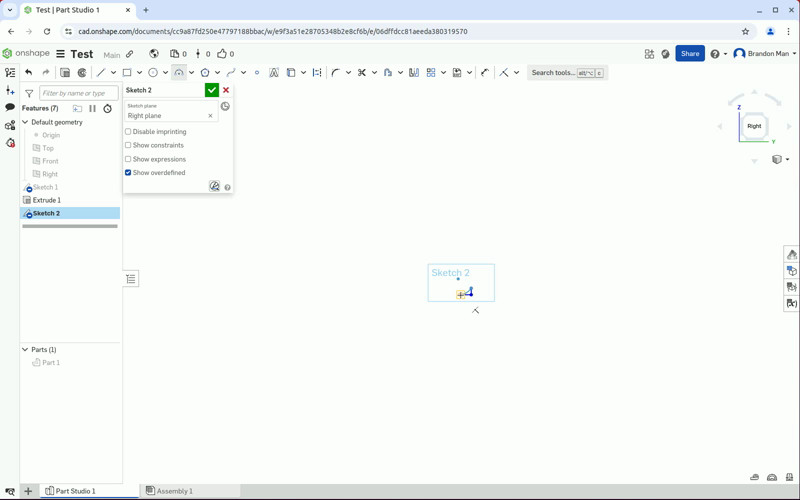
key_down(shift)
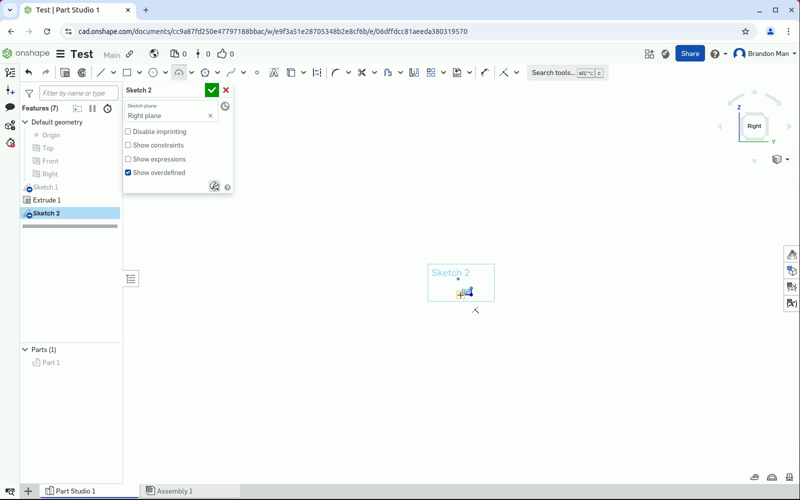
mouse_move(466, 292)
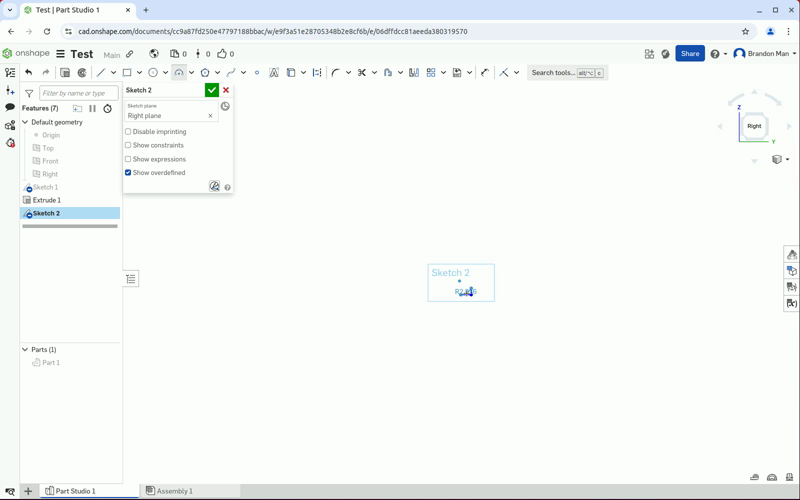
click(466, 292)
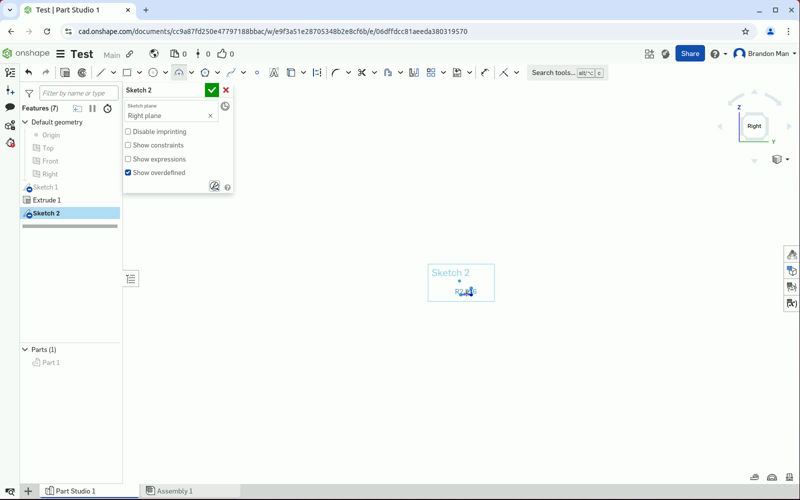
key_up(shift)
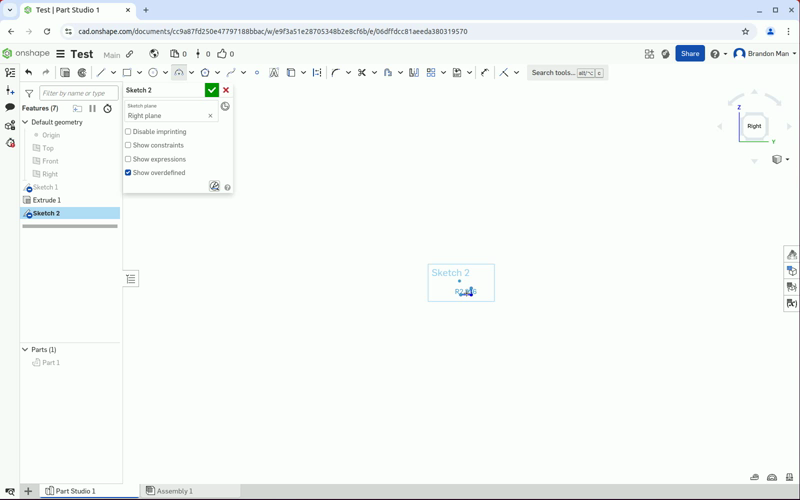
key(esc)
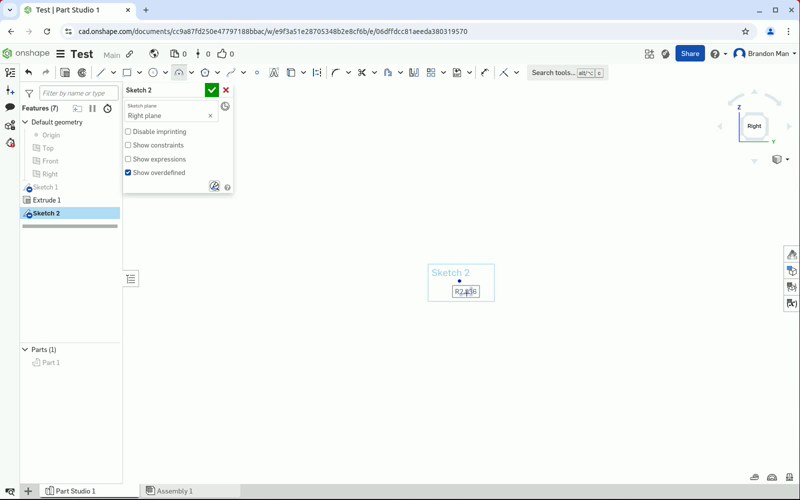
mouse_move(469, 291)
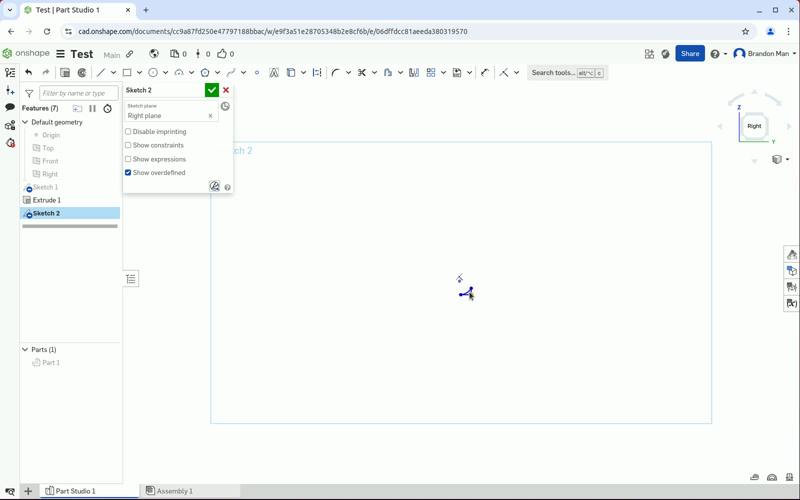
scroll(6)
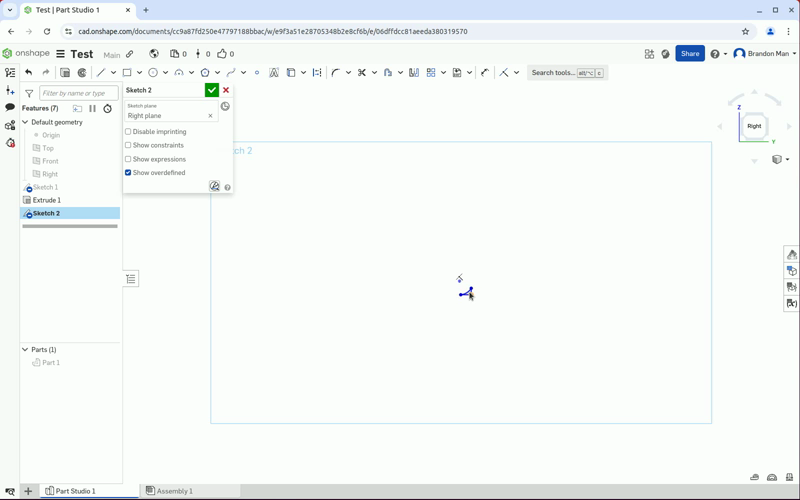
scroll(6)
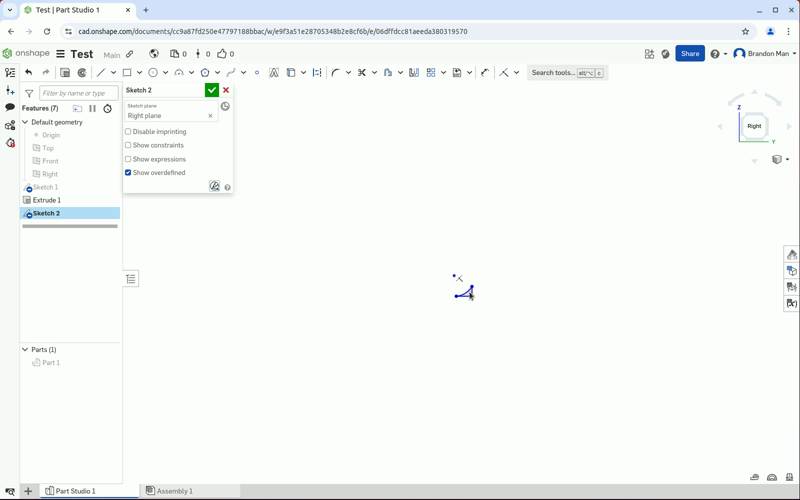
scroll(6)
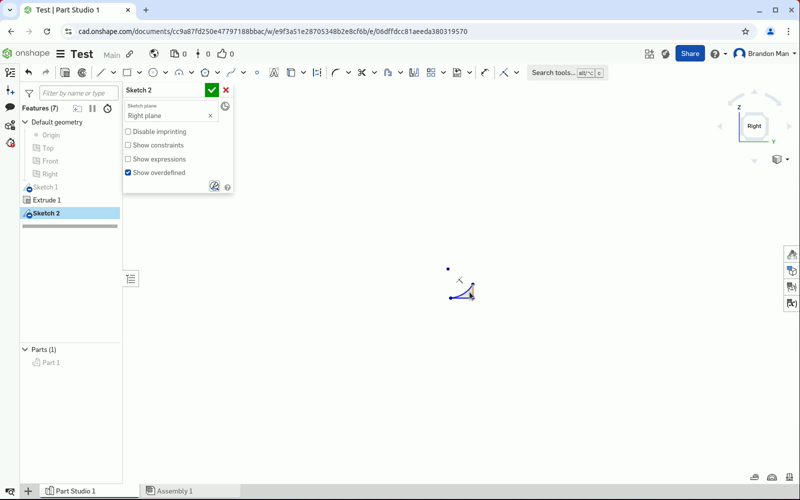
scroll(6)
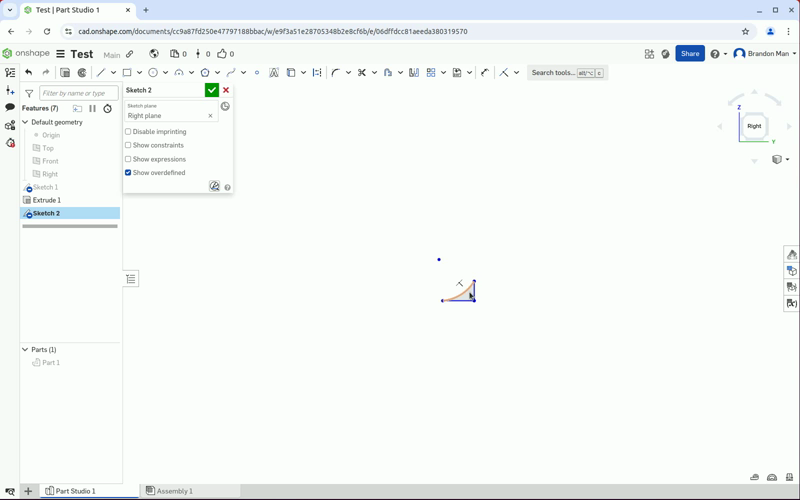
scroll(6)
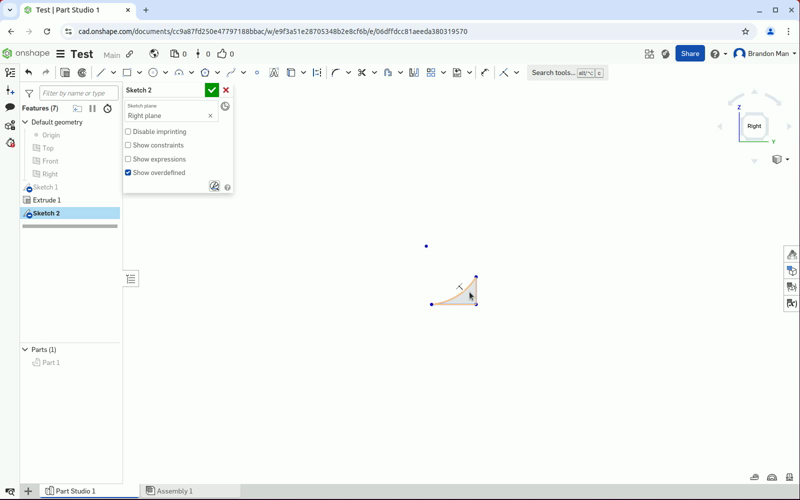
scroll(6)
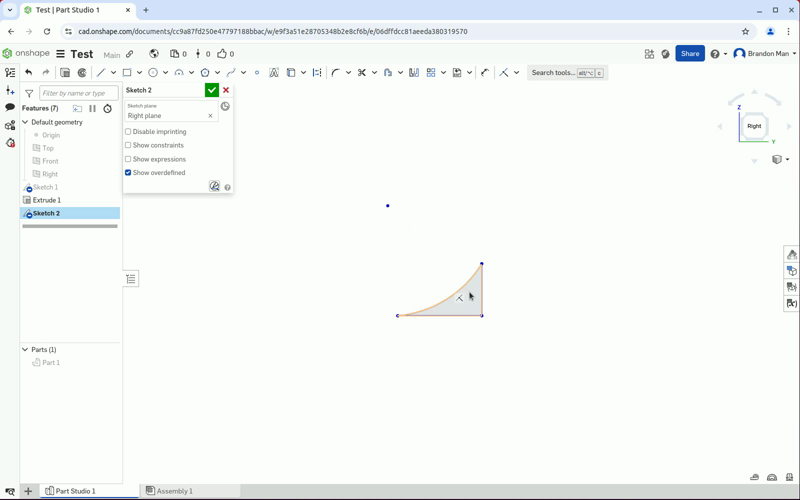
scroll(6)
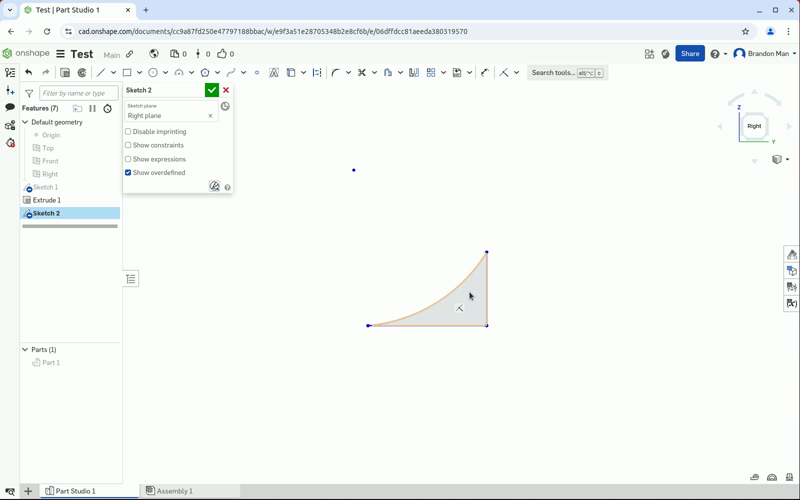
click(469, 291)
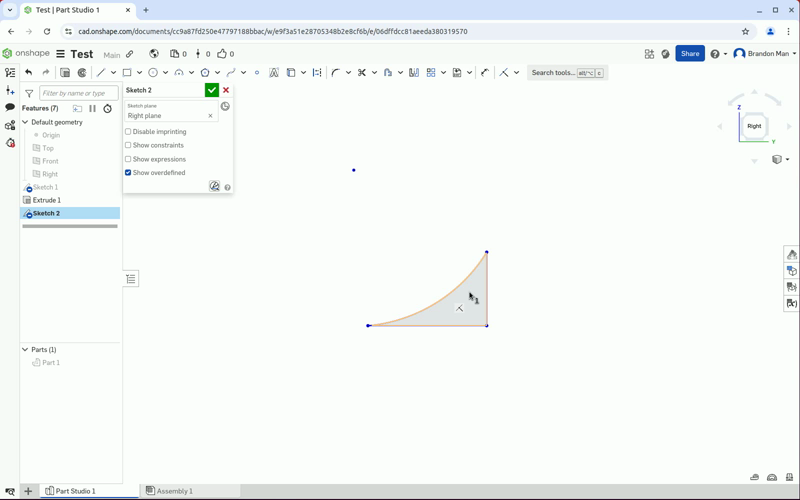
scroll(-6)
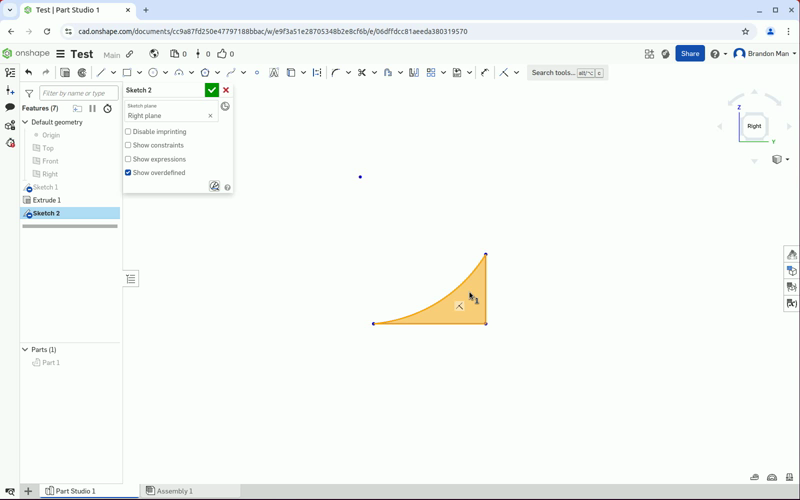
scroll(-6)
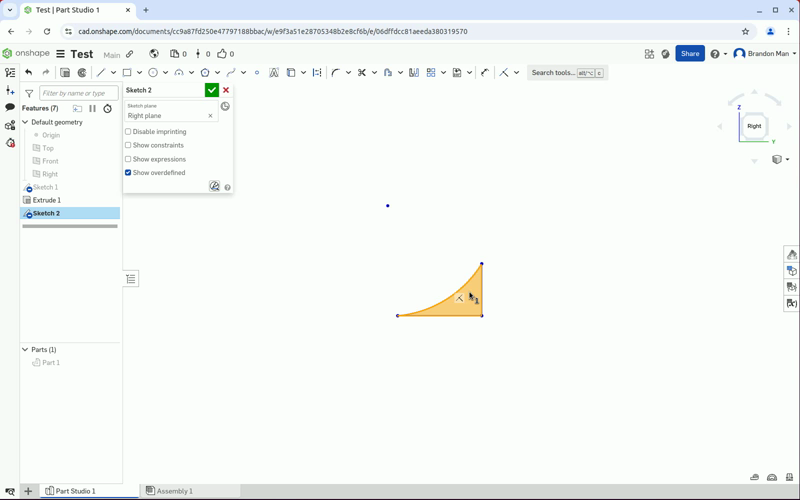
scroll(-6)
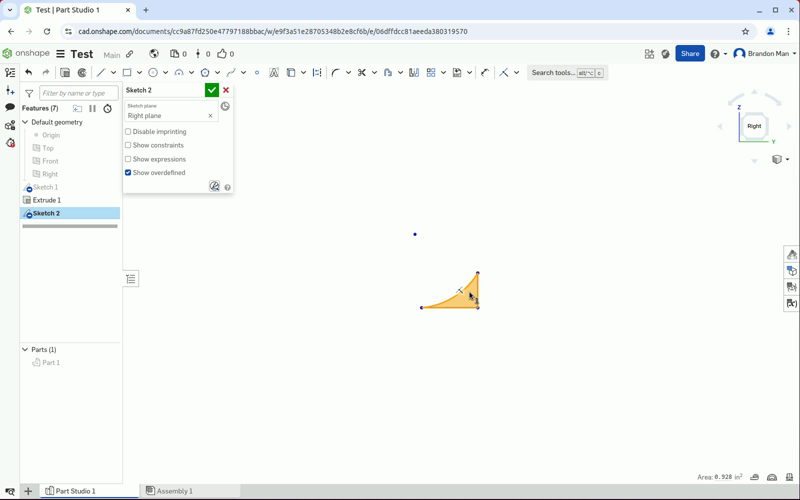
scroll(-6)
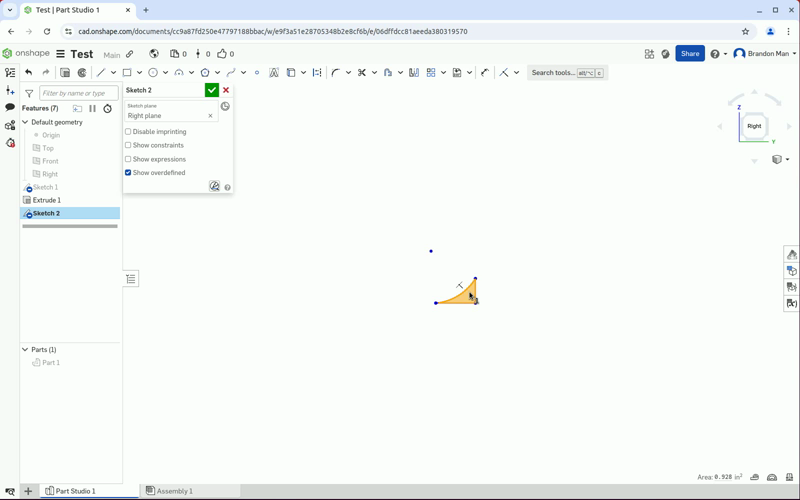
scroll(-6)
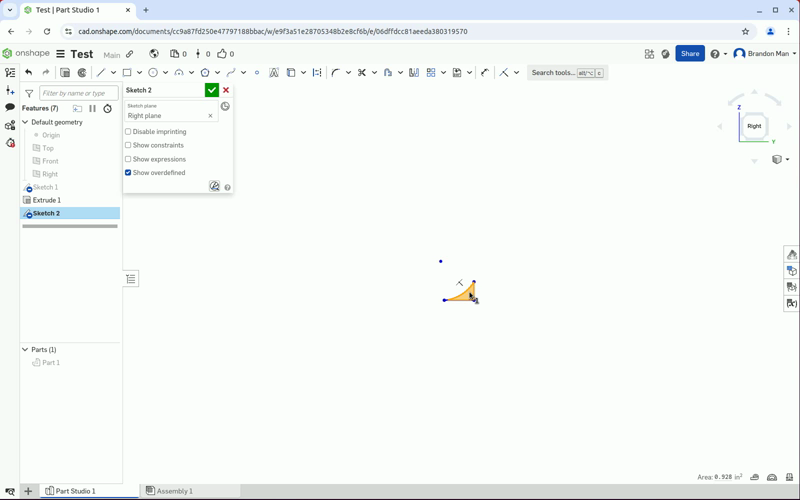
scroll(-6)
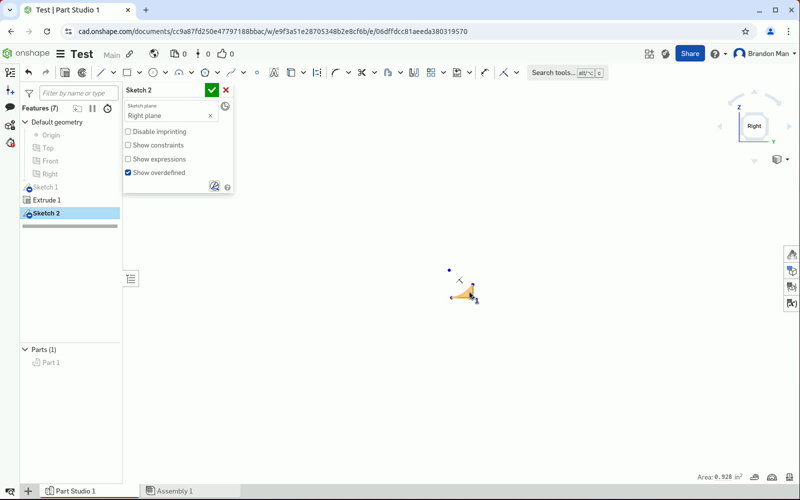
scroll(-6)
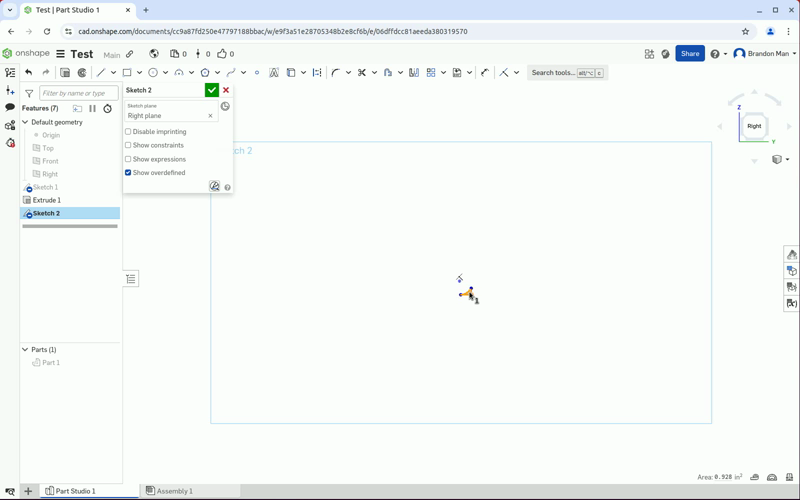
mouse_move(73, 352)
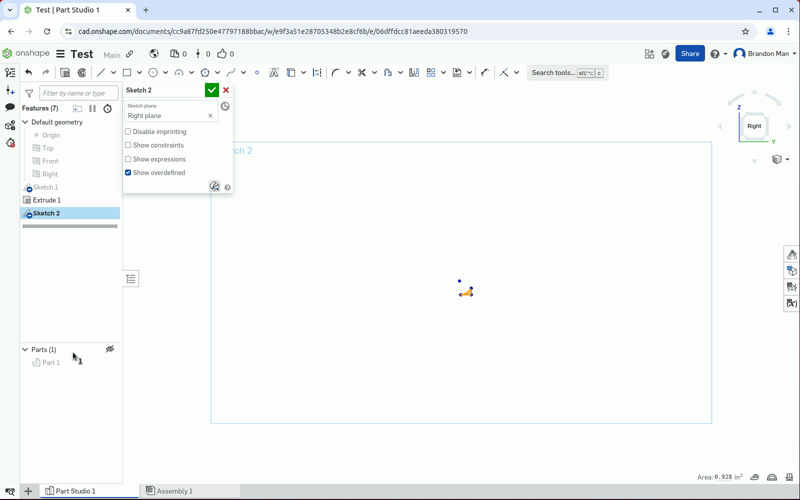
key(shift+y)
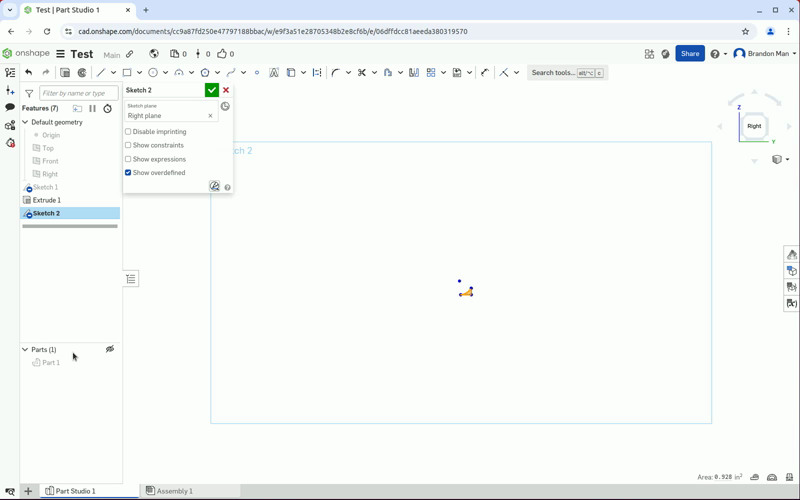
key(shift+e)
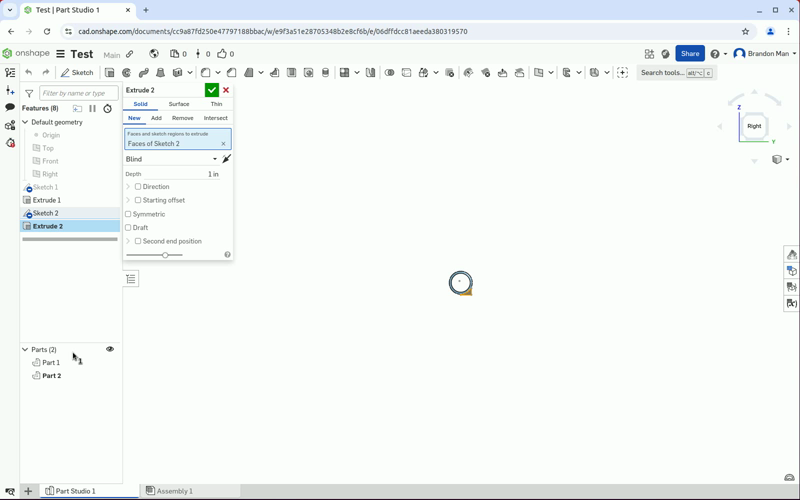
mouse_move(143, 106)
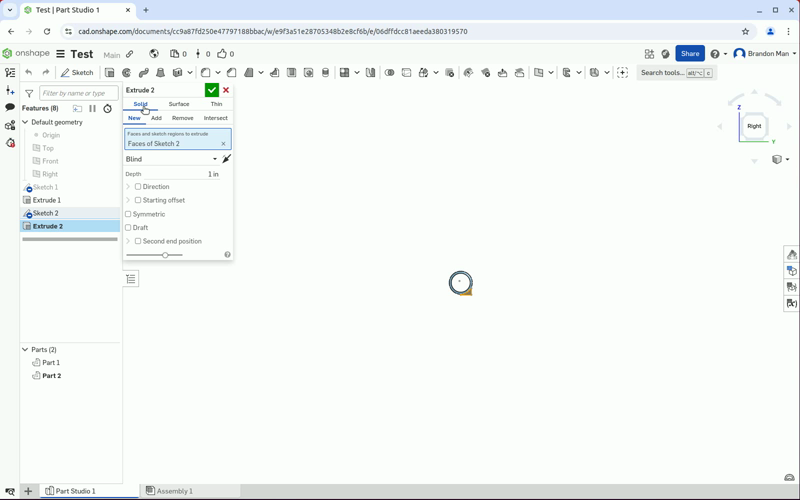
click(143, 106)
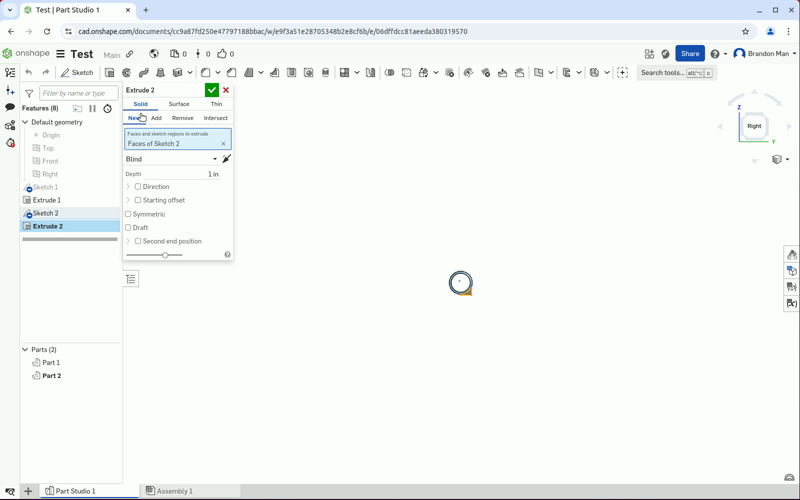
mouse_move(137, 120)
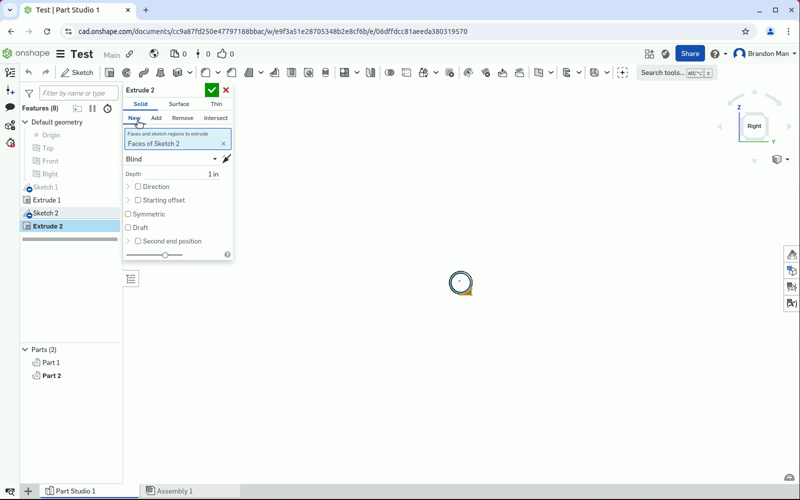
click(137, 120)
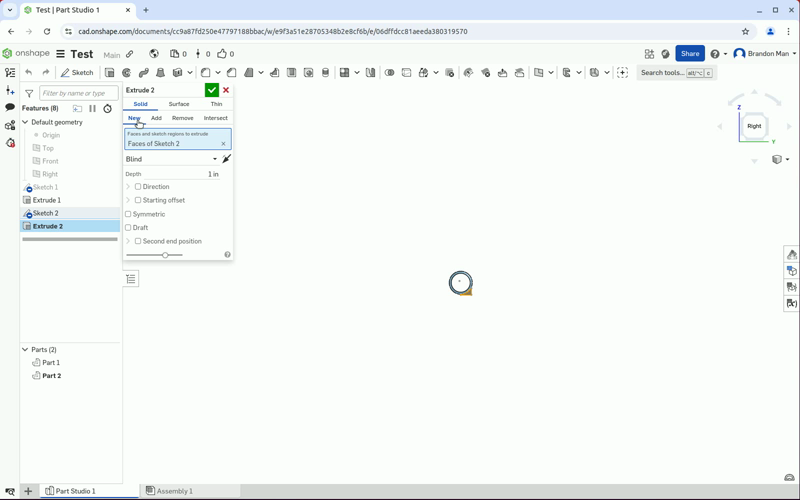
key(tab, 4)
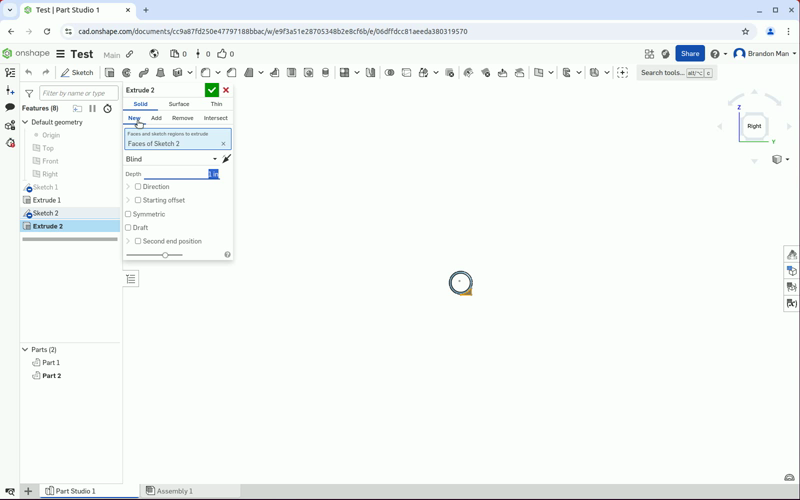
text(-19.498)
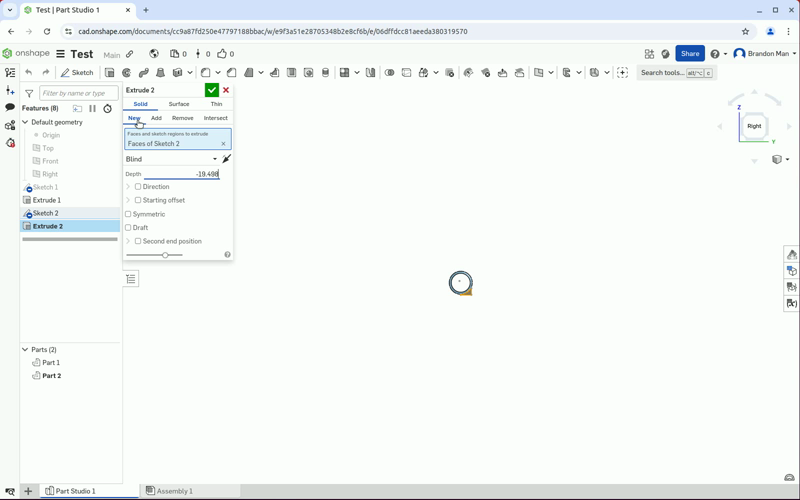
key(enter)
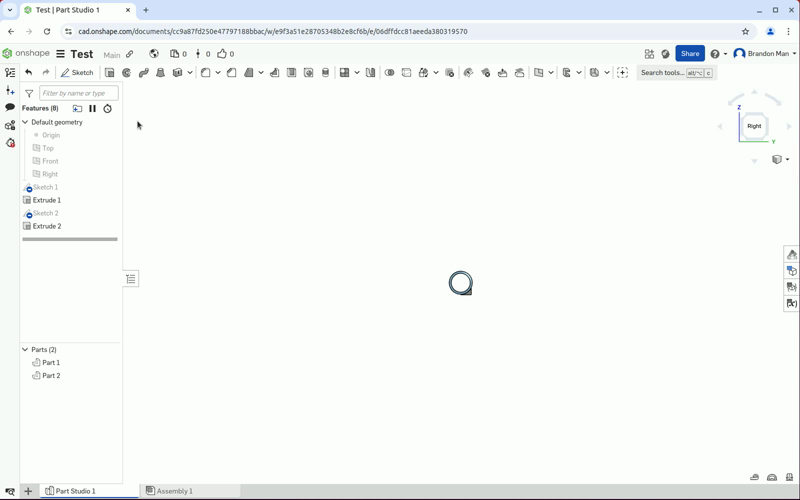
key(shift+h)
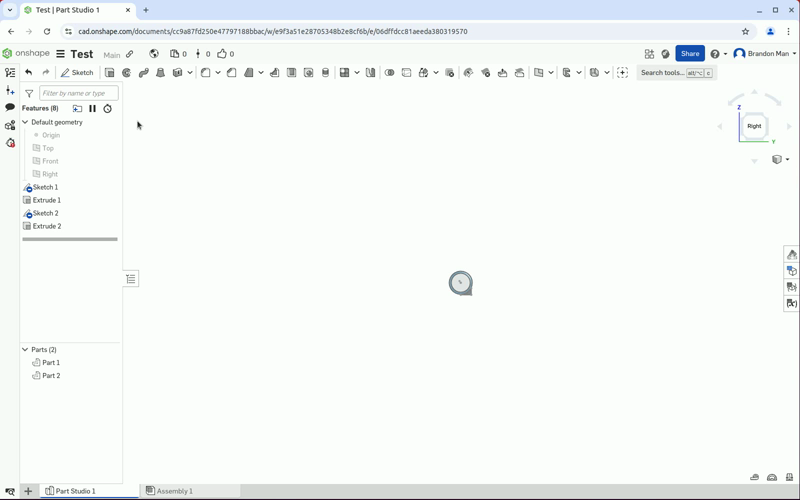
key(shift+h)
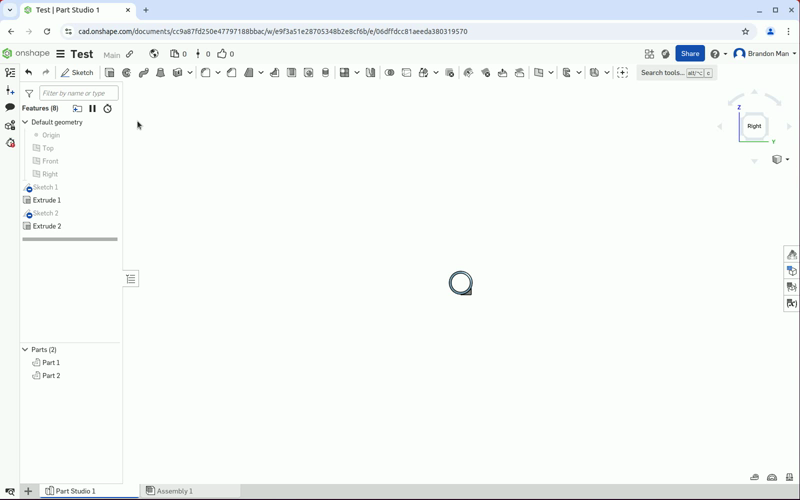
mouse_move(73, 189)
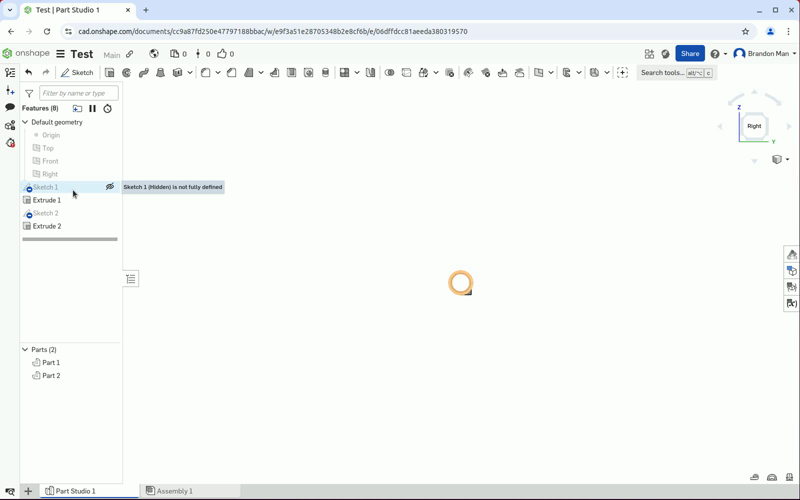
click(73, 189)
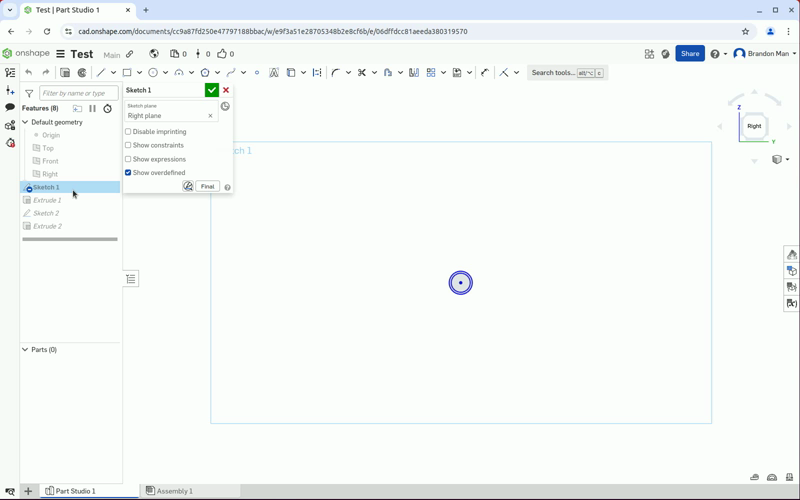
mouse_move(229, 92)
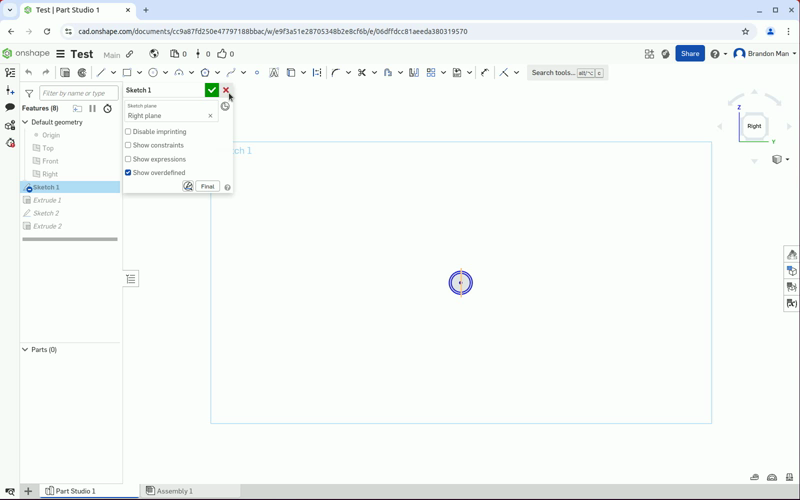
click(229, 92)
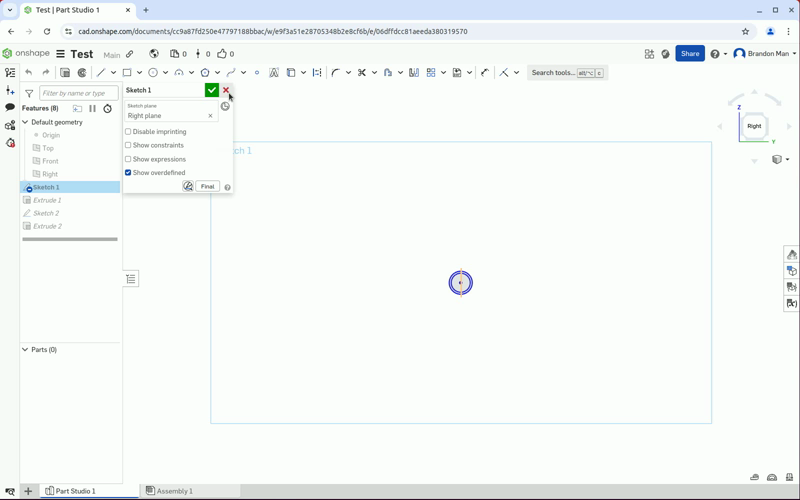
key(shift+s)
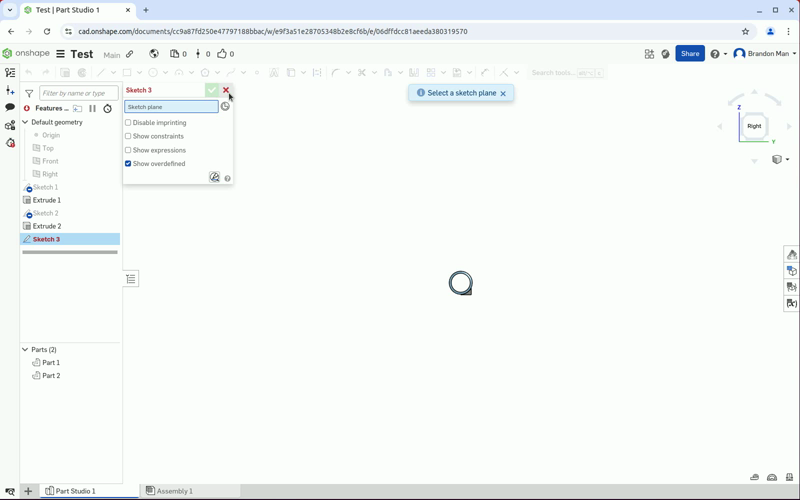
mouse_move(73, 176)
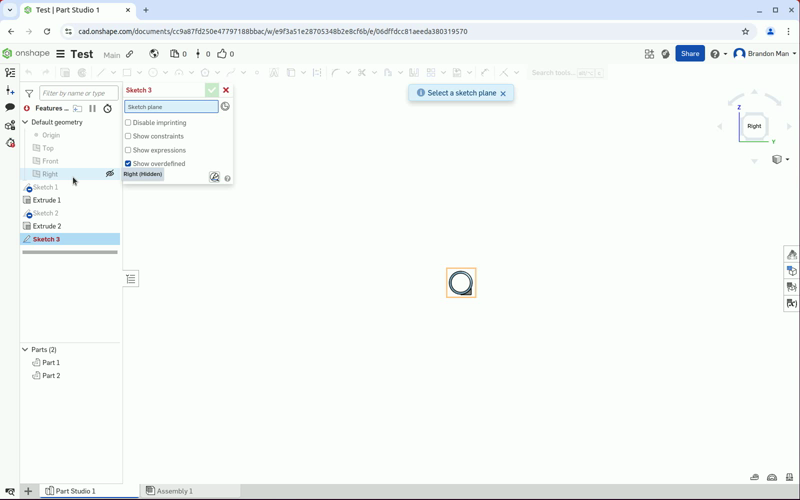
click(73, 176)
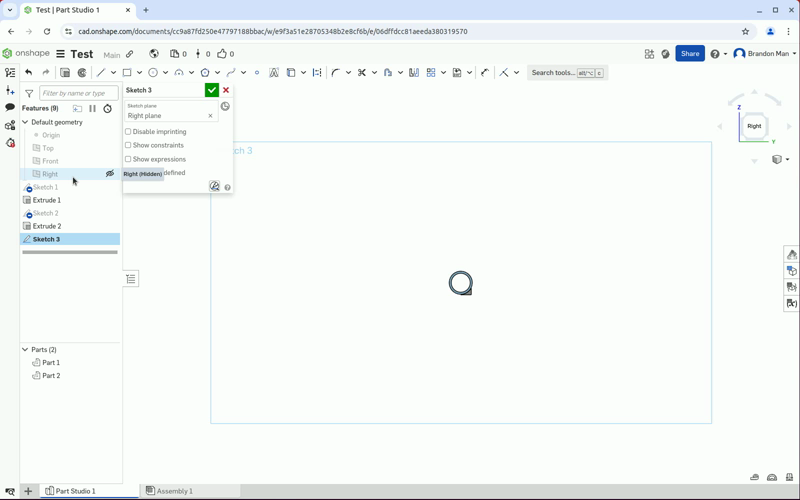
mouse_move(73, 352)
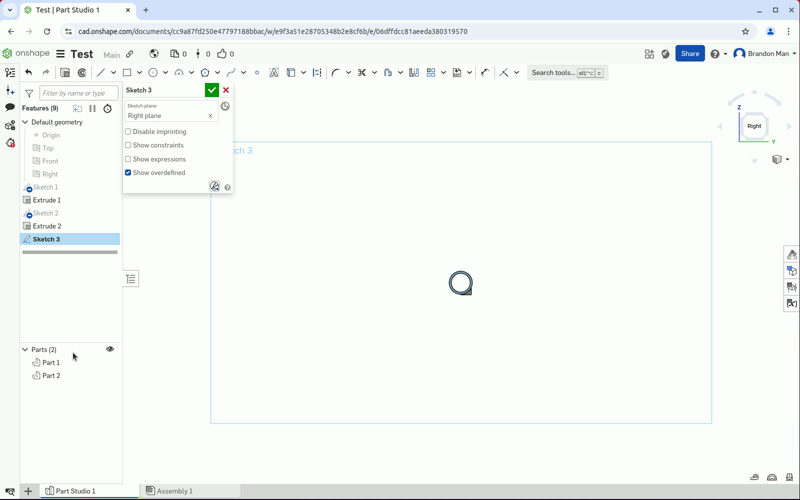
key(y)
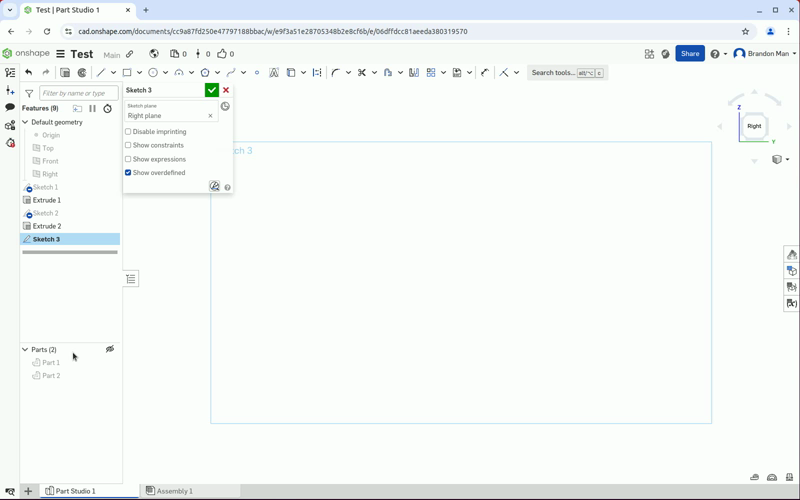
key(l)
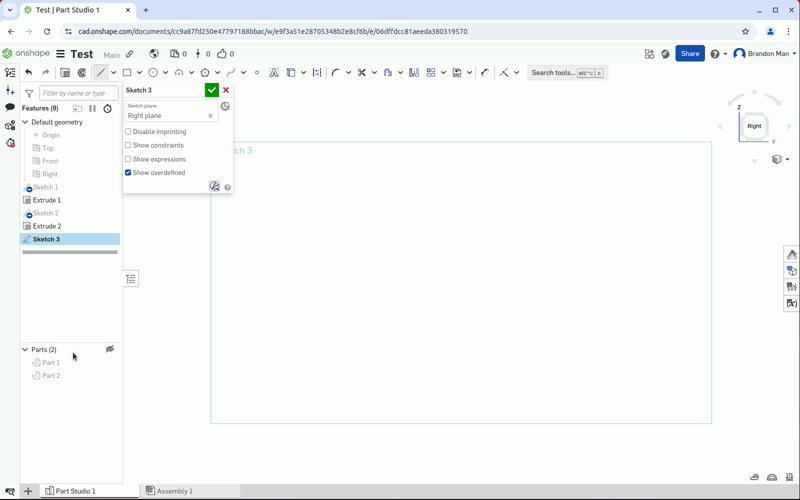
key_down(shift)
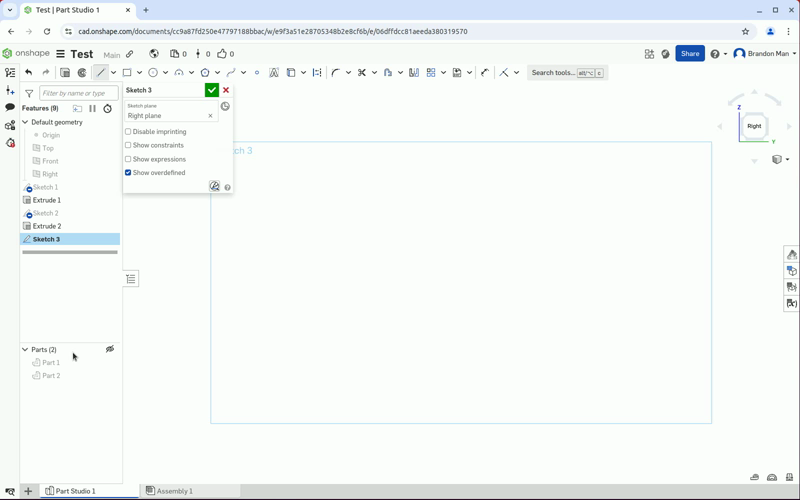
mouse_move(451, 294)
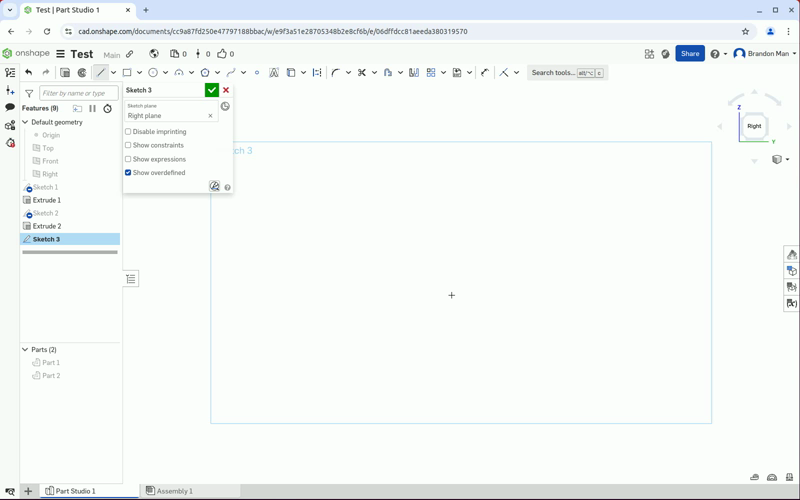
click(451, 294)
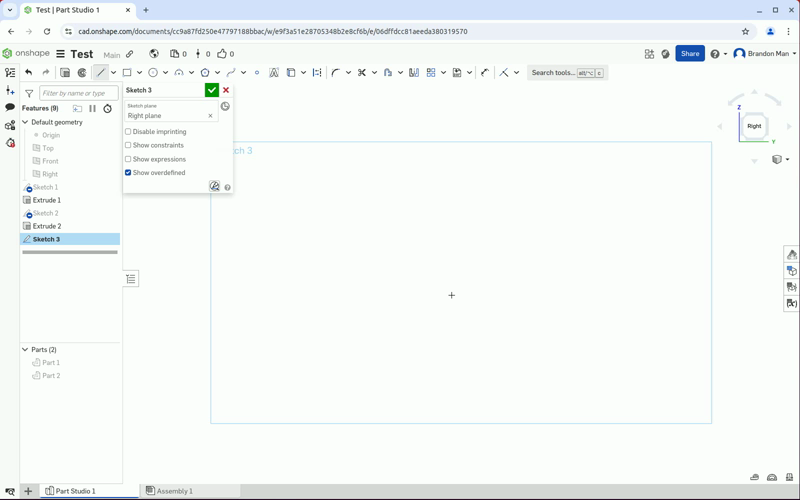
key_up(shift)
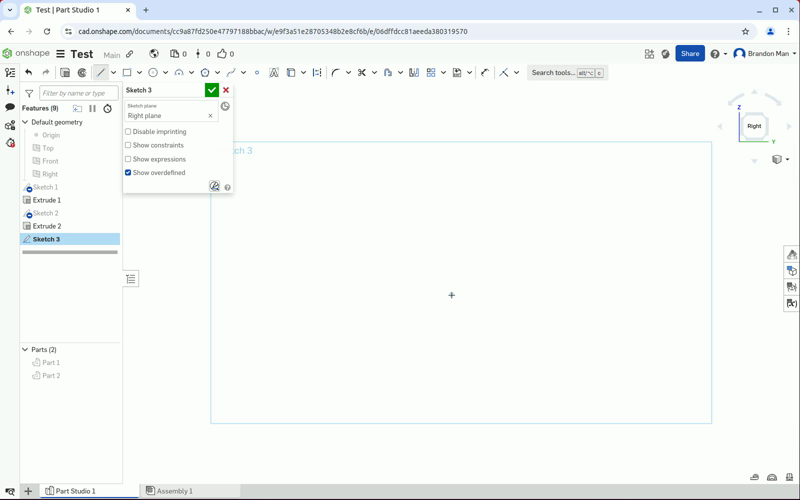
key_down(shift)
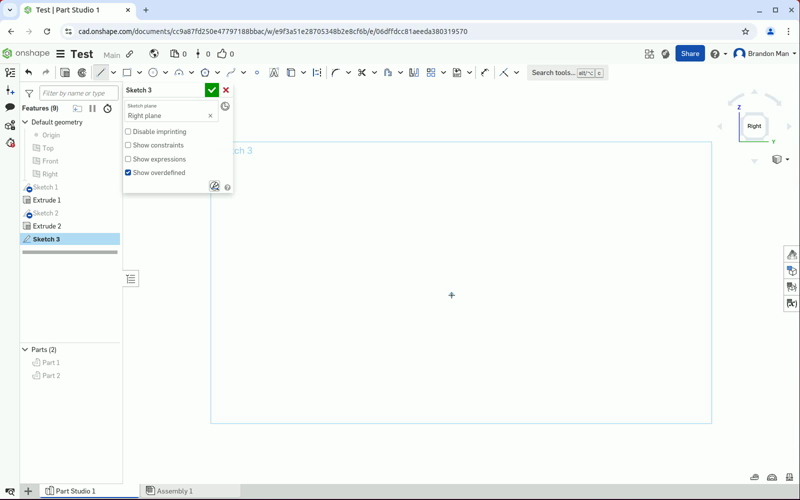
mouse_move(481, 294)
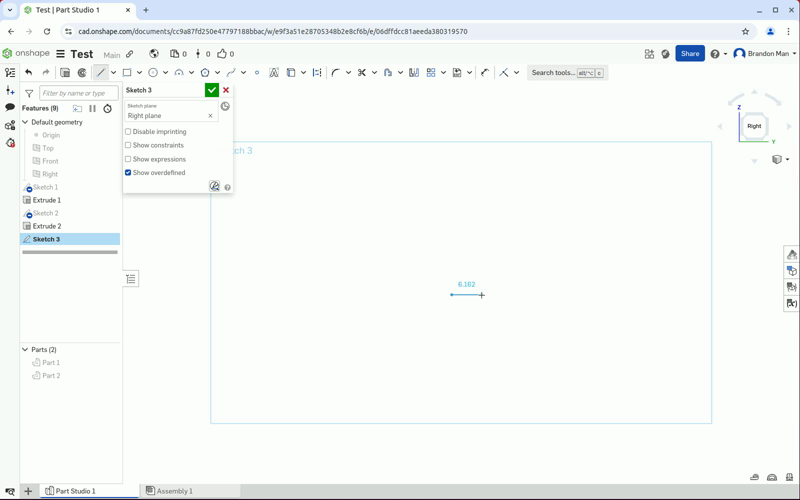
mouse_move(461, 294)
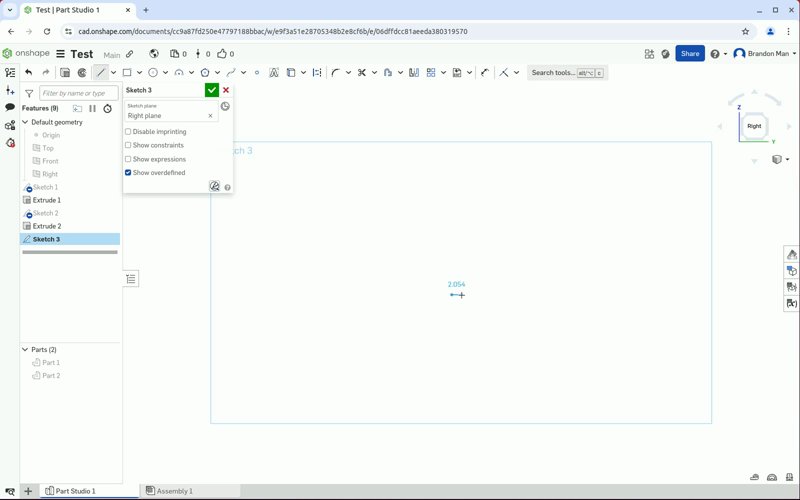
click(461, 294)
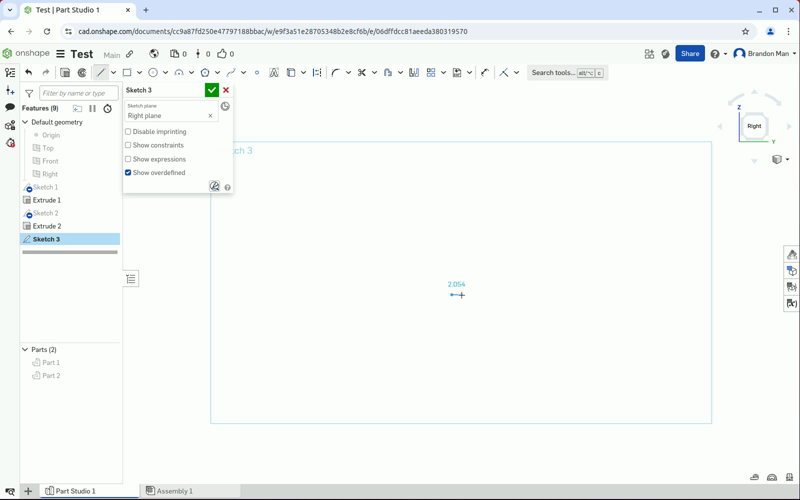
key_up(shift)
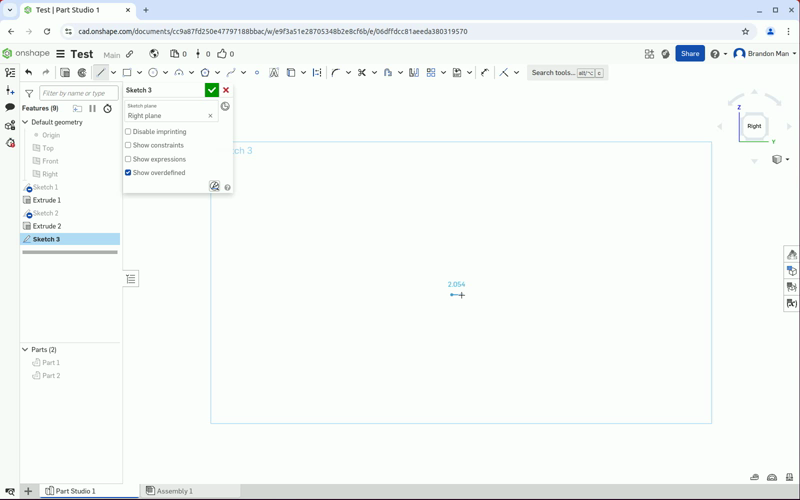
key(esc)
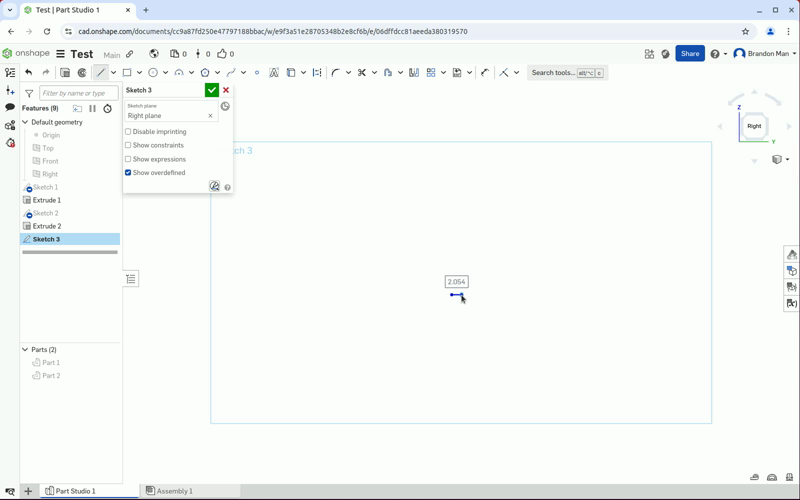
key(a)
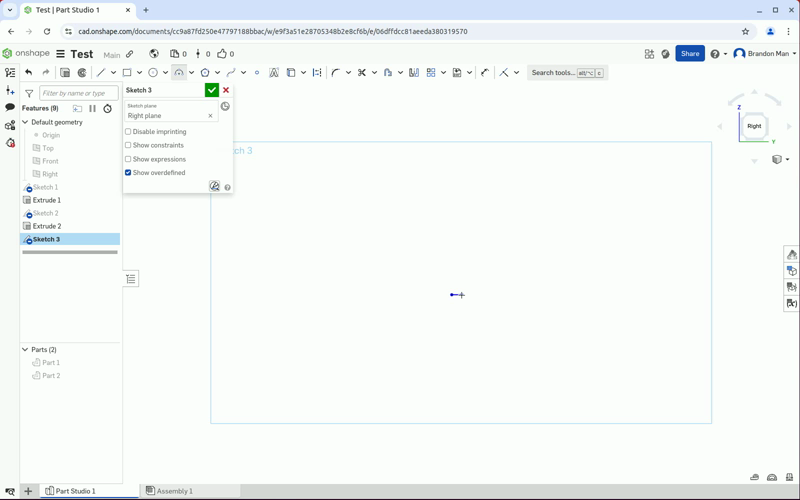
mouse_move(461, 294)
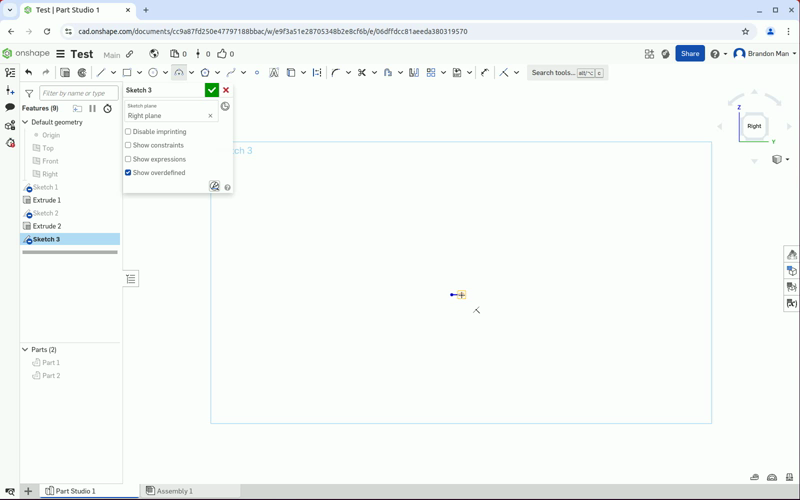
click(461, 294)
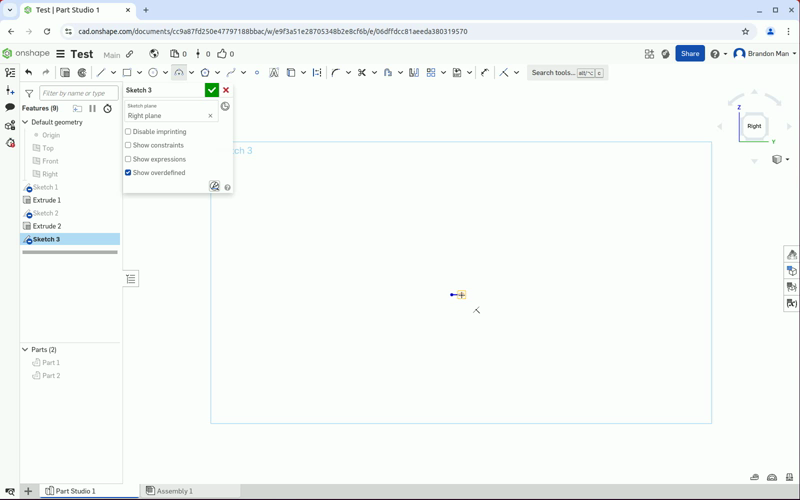
key_down(shift)
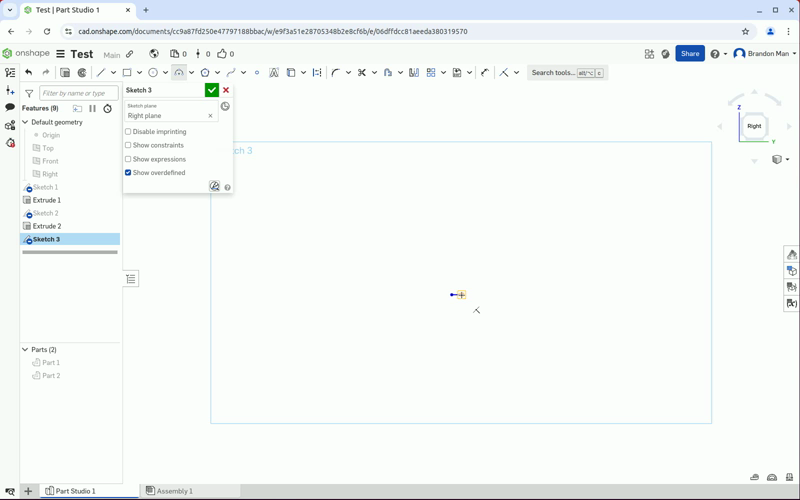
mouse_move(451, 288)
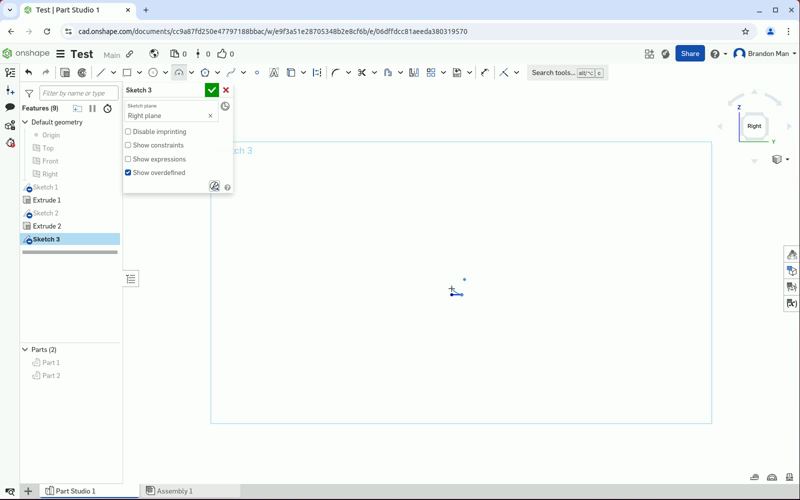
click(451, 288)
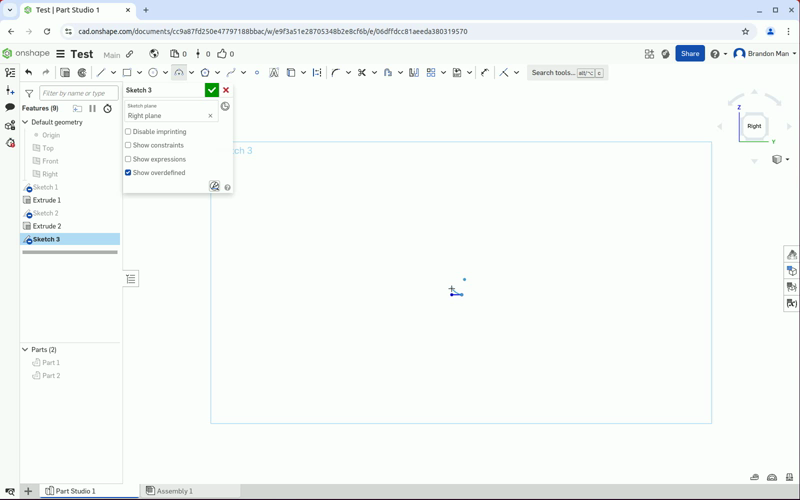
mouse_move(456, 292)
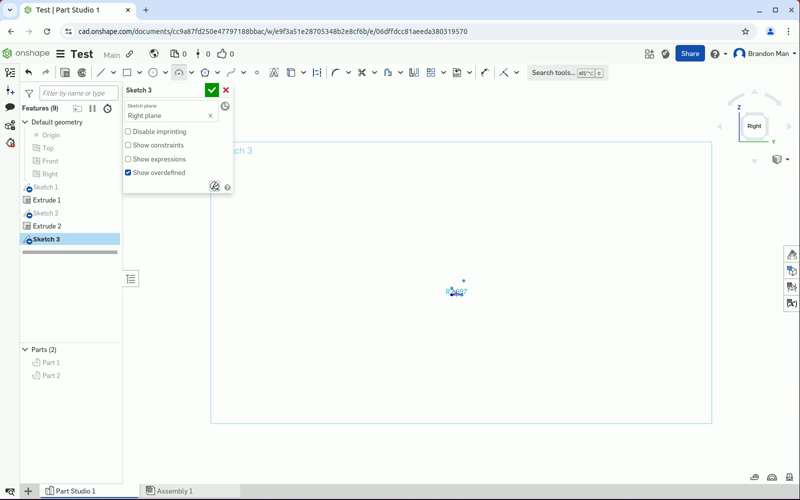
click(456, 292)
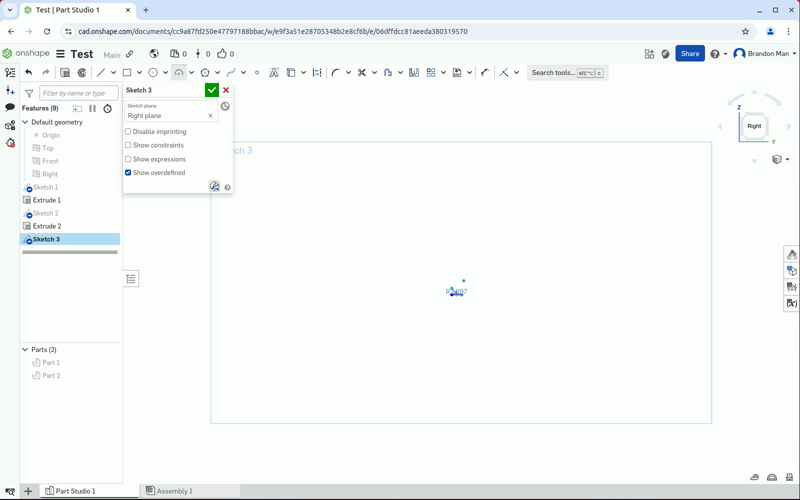
key_up(shift)
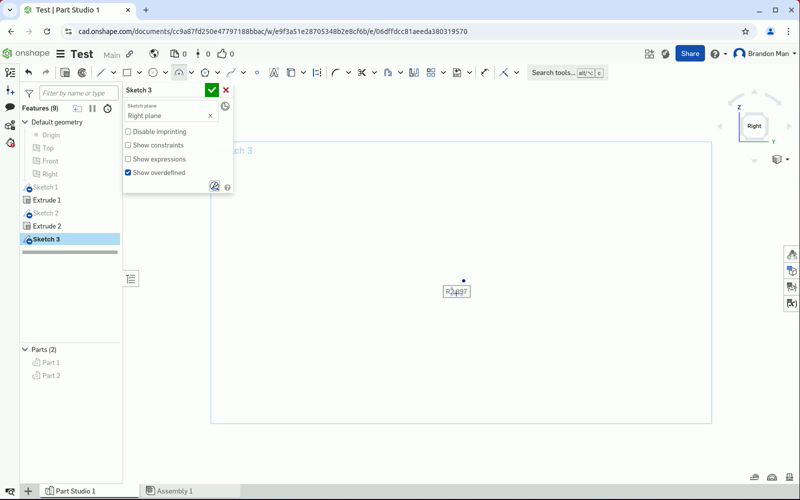
key(esc)
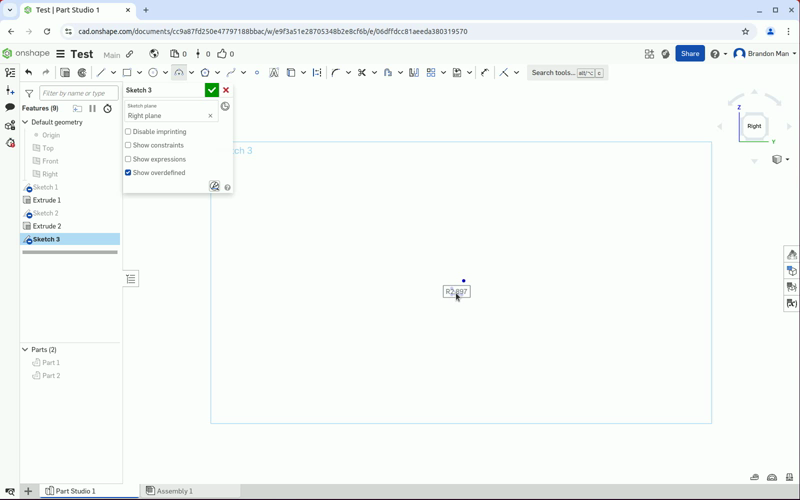
key(l)
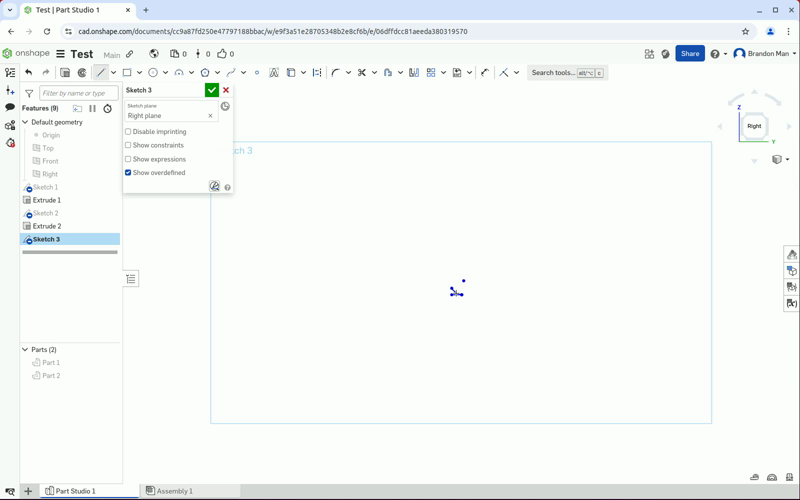
mouse_move(451, 288)
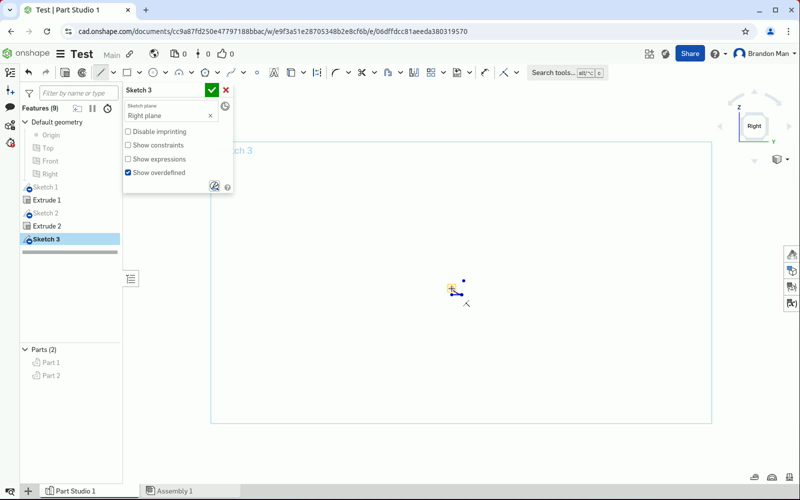
click(451, 288)
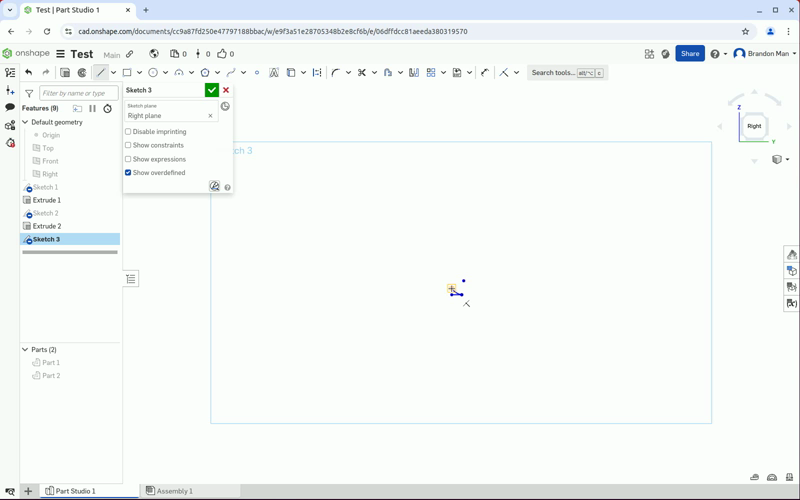
mouse_move(481, 288)
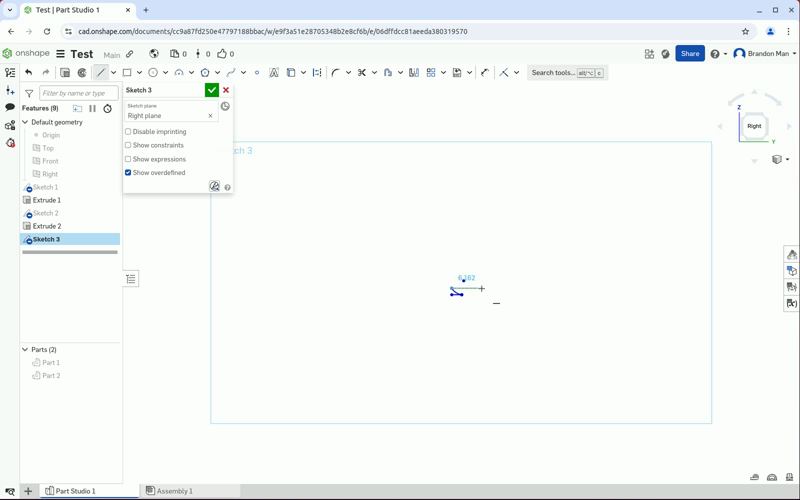
key_down(shift)
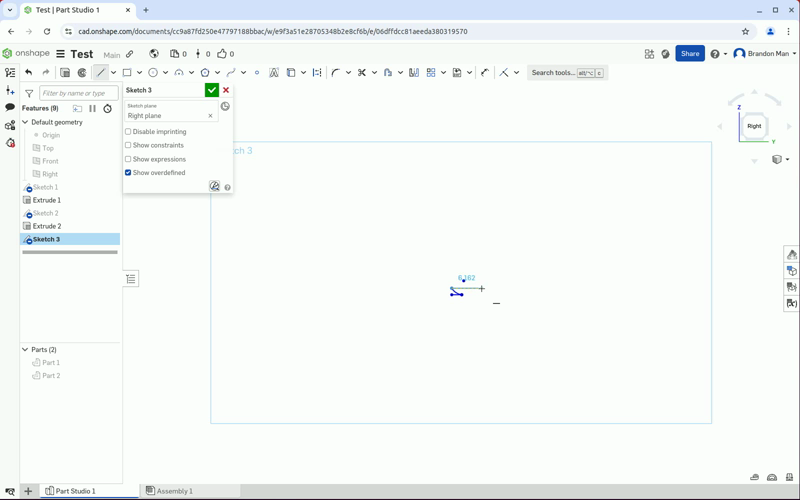
mouse_move(451, 294)
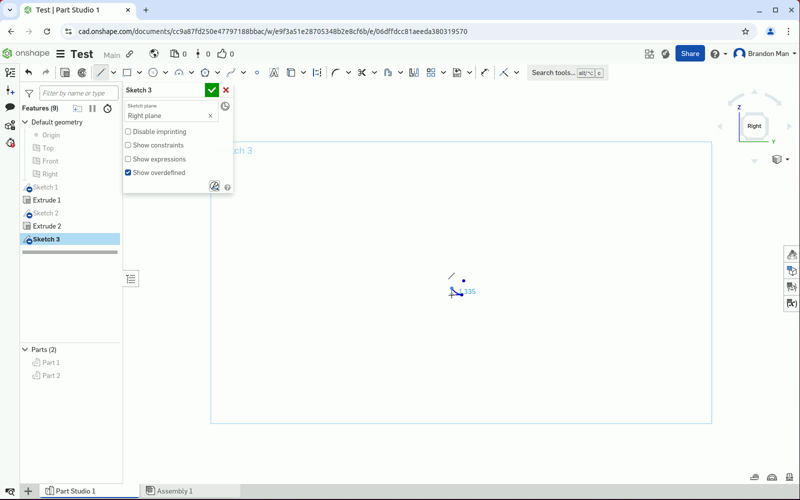
scroll(6)
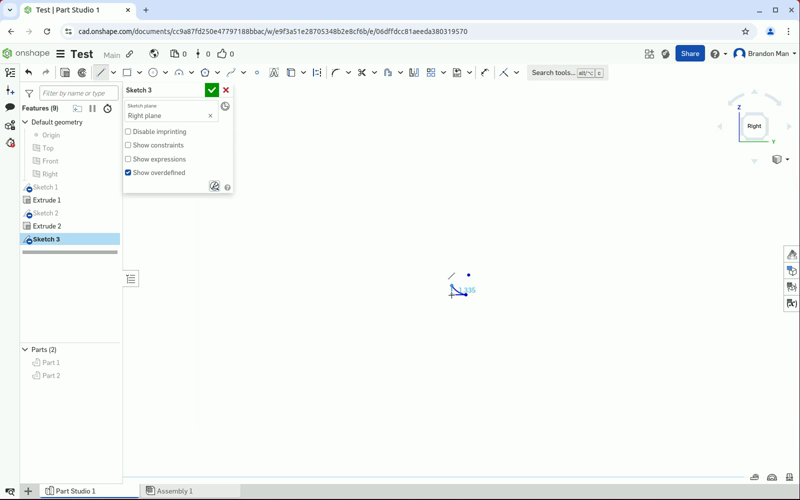
scroll(6)
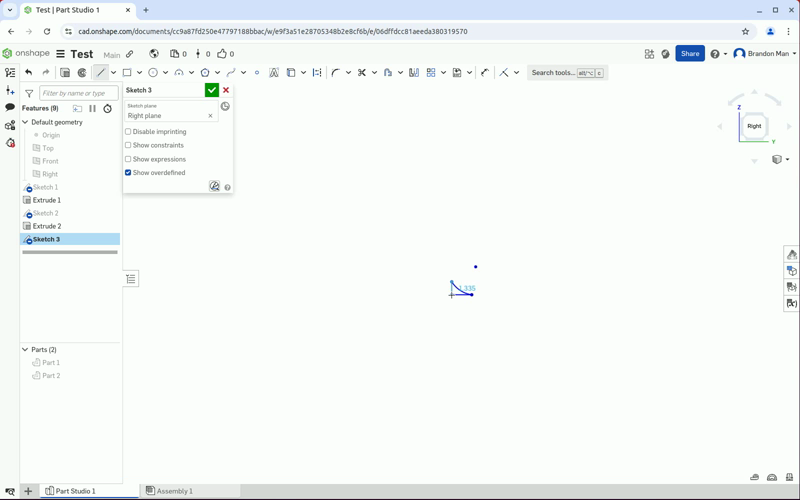
scroll(6)
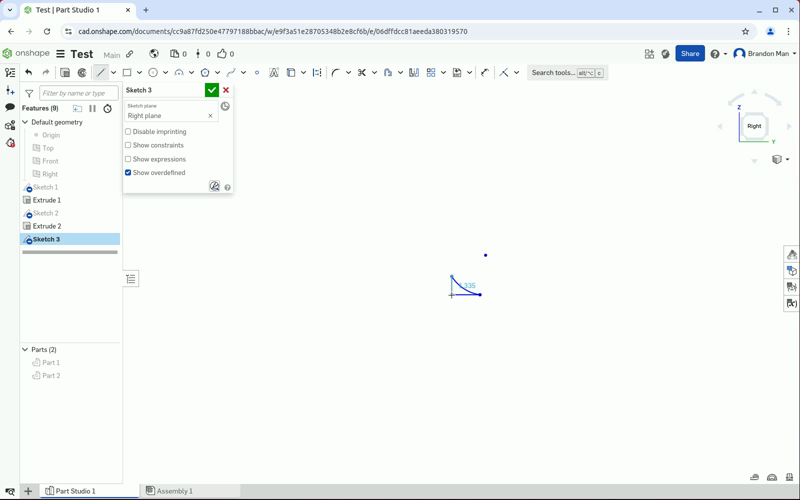
scroll(6)
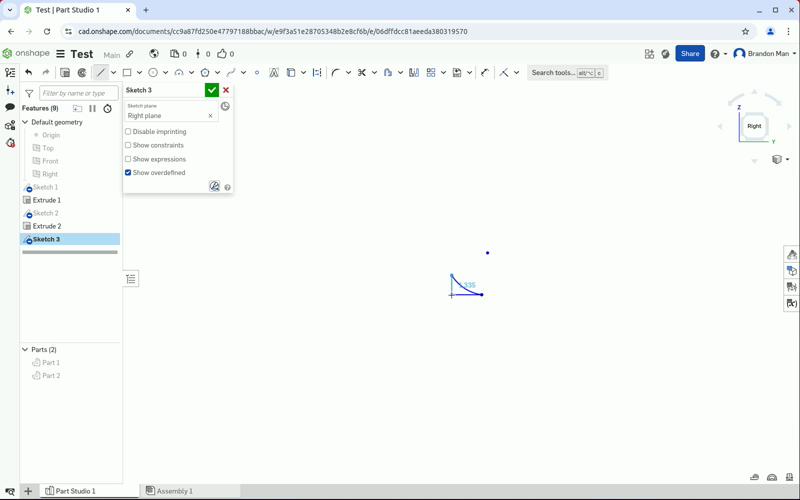
scroll(6)
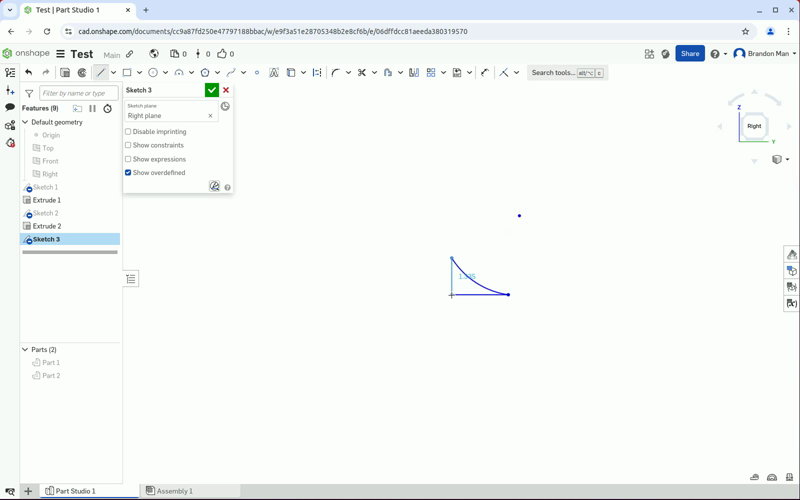
scroll(6)
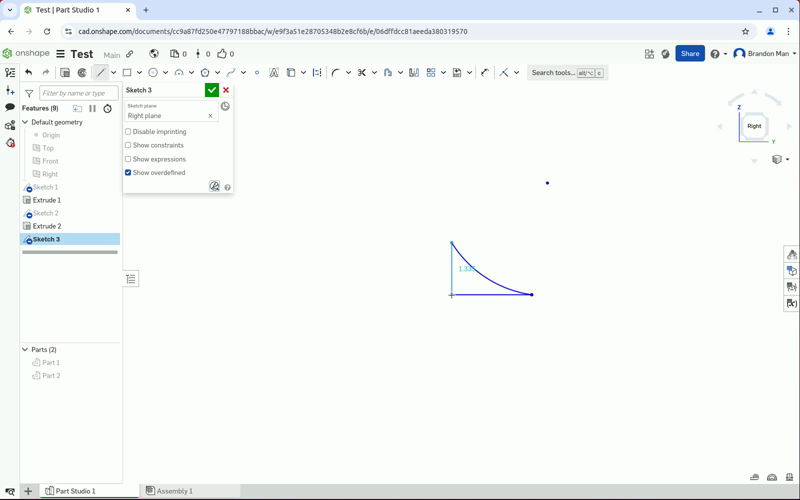
scroll(6)
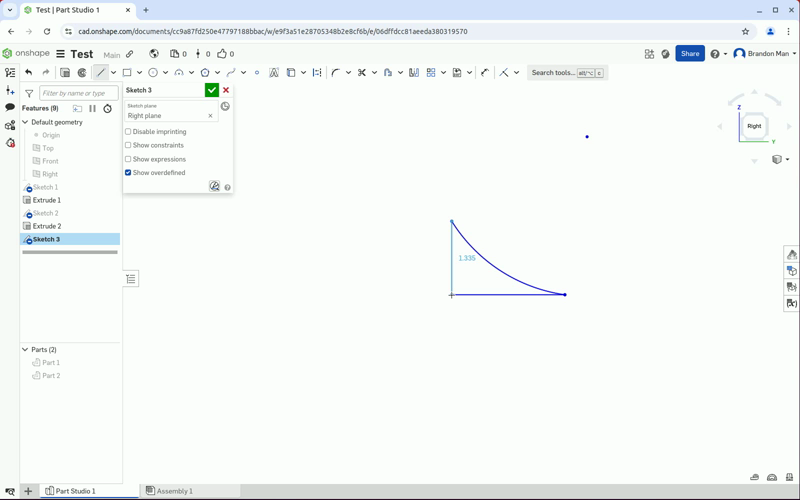
key_up(shift)
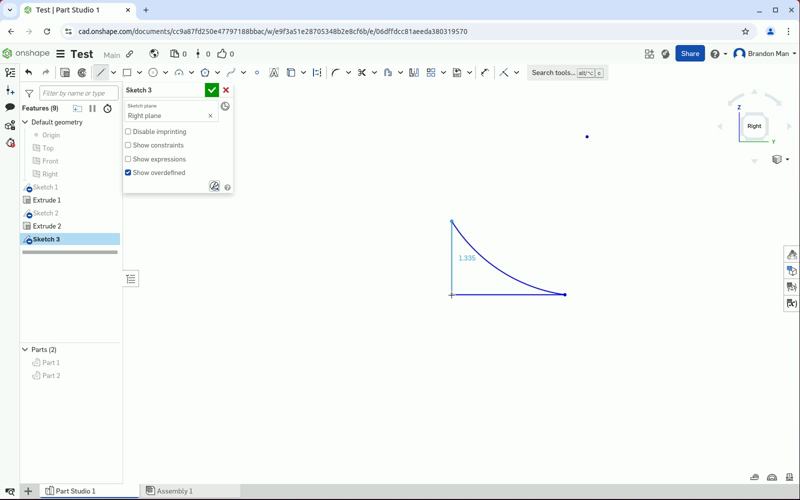
click(451, 294)
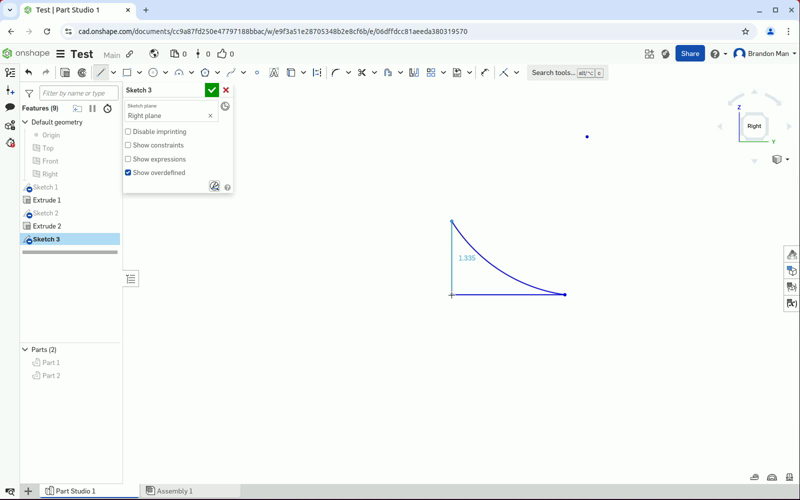
scroll(-6)
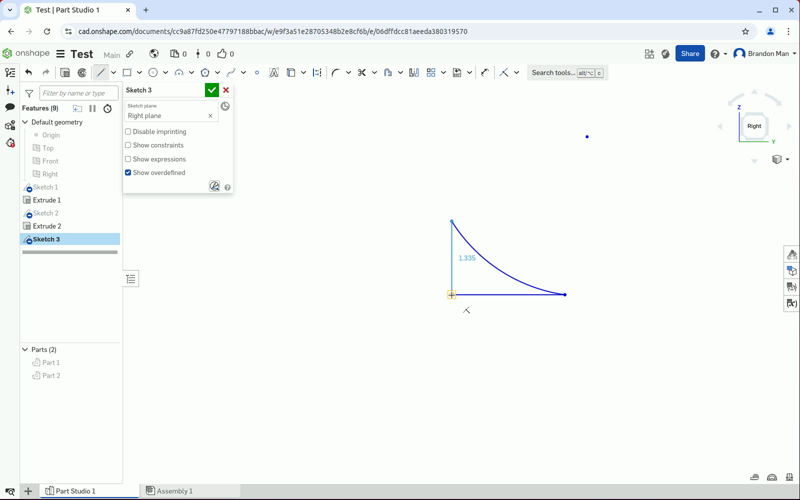
scroll(-6)
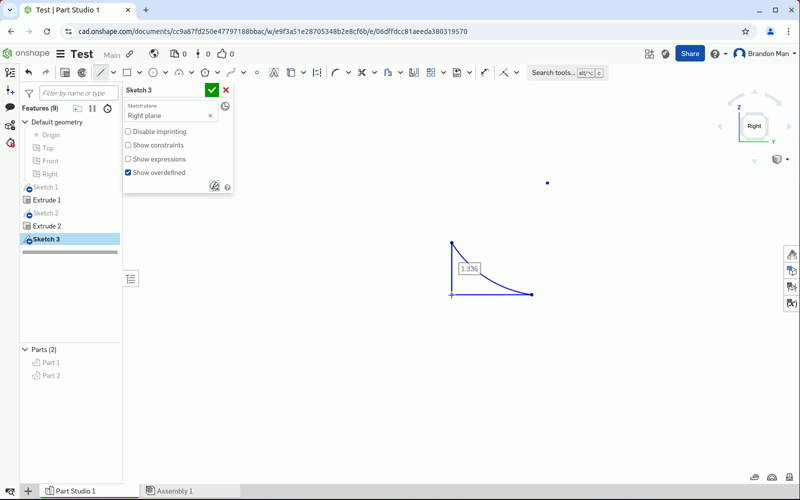
scroll(-6)
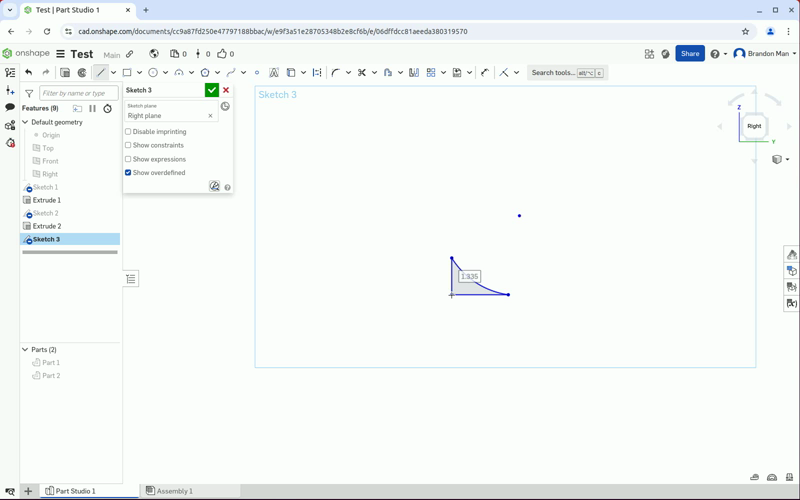
scroll(-6)
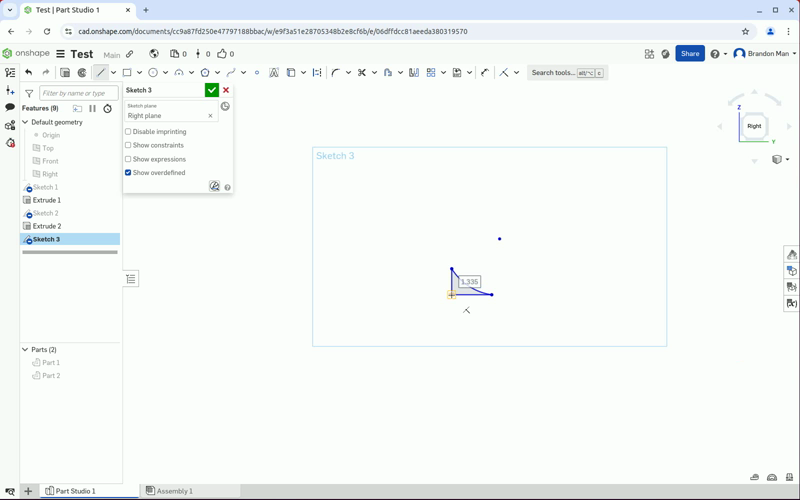
scroll(-6)
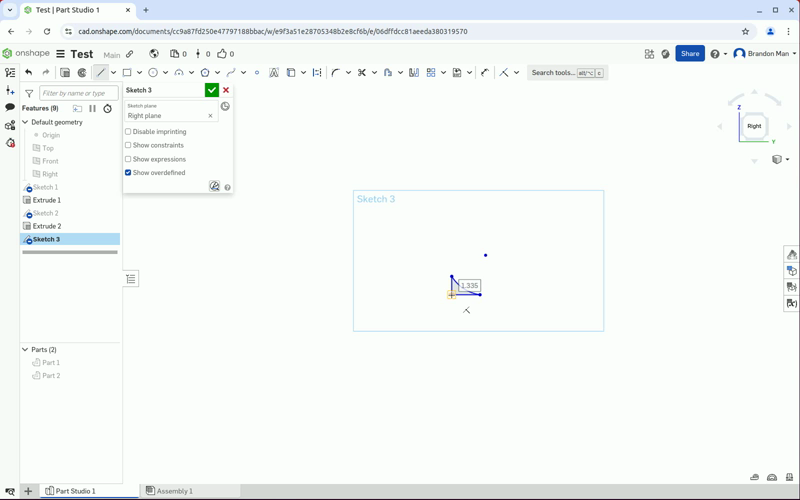
scroll(-6)
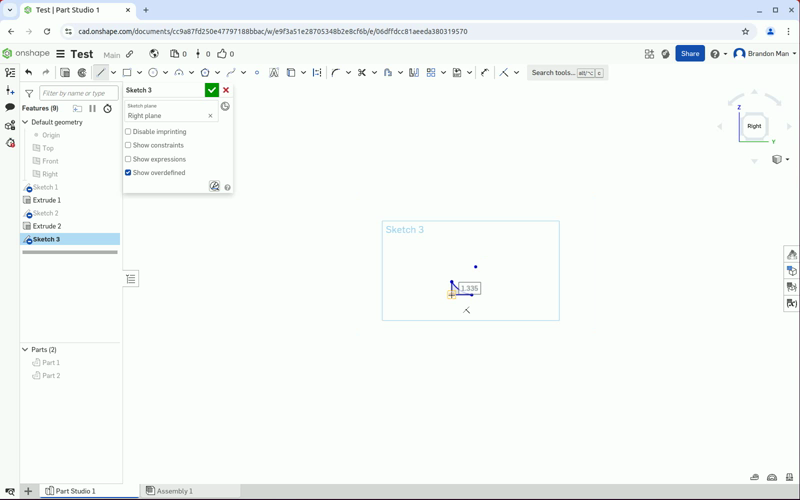
scroll(-6)
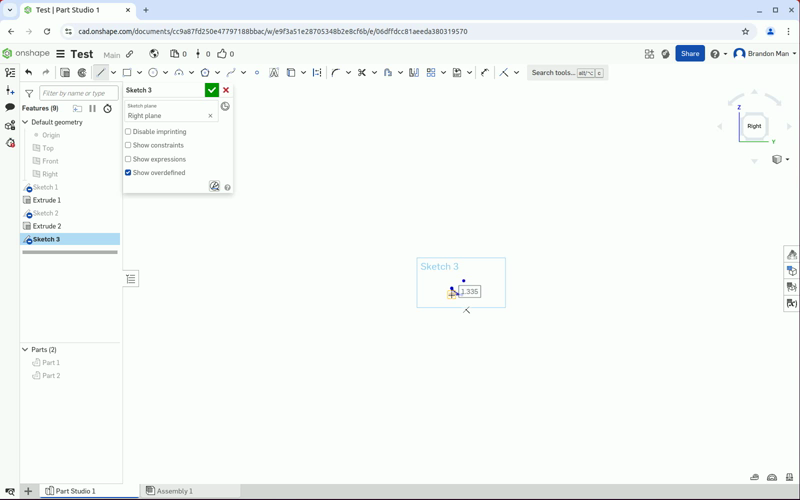
key(esc)
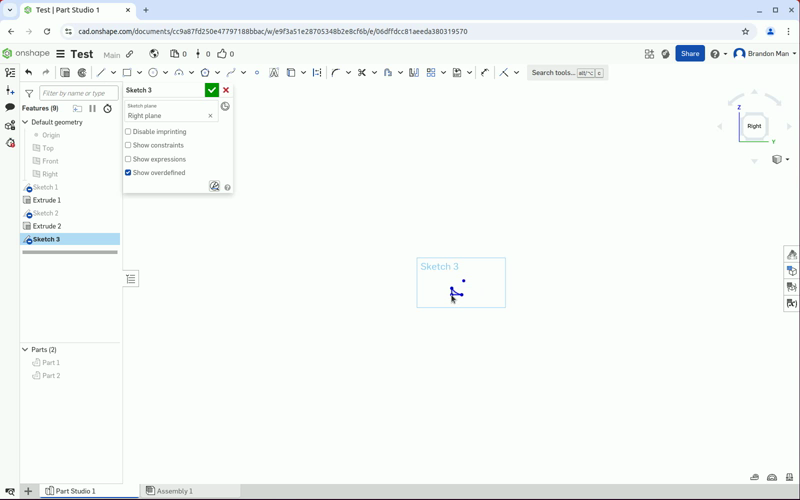
mouse_move(452, 290)
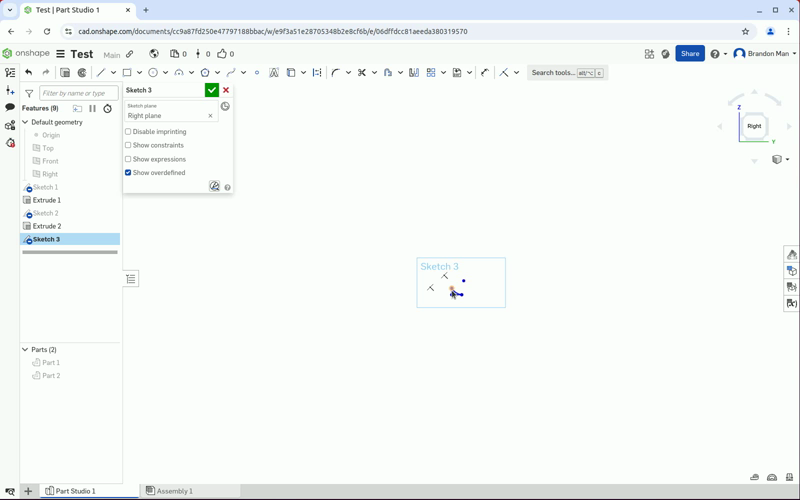
scroll(6)
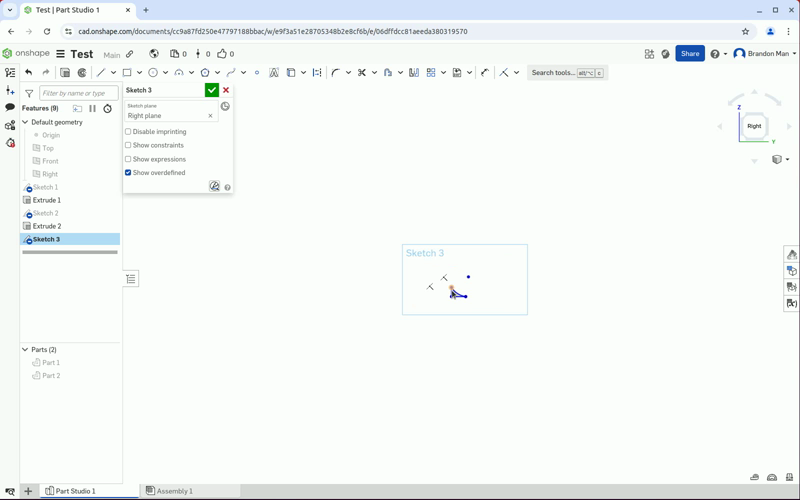
scroll(6)
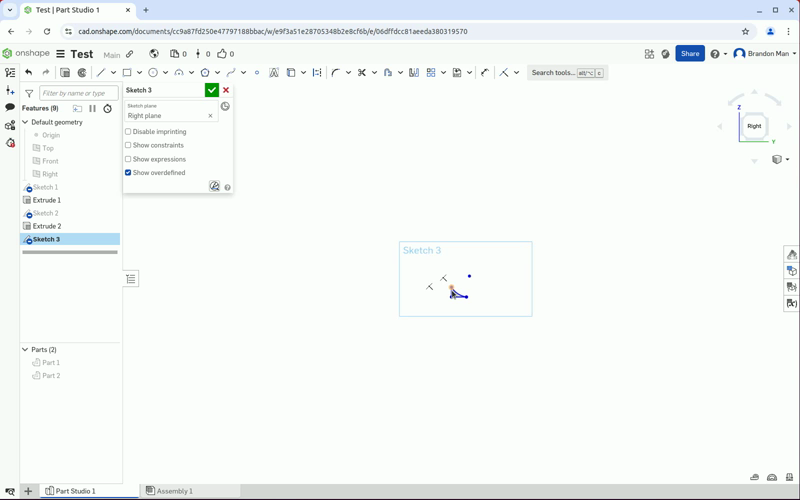
scroll(6)
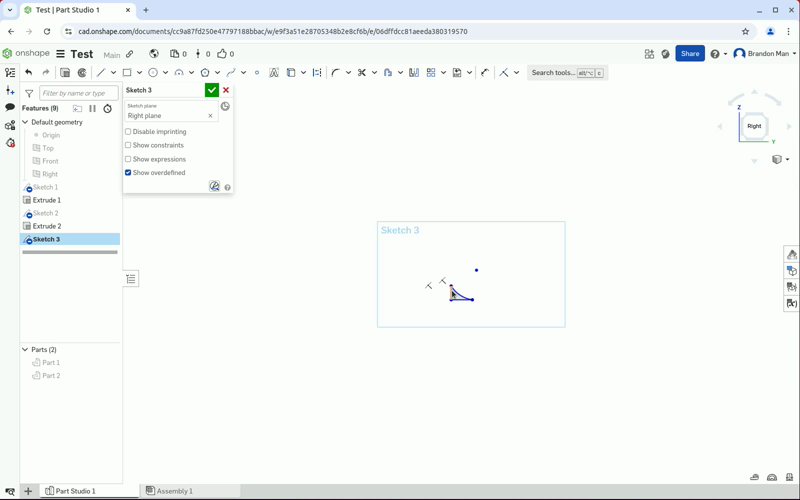
scroll(6)
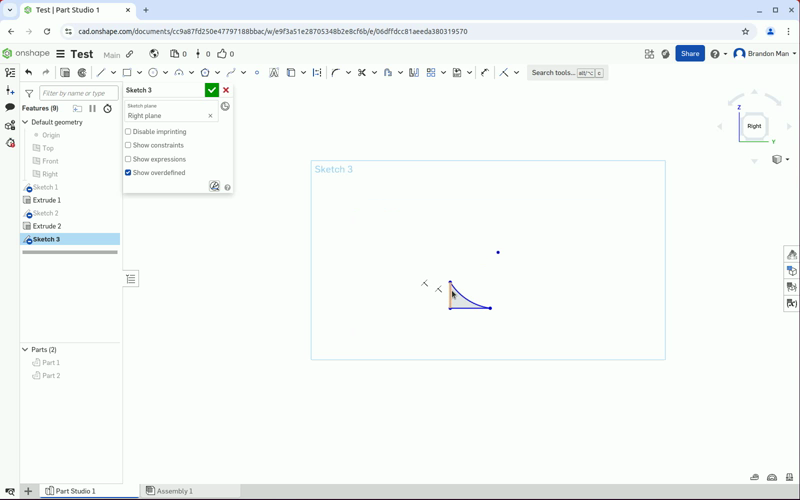
scroll(6)
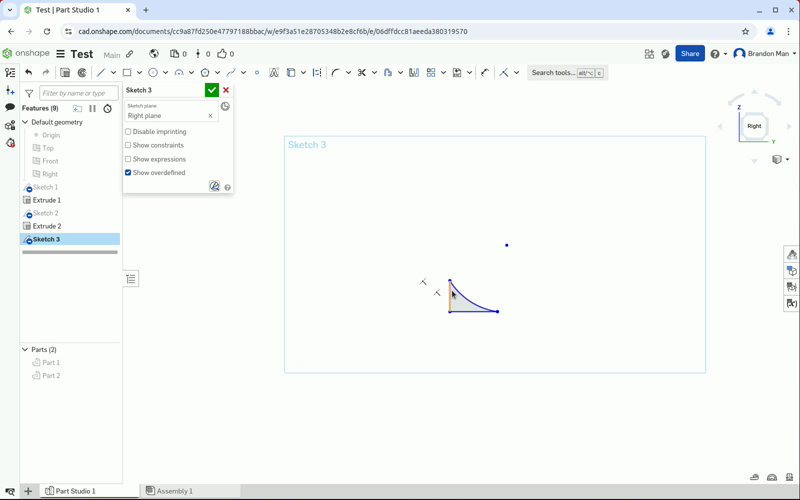
scroll(6)
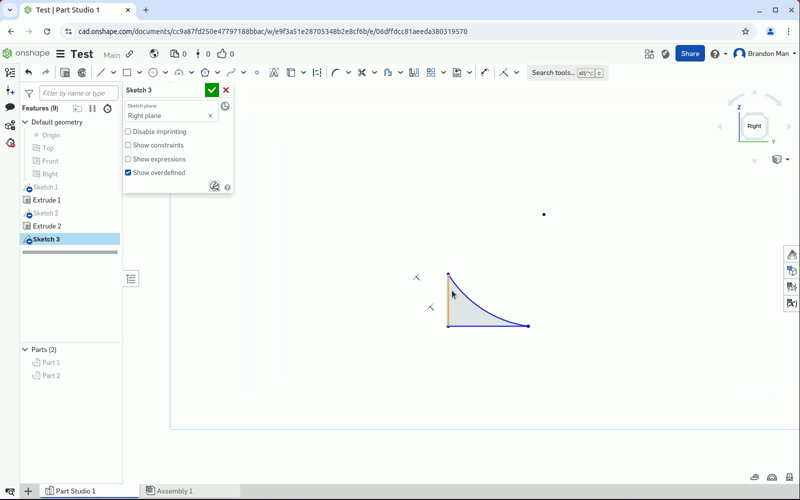
scroll(6)
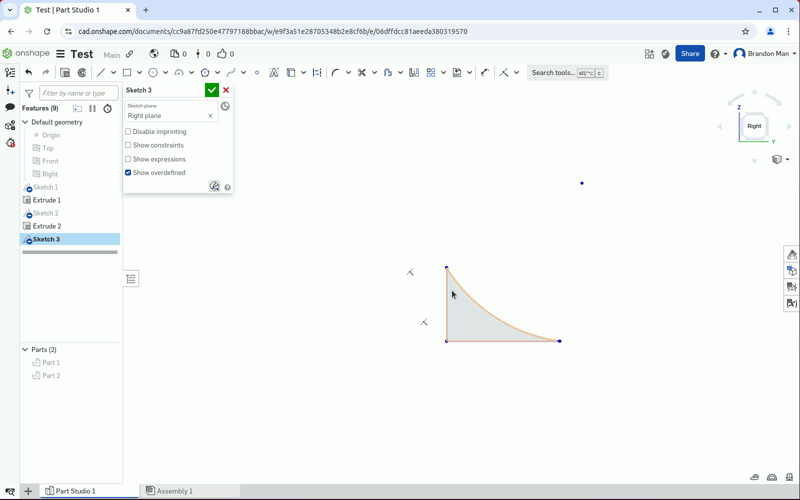
click(452, 290)
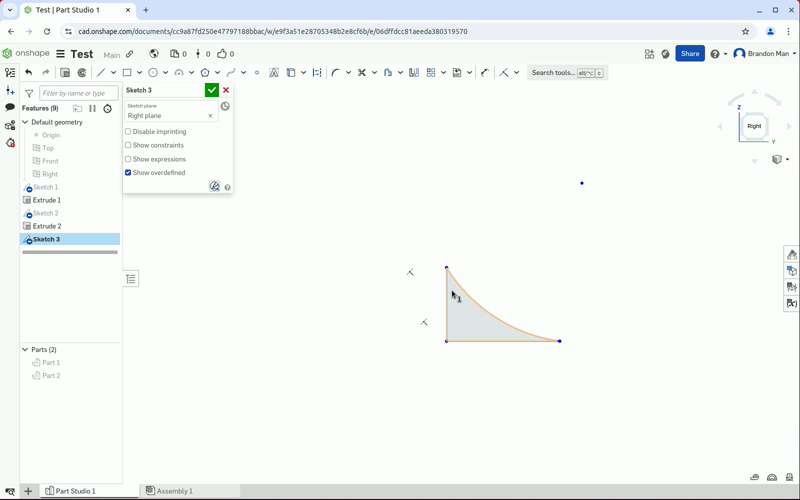
scroll(-6)
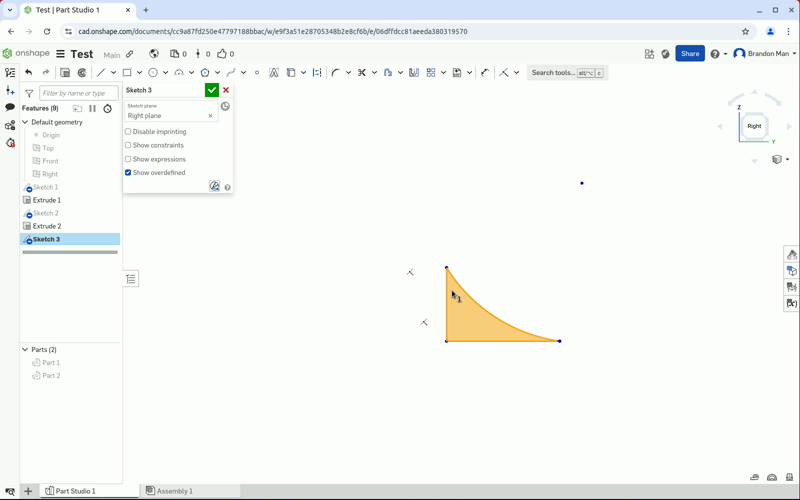
scroll(-6)
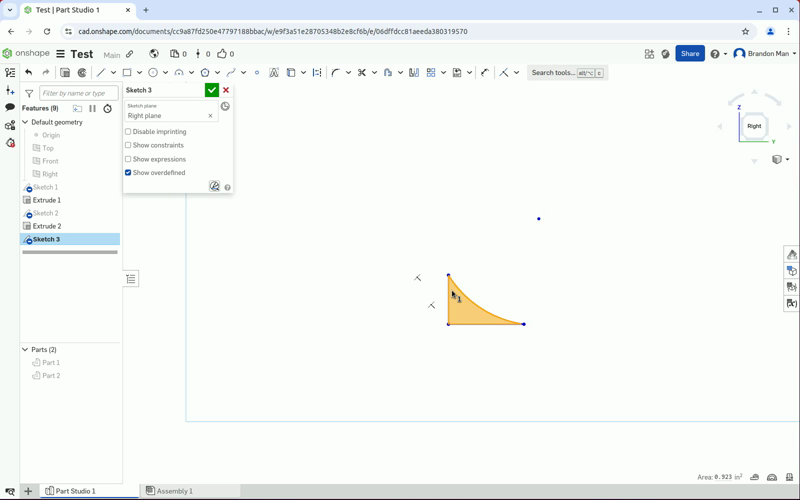
scroll(-6)
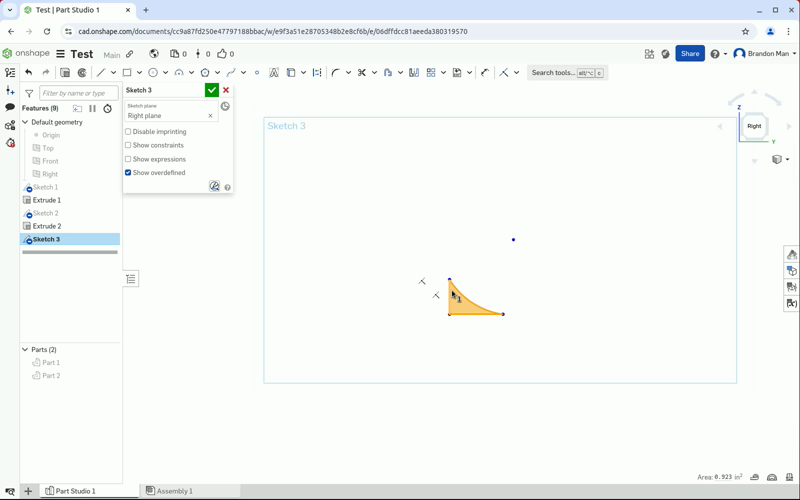
scroll(-6)
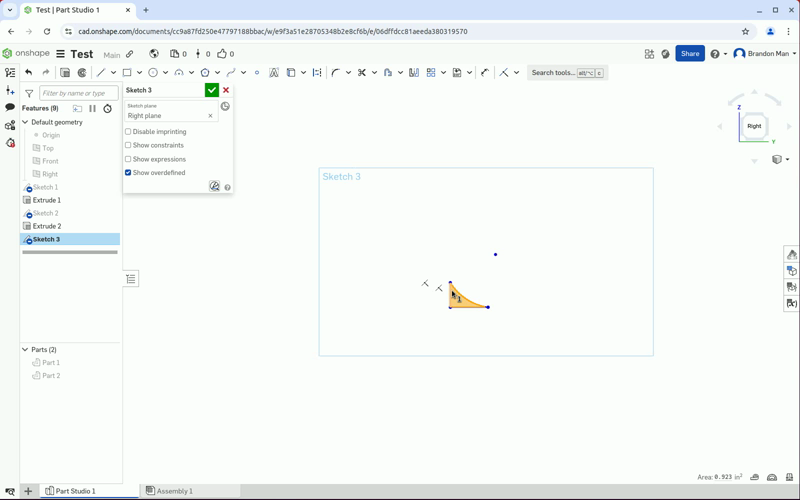
scroll(-6)
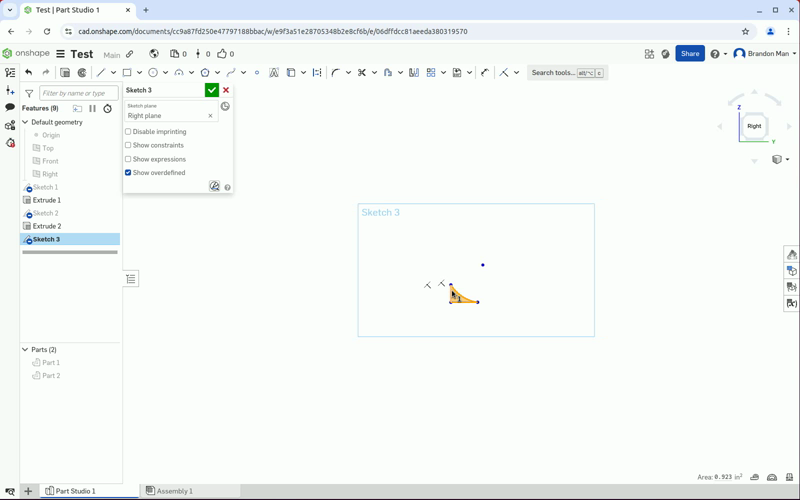
scroll(-6)
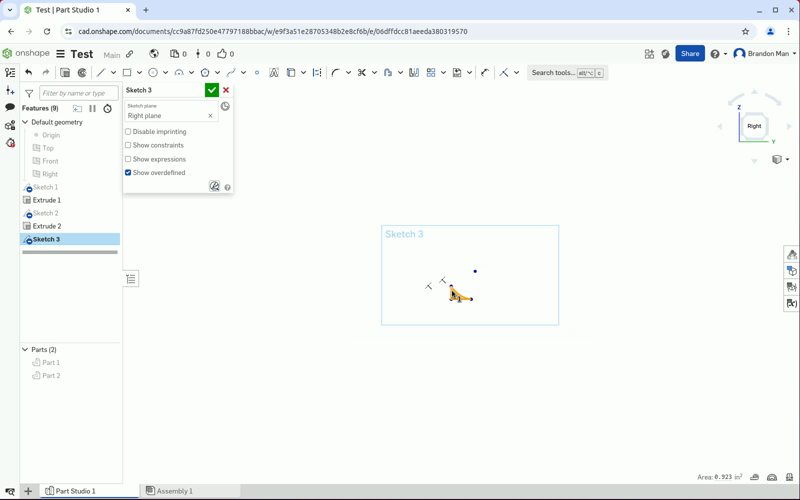
scroll(-6)
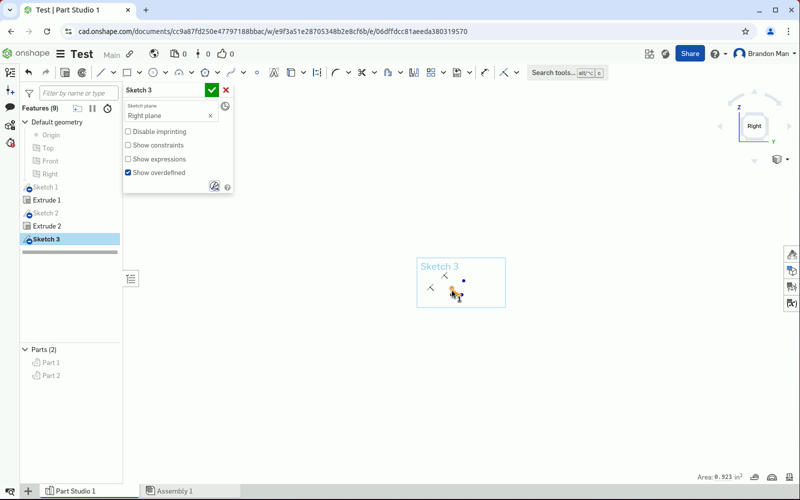
mouse_move(73, 352)
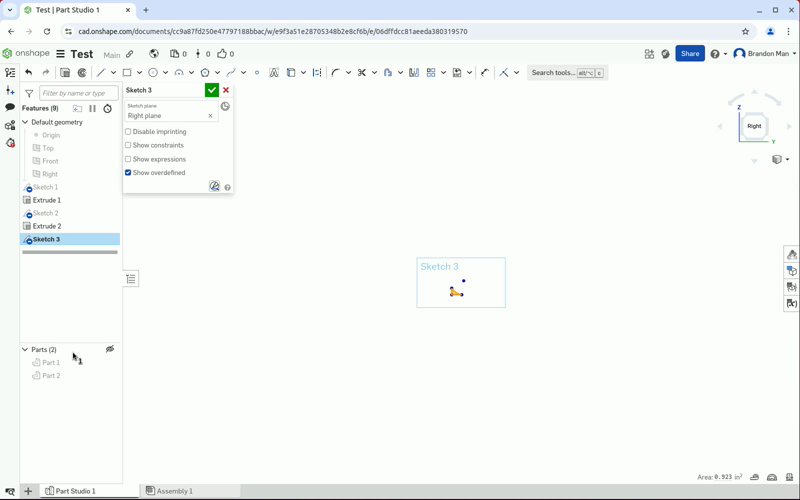
key(shift+y)
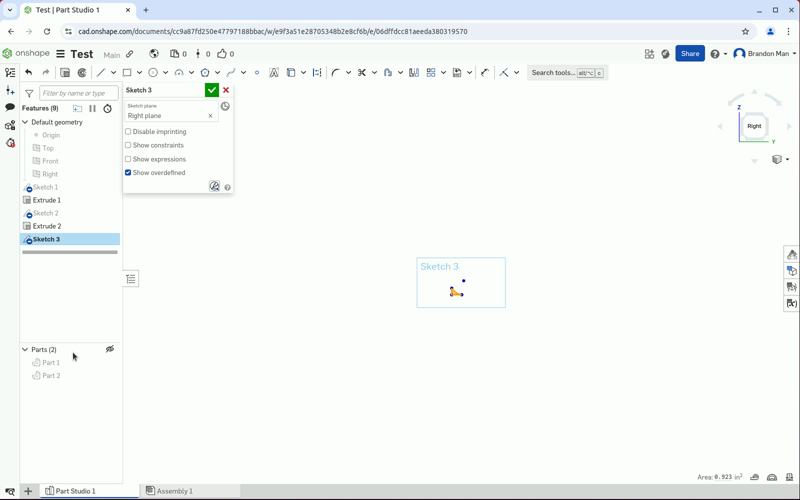
key(shift+e)
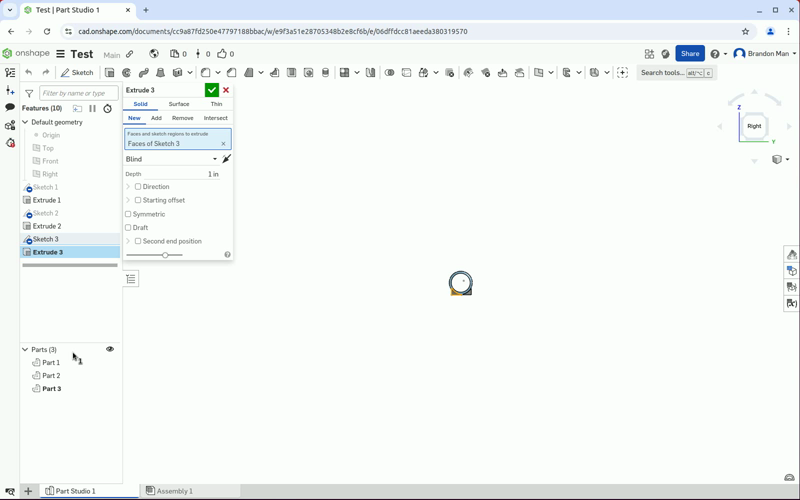
mouse_move(143, 106)
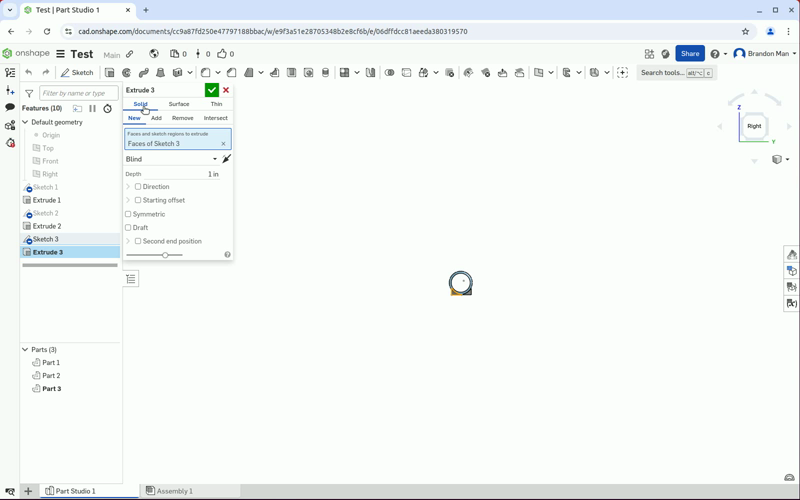
click(143, 106)
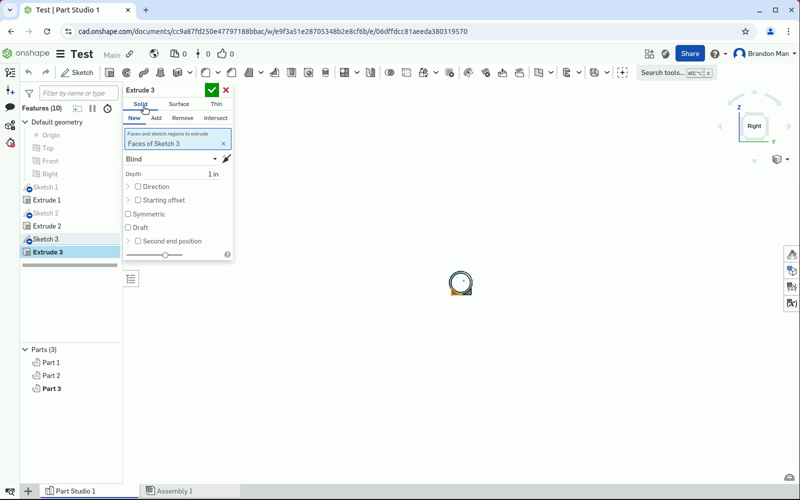
mouse_move(137, 120)
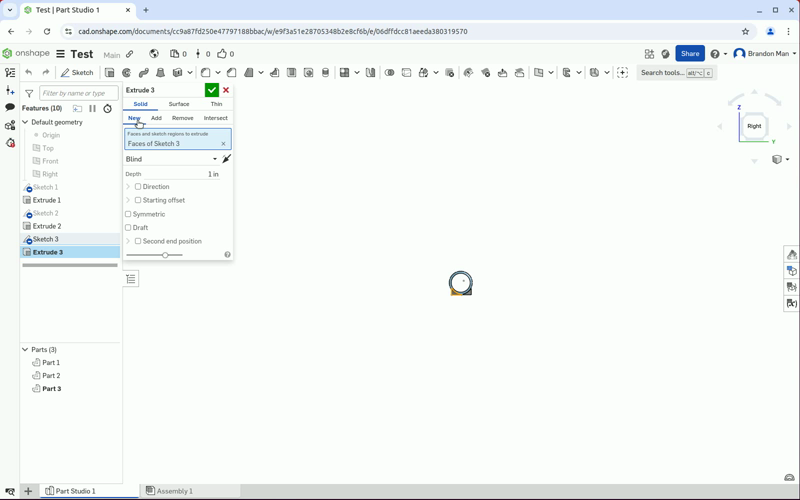
click(137, 120)
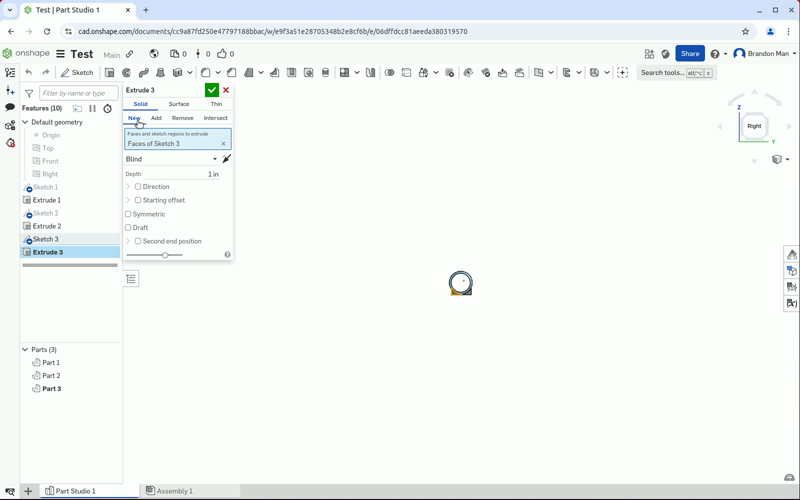
key(tab, 4)
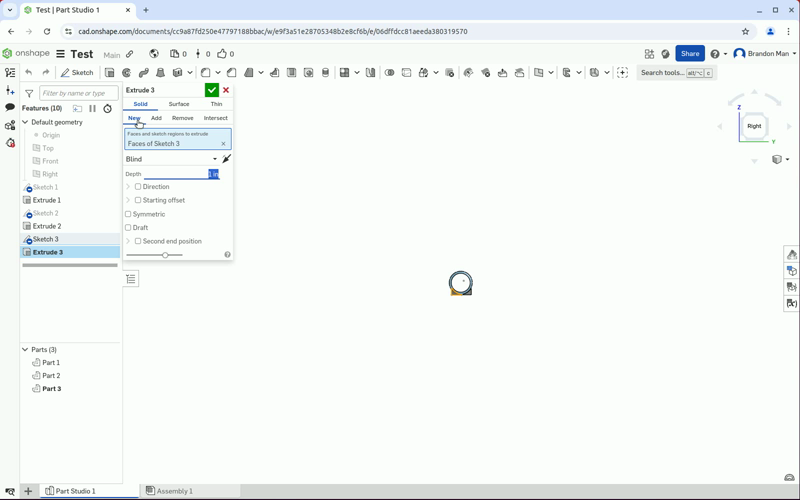
text(-19.498)
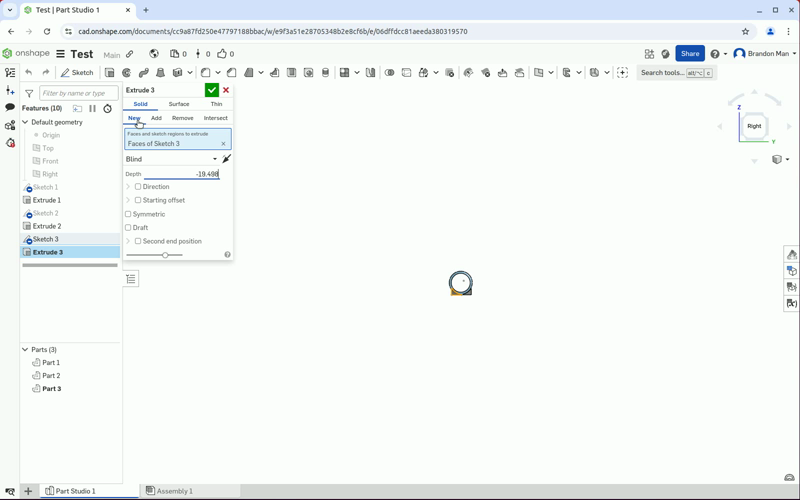
key(enter)
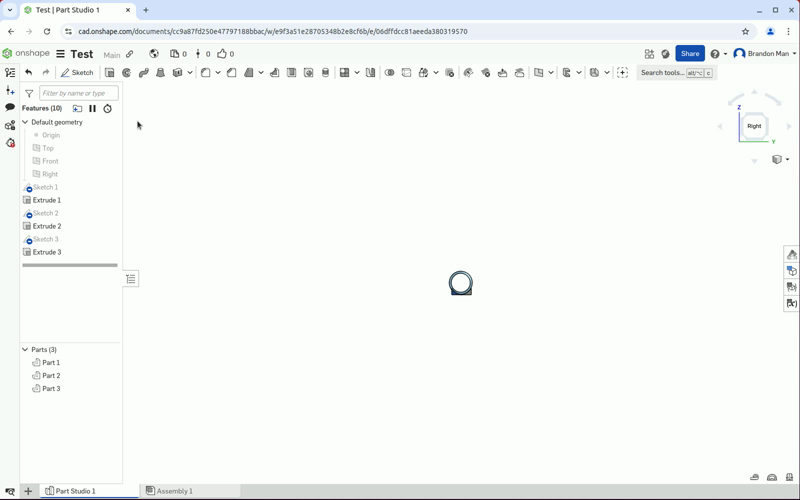
key(shift+h)
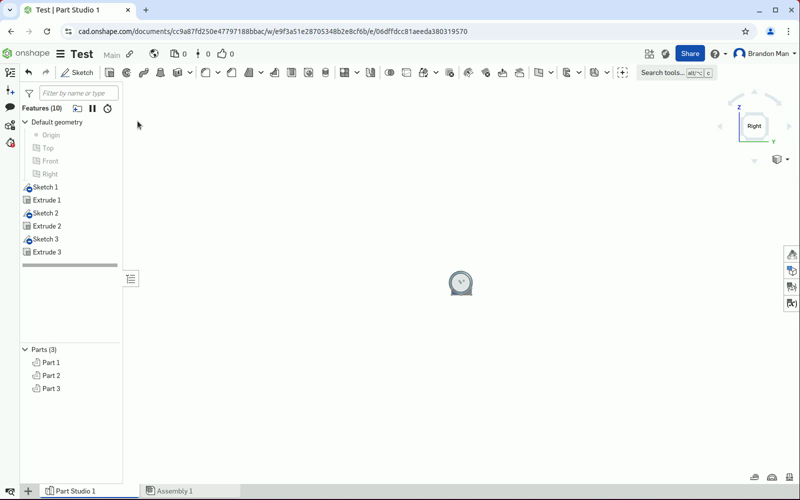
key(shift+h)
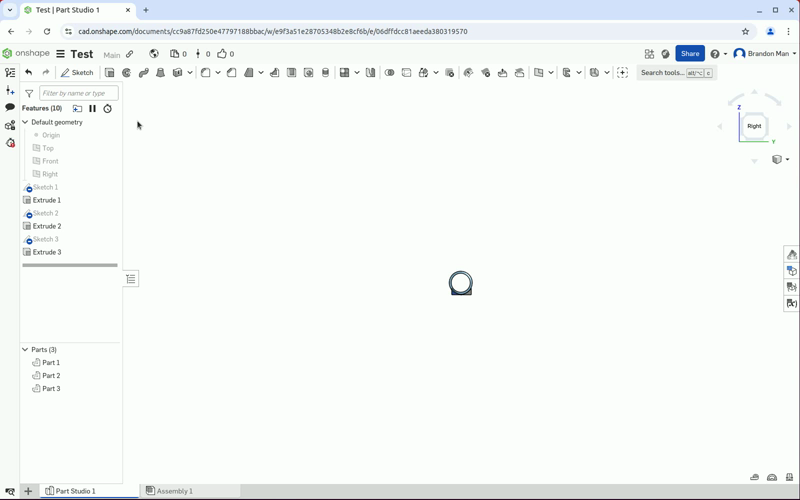
mouse_move(73, 189)
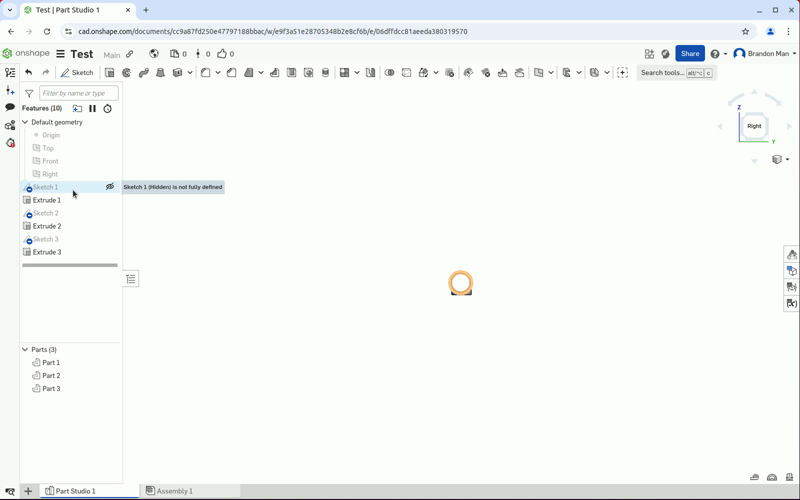
click(73, 189)
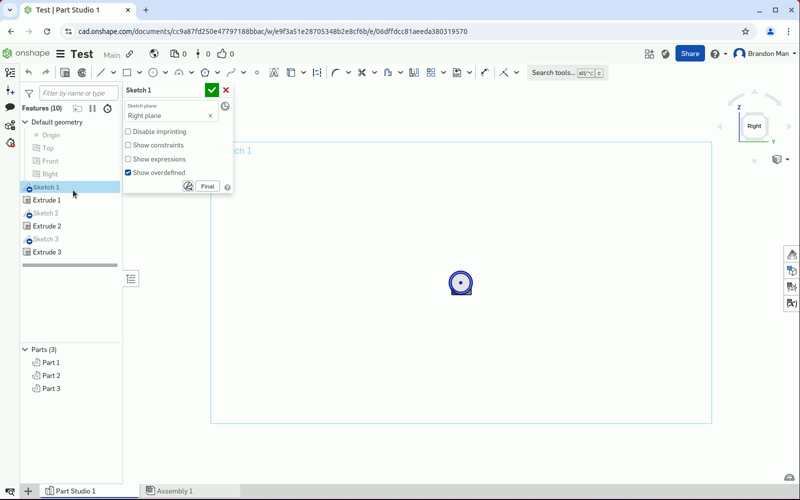
mouse_move(229, 92)
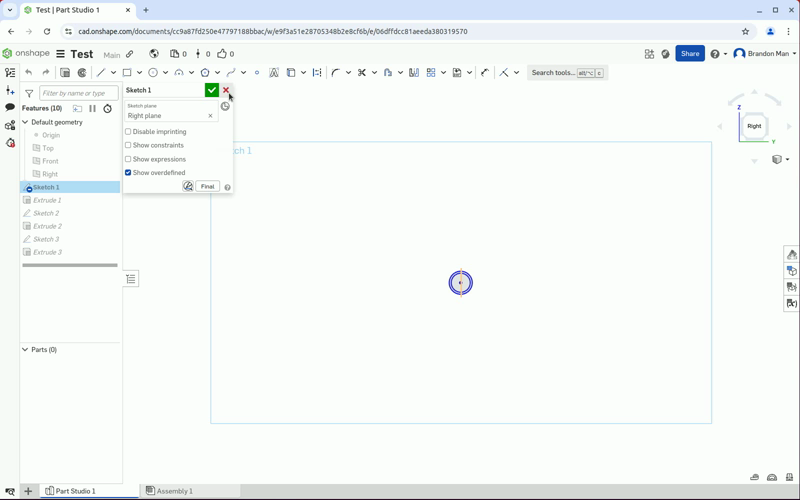
click(229, 92)
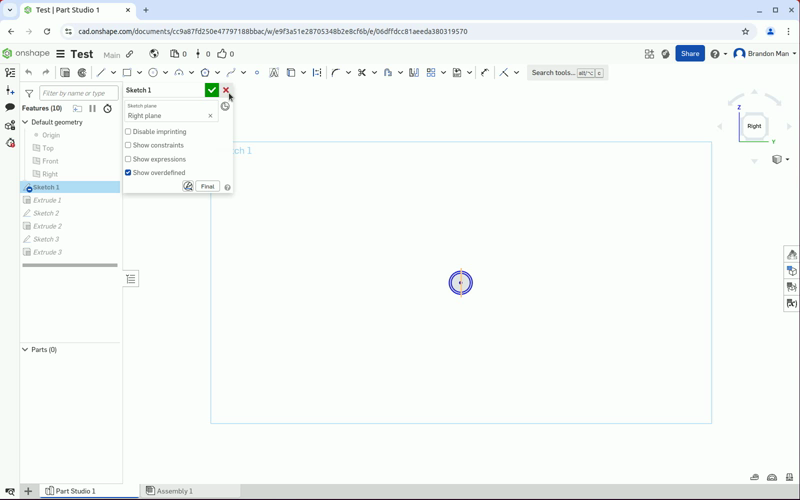
key(shift+s)
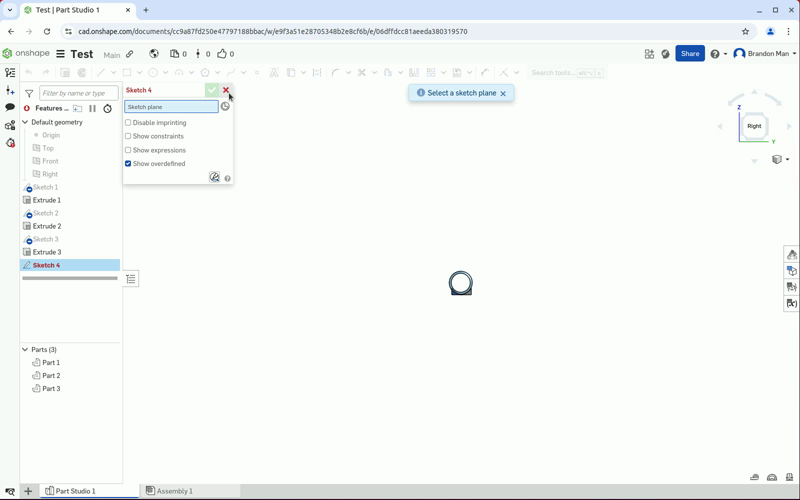
mouse_move(73, 176)
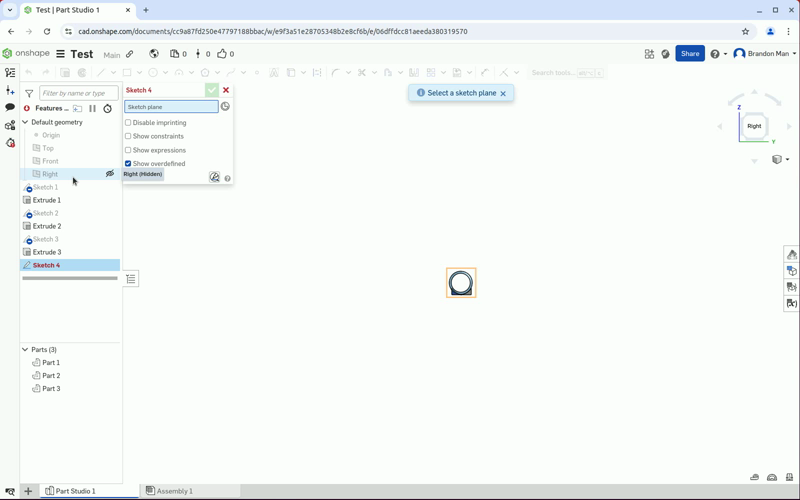
click(73, 176)
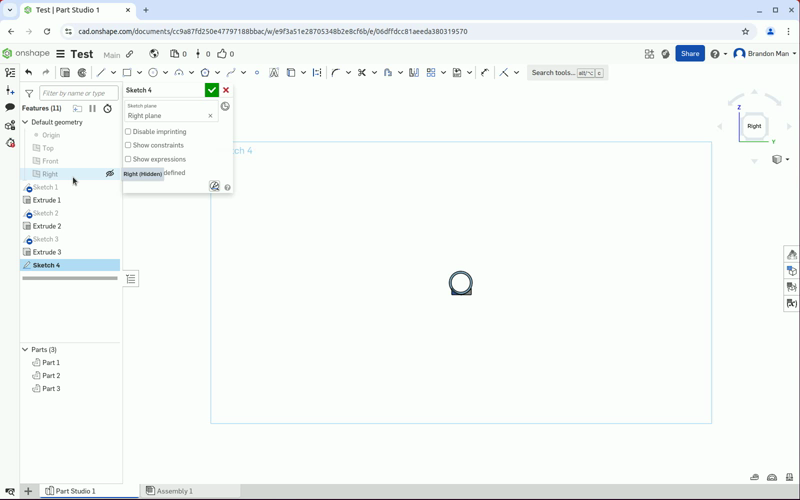
mouse_move(73, 352)
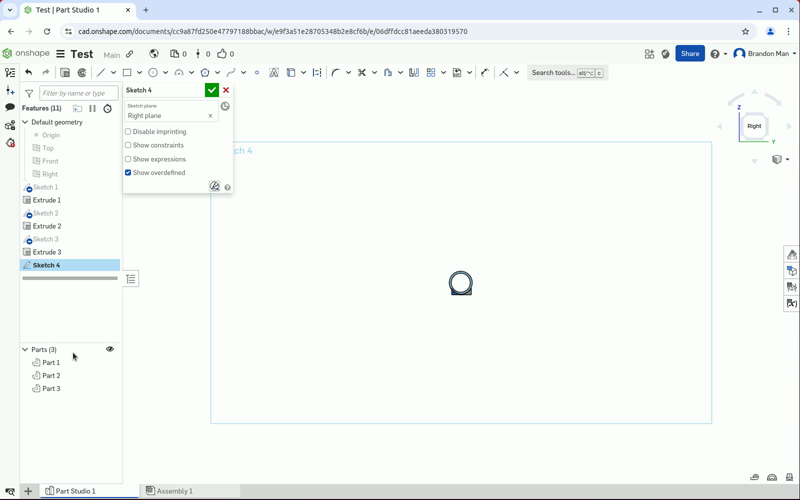
key(y)
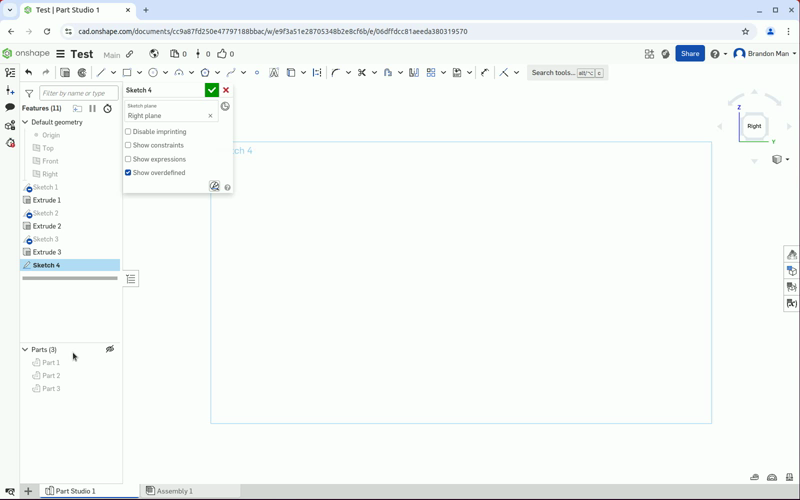
key(l)
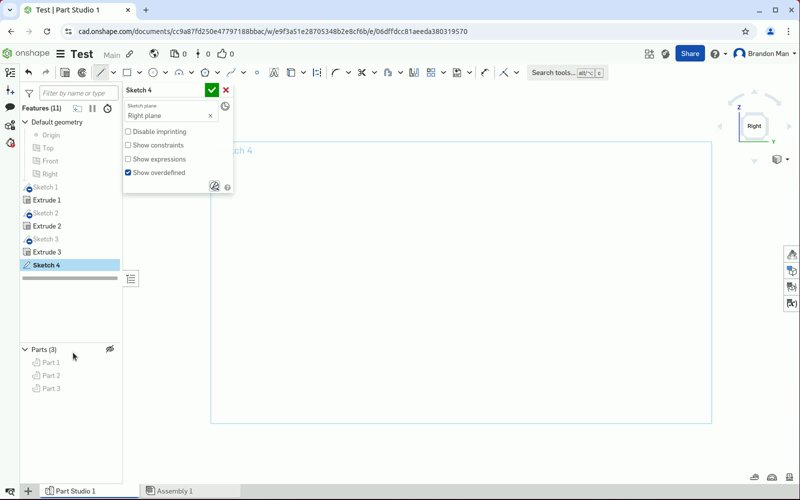
key_down(shift)
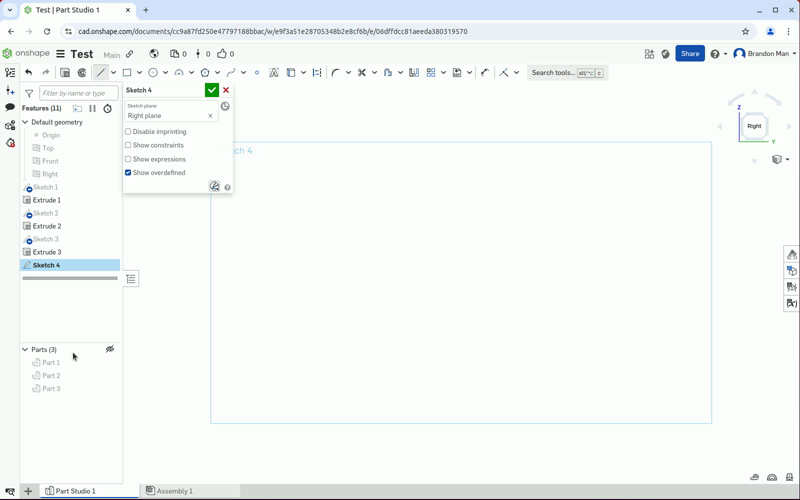
mouse_move(451, 333)
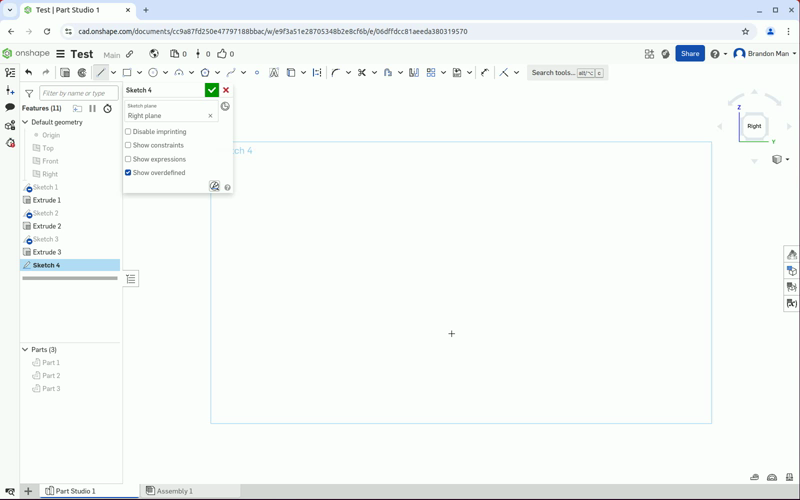
click(451, 333)
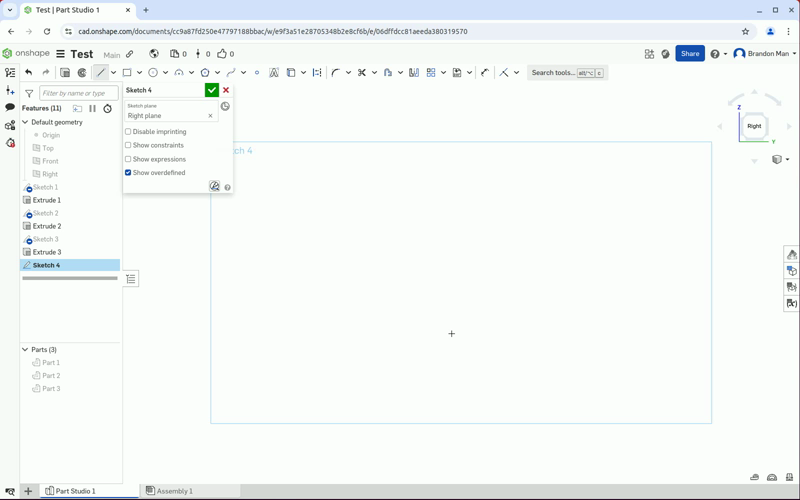
key_up(shift)
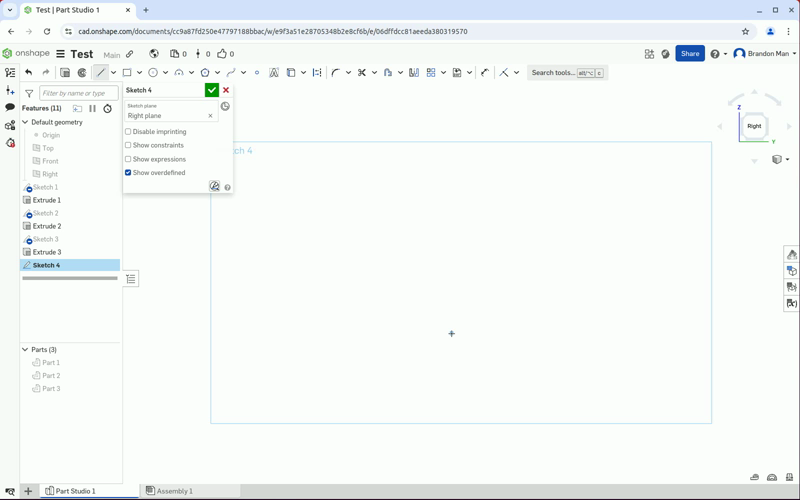
key_down(shift)
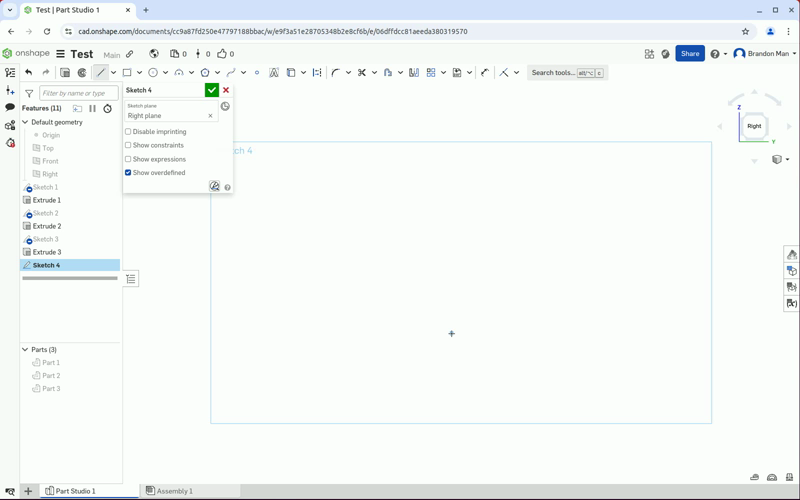
mouse_move(481, 333)
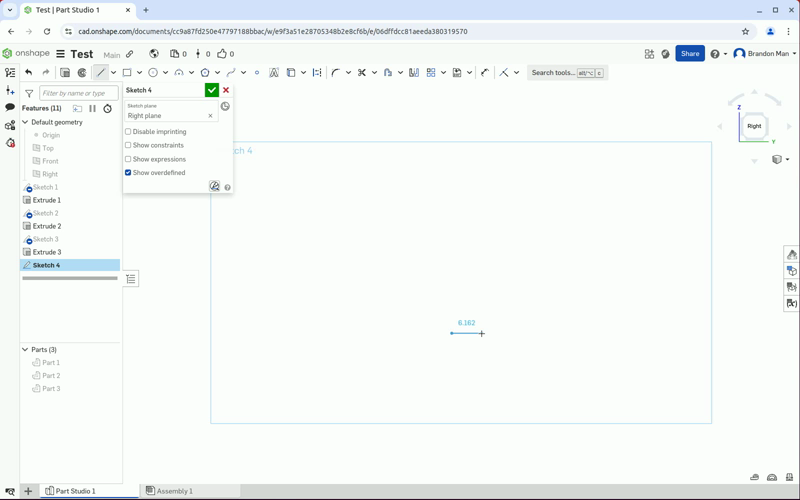
mouse_move(471, 333)
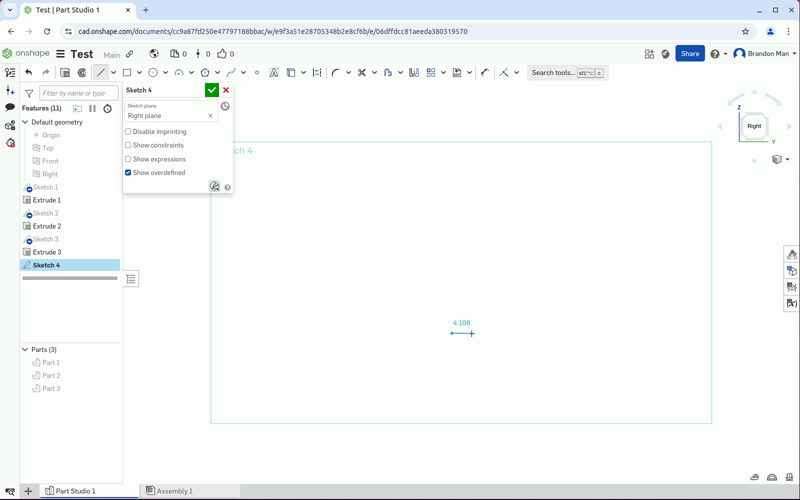
click(471, 333)
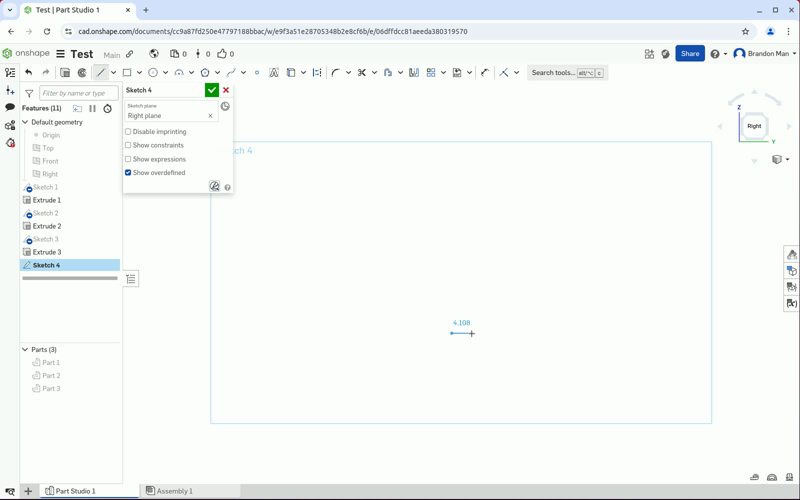
key_up(shift)
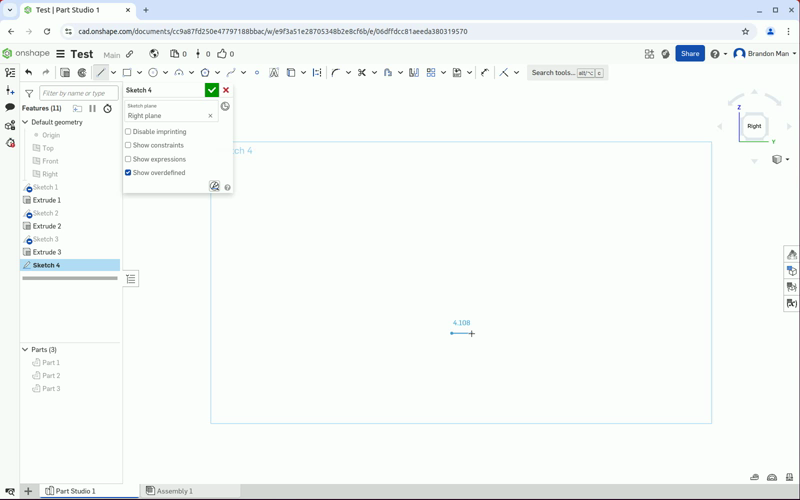
key_down(shift)
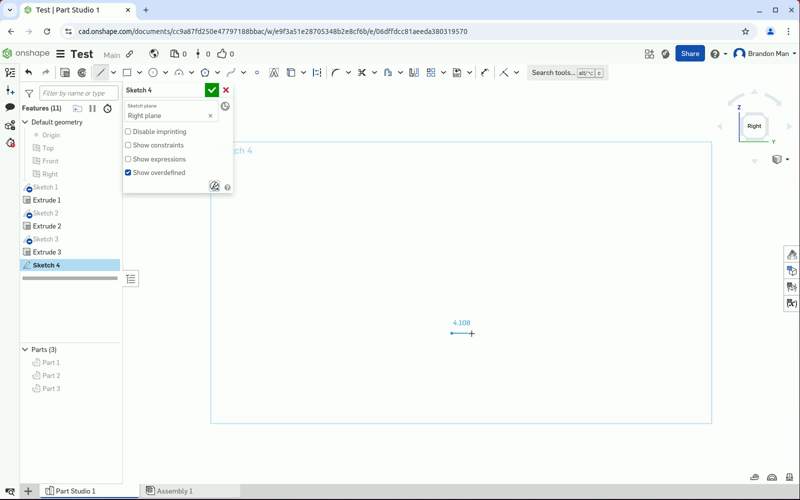
mouse_move(501, 333)
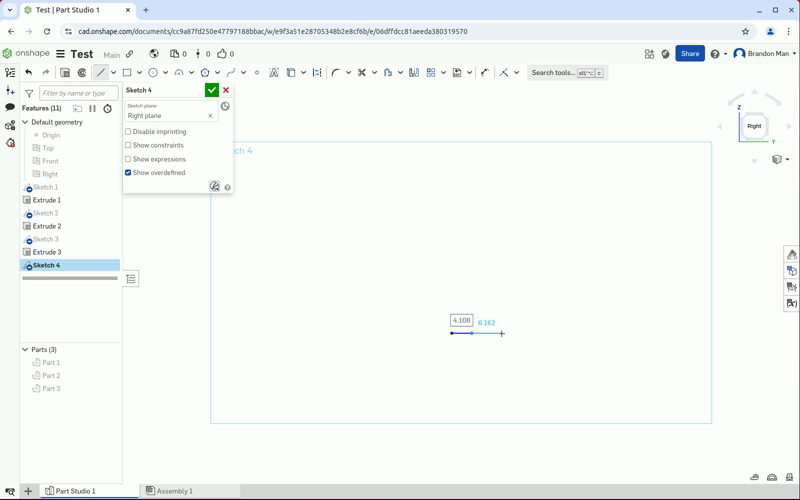
mouse_move(471, 294)
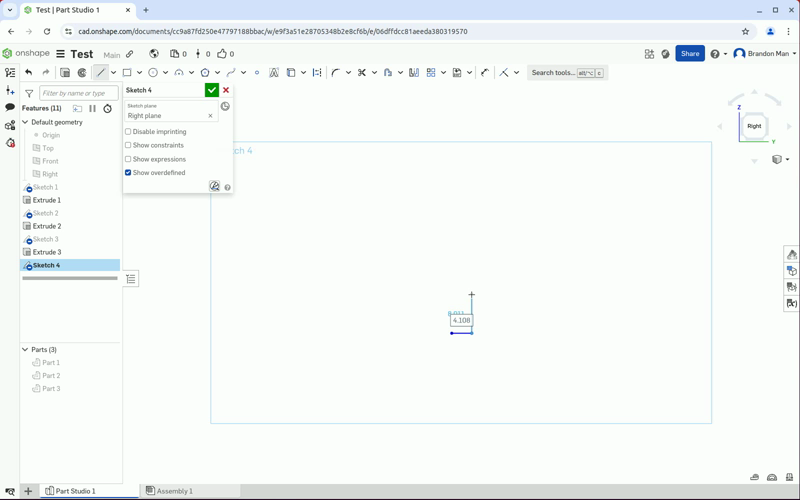
click(471, 294)
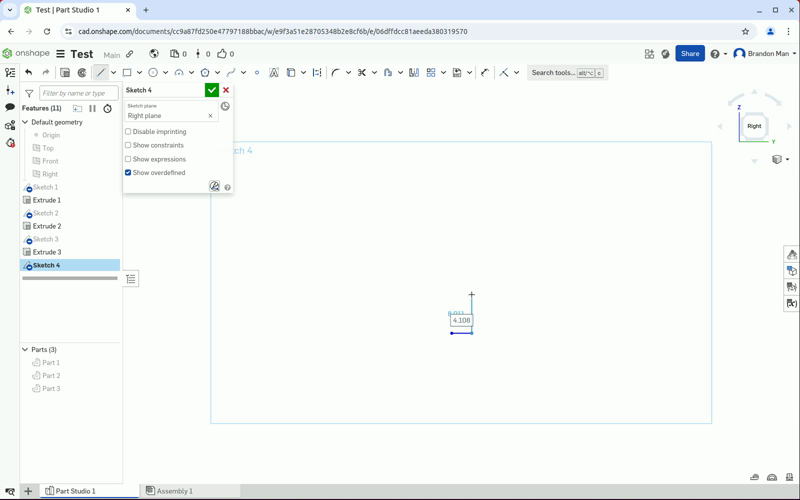
key_up(shift)
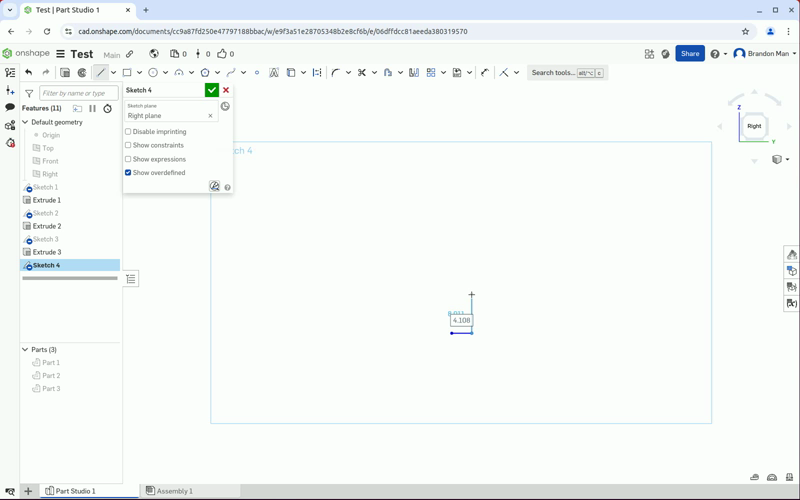
key_down(shift)
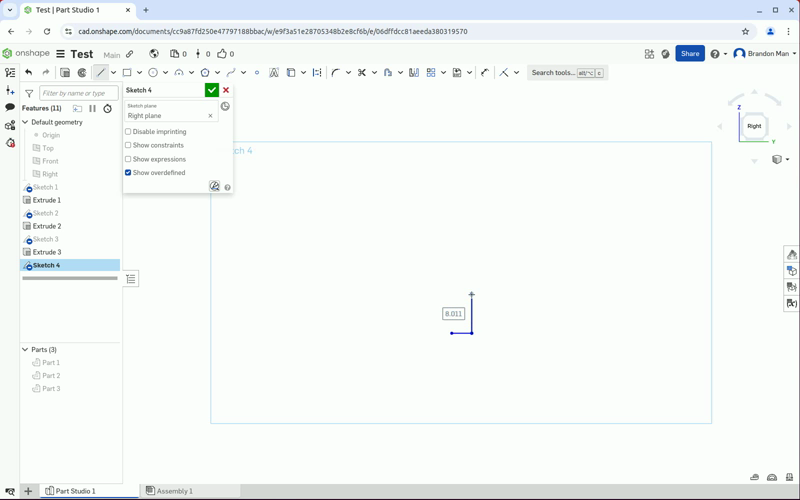
mouse_move(501, 294)
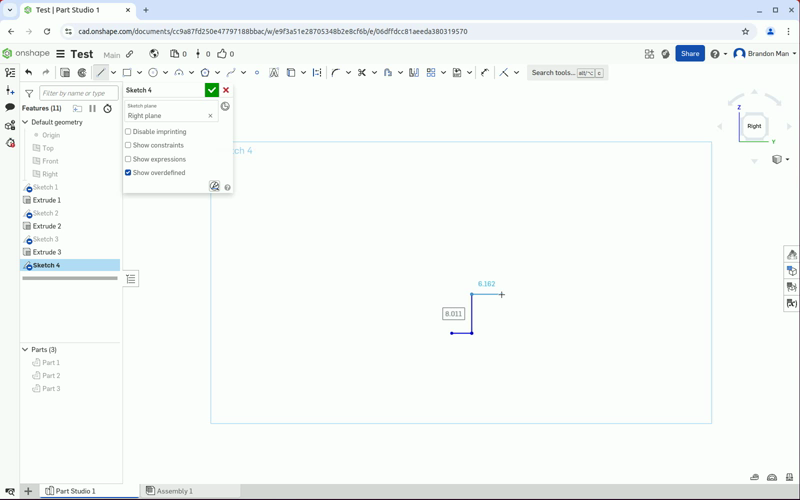
mouse_move(461, 294)
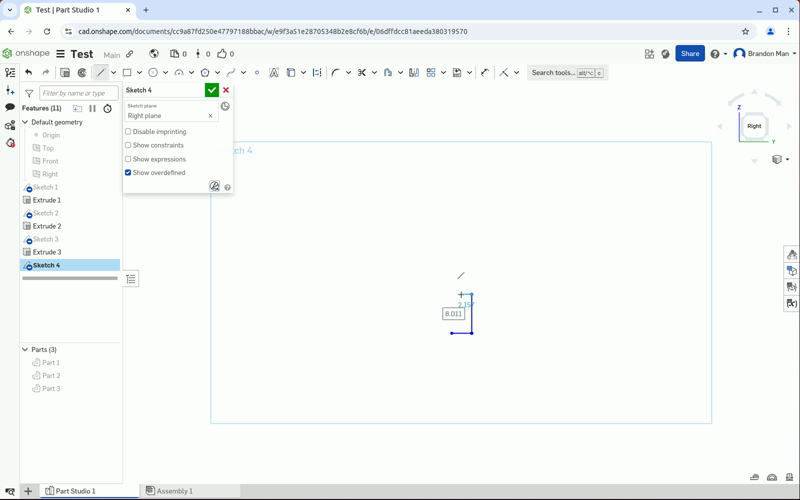
click(461, 294)
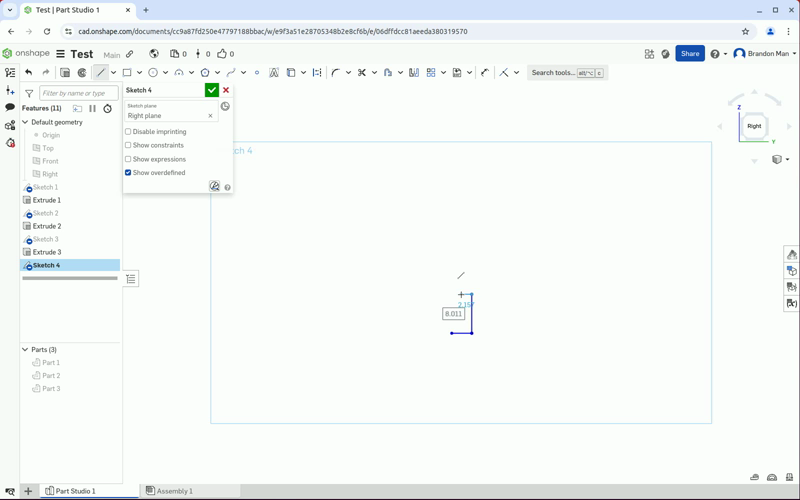
key_up(shift)
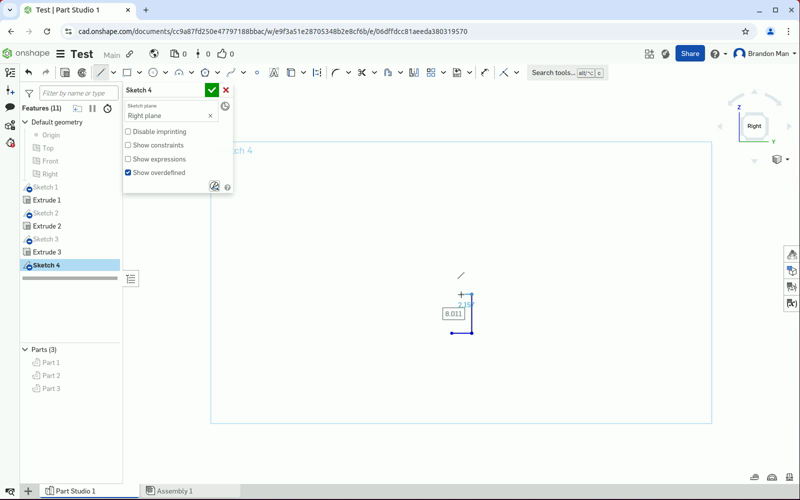
key_down(shift)
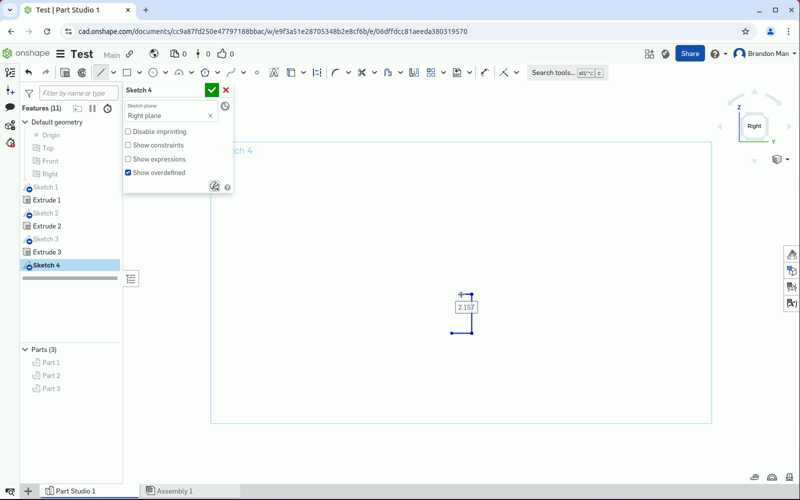
mouse_move(491, 294)
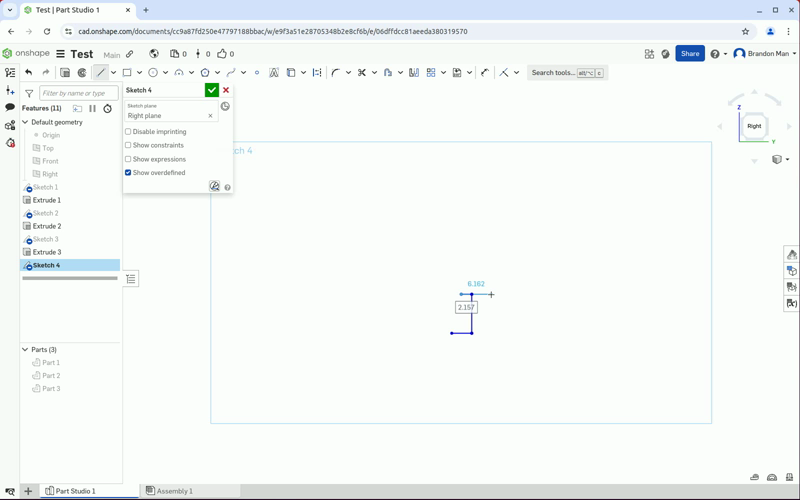
mouse_move(451, 294)
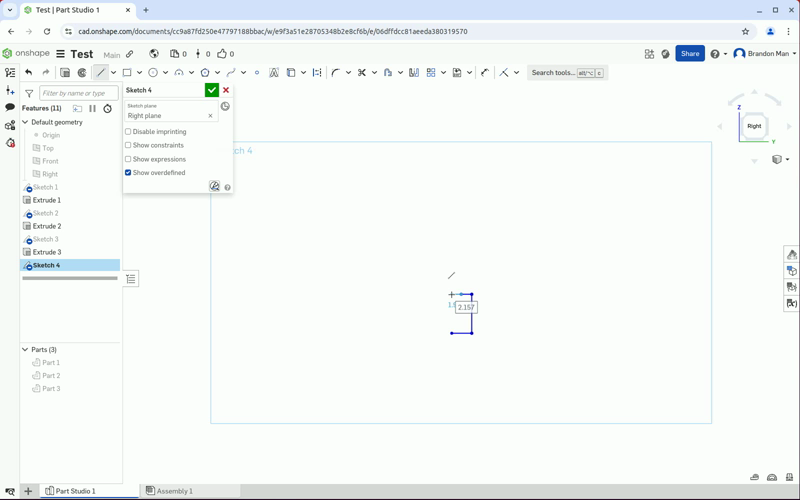
click(451, 294)
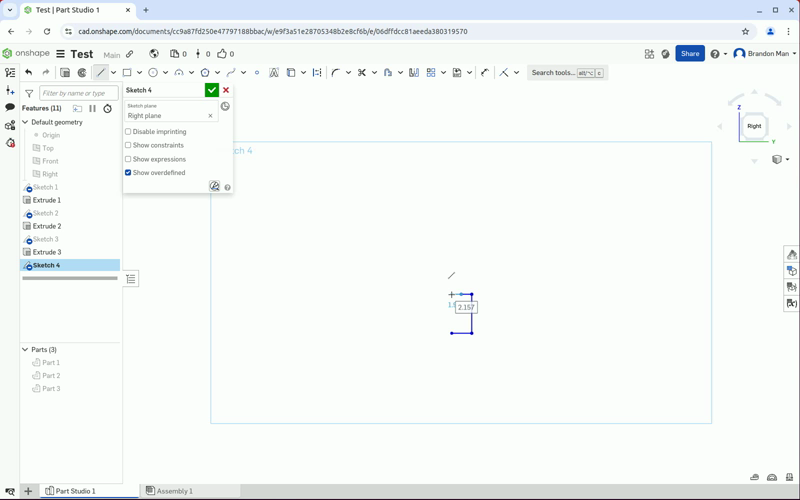
key_up(shift)
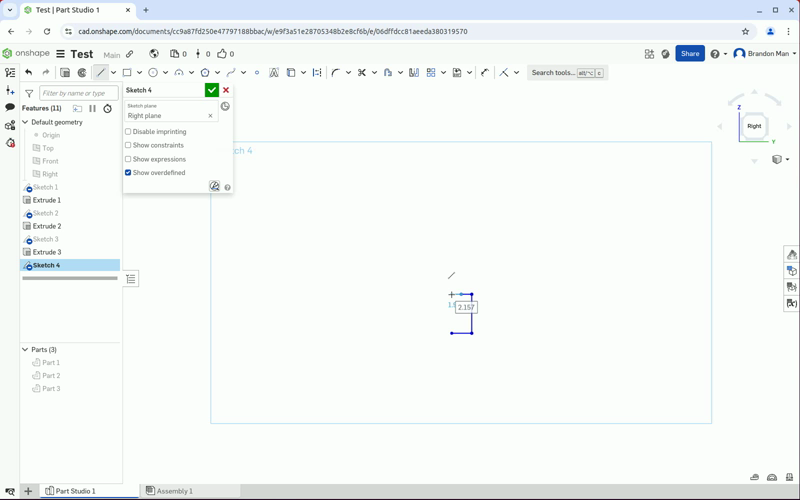
mouse_move(481, 294)
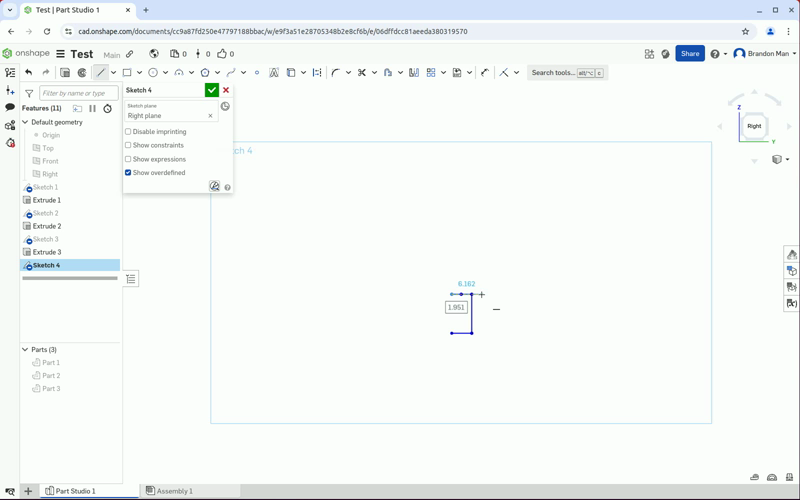
key_down(shift)
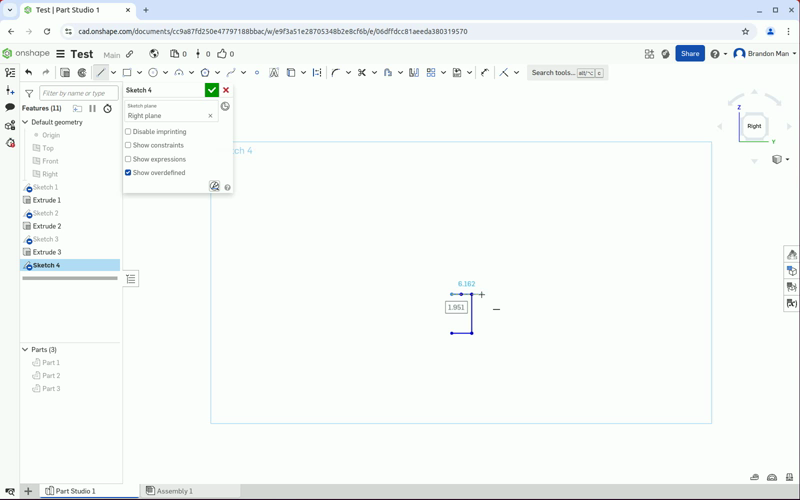
mouse_move(451, 333)
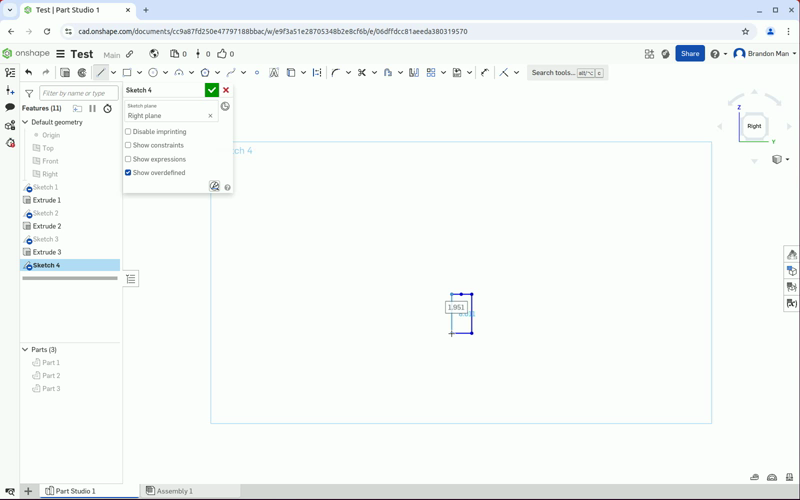
key_up(shift)
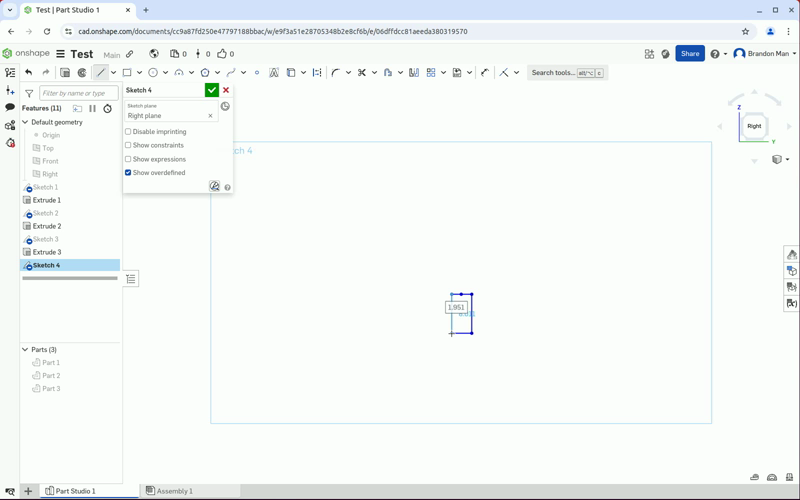
click(451, 333)
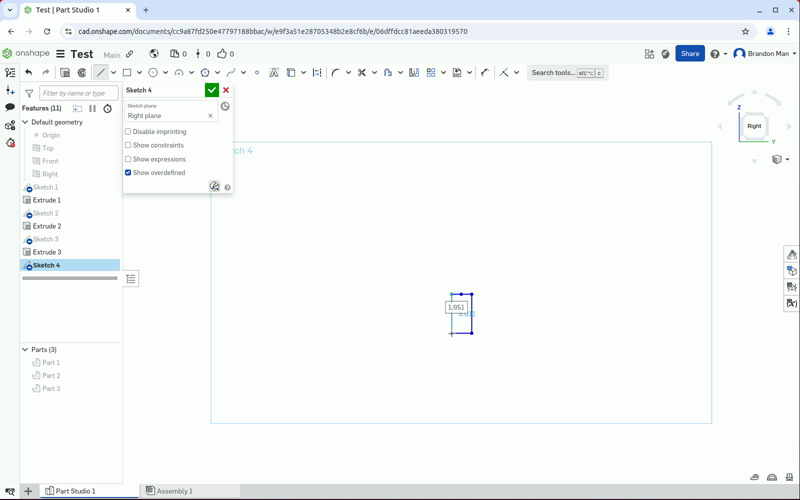
key(esc)
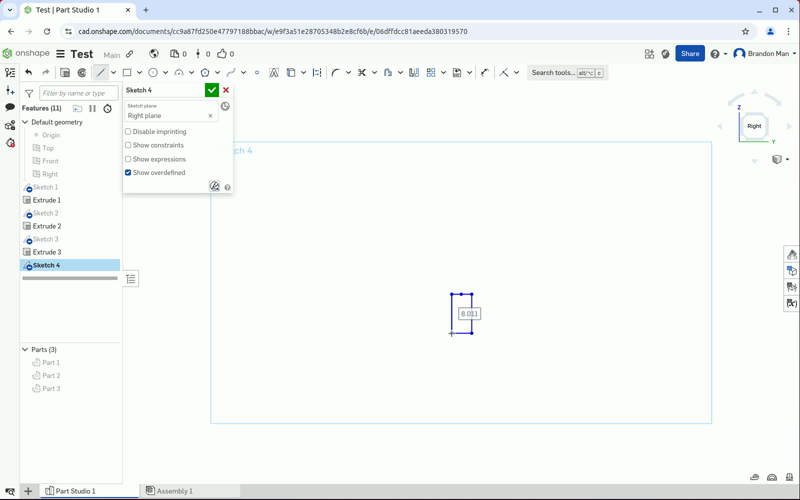
key(l)
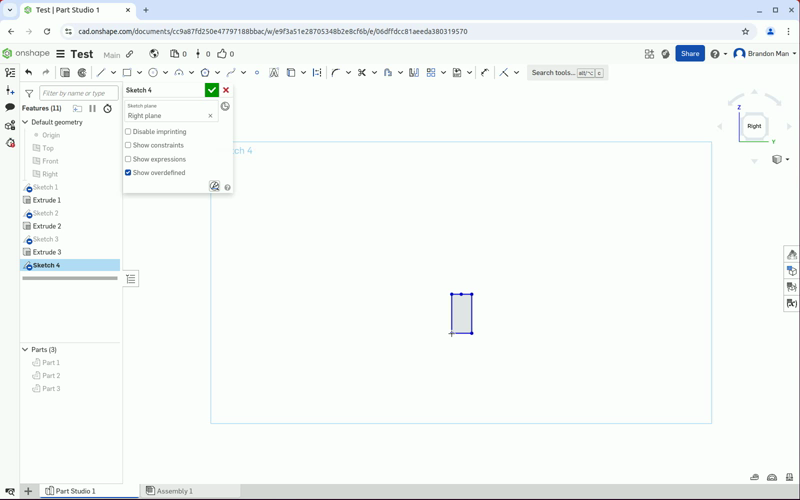
key_down(shift)
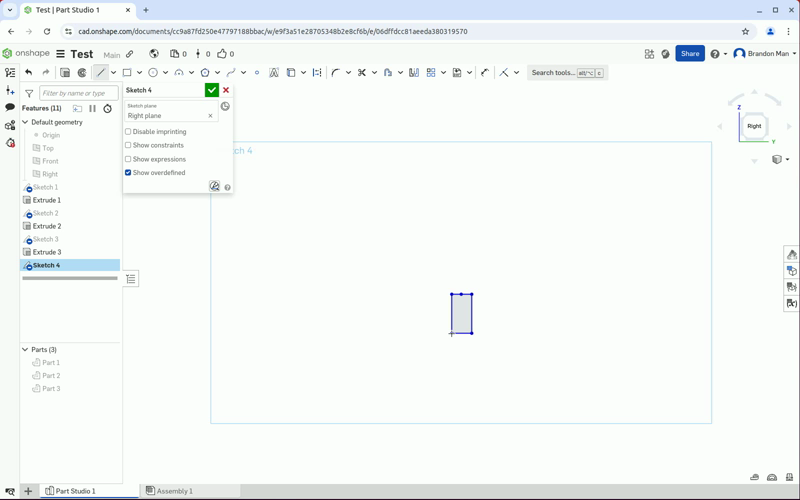
mouse_move(453, 331)
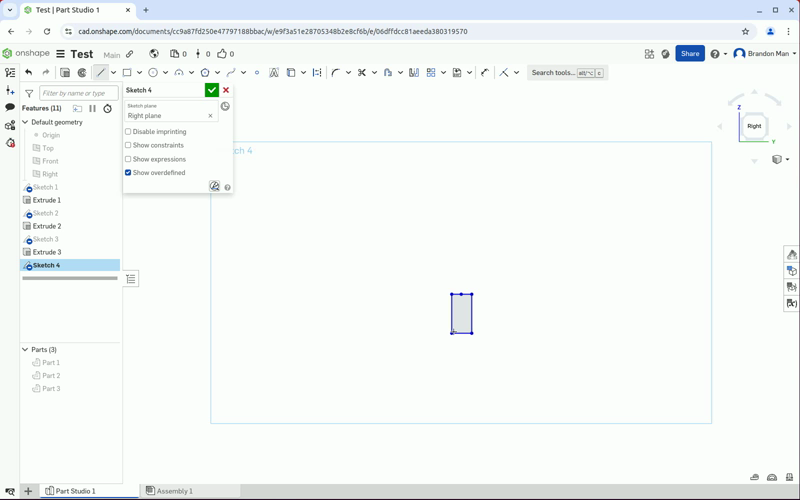
scroll(6)
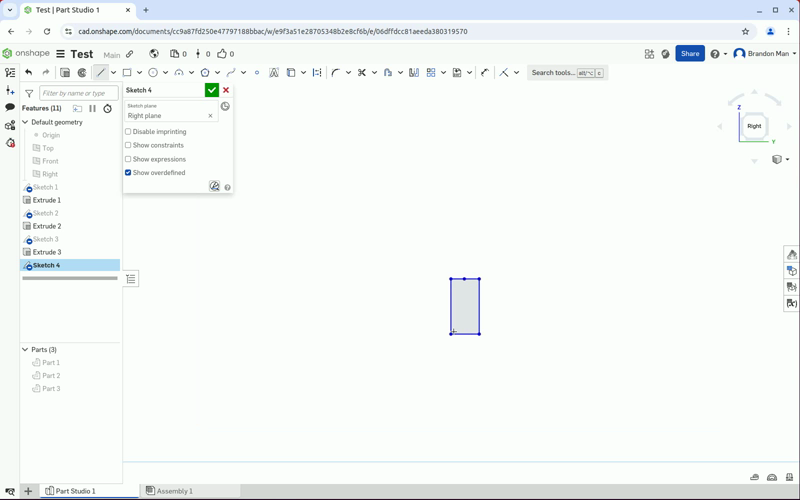
scroll(6)
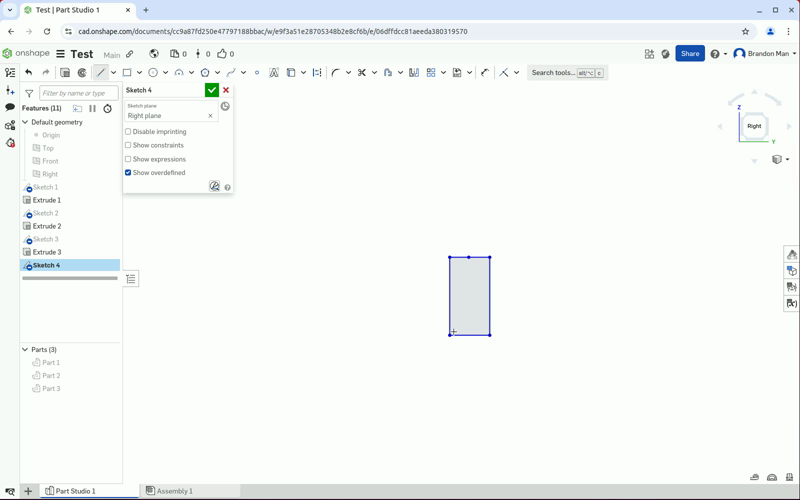
scroll(6)
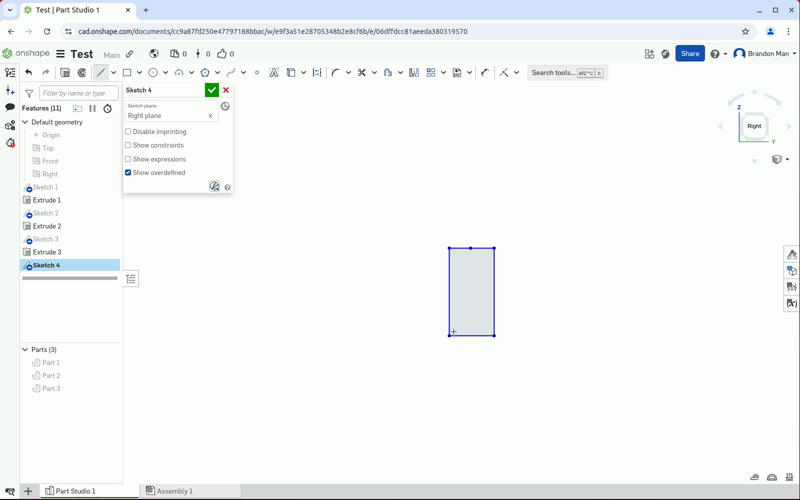
scroll(6)
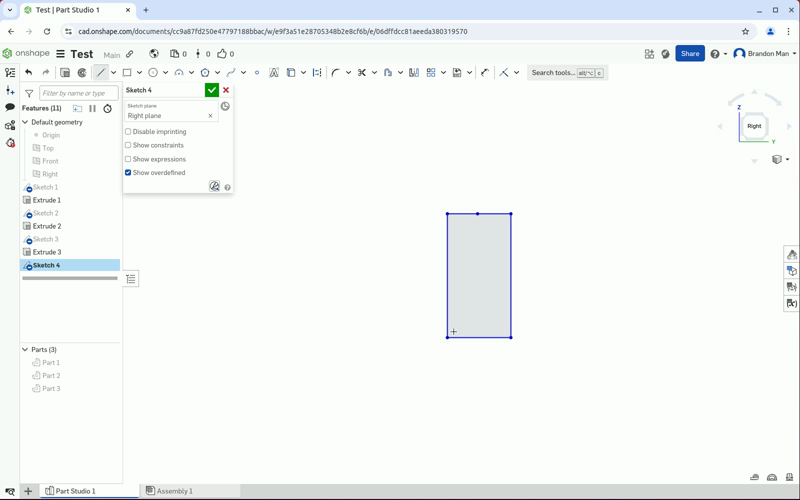
scroll(6)
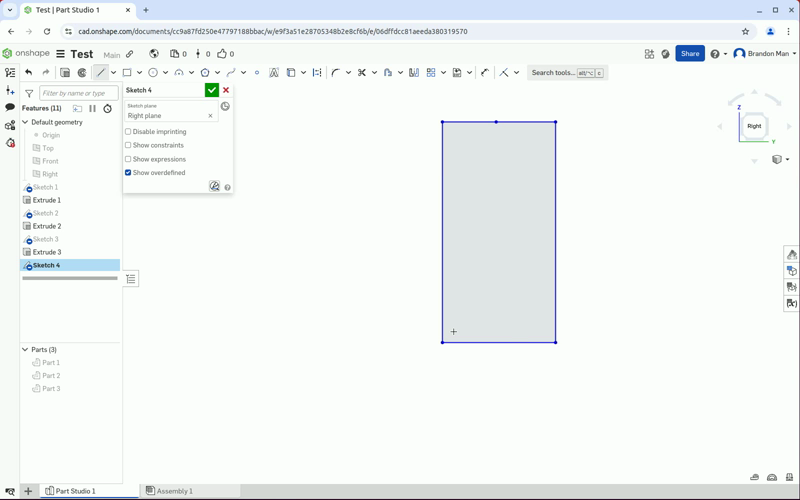
scroll(6)
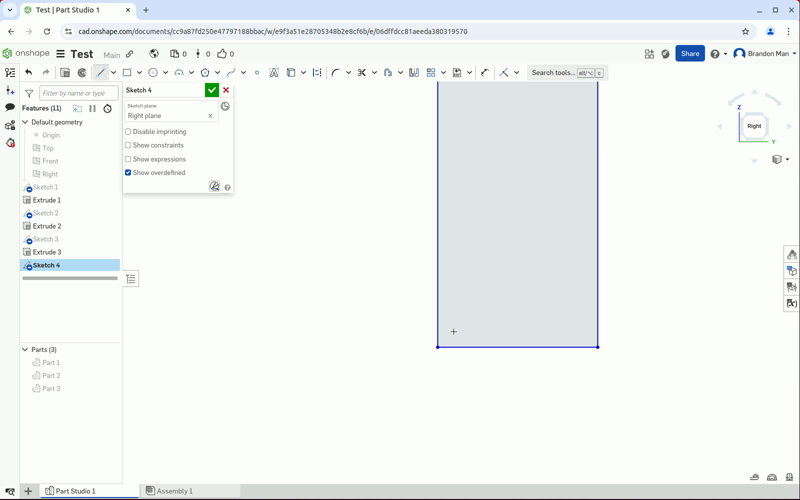
scroll(6)
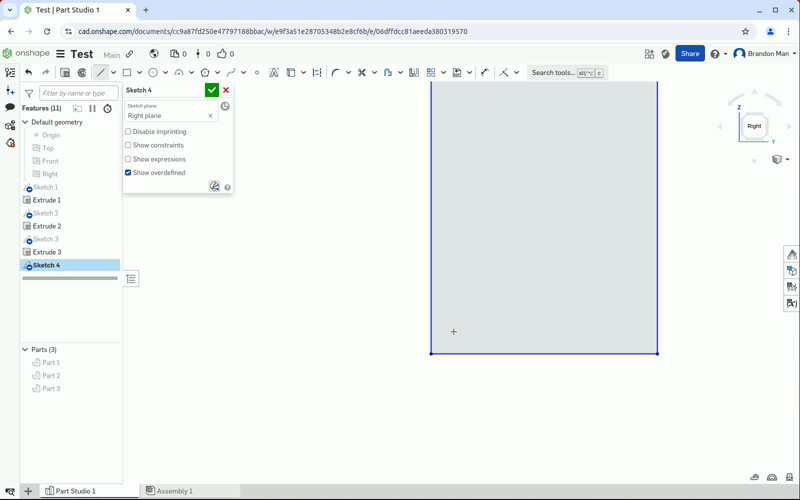
click(453, 331)
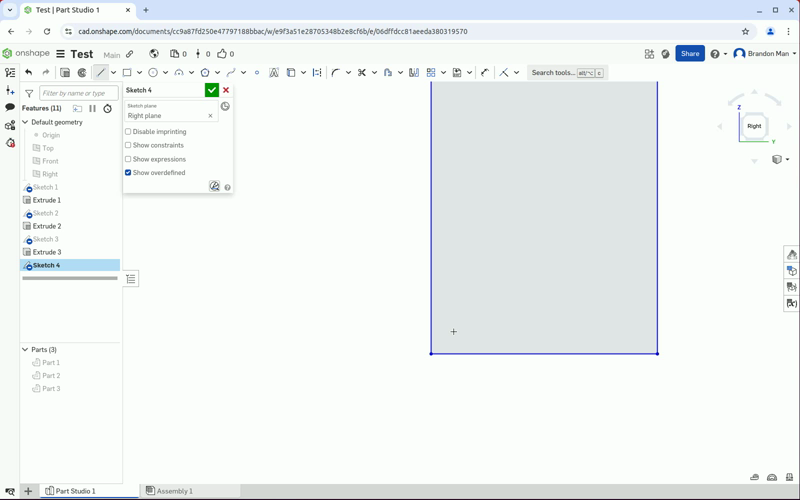
scroll(-6)
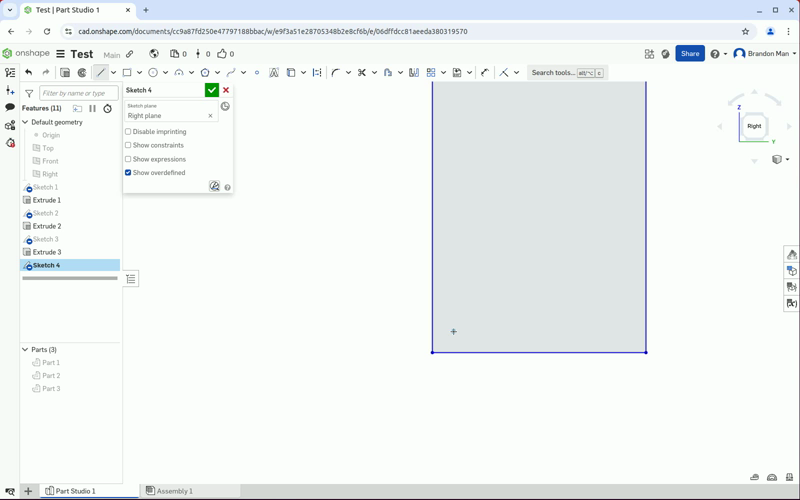
scroll(-6)
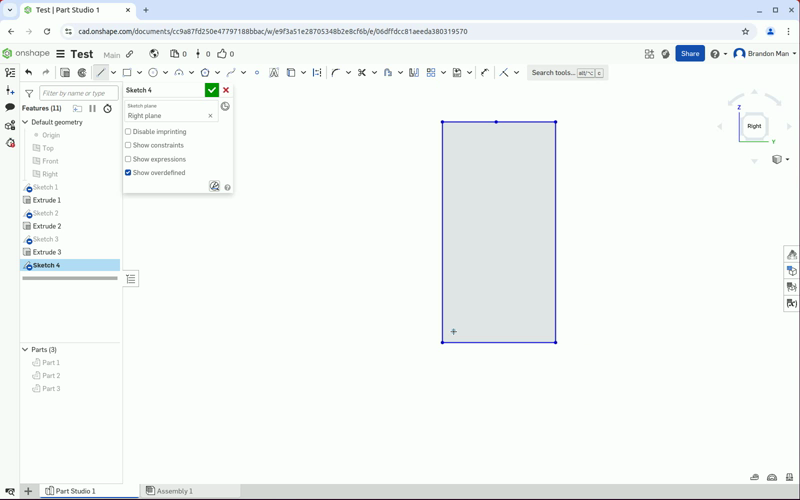
scroll(-6)
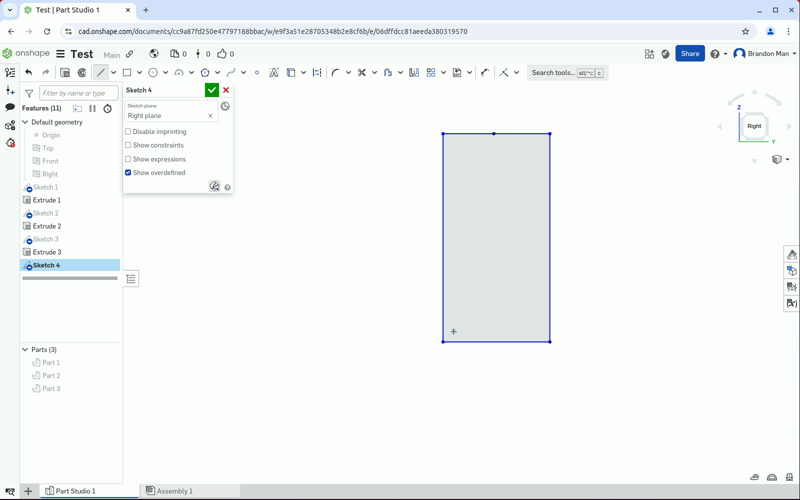
scroll(-6)
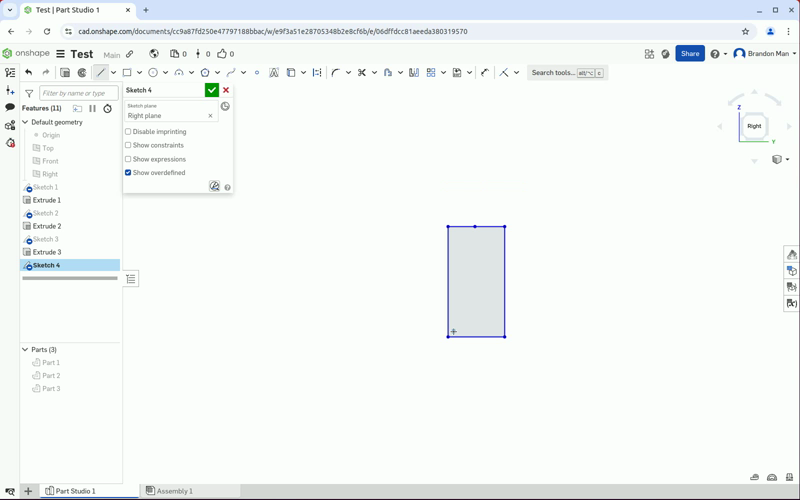
scroll(-6)
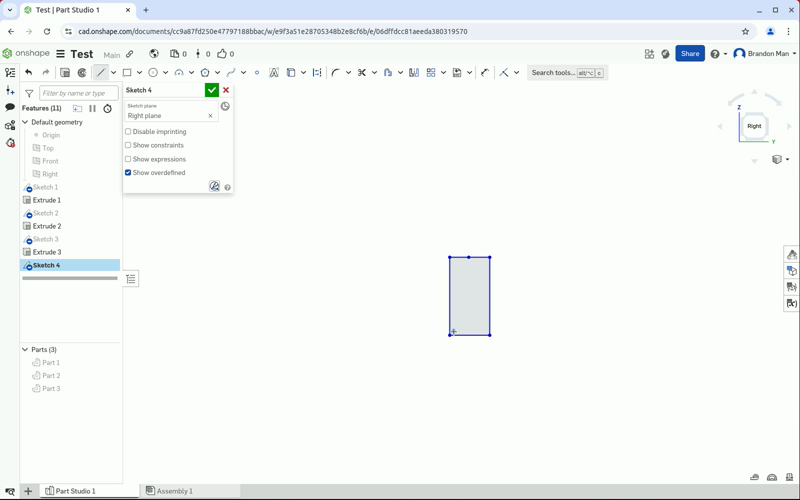
scroll(-6)
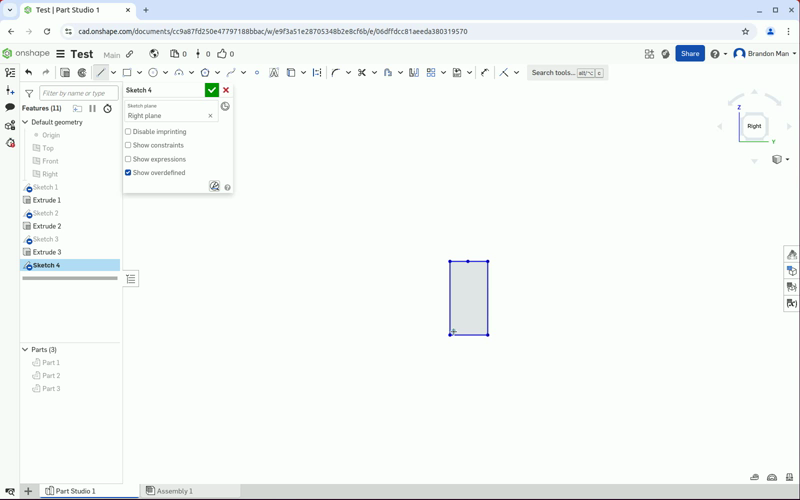
scroll(-6)
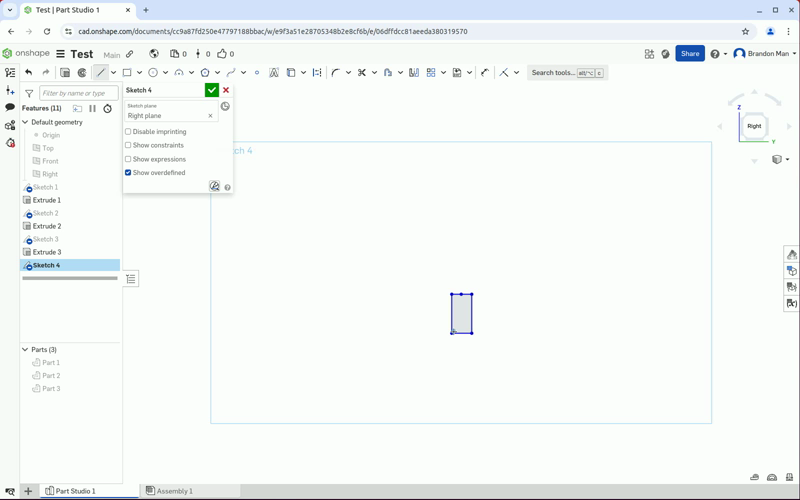
key_up(shift)
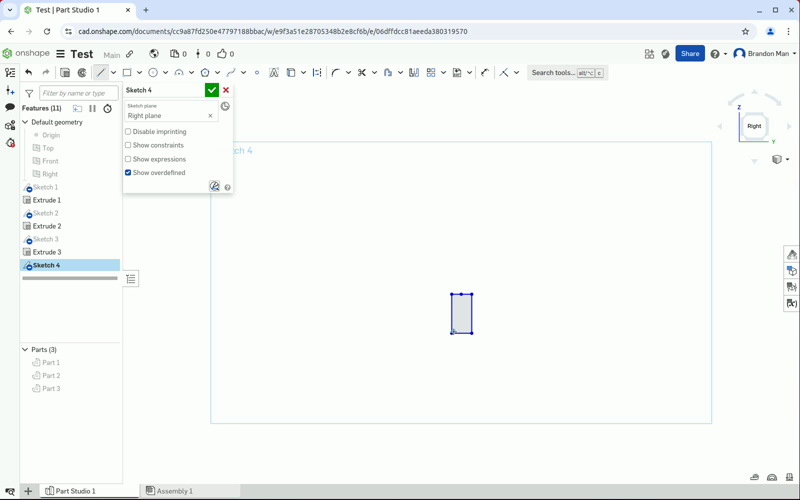
key_down(shift)
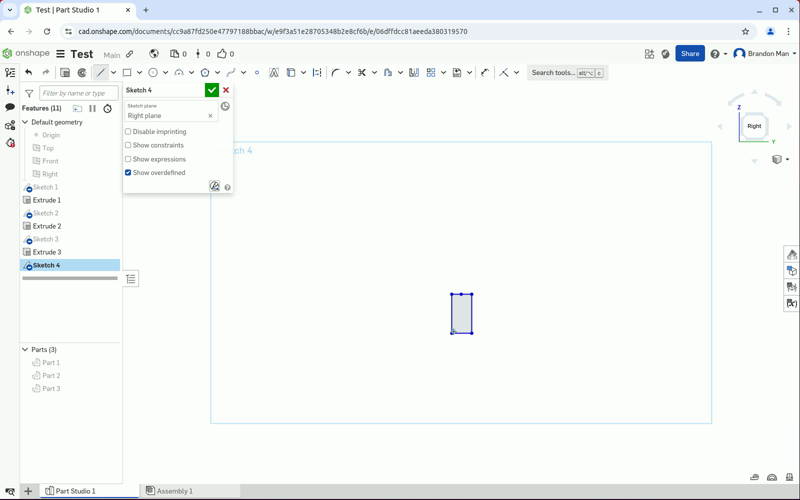
mouse_move(483, 331)
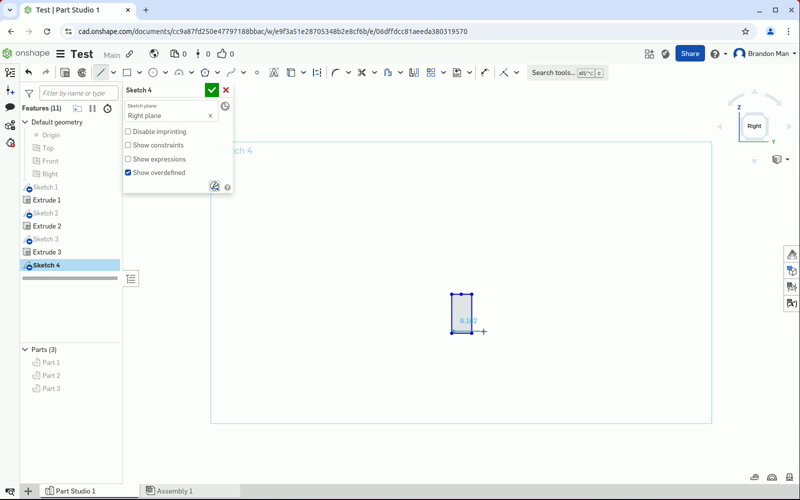
mouse_move(469, 331)
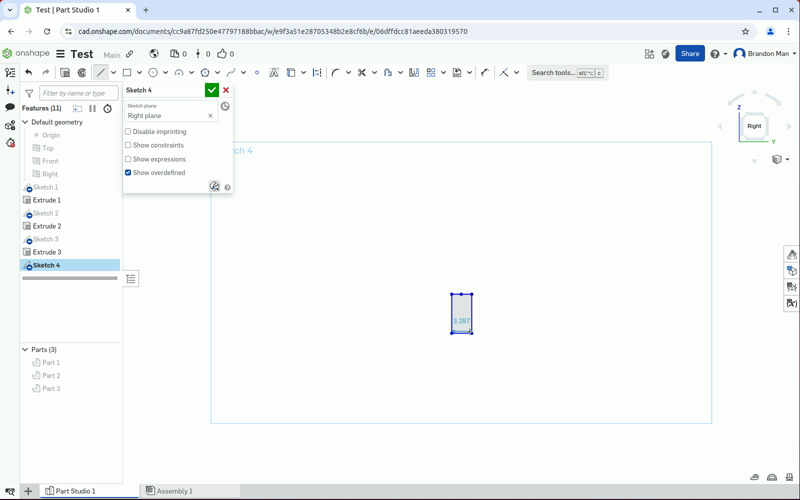
scroll(6)
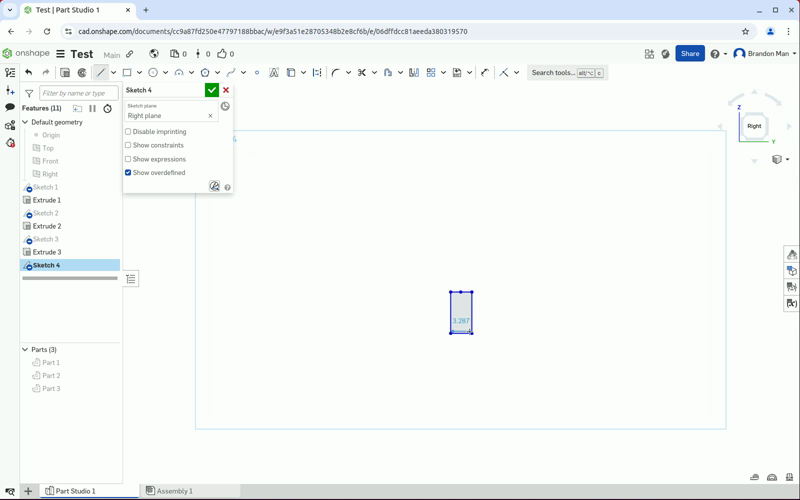
scroll(6)
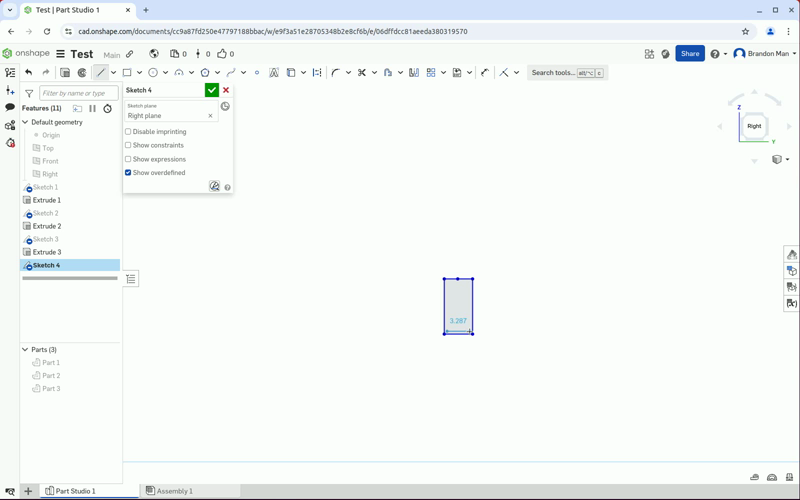
scroll(6)
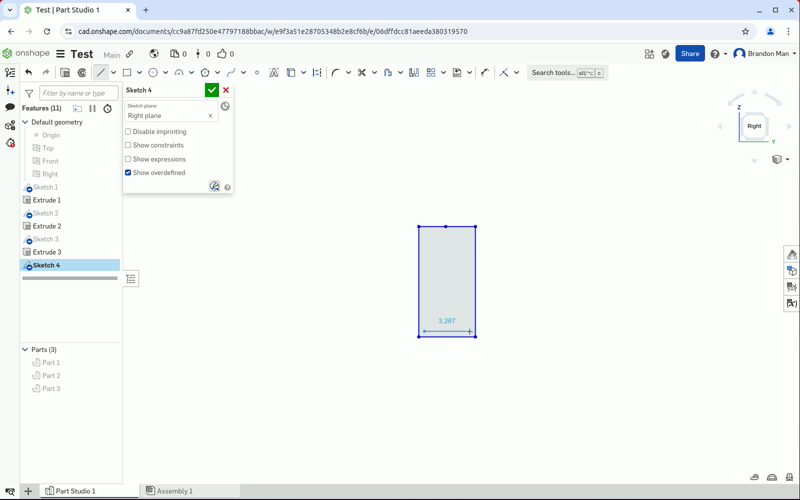
scroll(6)
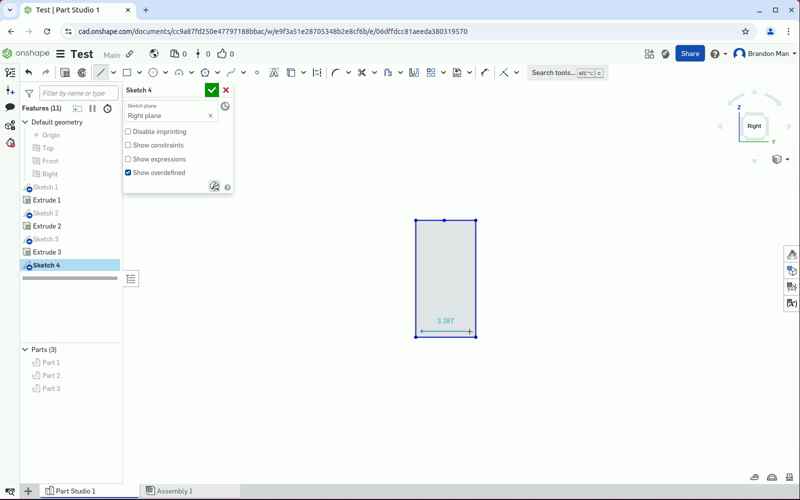
scroll(6)
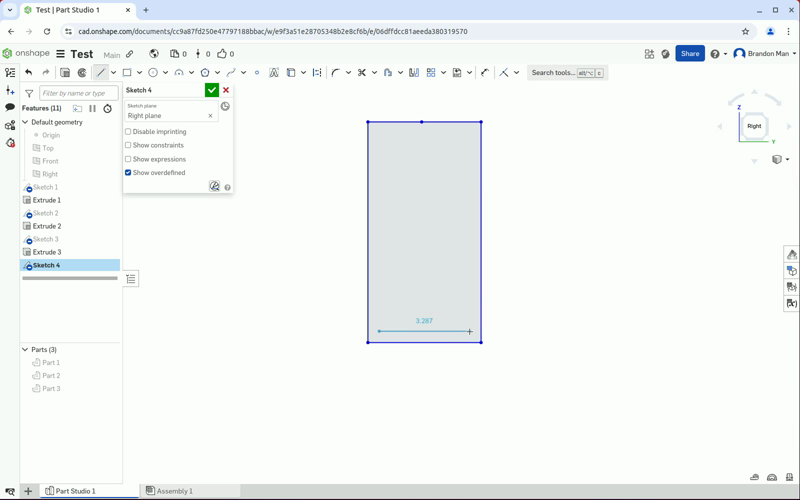
scroll(6)
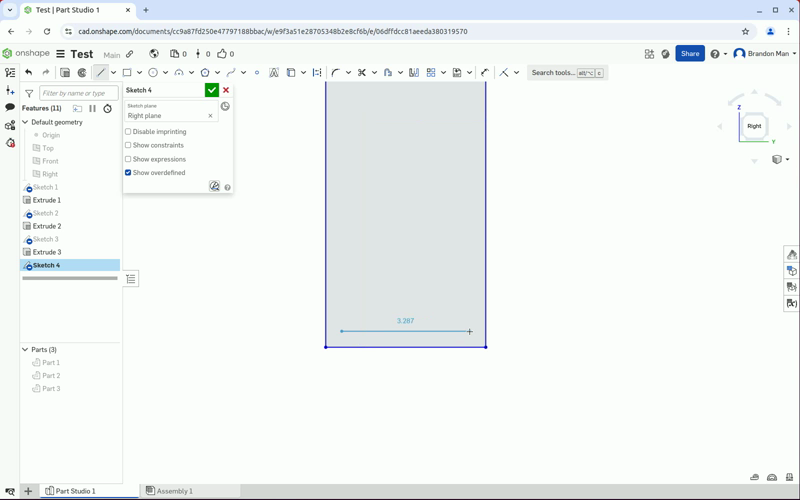
scroll(6)
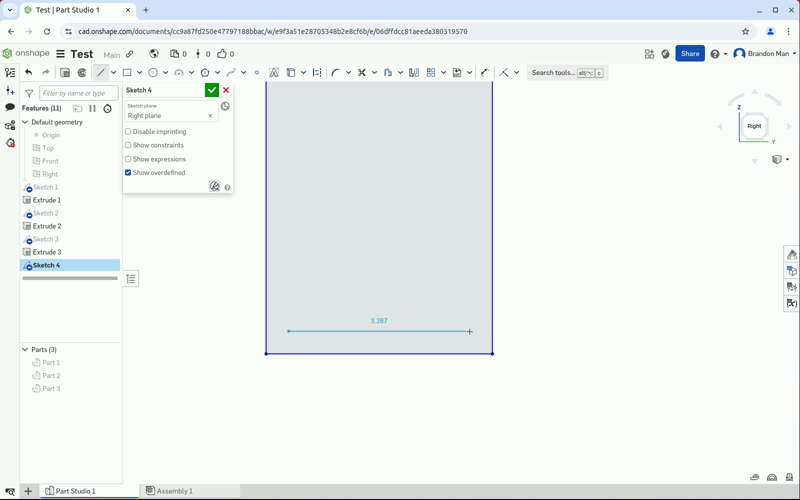
click(469, 331)
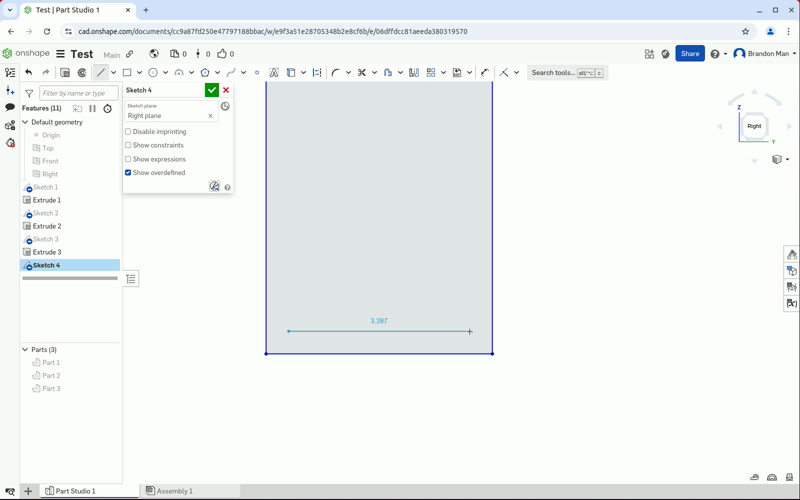
scroll(-6)
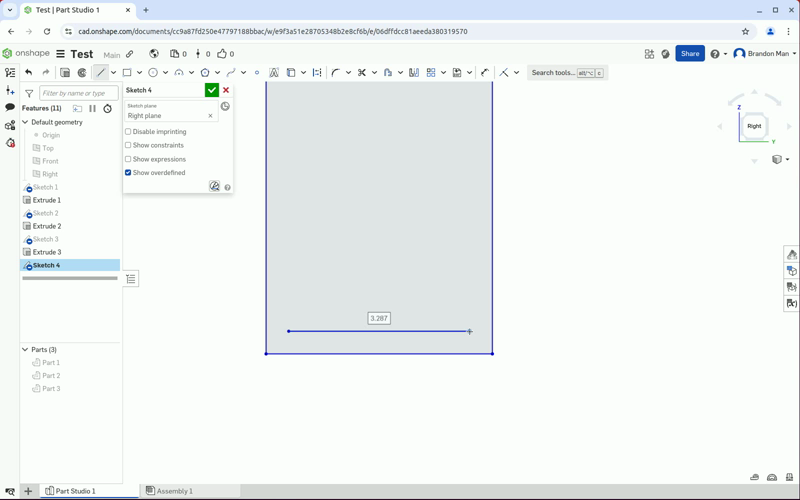
scroll(-6)
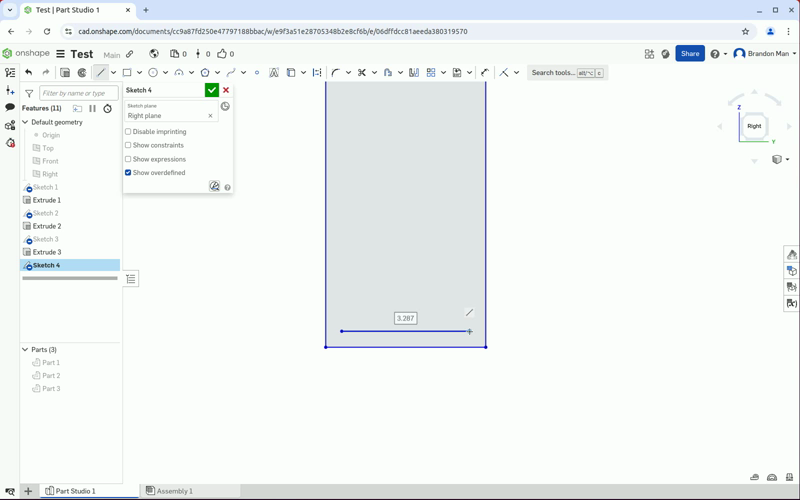
scroll(-6)
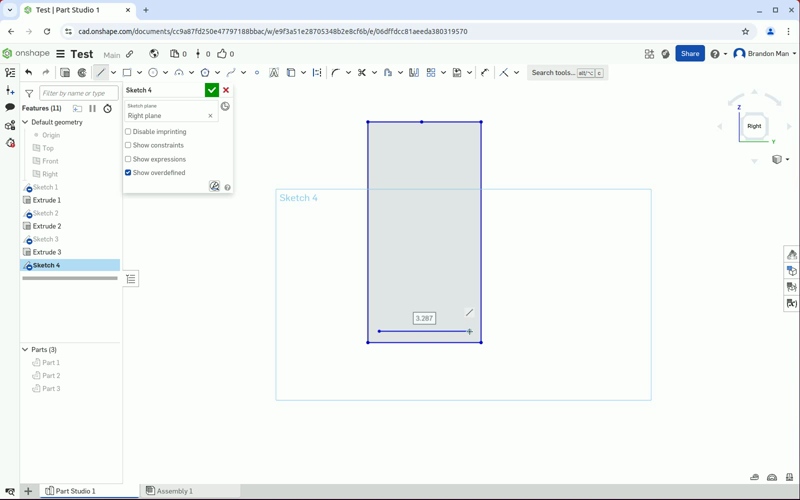
scroll(-6)
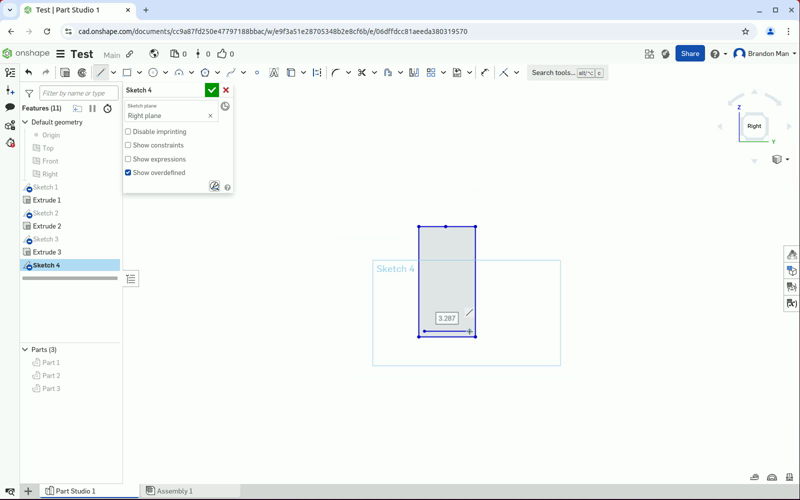
scroll(-6)
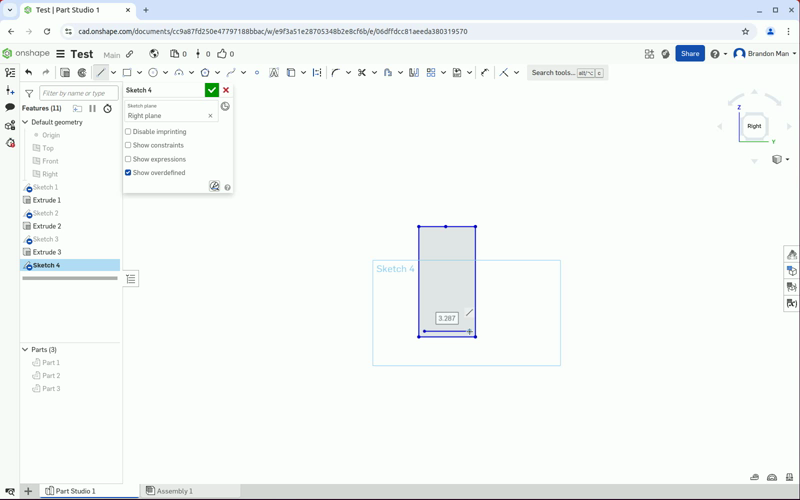
scroll(-6)
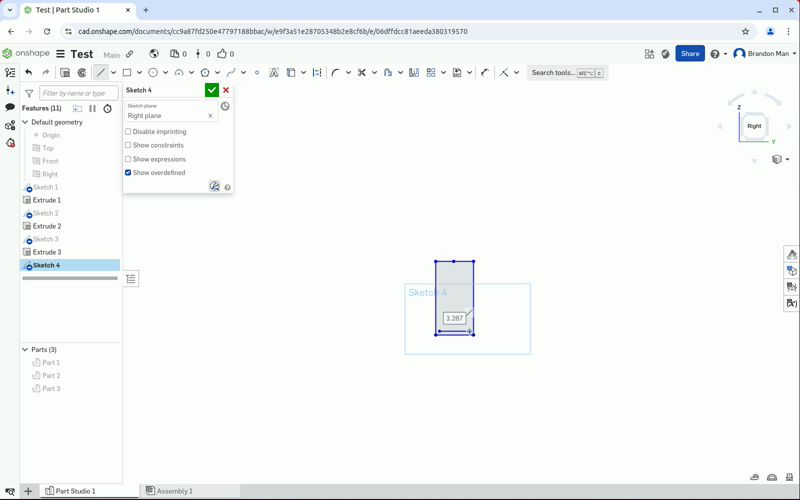
scroll(-6)
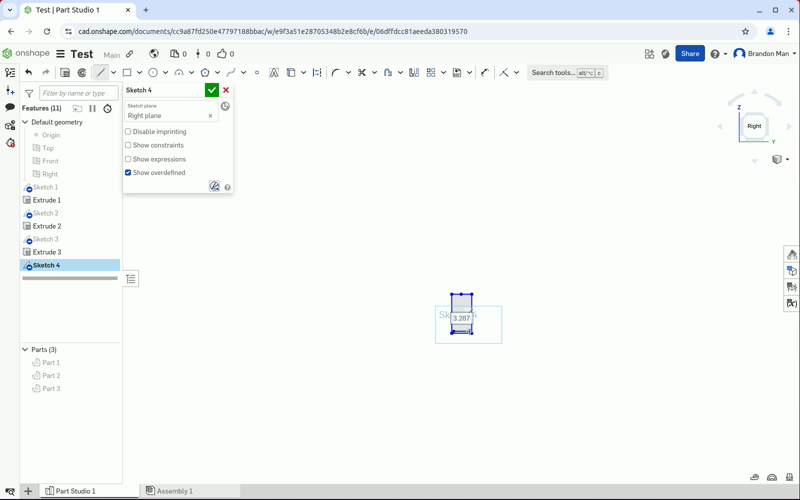
key_up(shift)
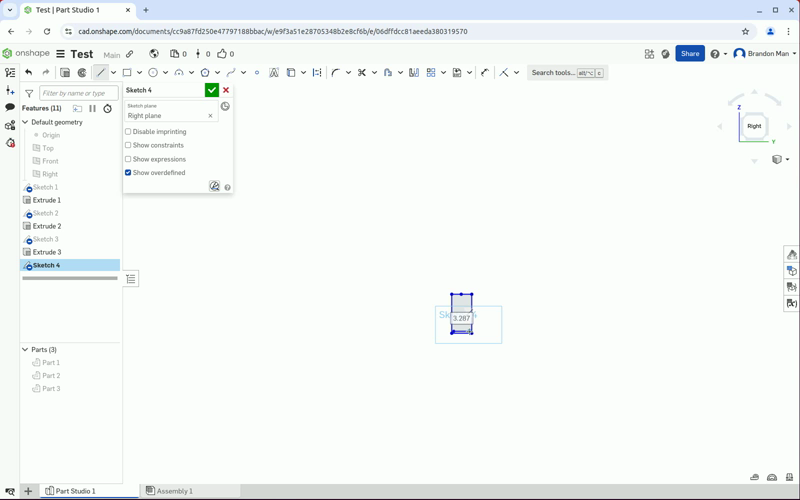
key_down(shift)
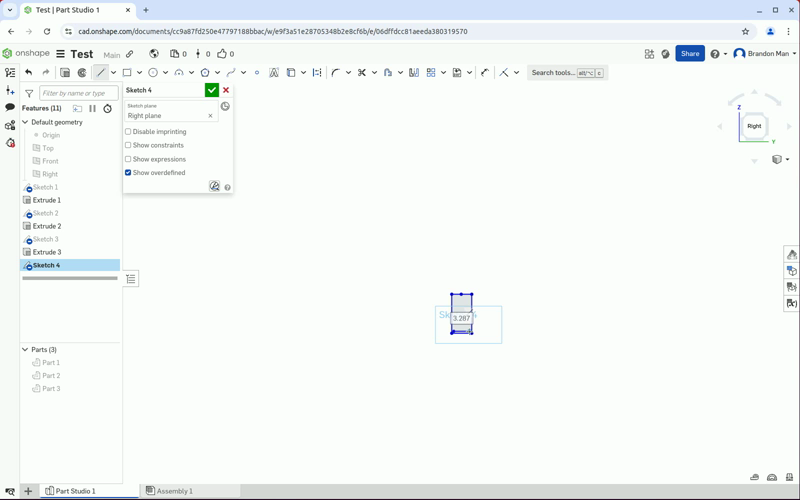
mouse_move(499, 331)
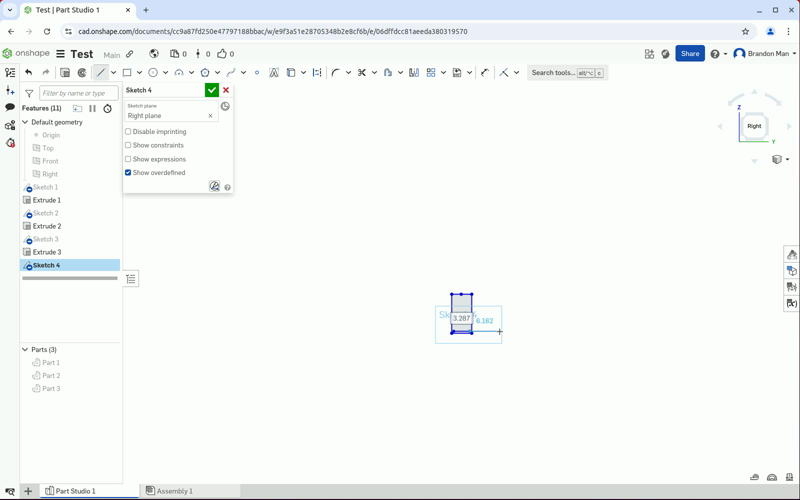
mouse_move(469, 295)
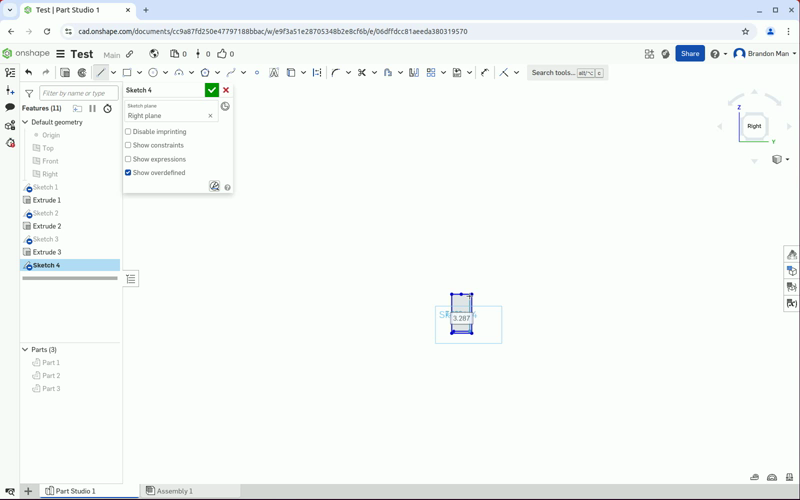
scroll(6)
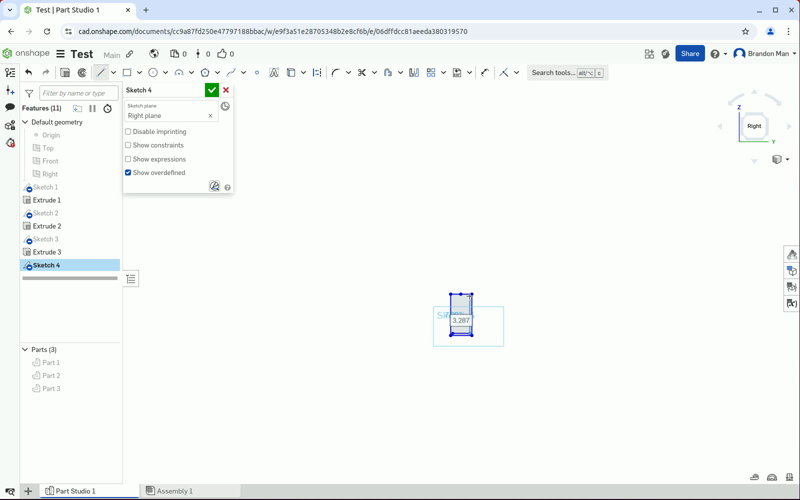
scroll(6)
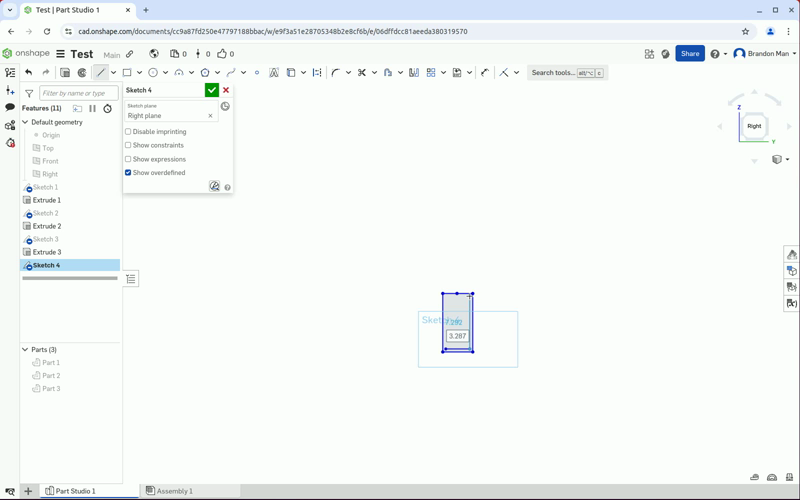
scroll(6)
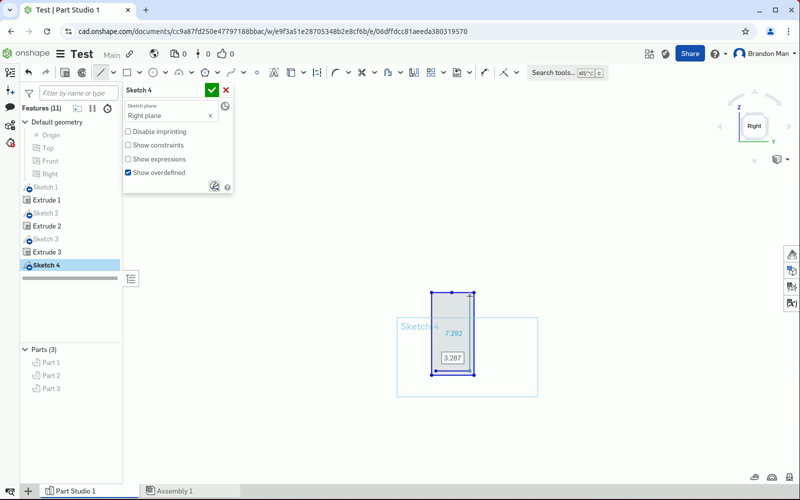
scroll(6)
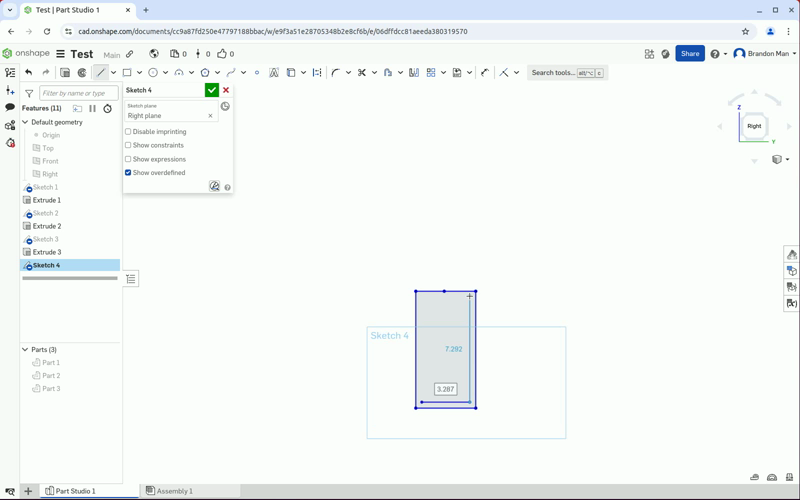
scroll(6)
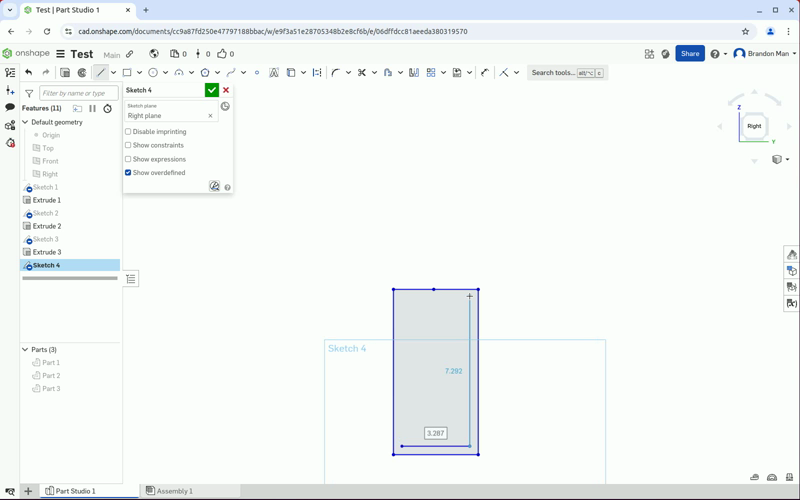
scroll(6)
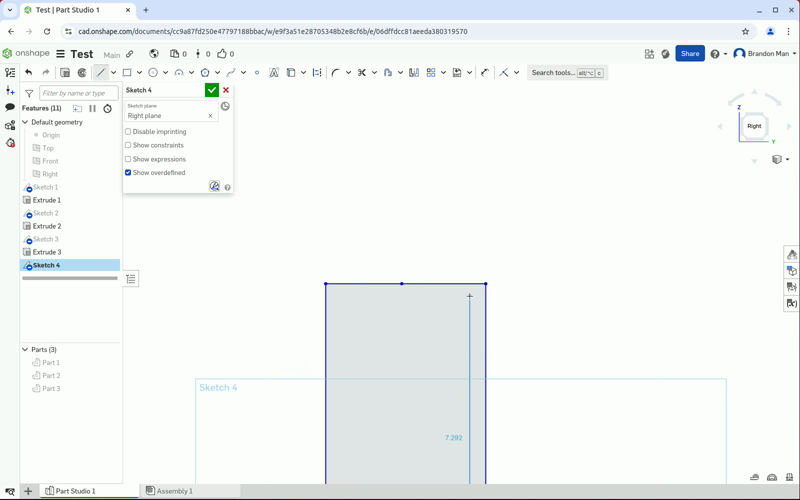
scroll(6)
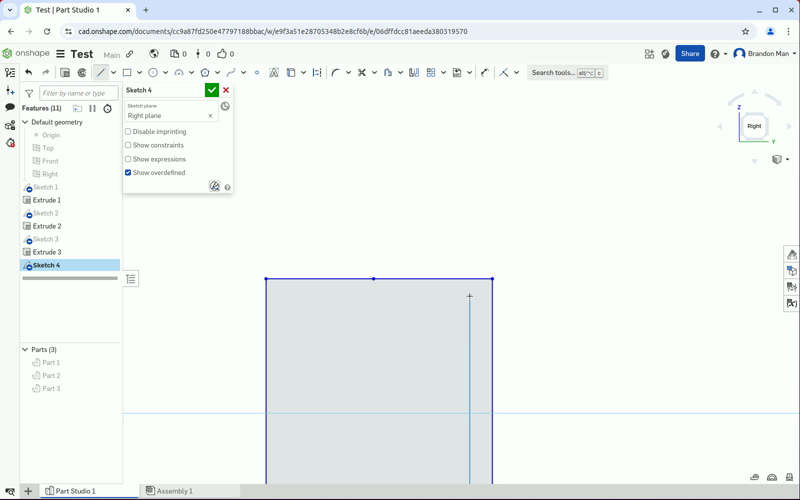
click(469, 295)
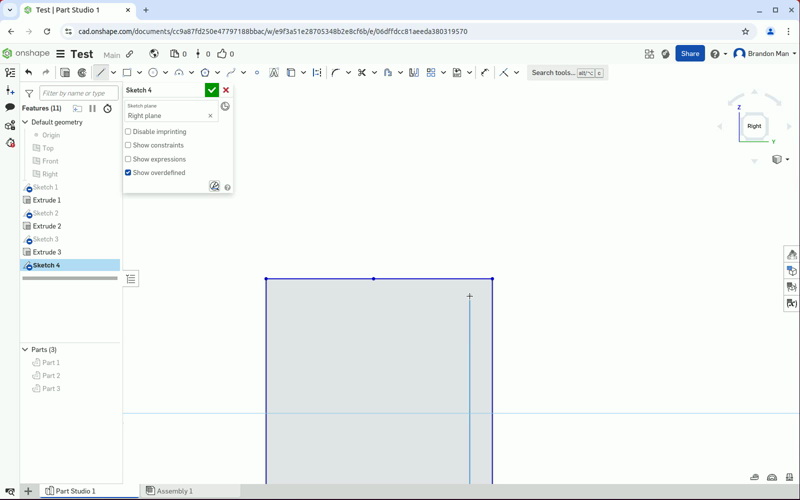
scroll(-6)
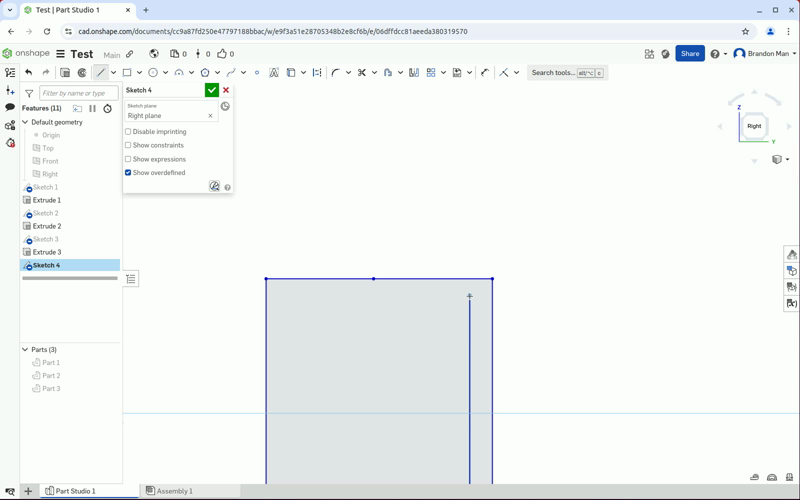
scroll(-6)
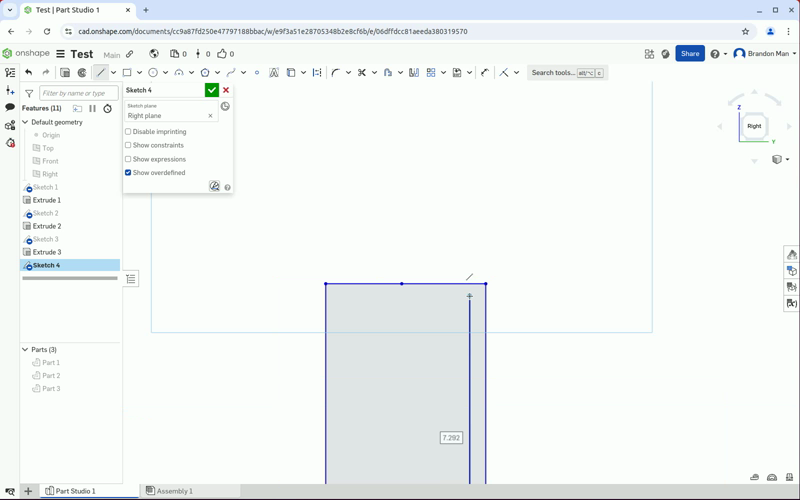
scroll(-6)
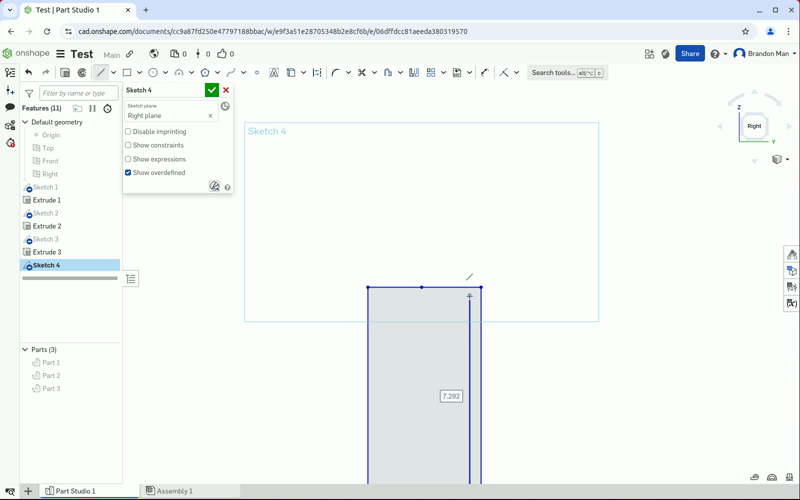
scroll(-6)
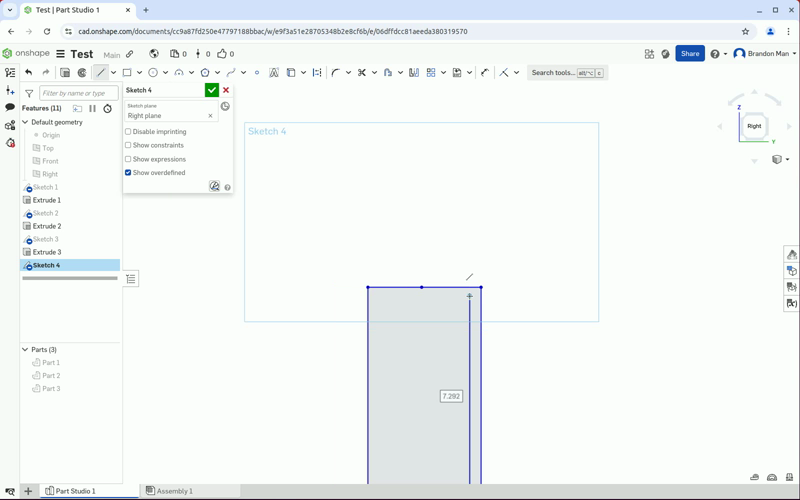
scroll(-6)
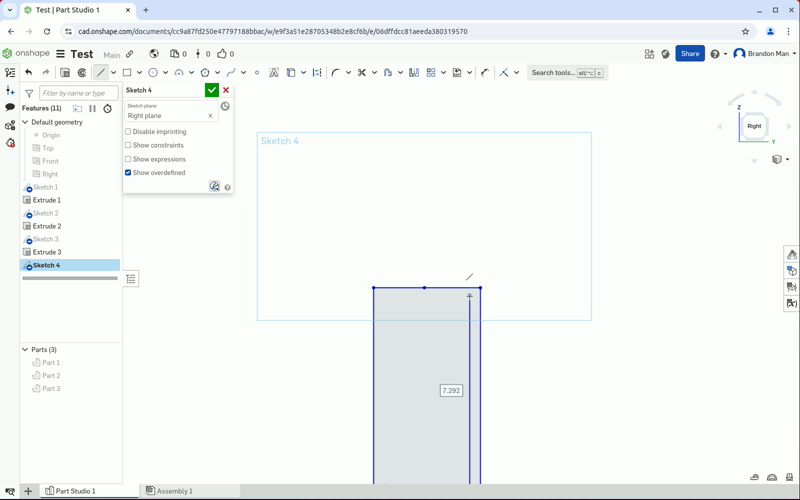
scroll(-6)
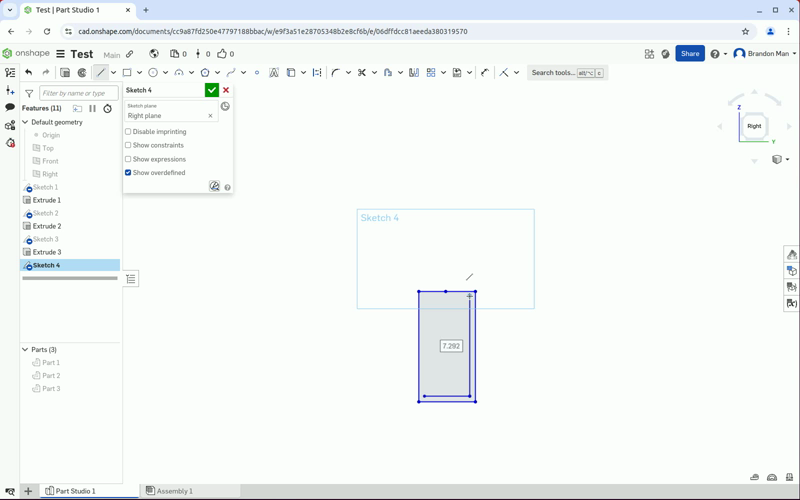
scroll(-6)
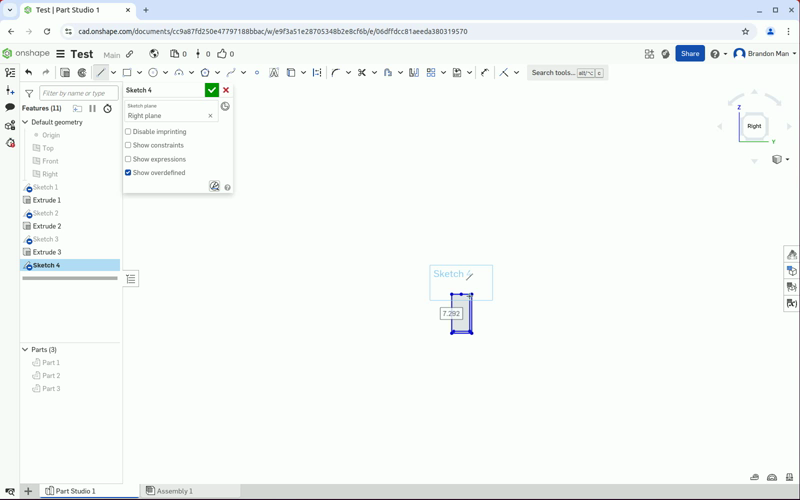
key_up(shift)
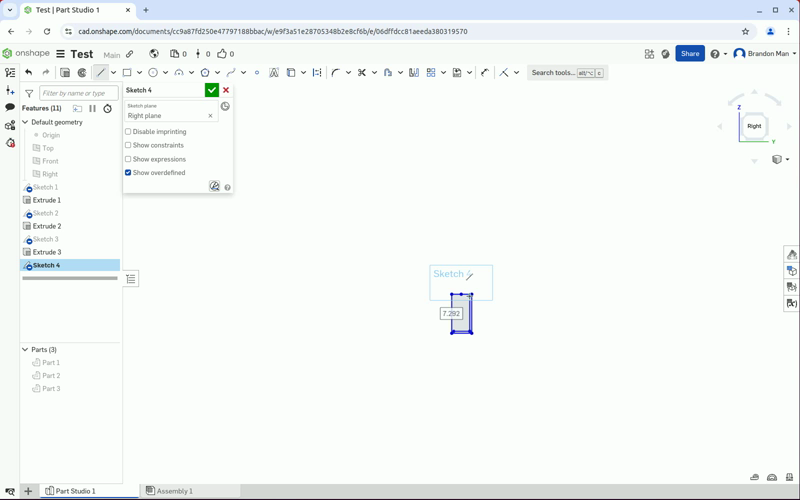
key_down(shift)
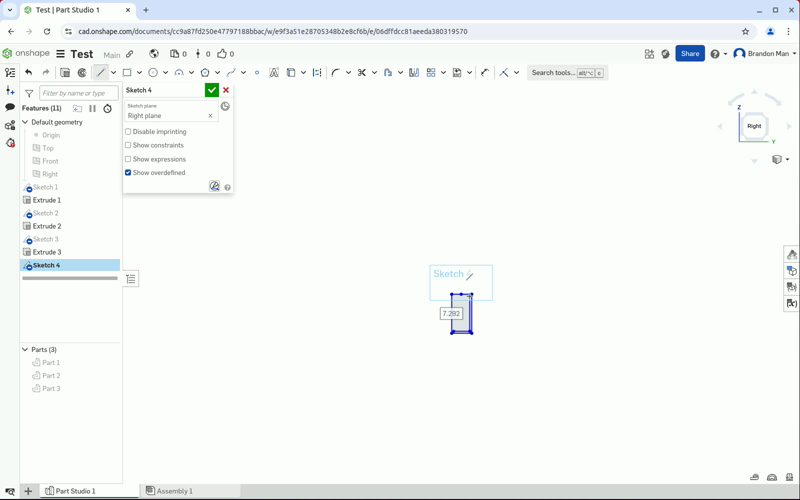
mouse_move(499, 295)
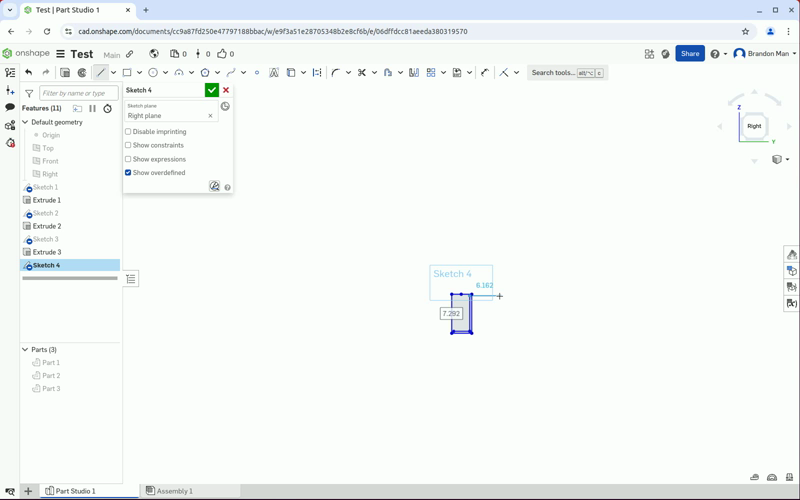
mouse_move(453, 295)
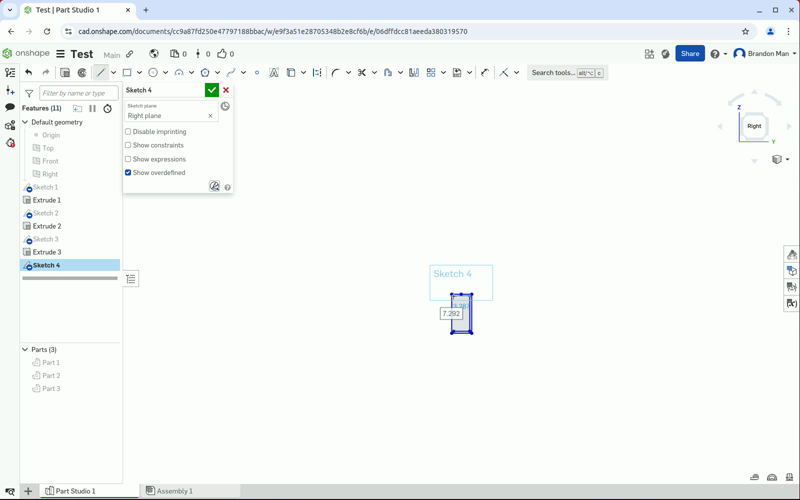
scroll(6)
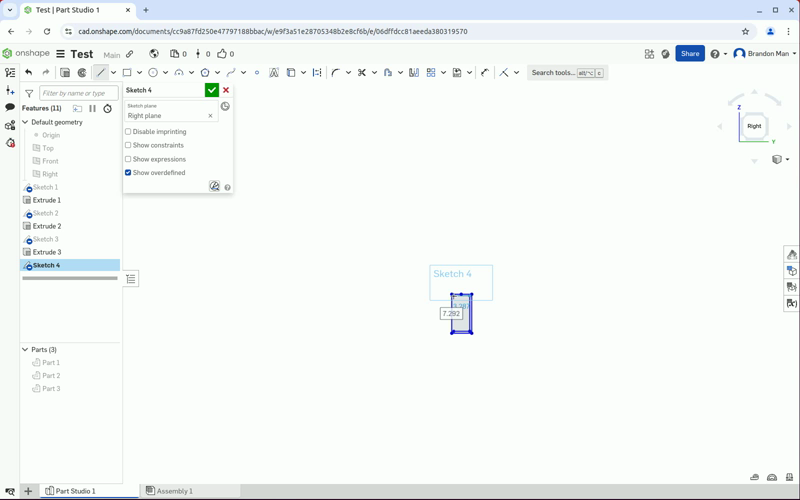
scroll(6)
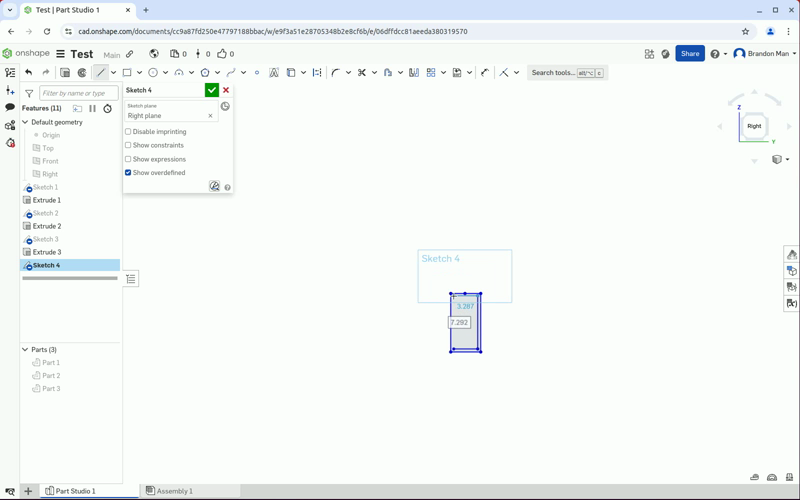
scroll(6)
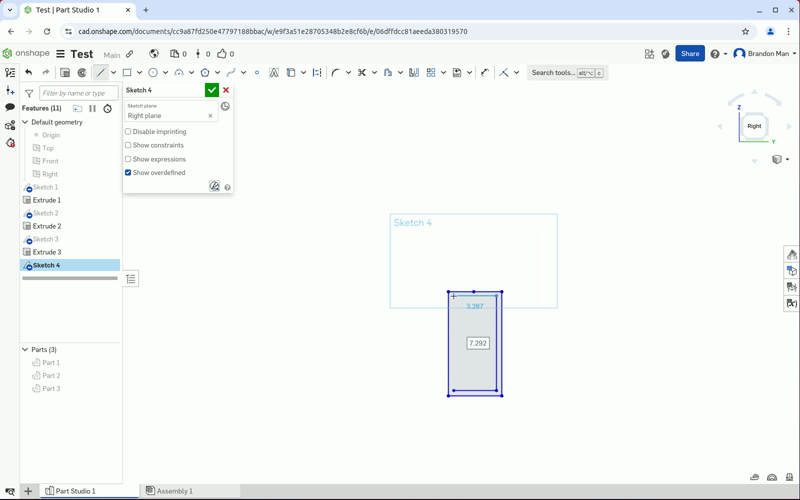
scroll(6)
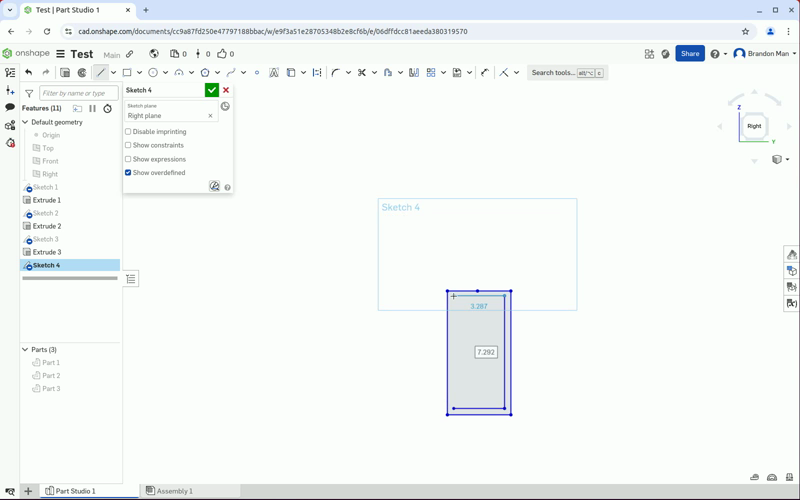
scroll(6)
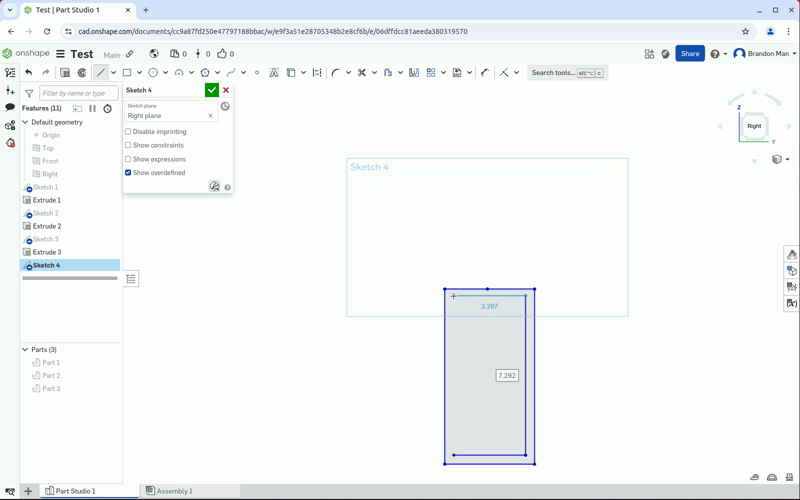
scroll(6)
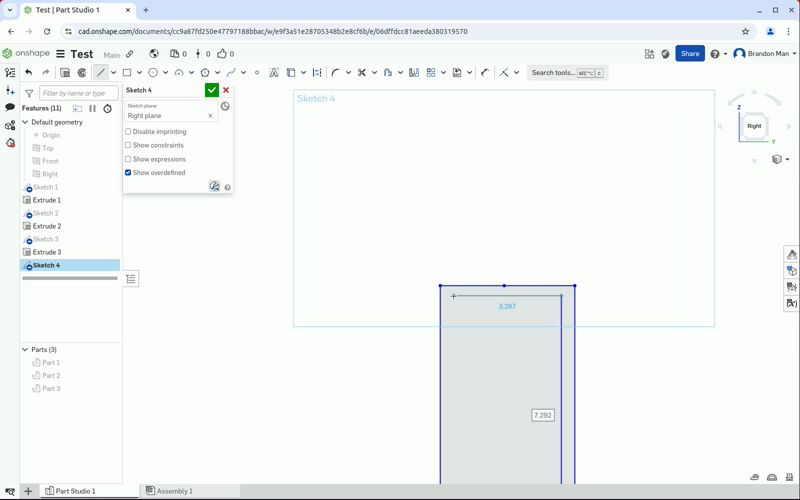
scroll(6)
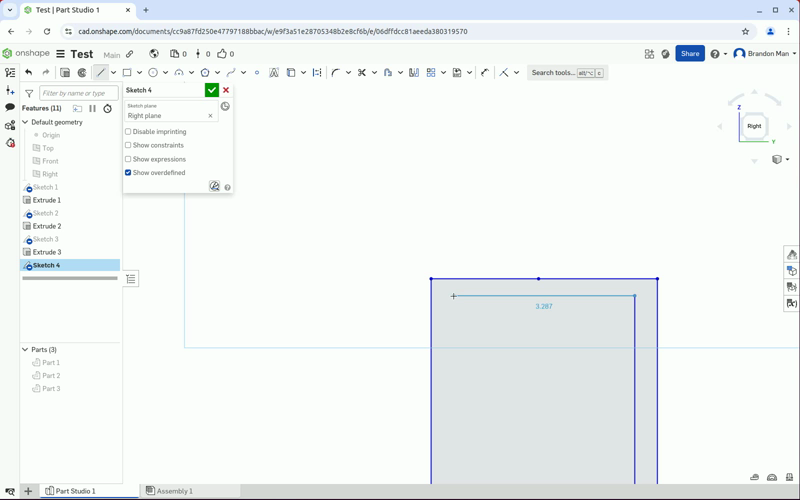
click(453, 295)
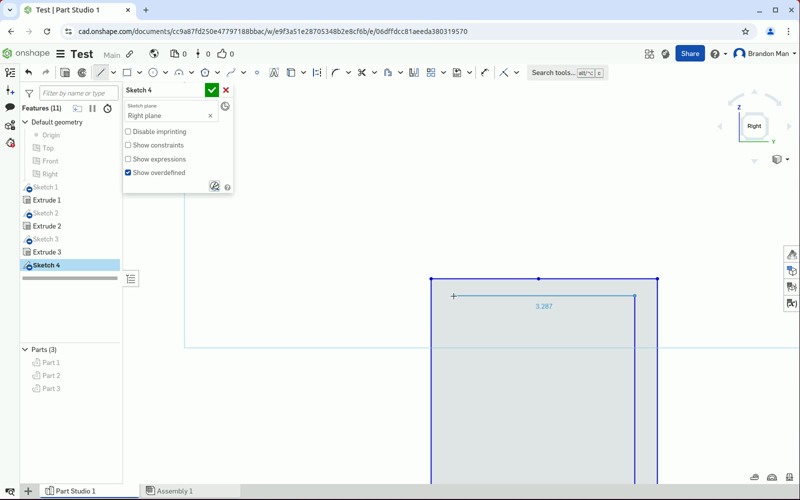
scroll(-6)
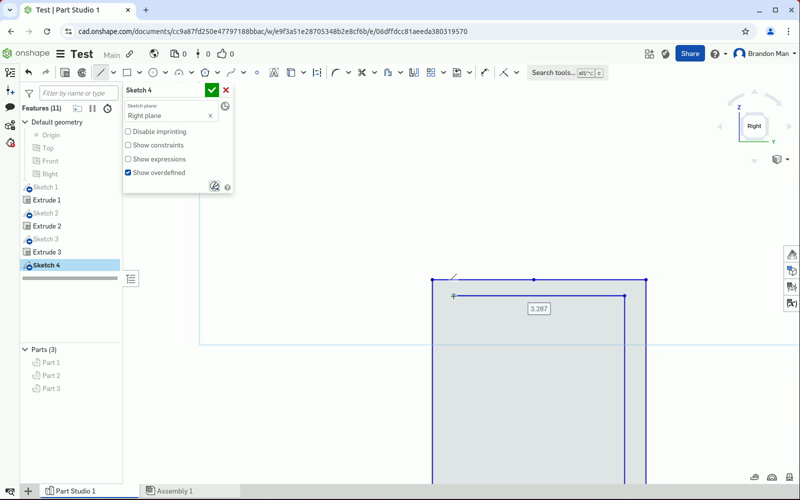
scroll(-6)
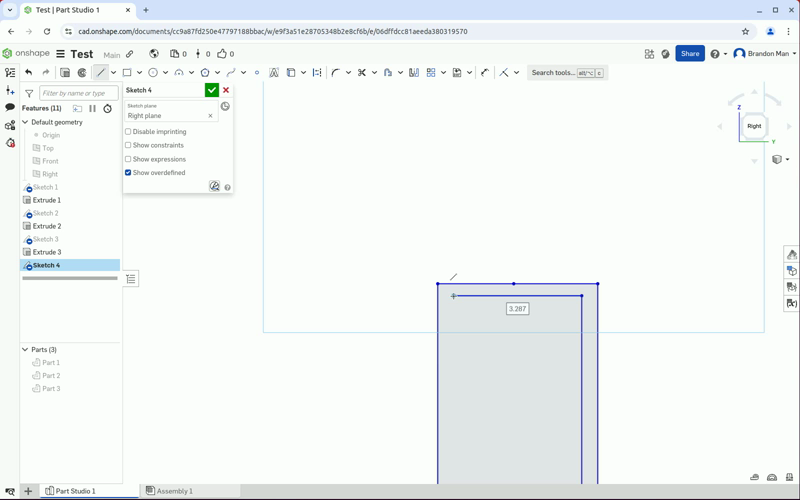
scroll(-6)
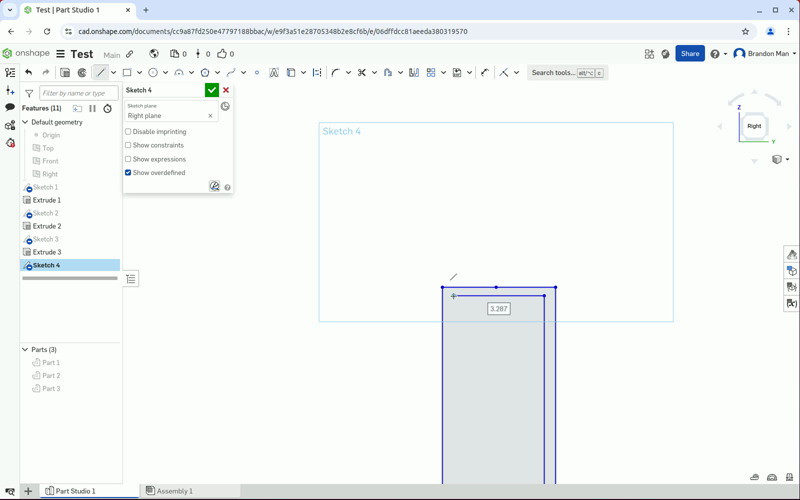
scroll(-6)
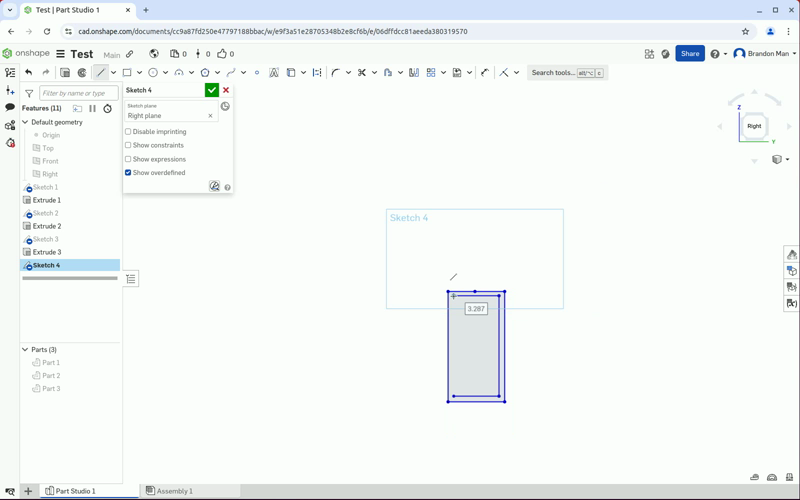
scroll(-6)
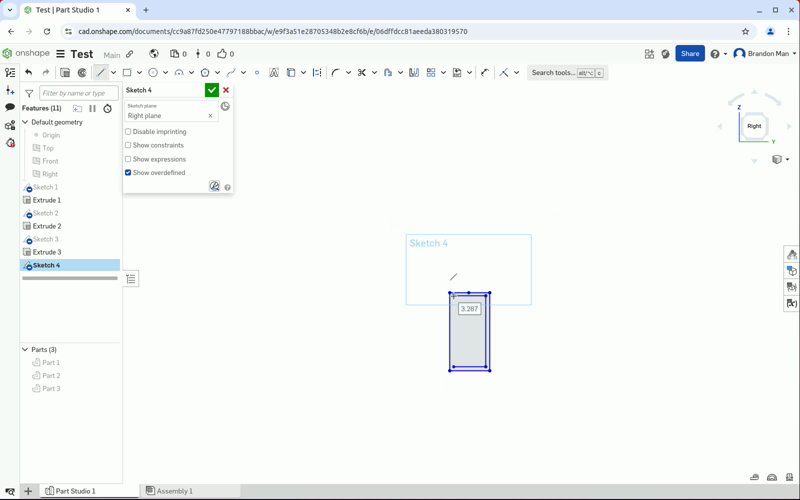
scroll(-6)
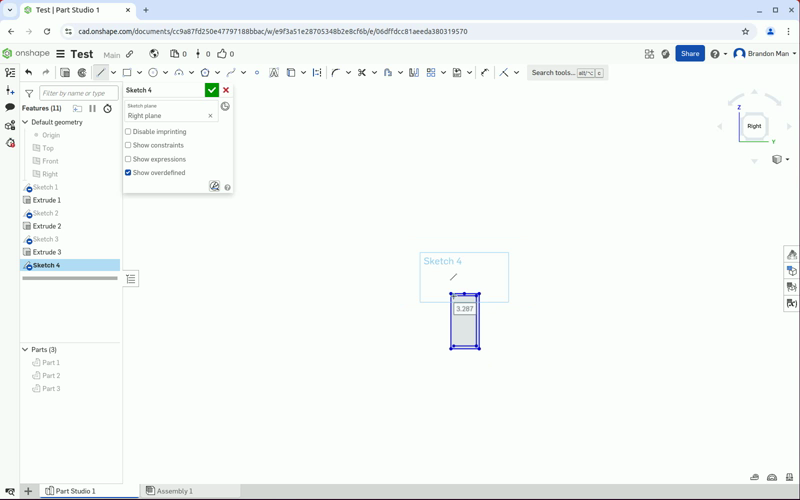
scroll(-6)
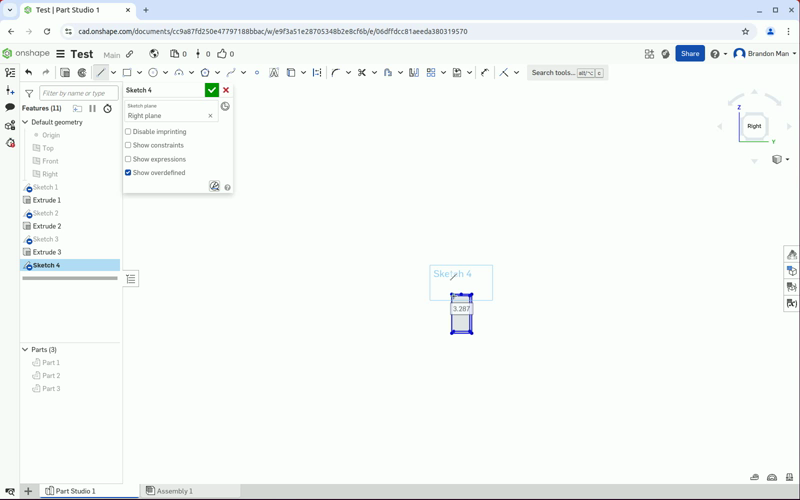
key_up(shift)
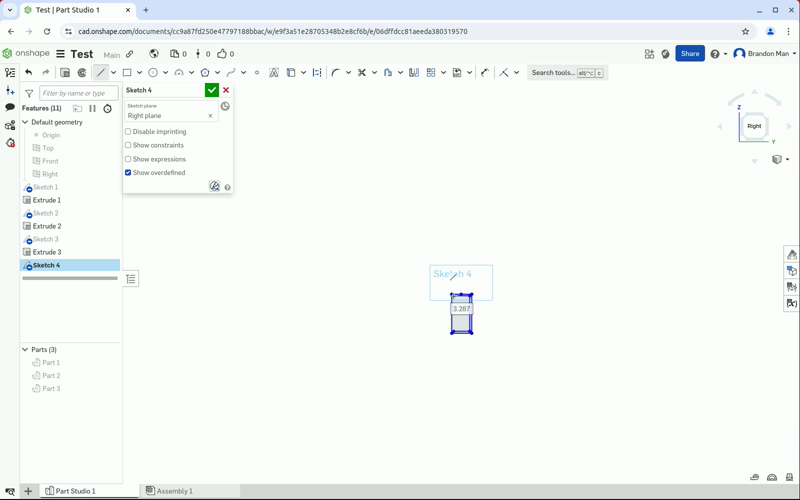
mouse_move(483, 295)
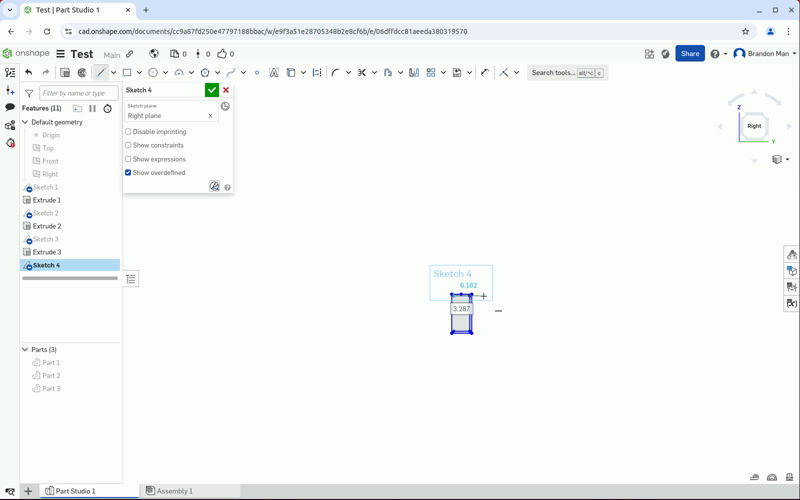
key_down(shift)
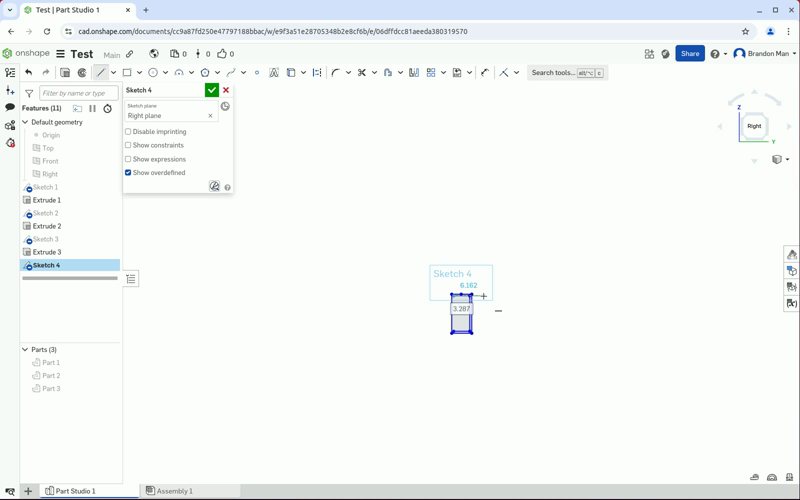
mouse_move(453, 331)
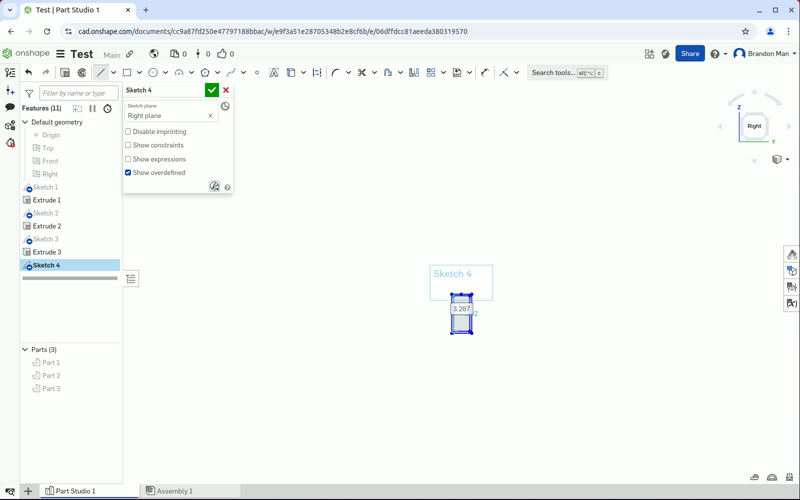
scroll(6)
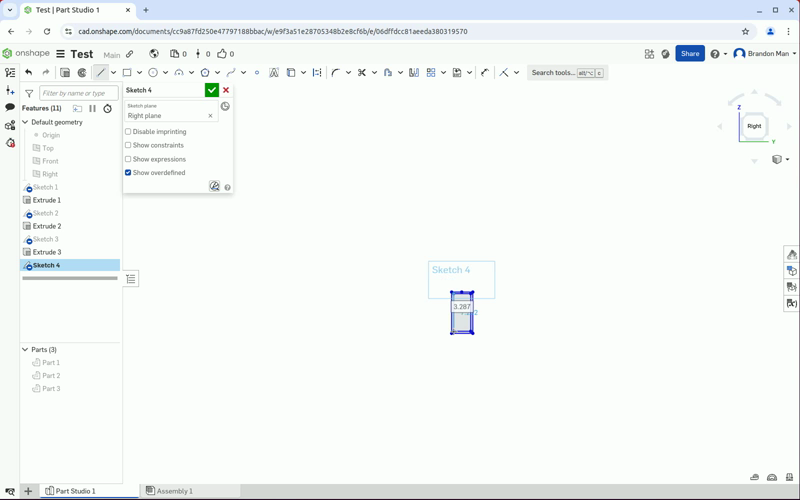
scroll(6)
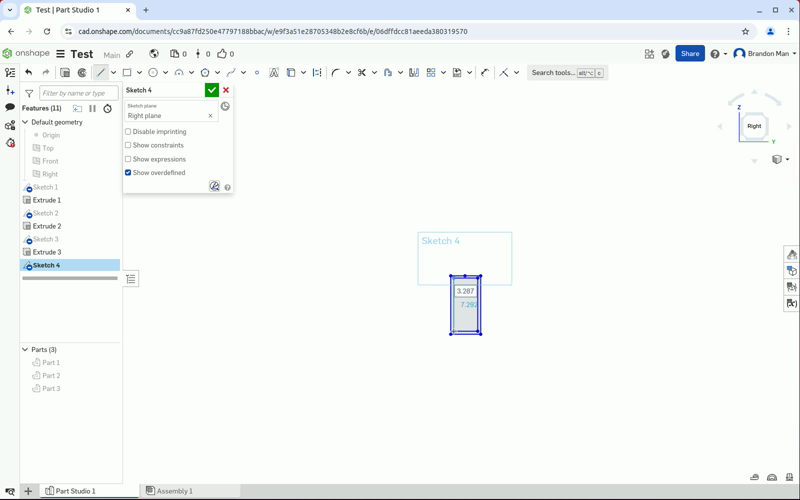
scroll(6)
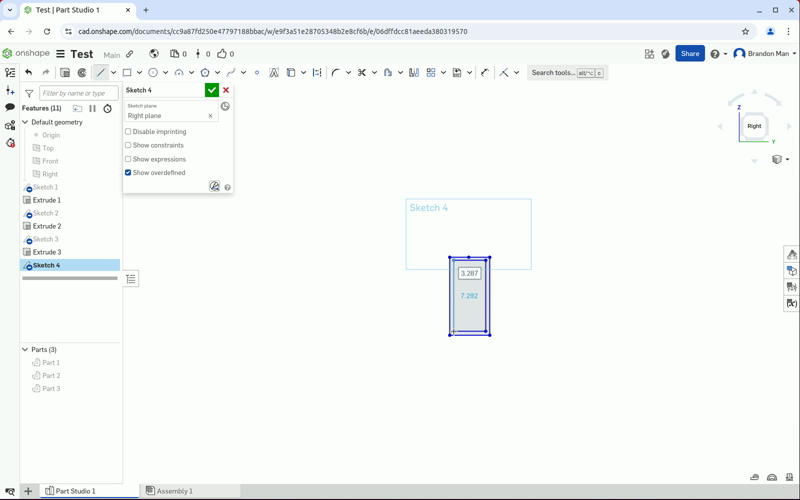
scroll(6)
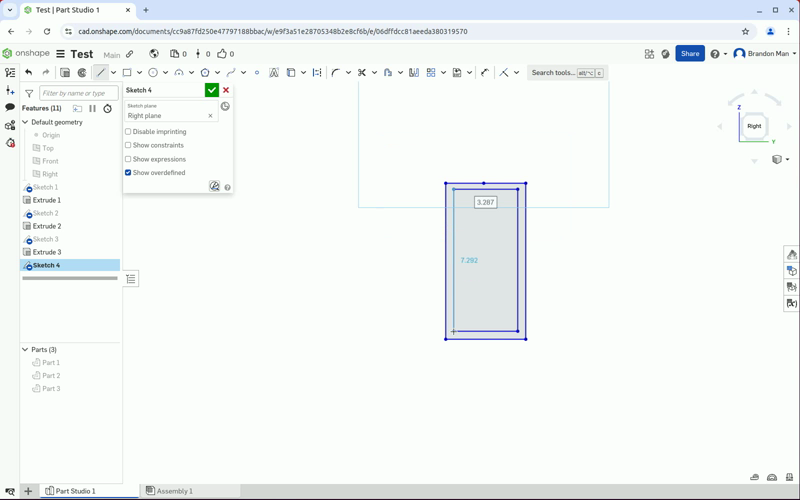
scroll(6)
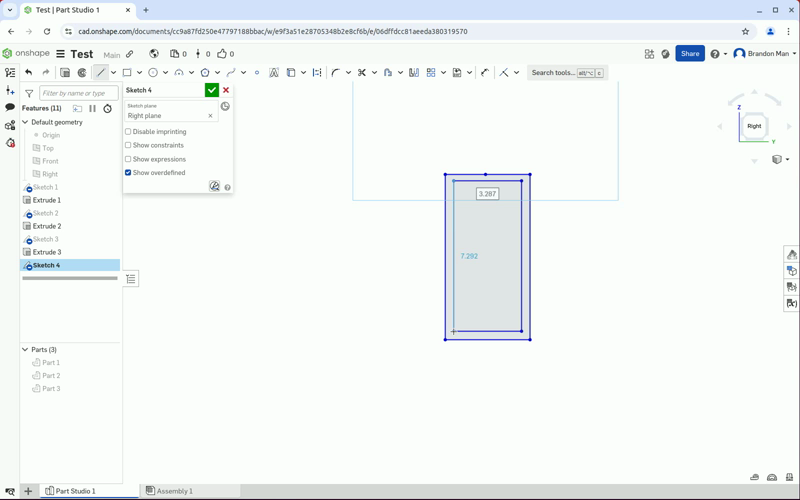
scroll(6)
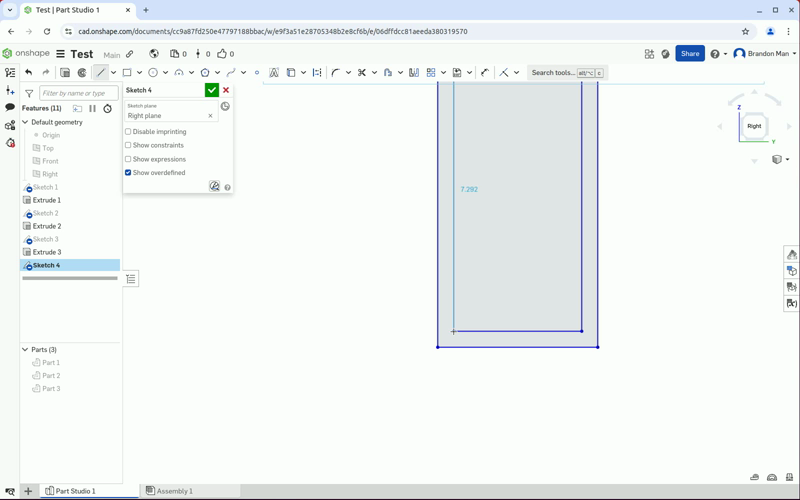
scroll(6)
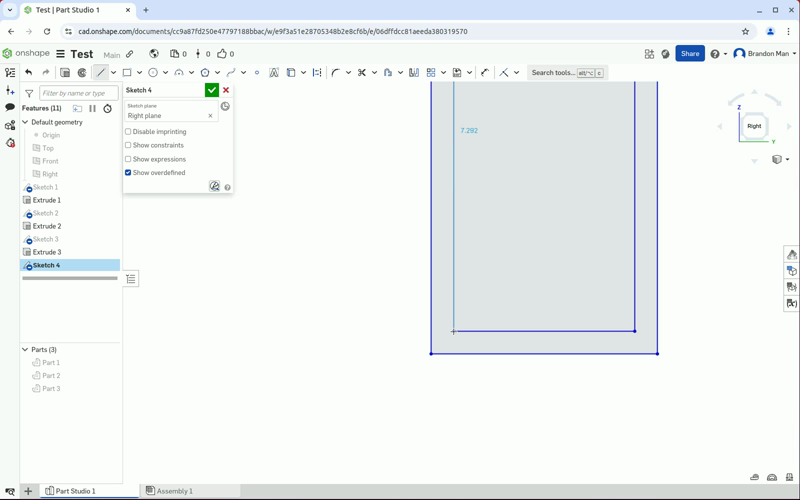
key_up(shift)
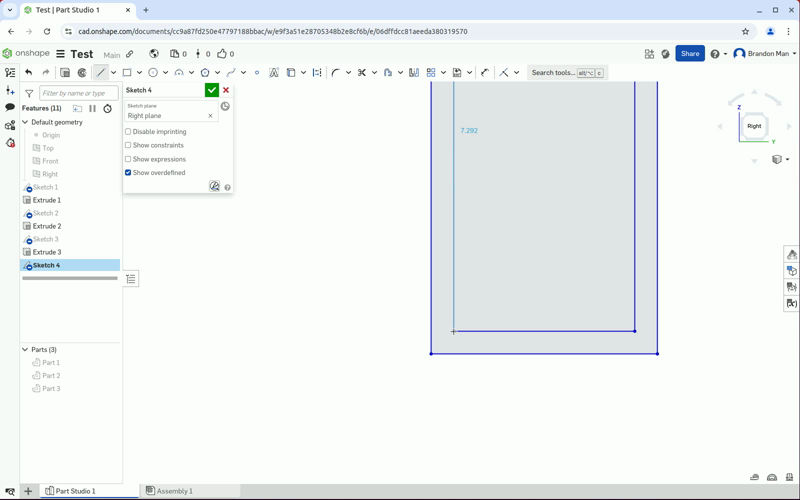
click(453, 331)
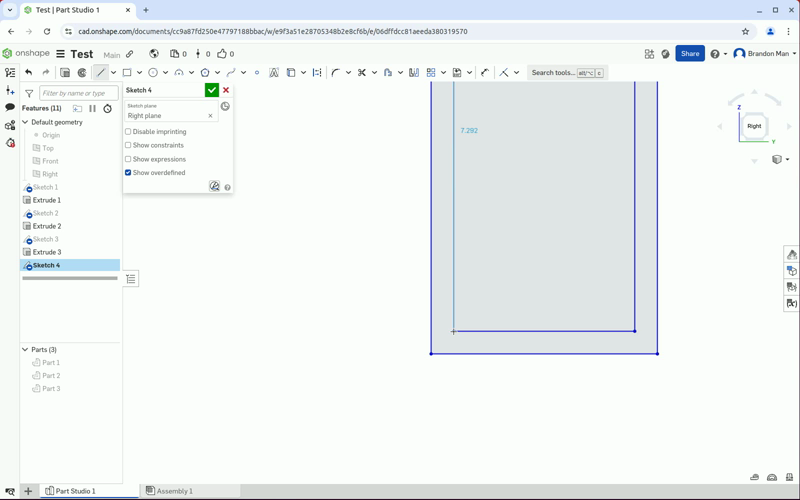
scroll(-6)
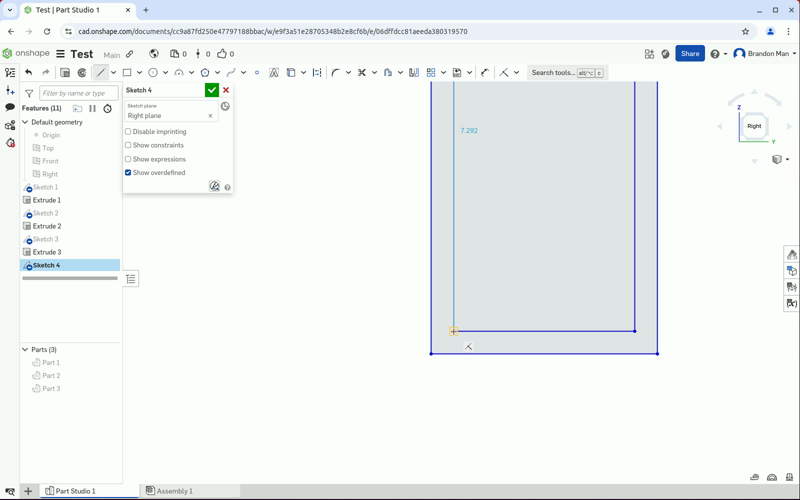
scroll(-6)
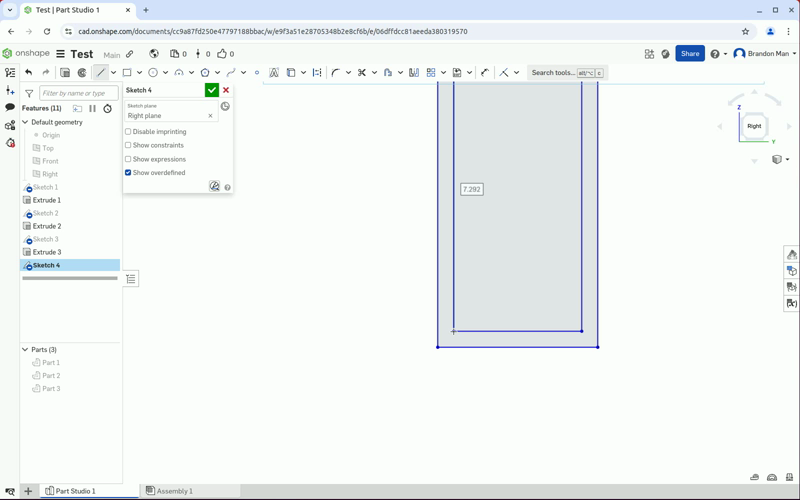
scroll(-6)
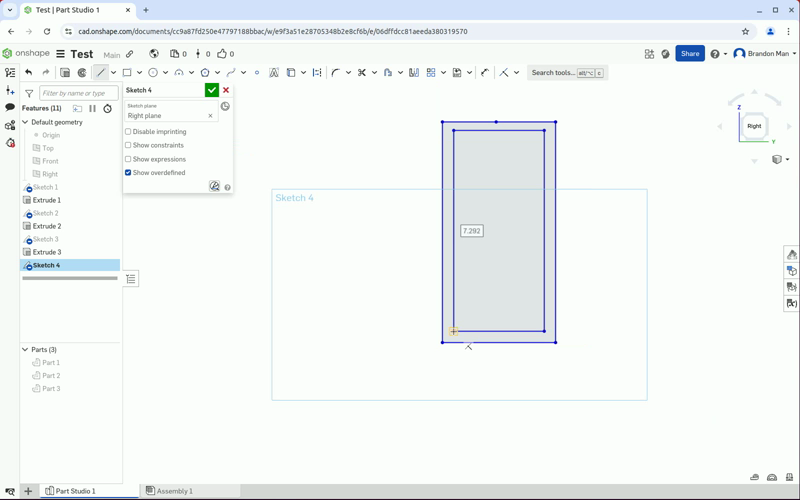
scroll(-6)
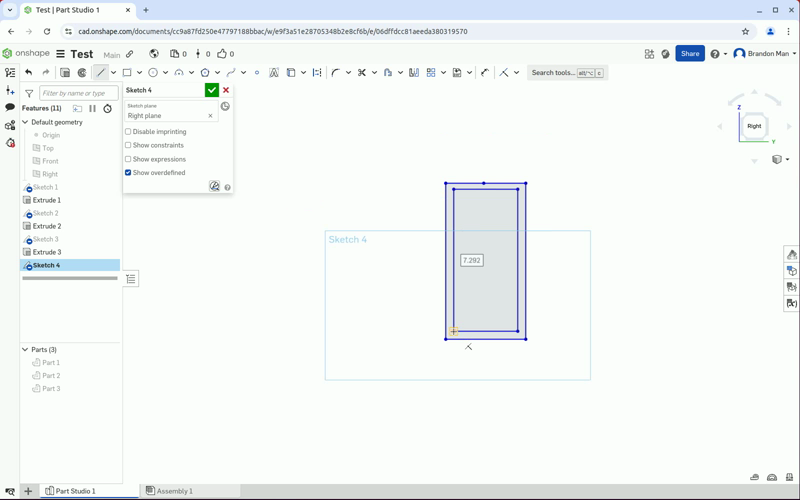
scroll(-6)
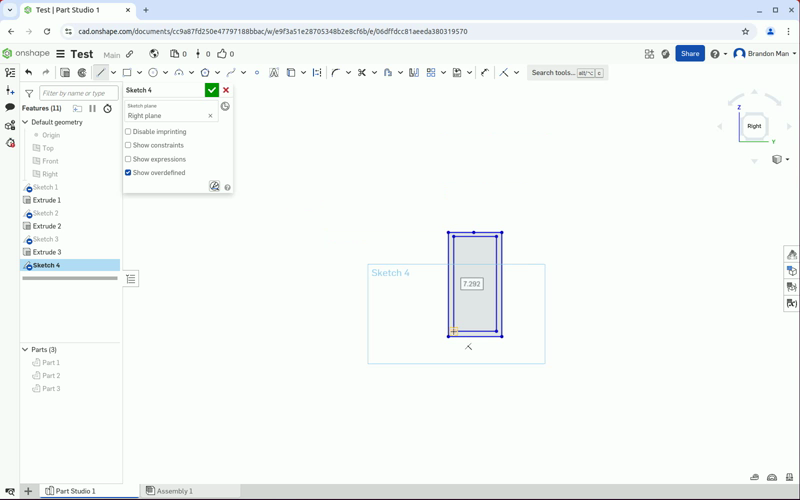
scroll(-6)
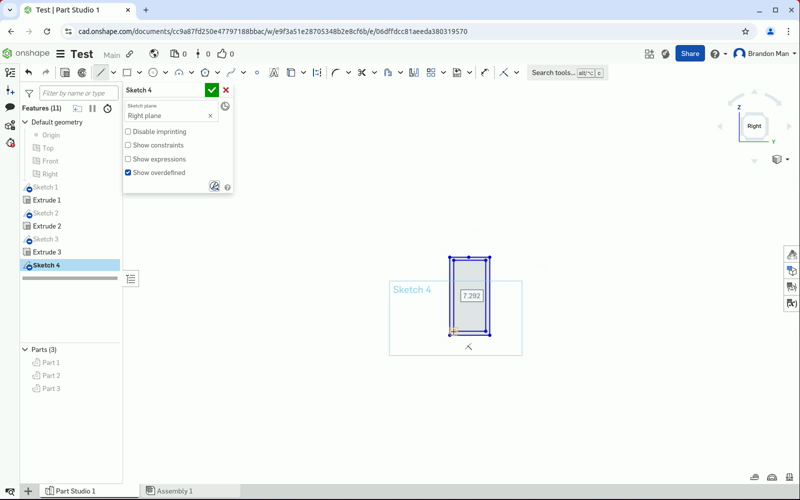
scroll(-6)
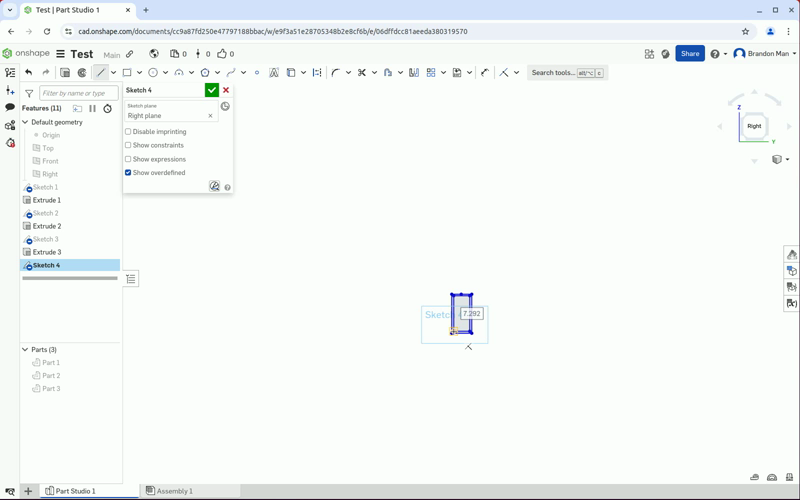
key(esc)
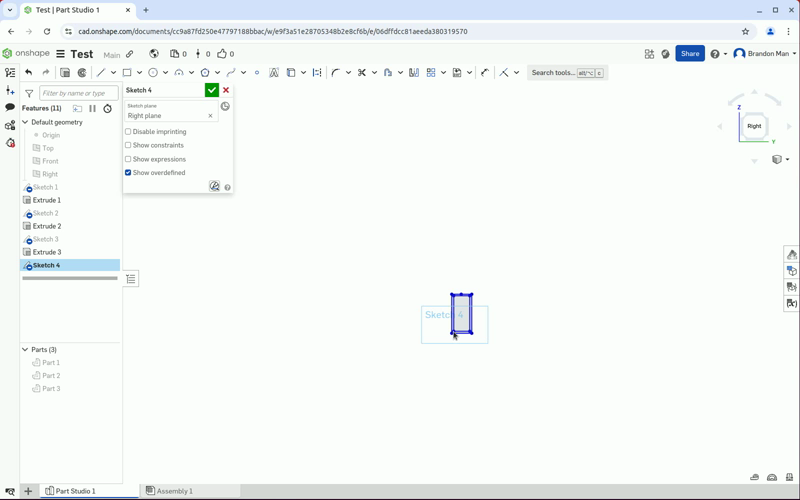
mouse_move(453, 322)
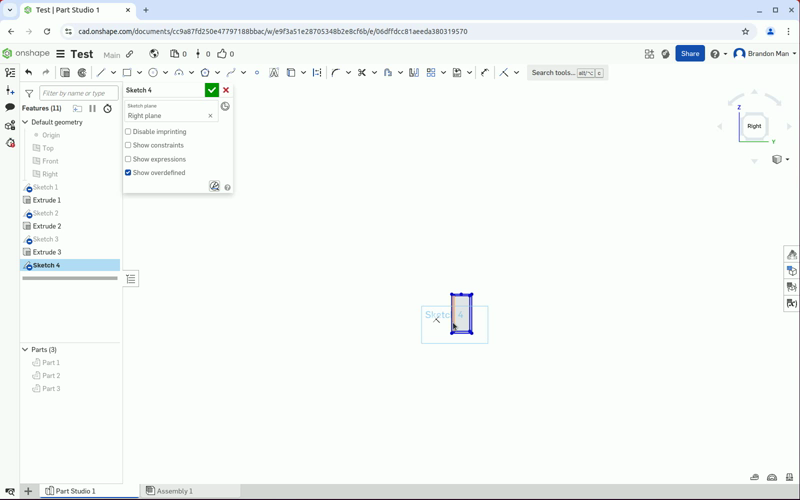
scroll(6)
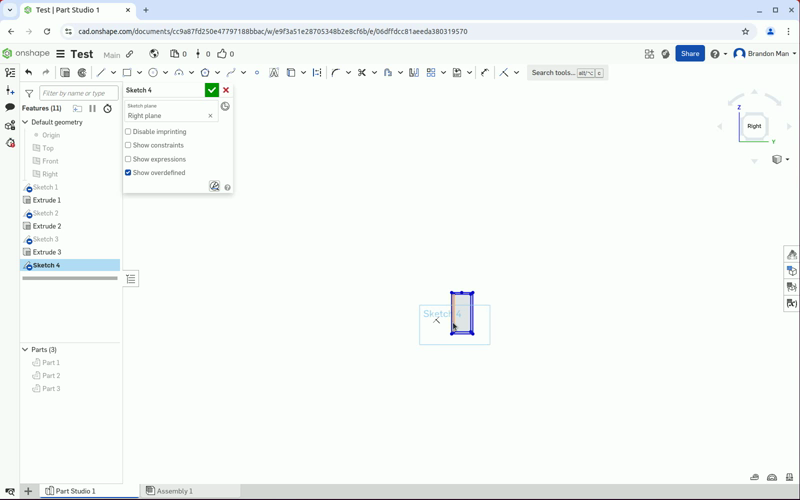
scroll(6)
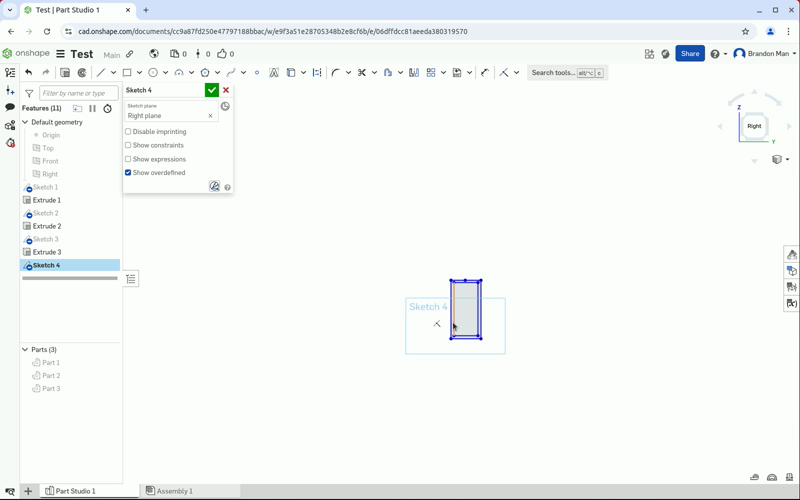
scroll(6)
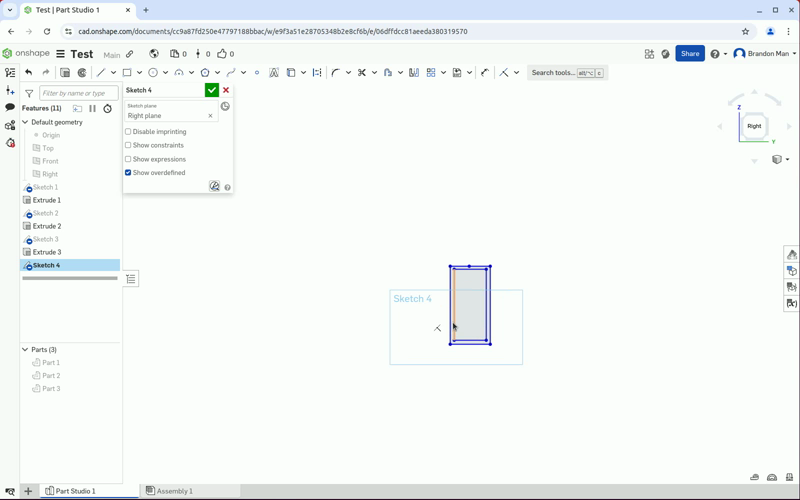
scroll(6)
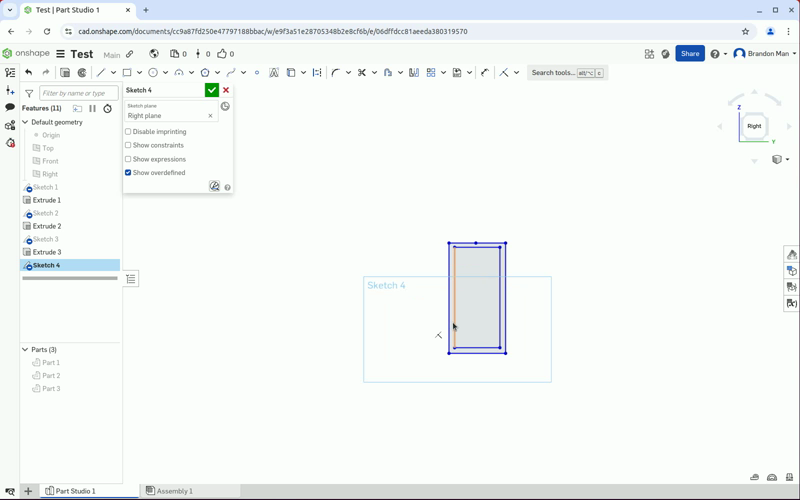
scroll(6)
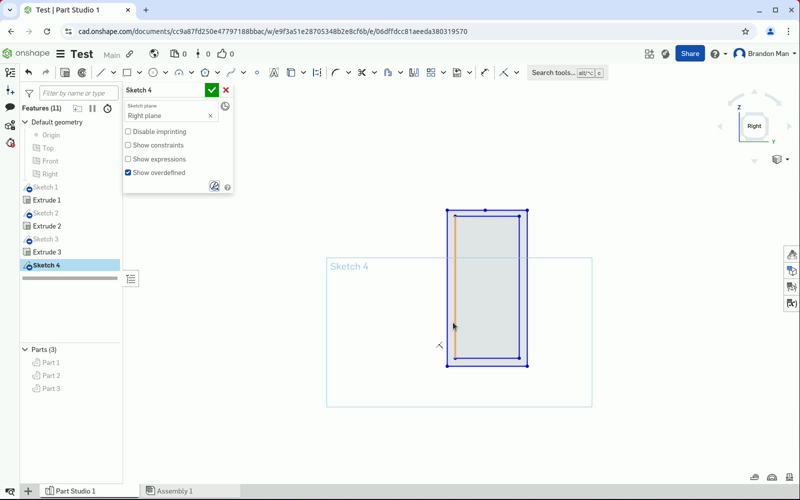
scroll(6)
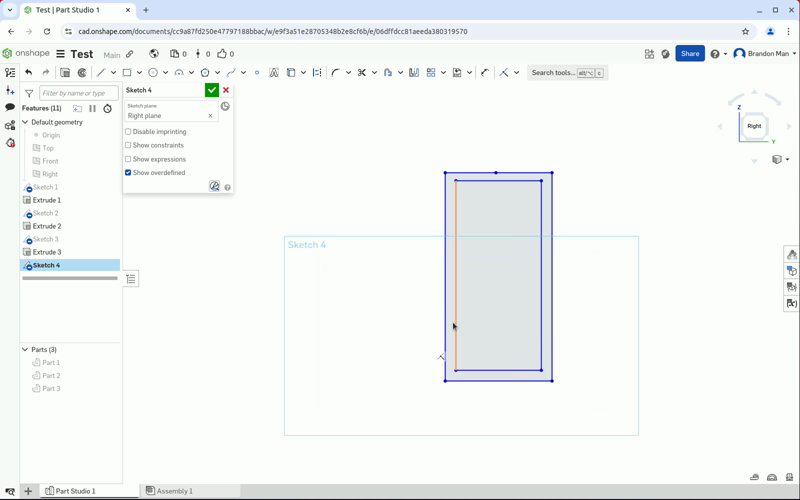
scroll(6)
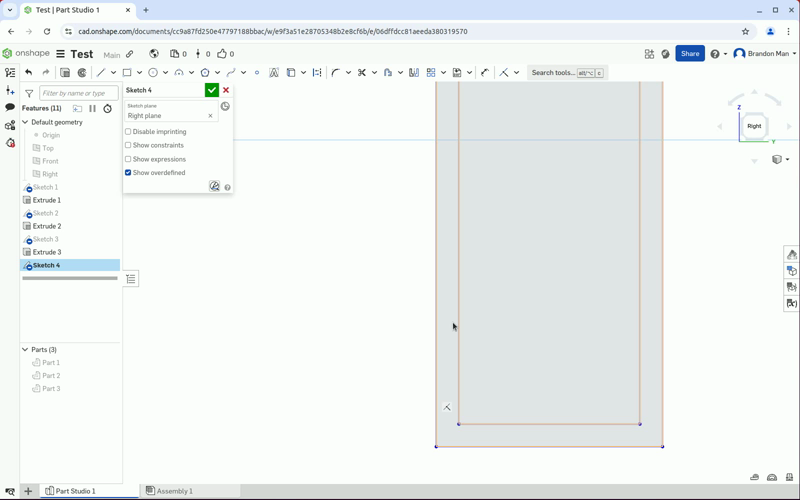
click(453, 322)
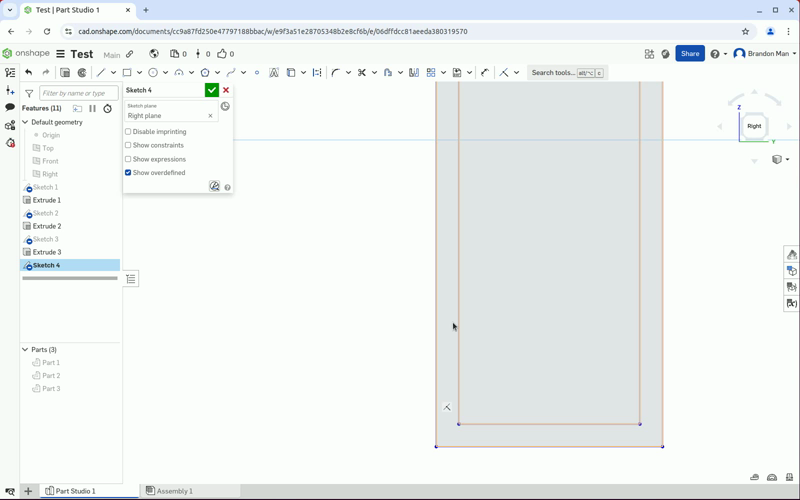
scroll(-6)
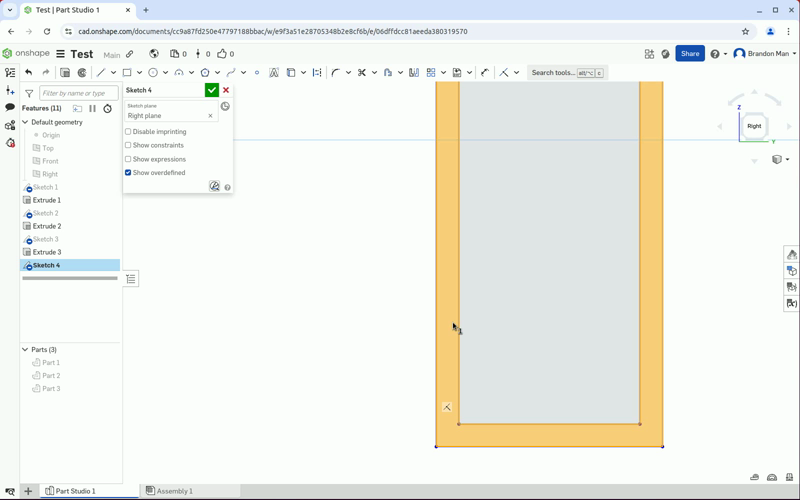
scroll(-6)
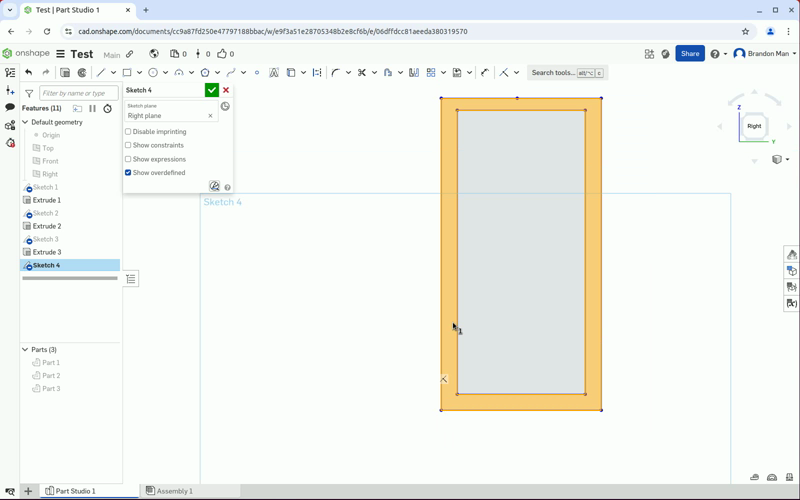
scroll(-6)
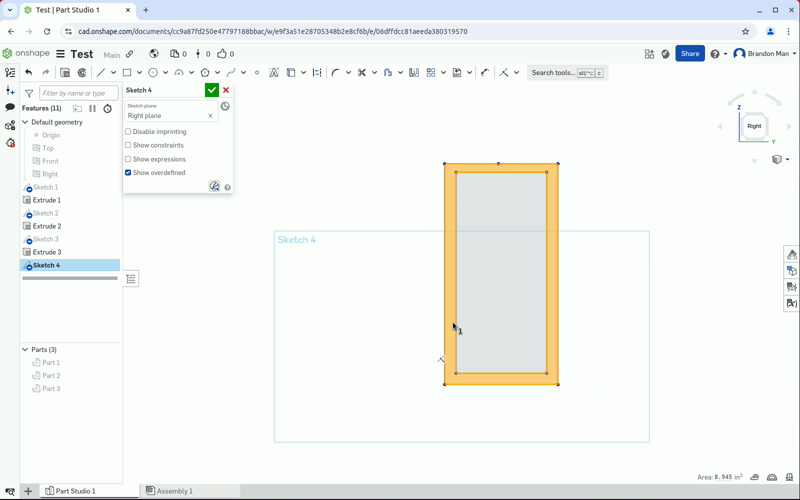
scroll(-6)
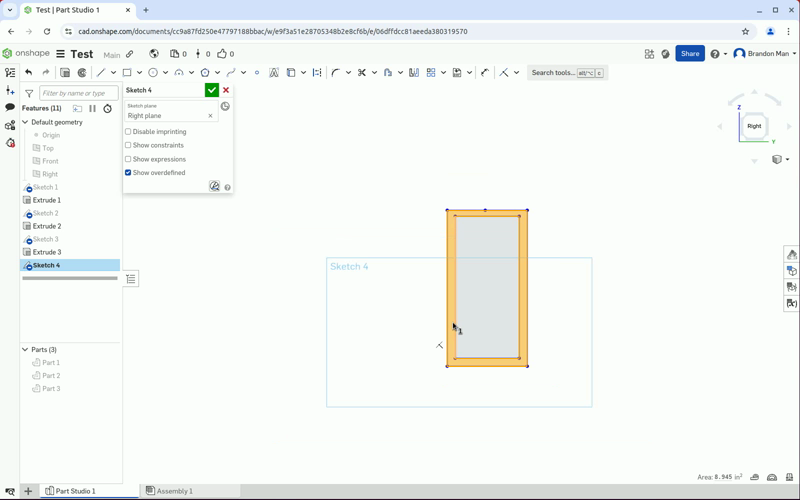
scroll(-6)
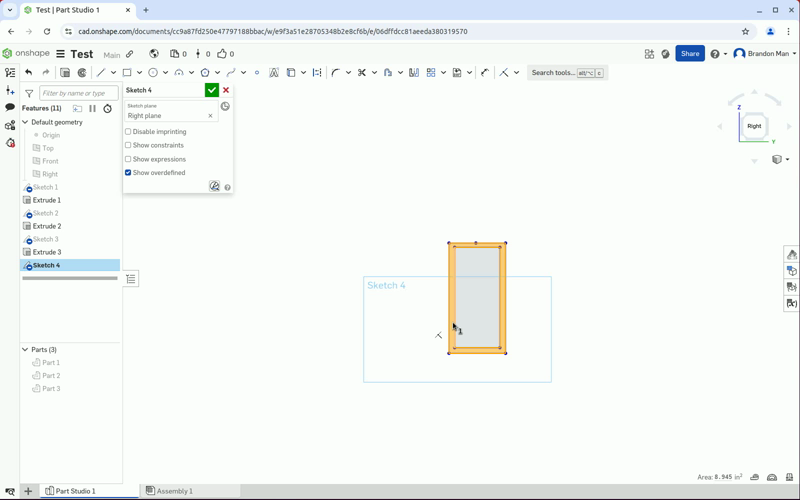
scroll(-6)
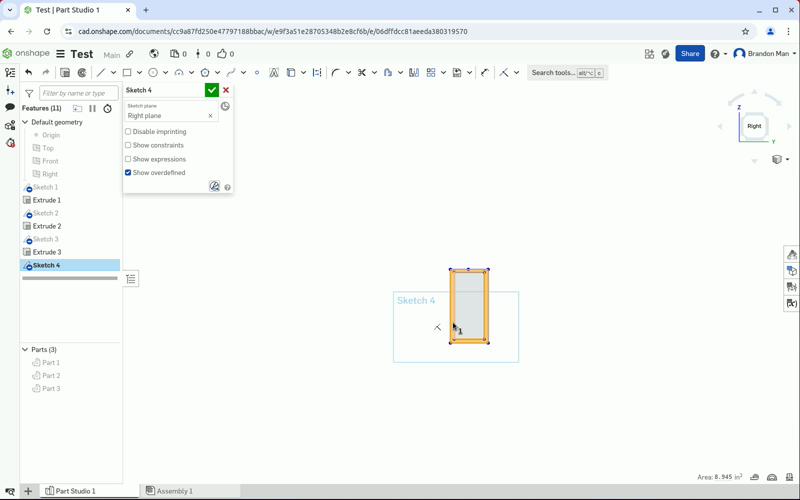
scroll(-6)
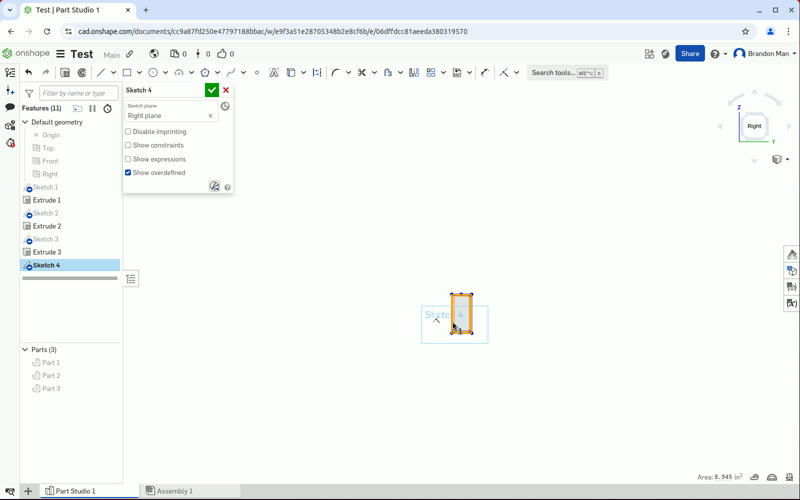
mouse_move(73, 352)
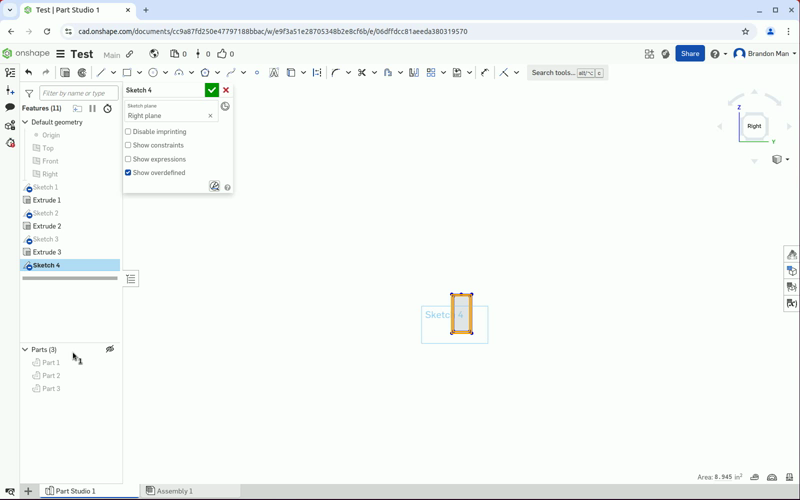
key(shift+y)
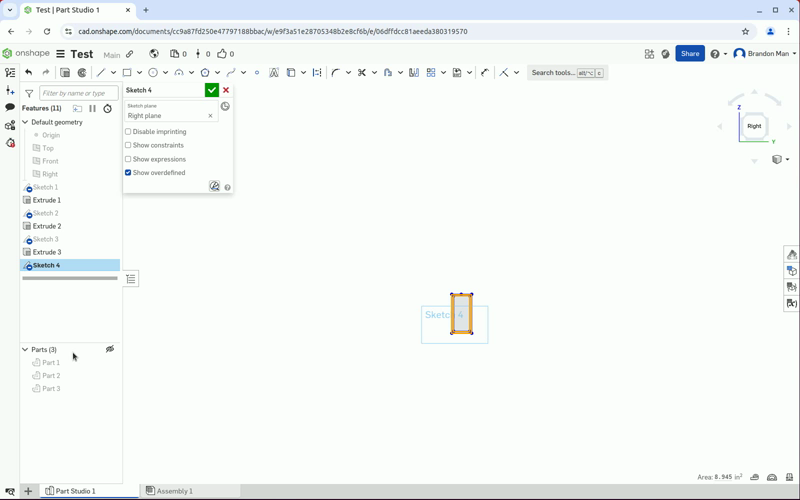
key(shift+e)
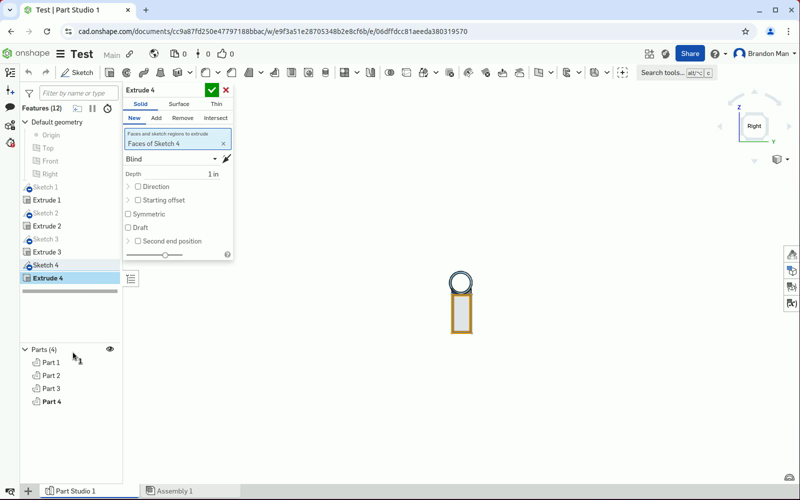
mouse_move(143, 106)
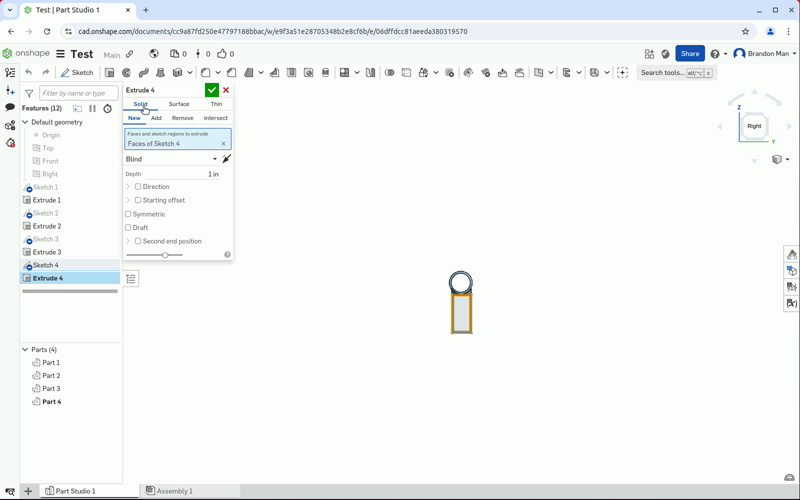
click(143, 106)
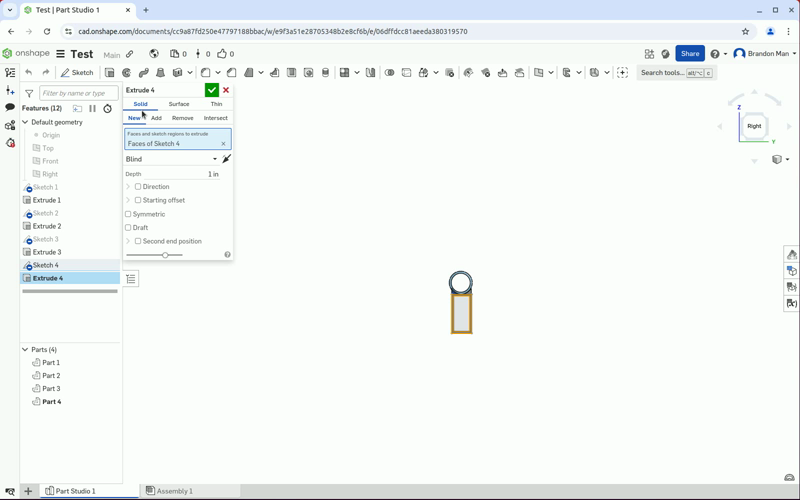
mouse_move(137, 120)
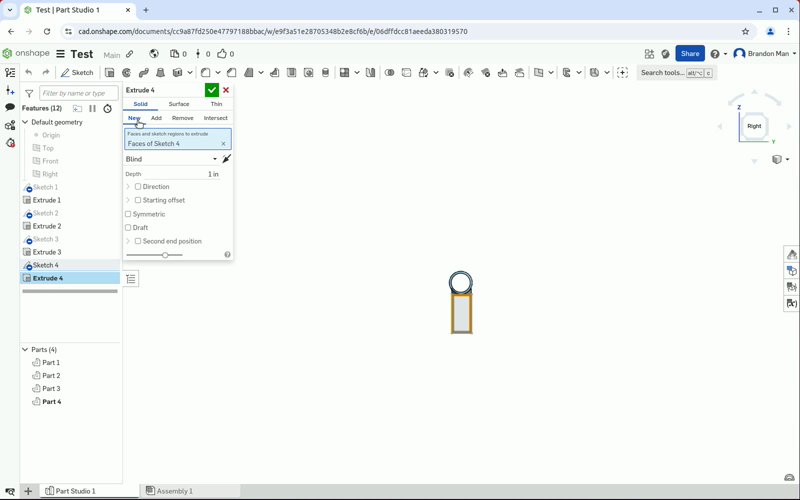
click(137, 120)
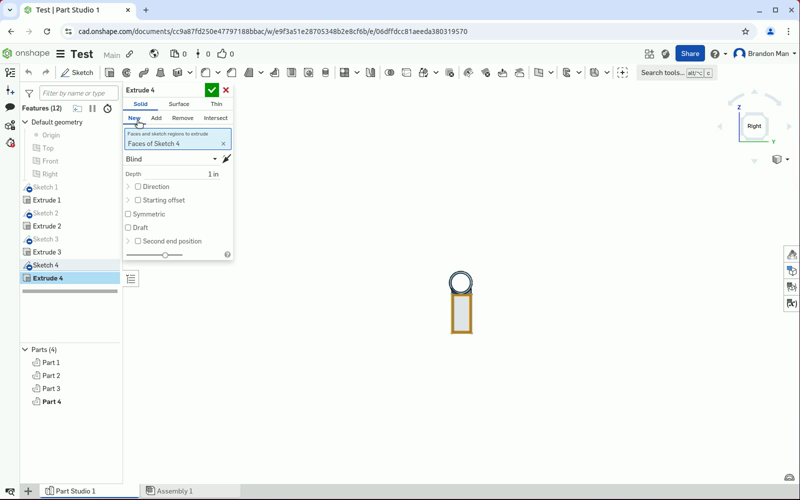
key(tab, 4)
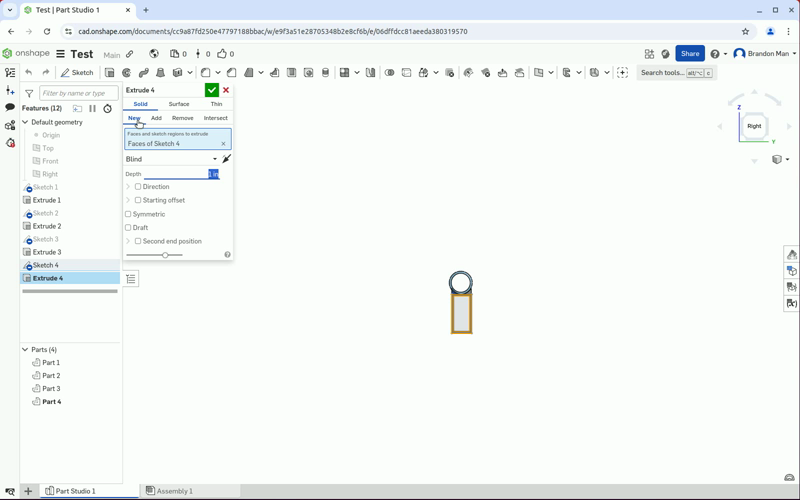
text(-19.498)
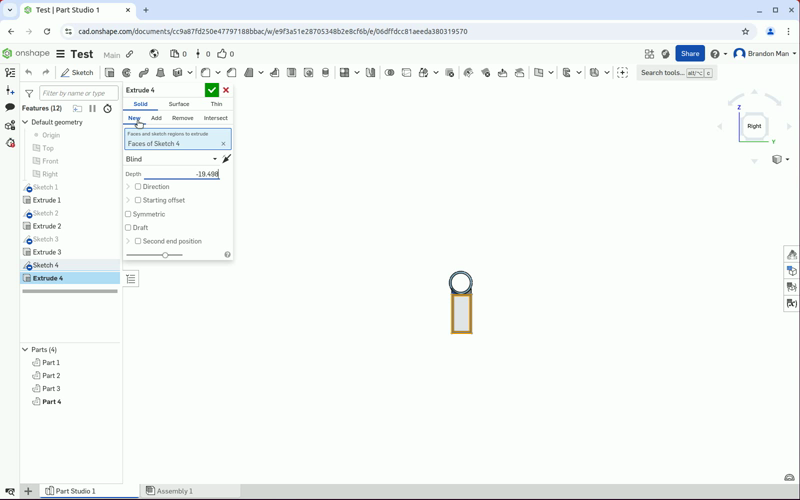
key(enter)
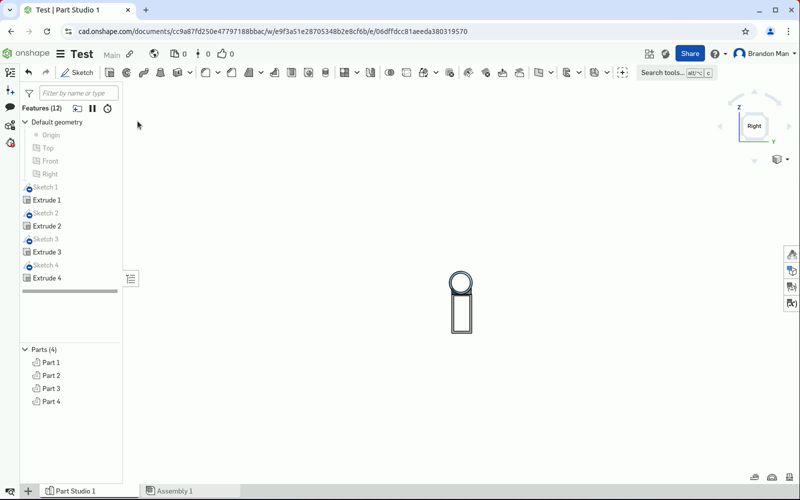
key(shift+h)
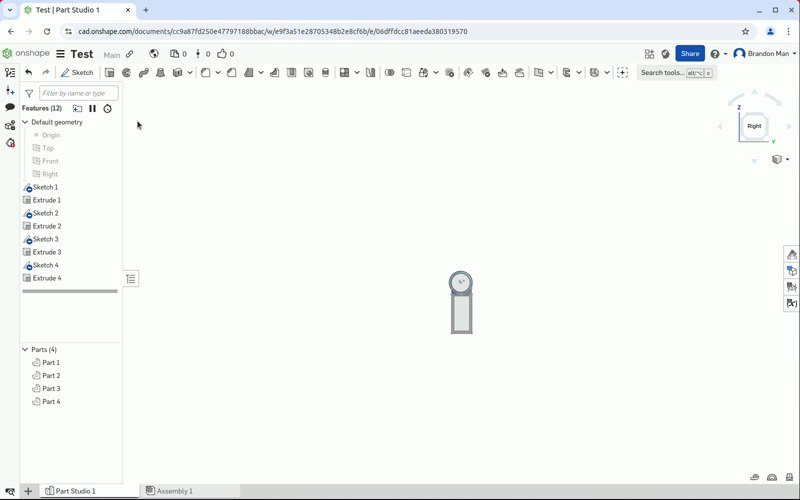
key(shift+h)
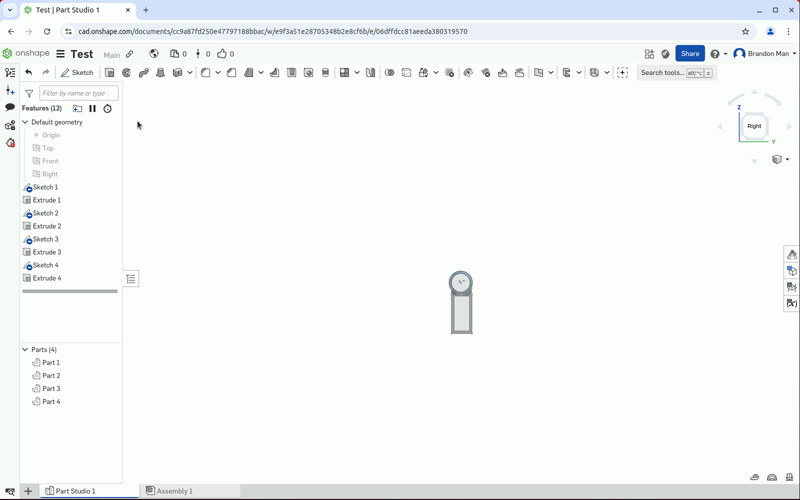
key(shift+7)
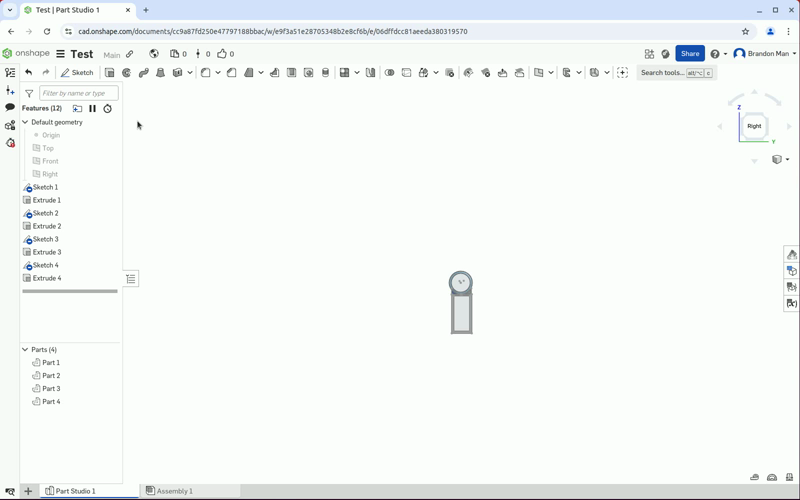
key(right, 2)
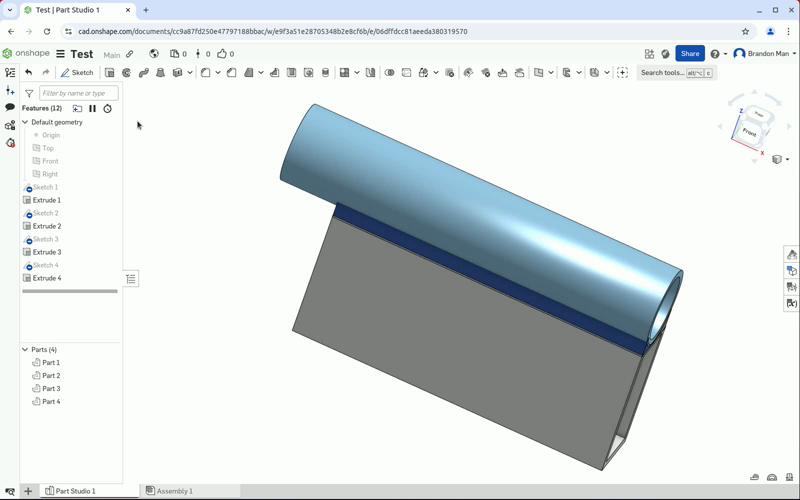
key(down, 2)
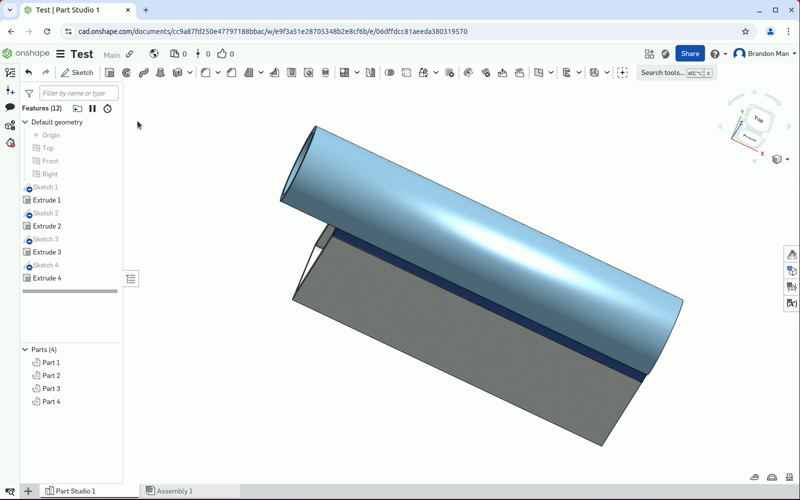
key(up, 2)
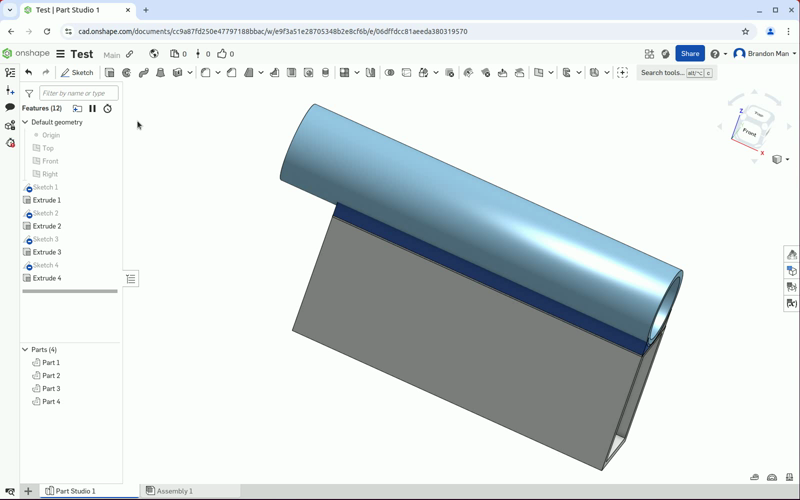
key(left, 2)
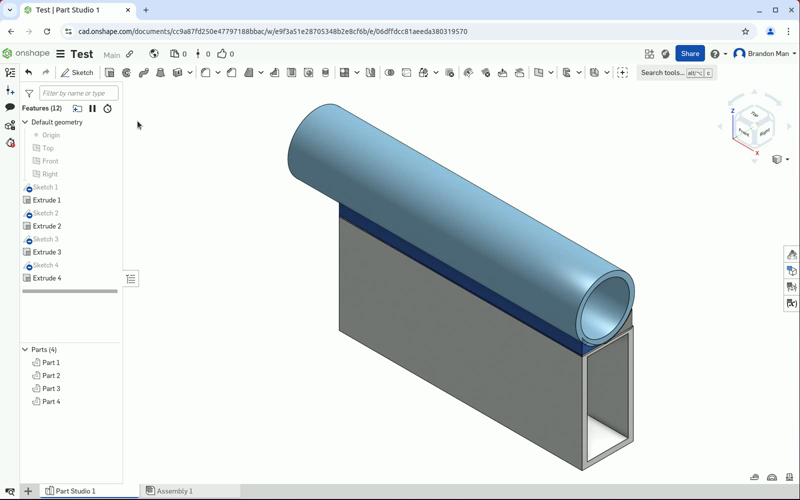
mouse_move(73, 189)
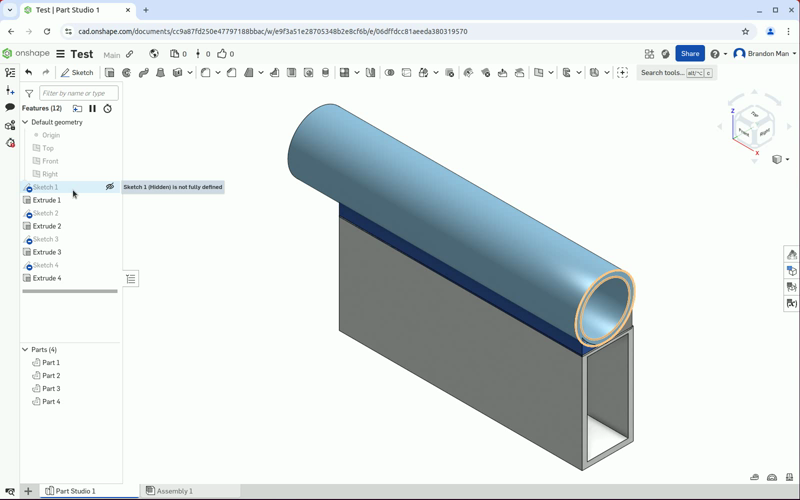
click(73, 189)